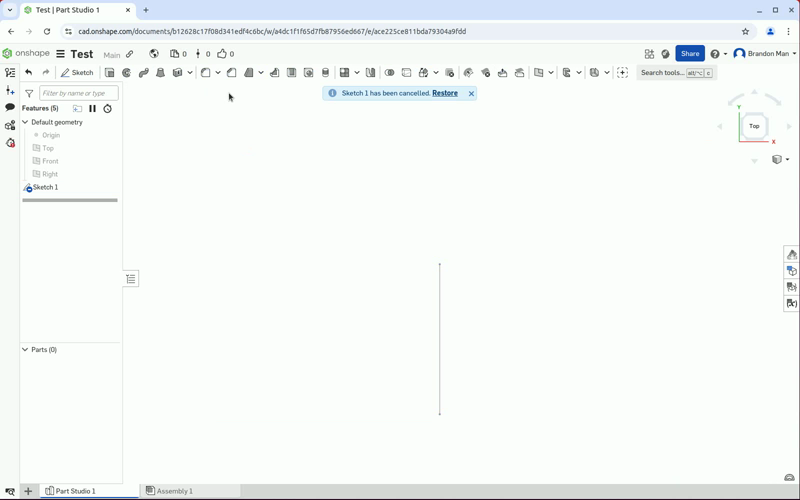
key(shift+h)
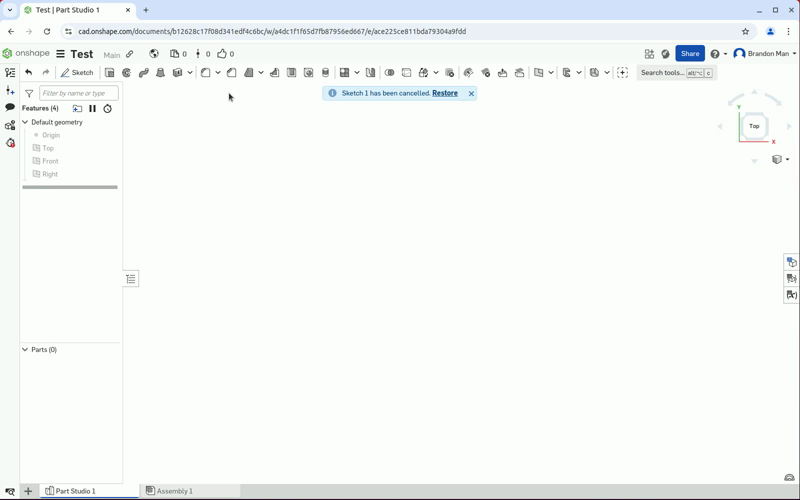
mouse_move(73, 352)
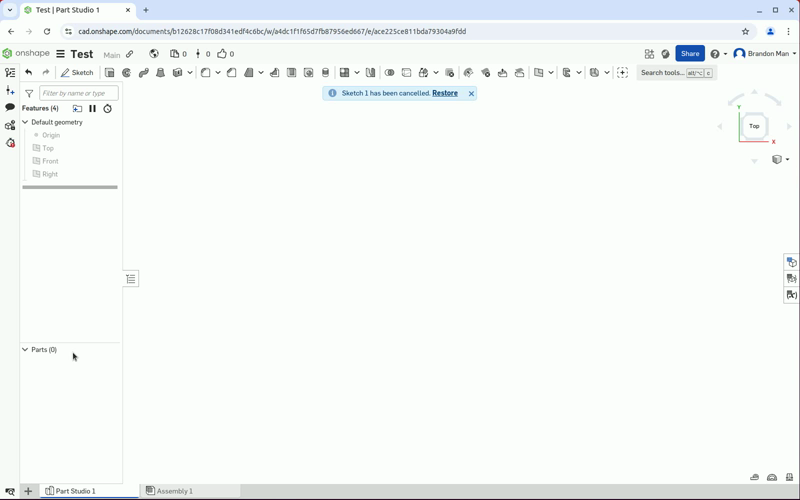
key(y)
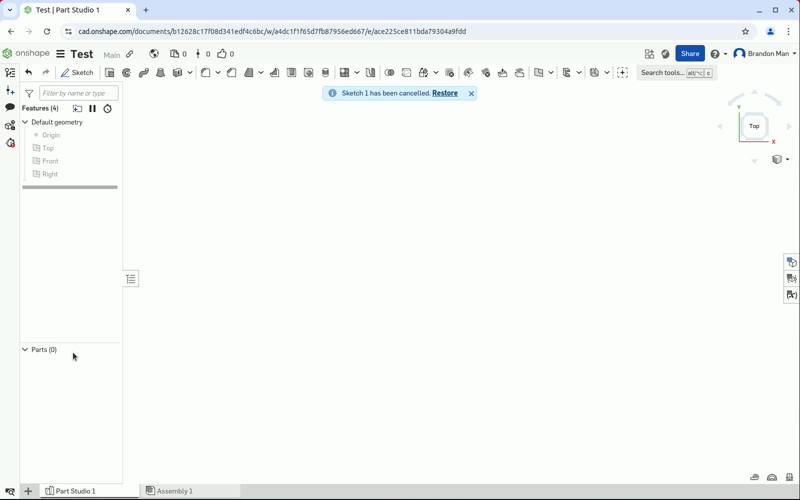
key(shift+p)
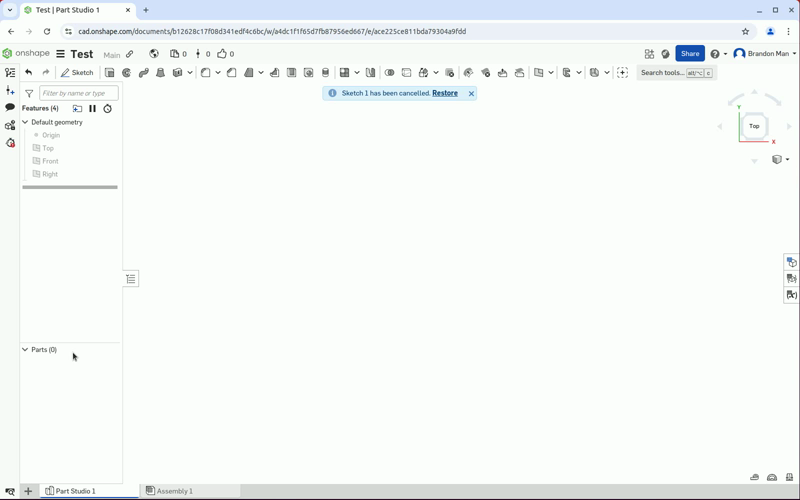
key(space)
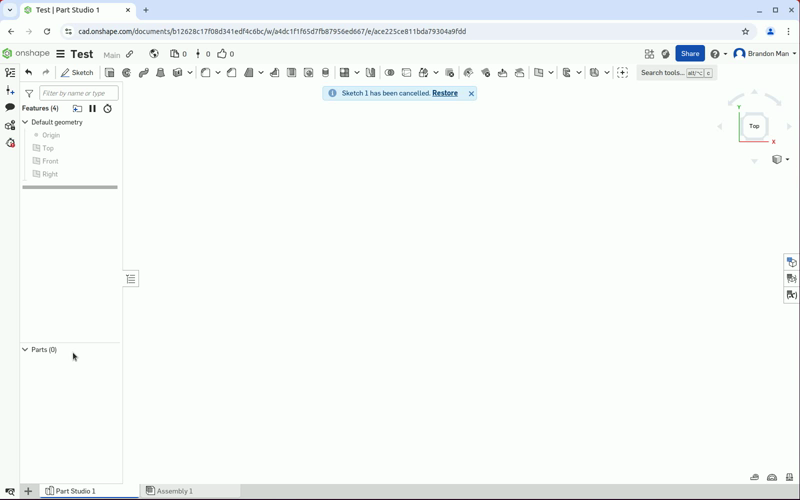
key_down(shift)
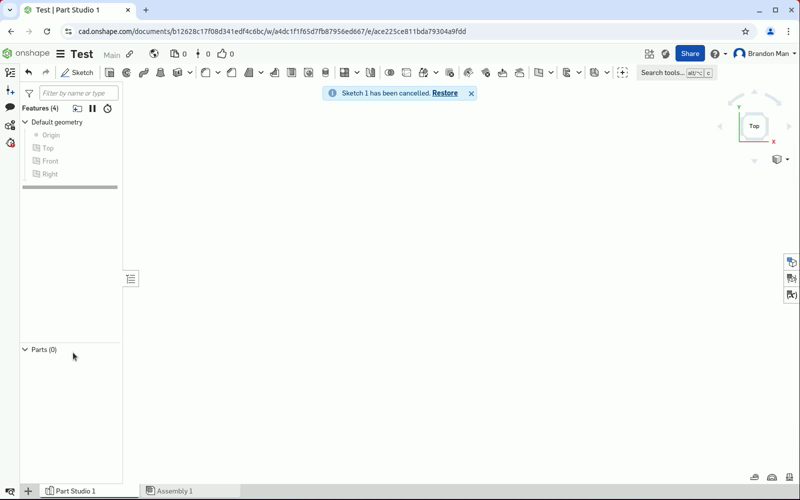
key(up)
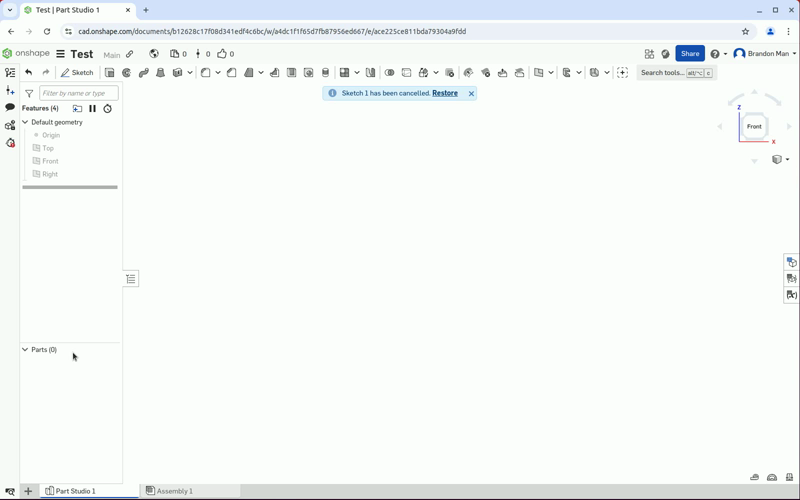
key_up(shift)
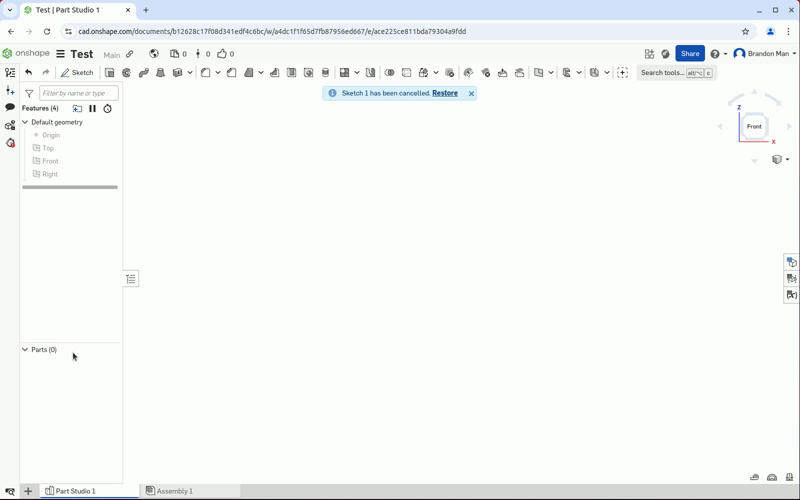
key(space)
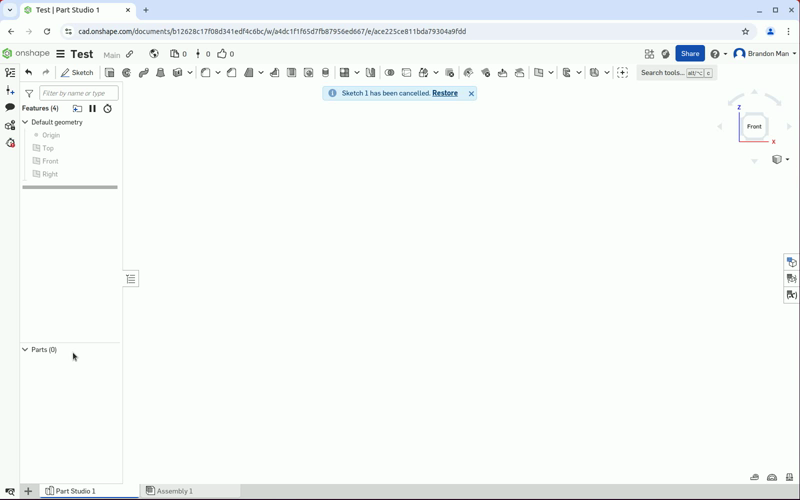
key_down(shift)
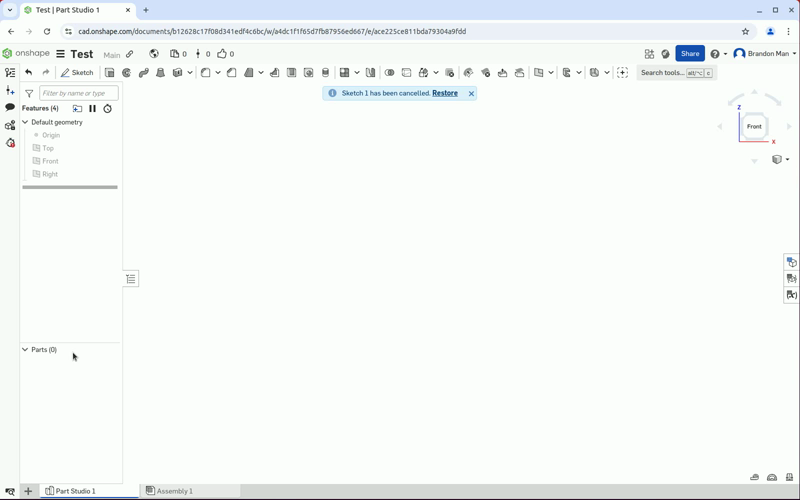
key(left)
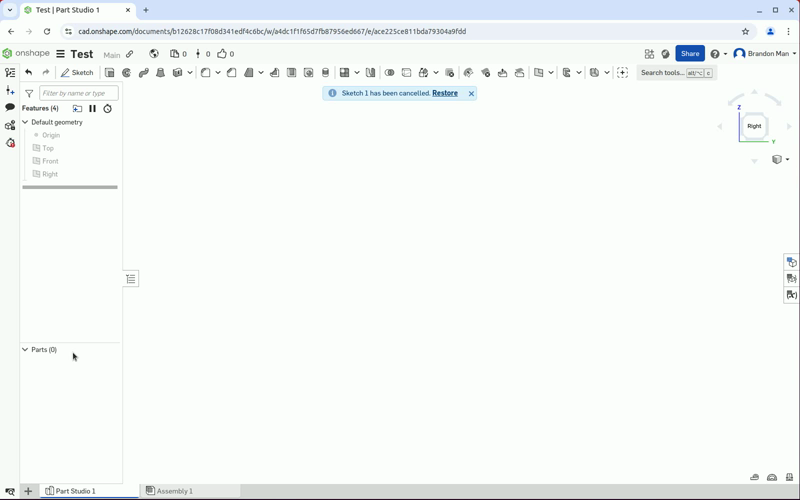
key_up(shift)
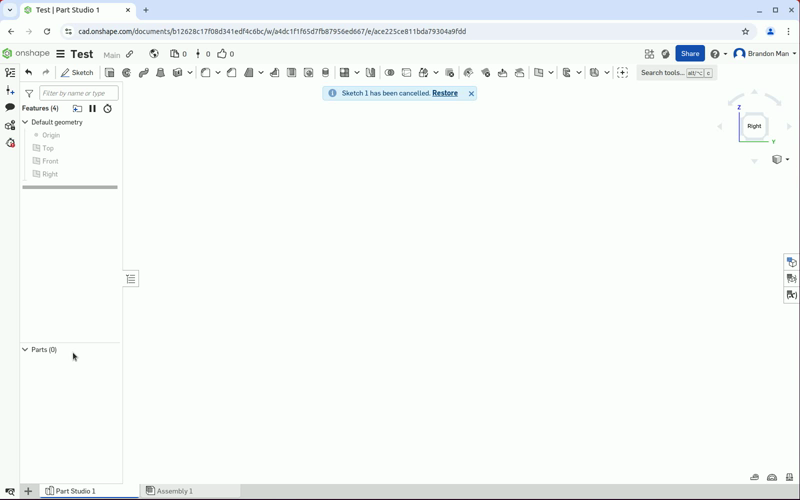
mouse_move(73, 352)
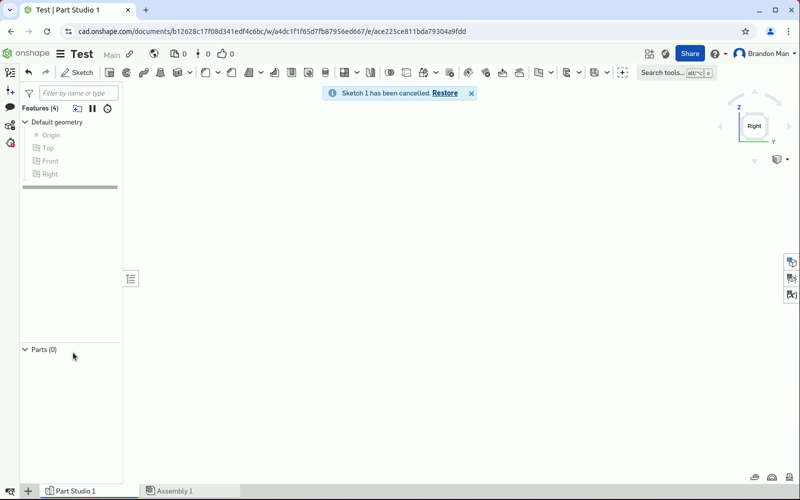
key(shift+y)
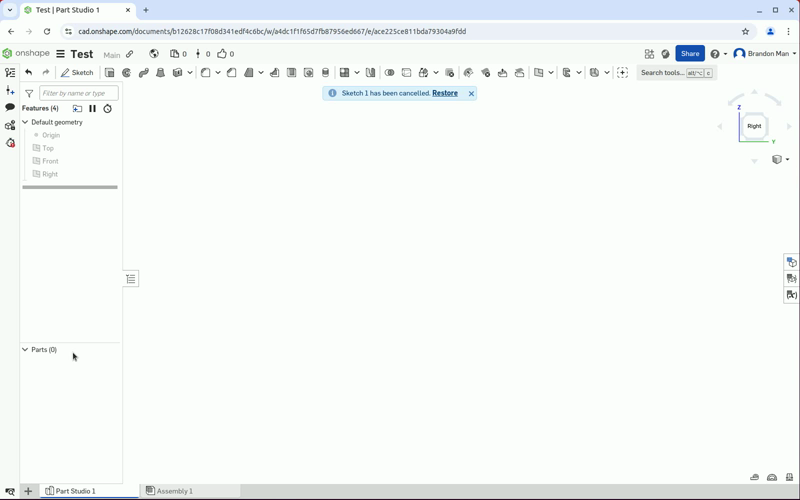
key(shift+s)
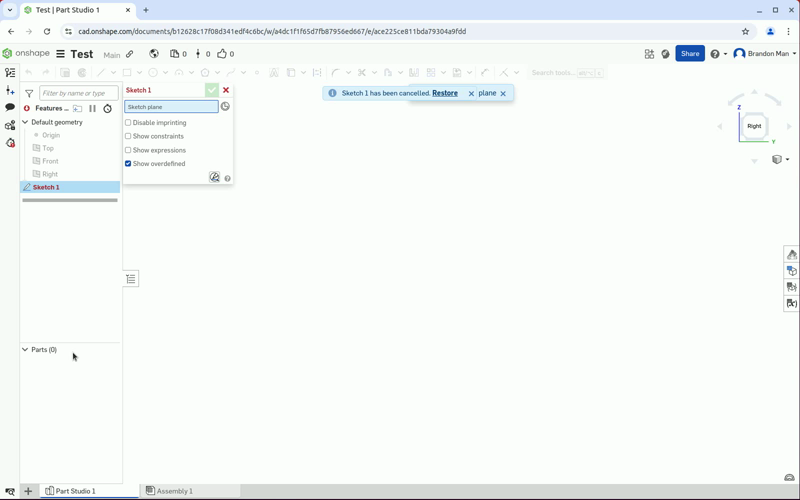
mouse_move(73, 176)
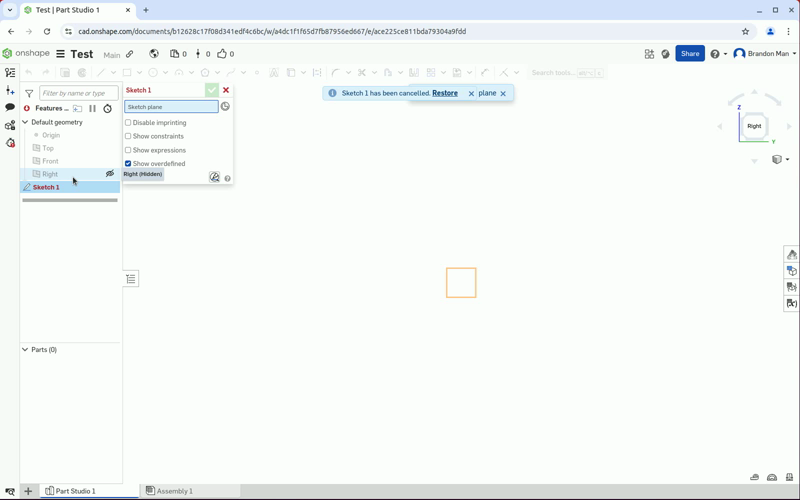
click(73, 176)
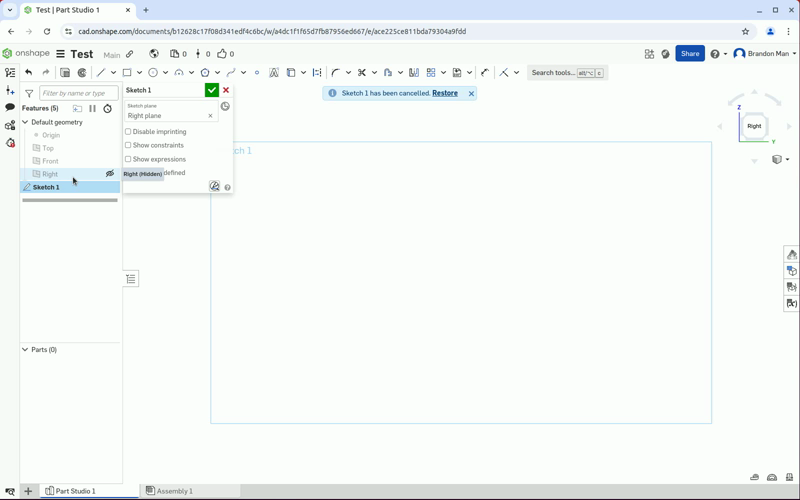
mouse_move(73, 352)
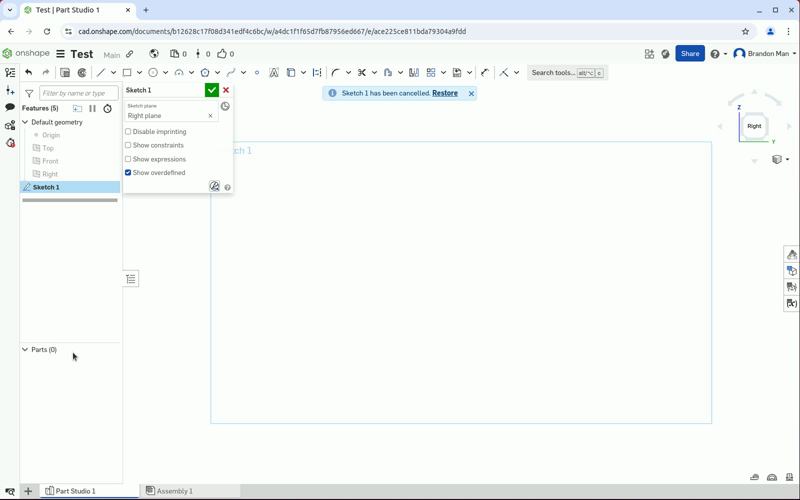
key(y)
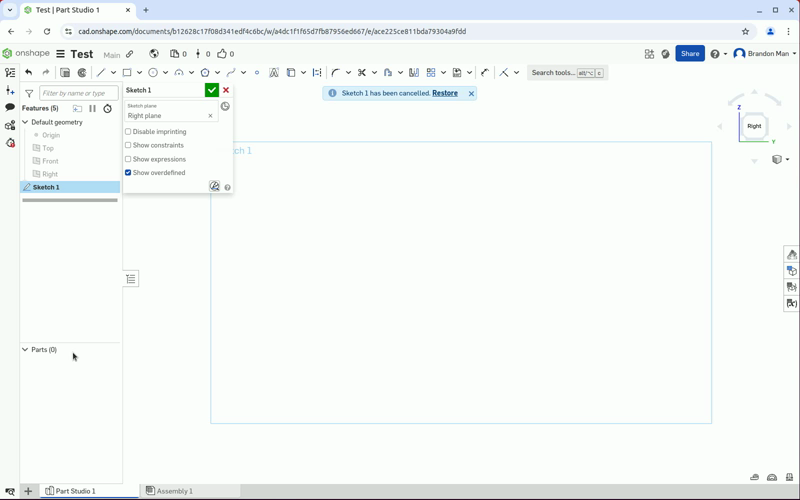
key(l)
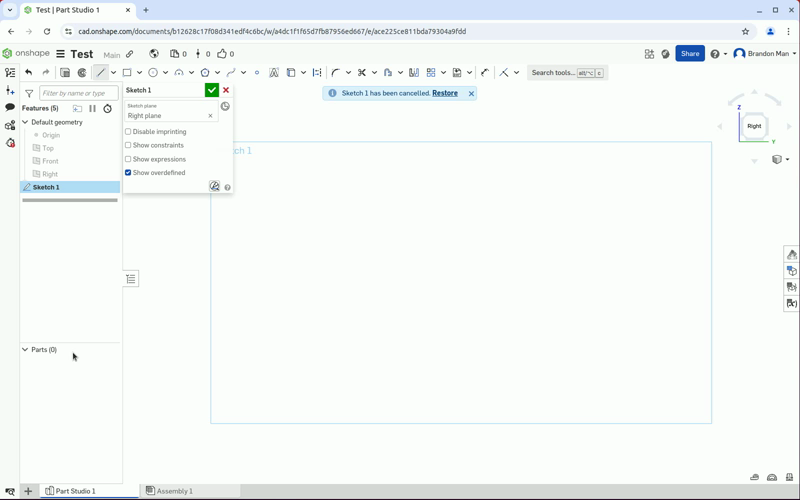
key_down(shift)
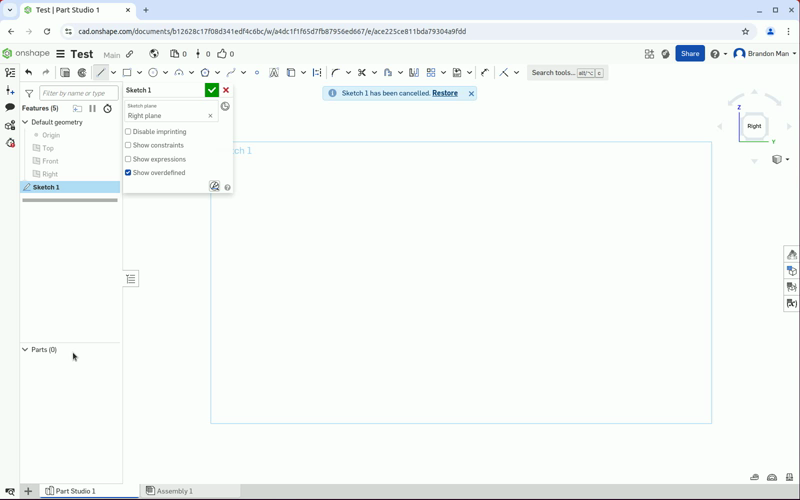
mouse_move(446, 282)
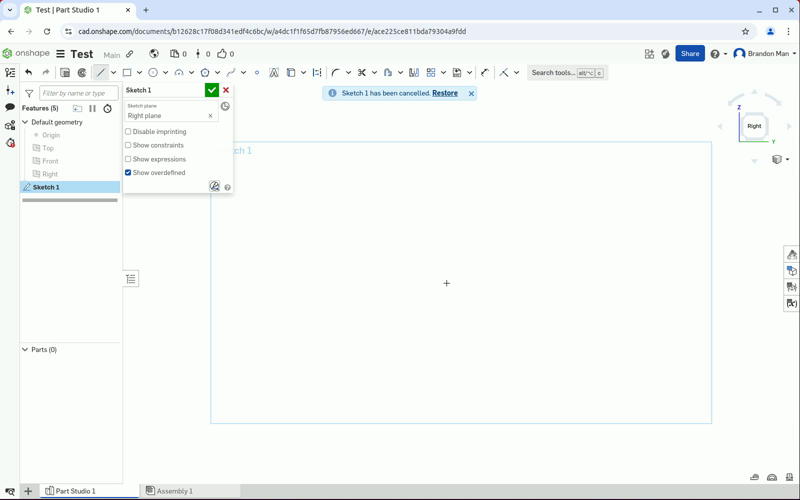
click(446, 282)
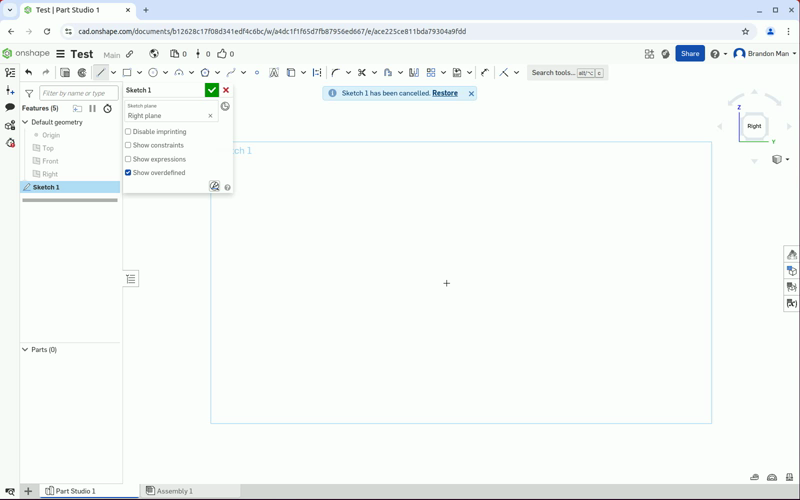
key_up(shift)
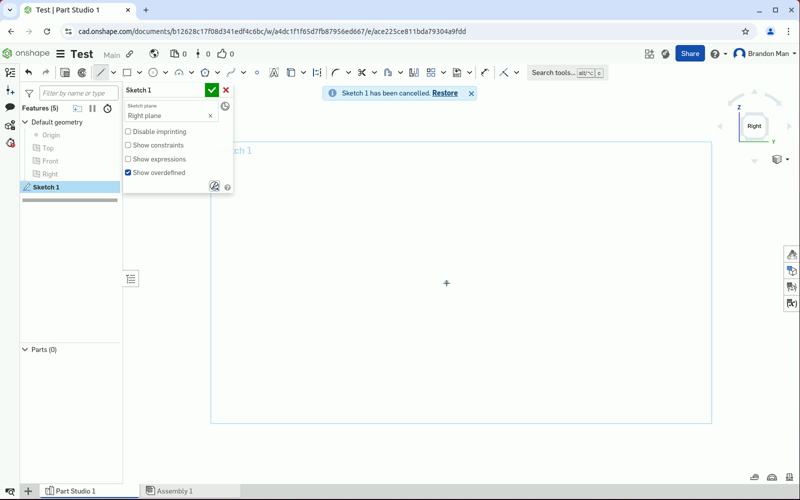
key_down(shift)
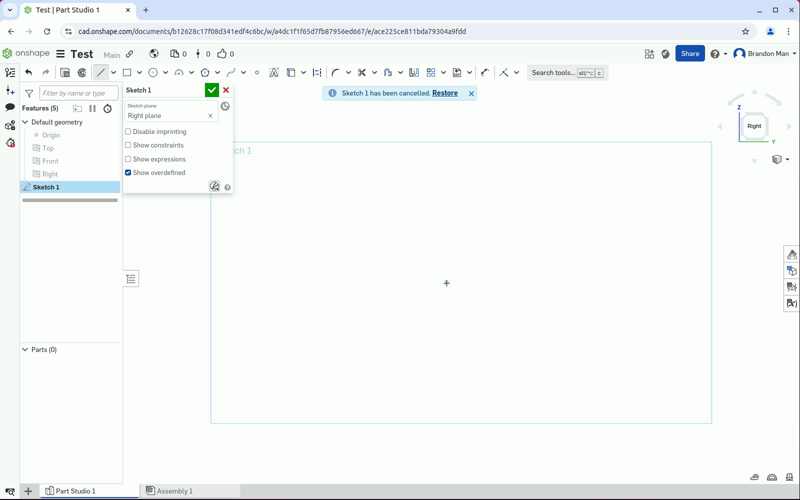
mouse_move(476, 282)
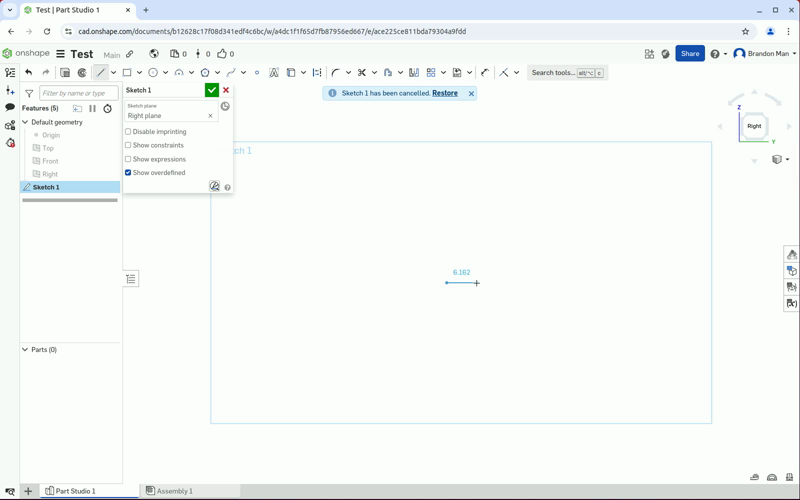
mouse_move(459, 282)
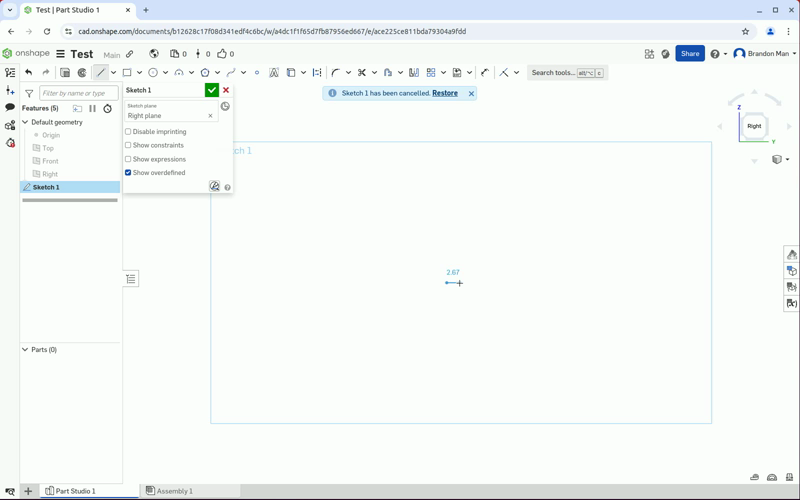
click(459, 282)
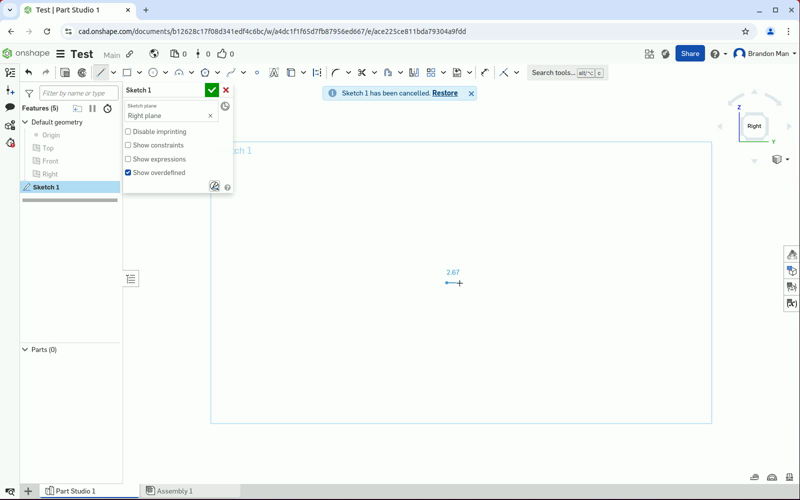
key_up(shift)
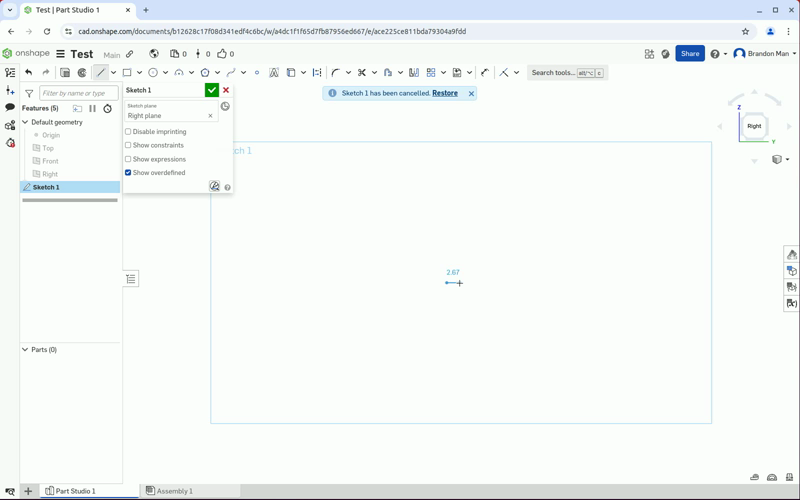
key_down(shift)
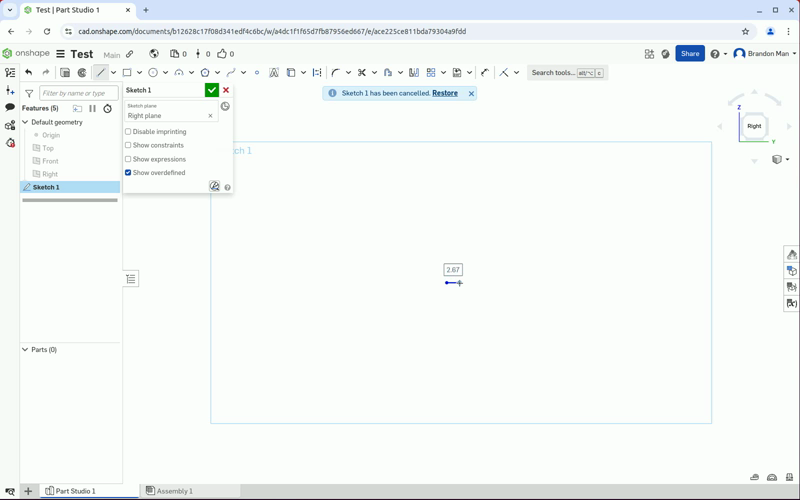
mouse_move(459, 204)
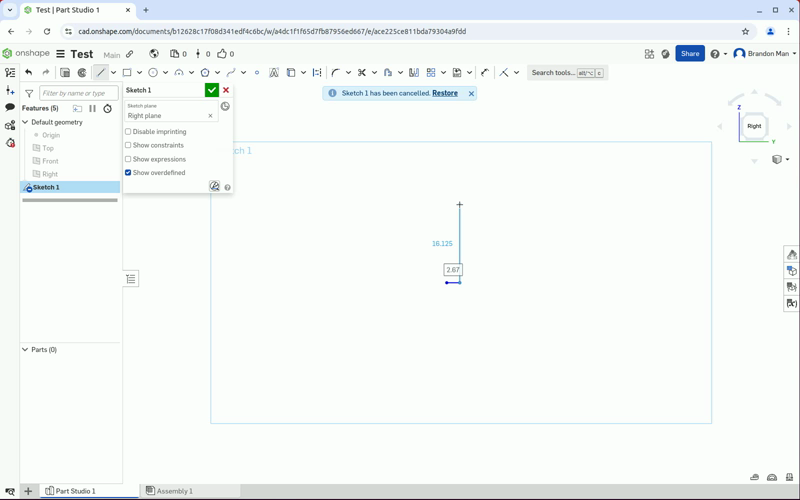
click(459, 204)
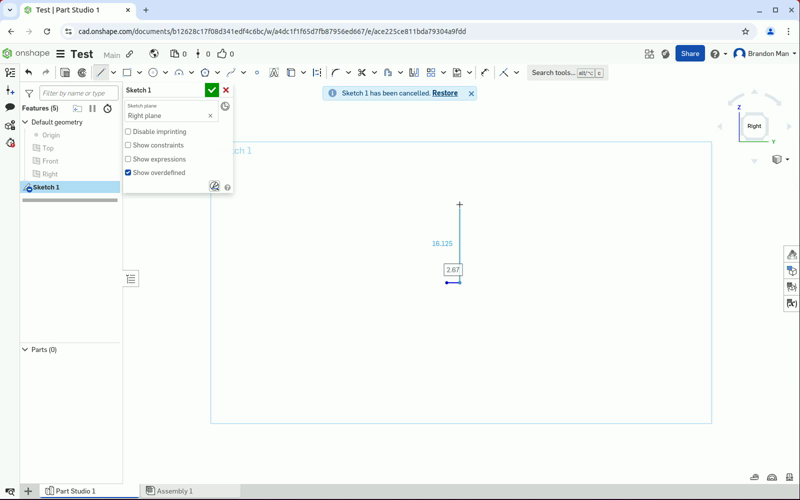
key_up(shift)
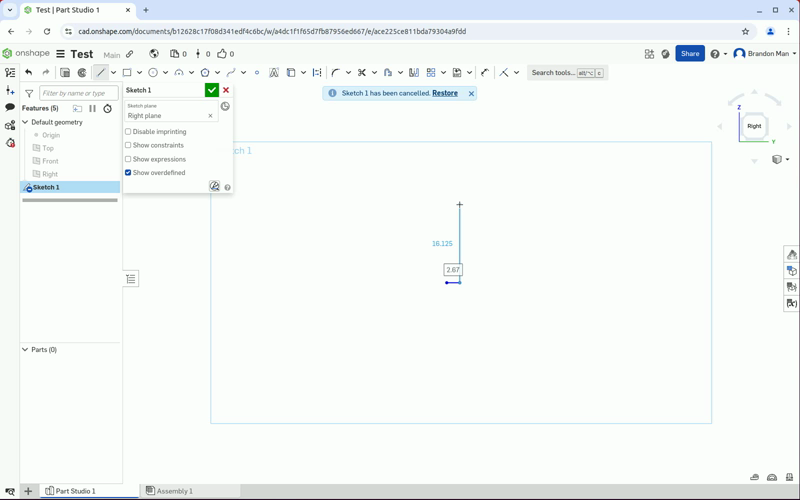
key_down(shift)
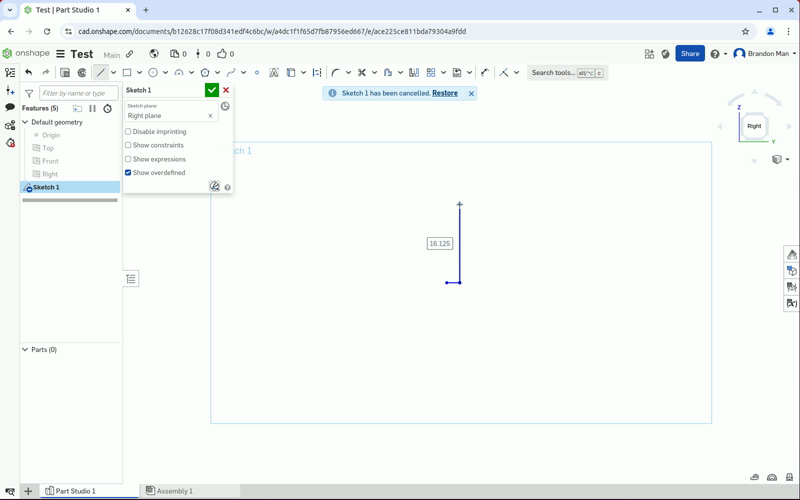
mouse_move(489, 204)
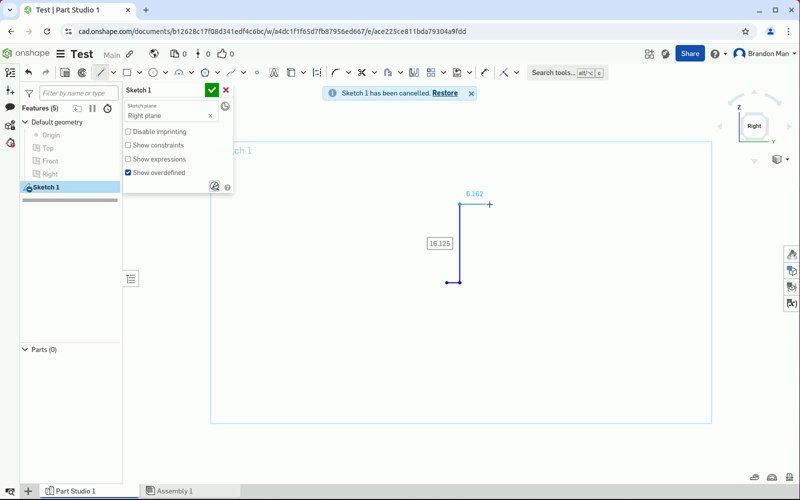
mouse_move(446, 204)
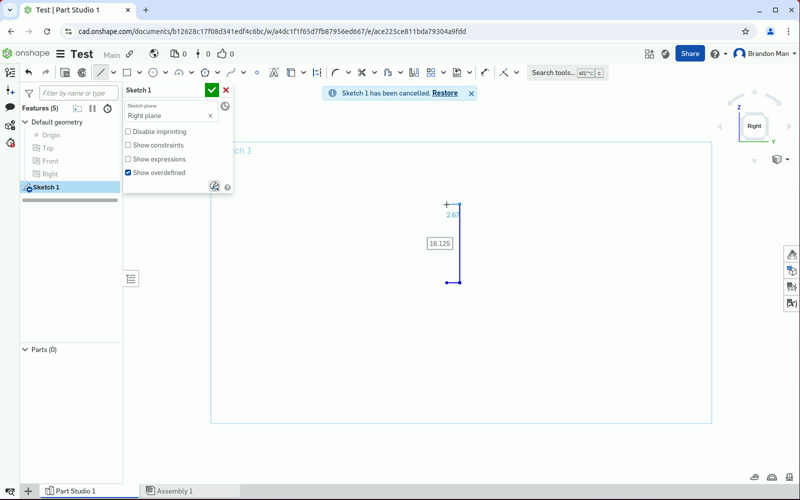
click(446, 204)
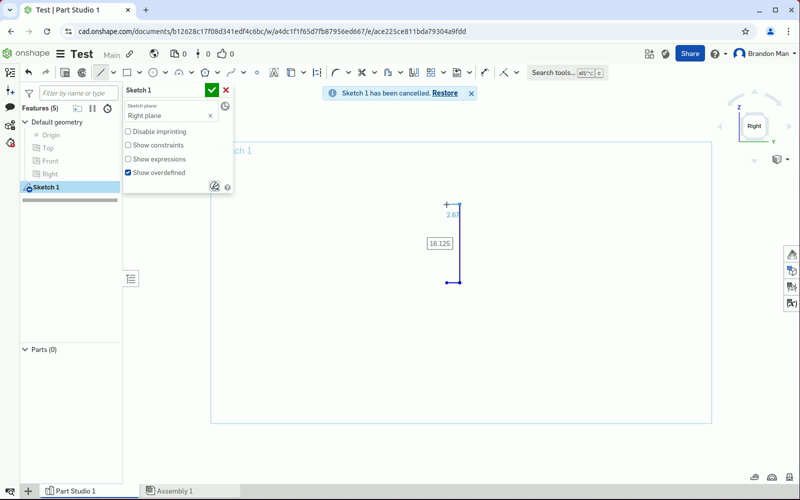
key_up(shift)
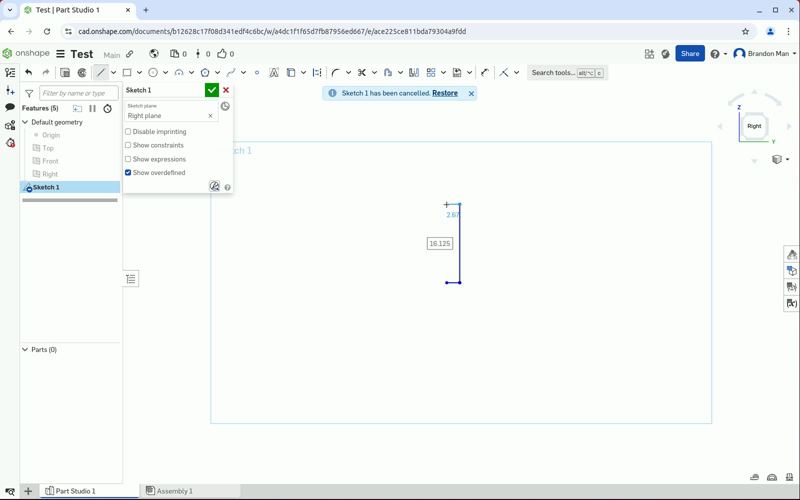
key_down(shift)
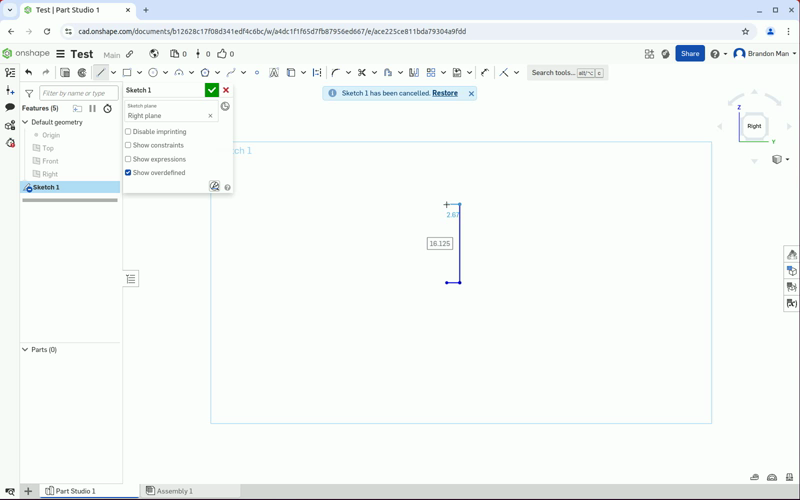
mouse_move(476, 204)
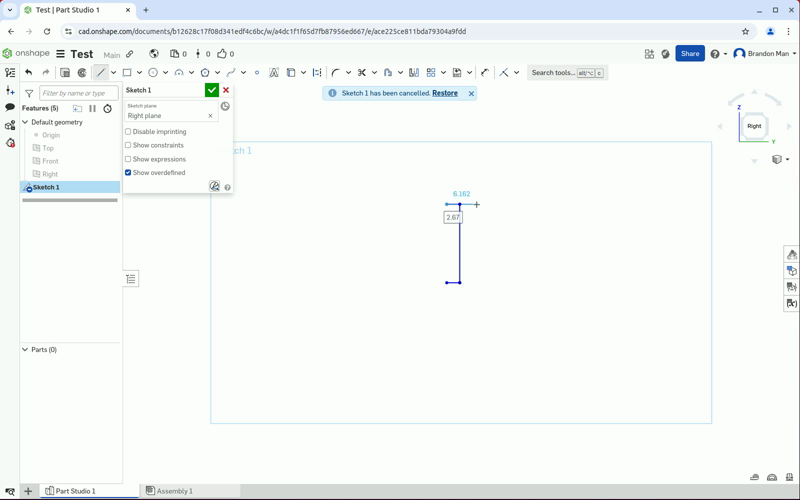
mouse_move(446, 215)
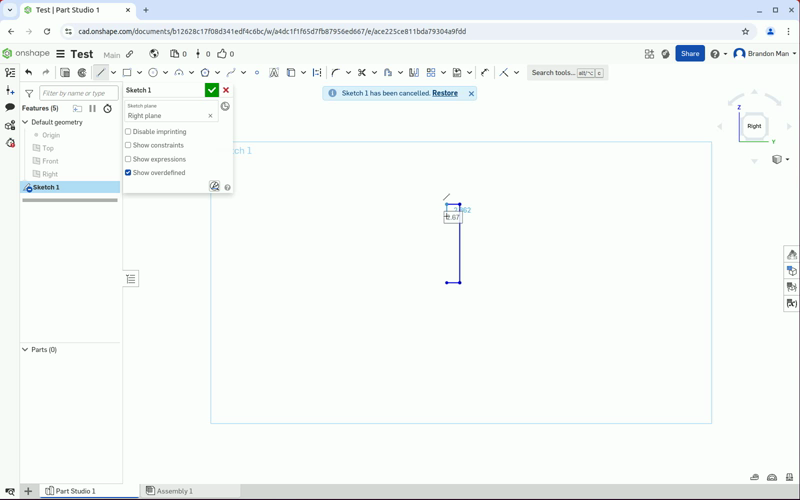
click(446, 215)
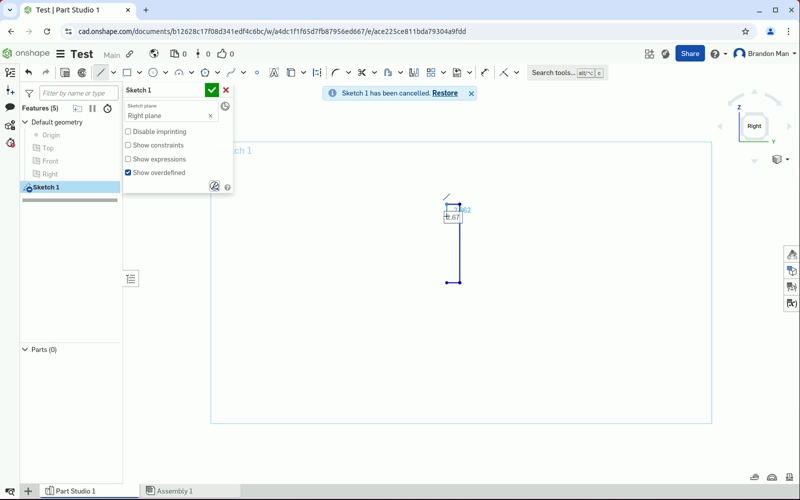
key_up(shift)
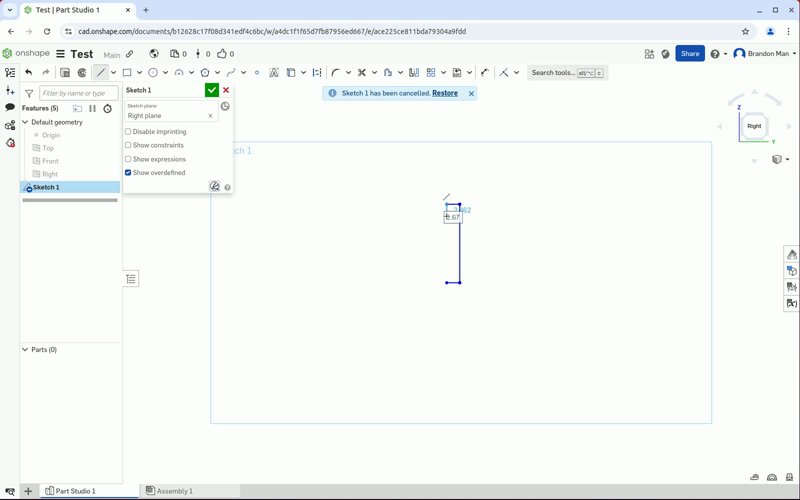
key_down(shift)
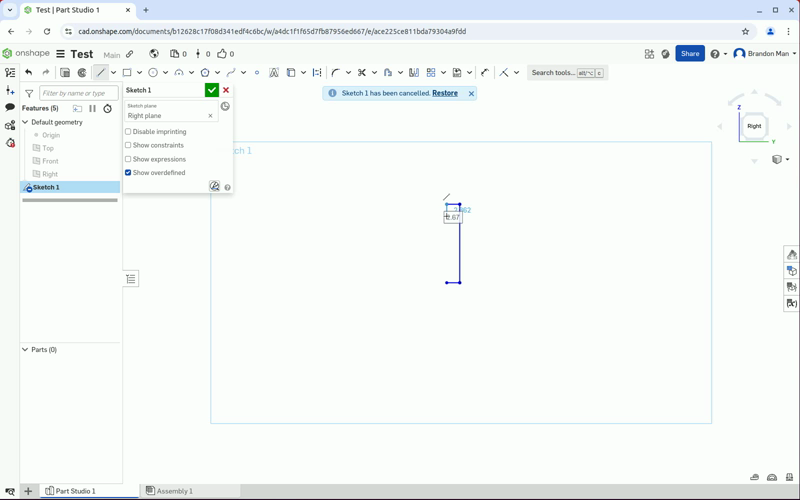
mouse_move(476, 215)
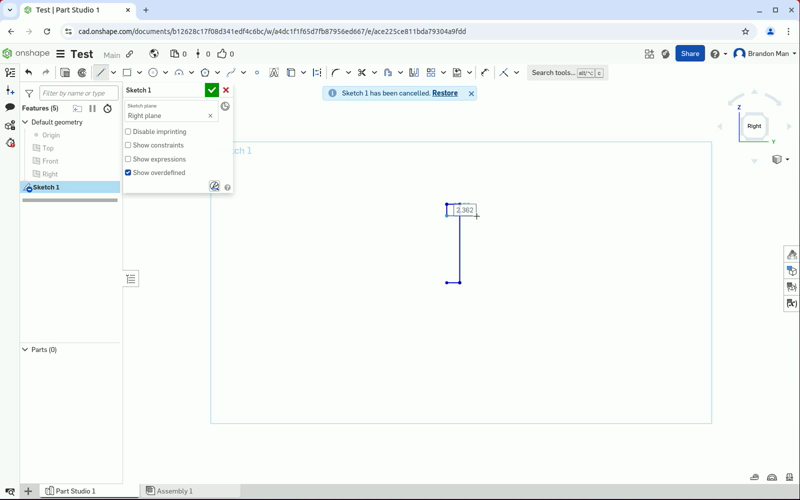
mouse_move(450, 215)
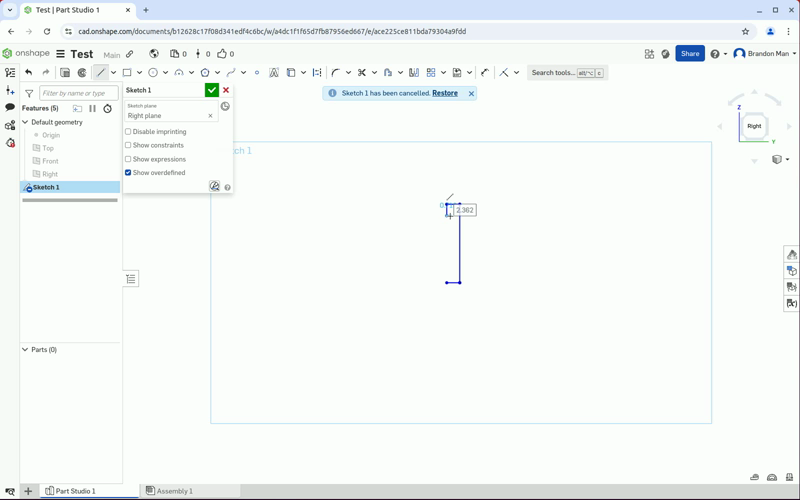
scroll(6)
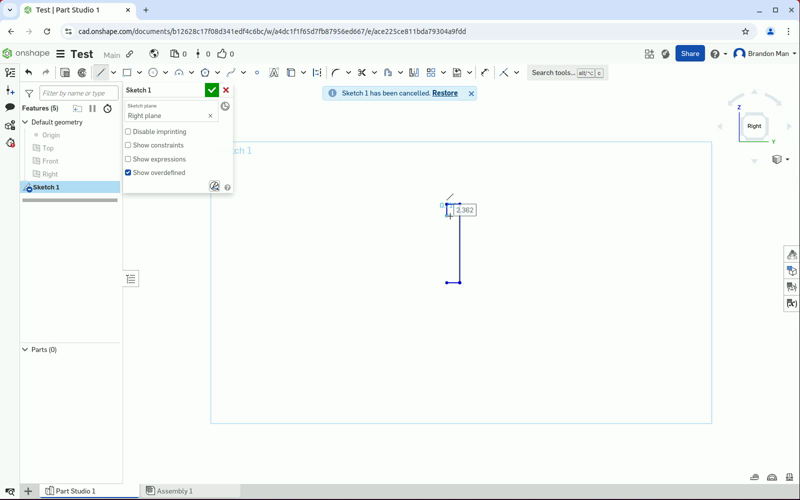
scroll(6)
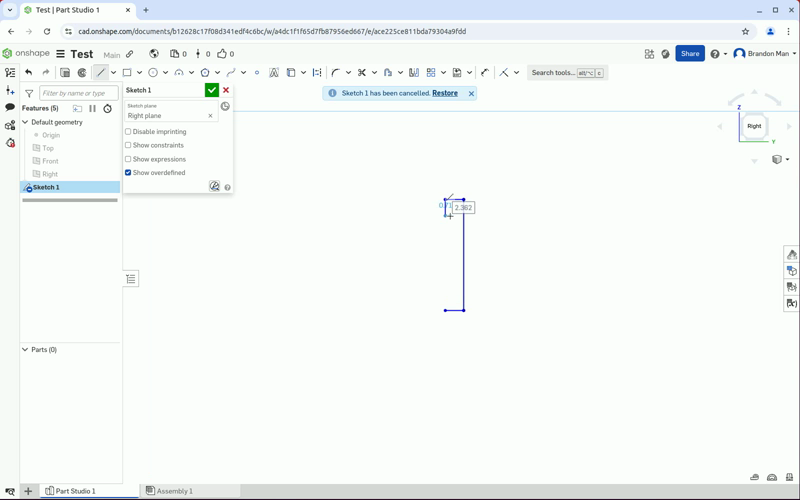
scroll(6)
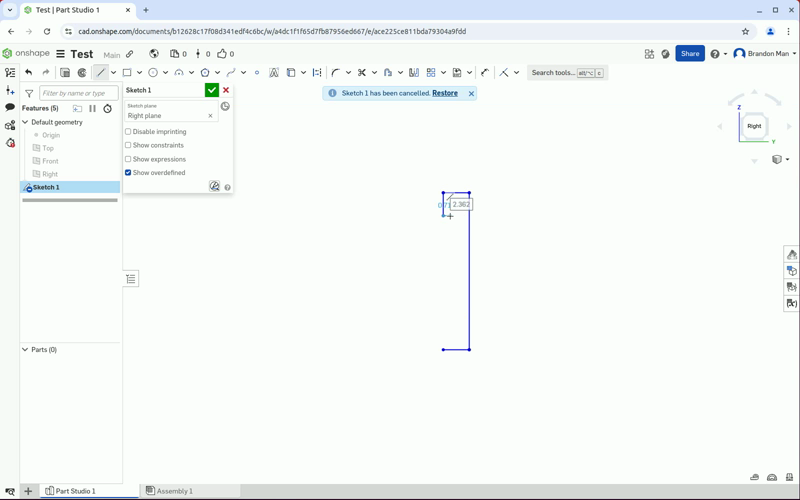
scroll(6)
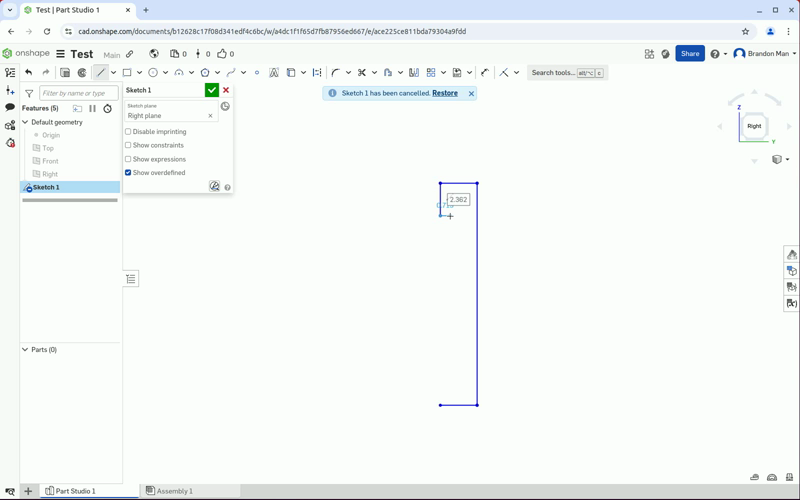
scroll(6)
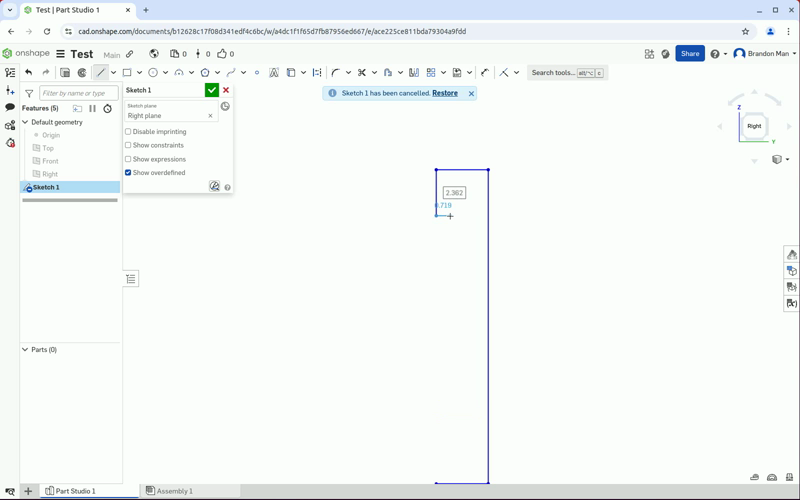
scroll(6)
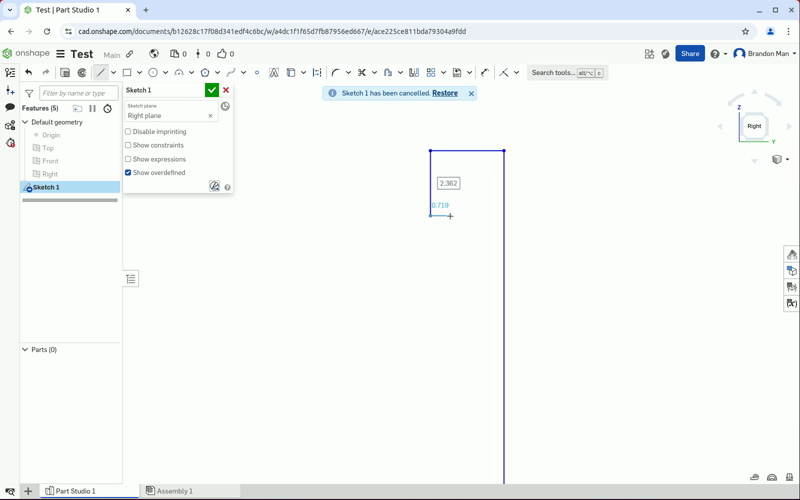
scroll(6)
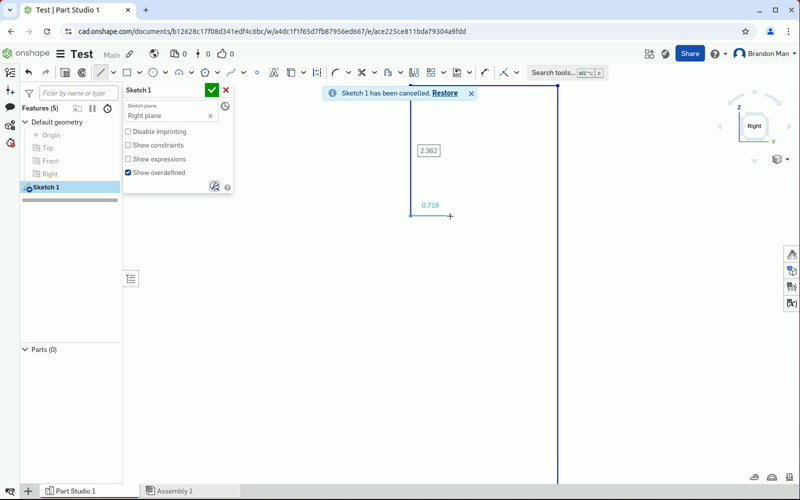
click(450, 215)
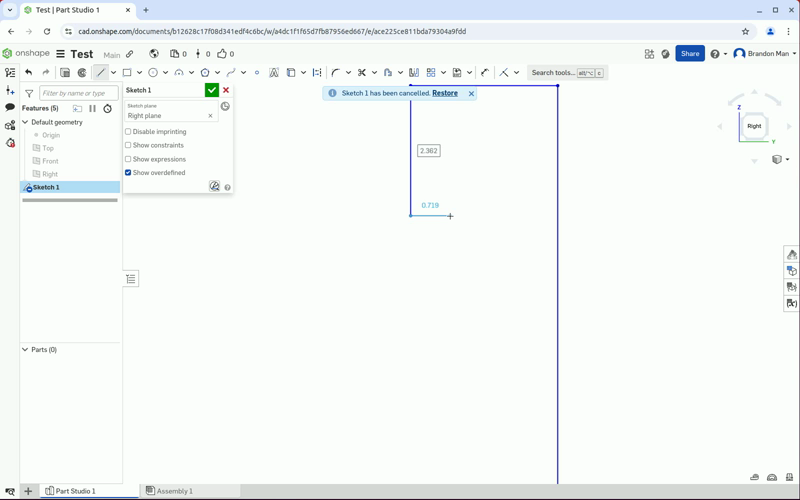
scroll(-6)
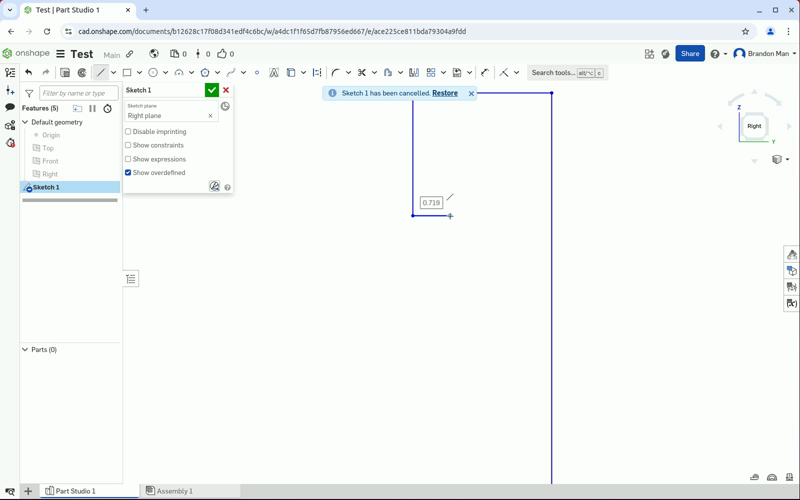
scroll(-6)
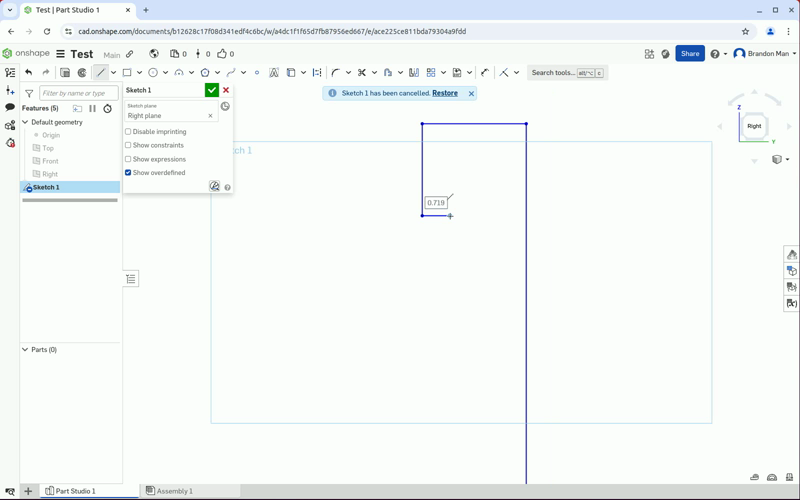
scroll(-6)
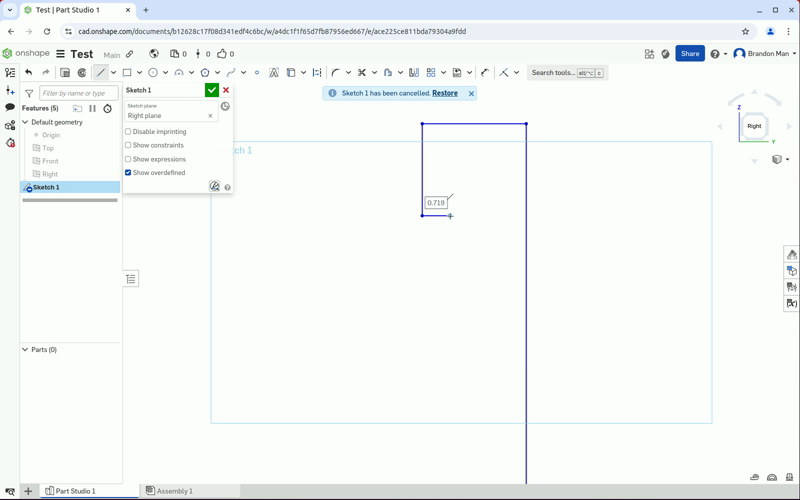
scroll(-6)
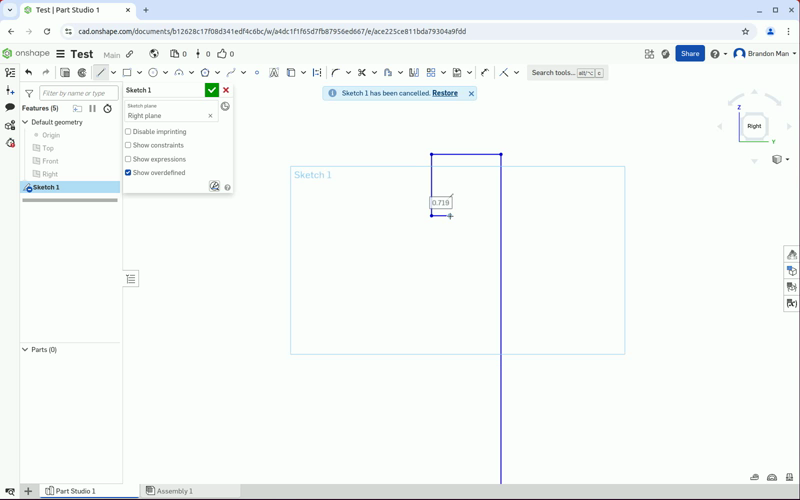
scroll(-6)
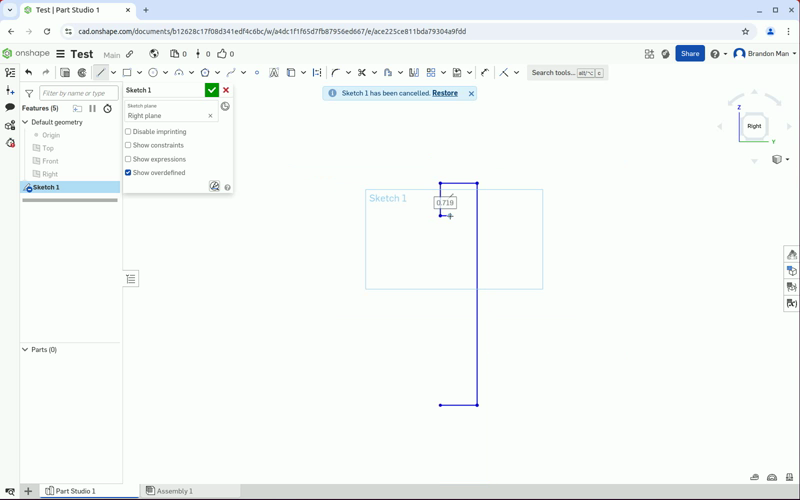
scroll(-6)
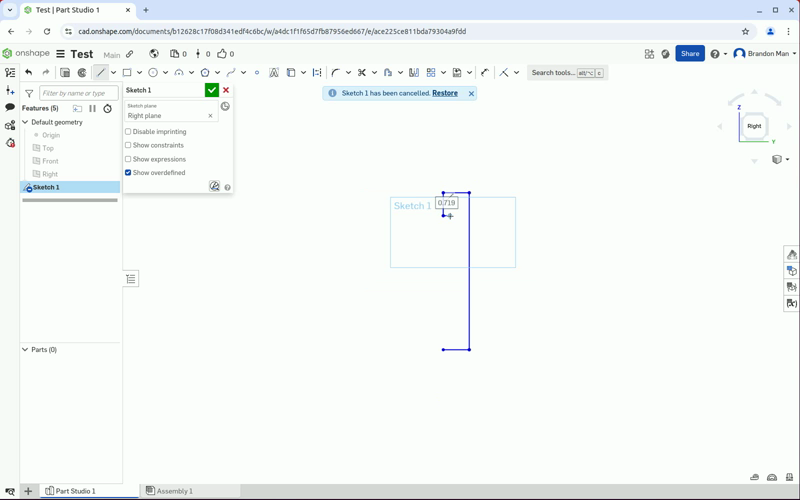
scroll(-6)
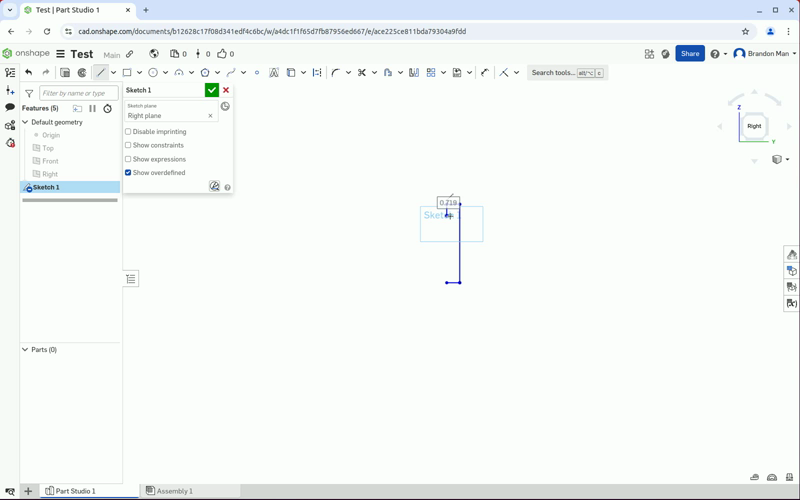
key_up(shift)
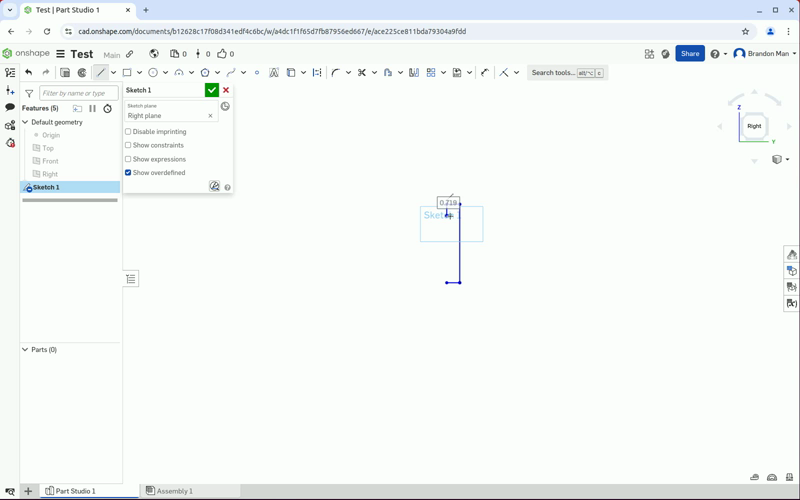
key_down(shift)
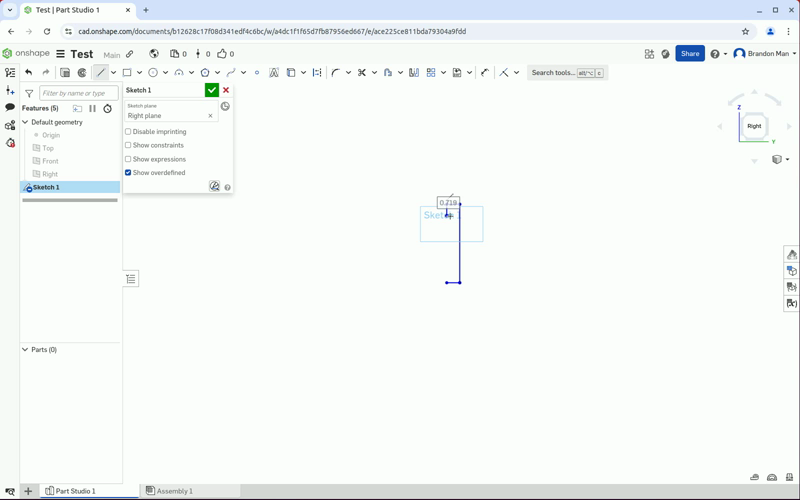
mouse_move(480, 215)
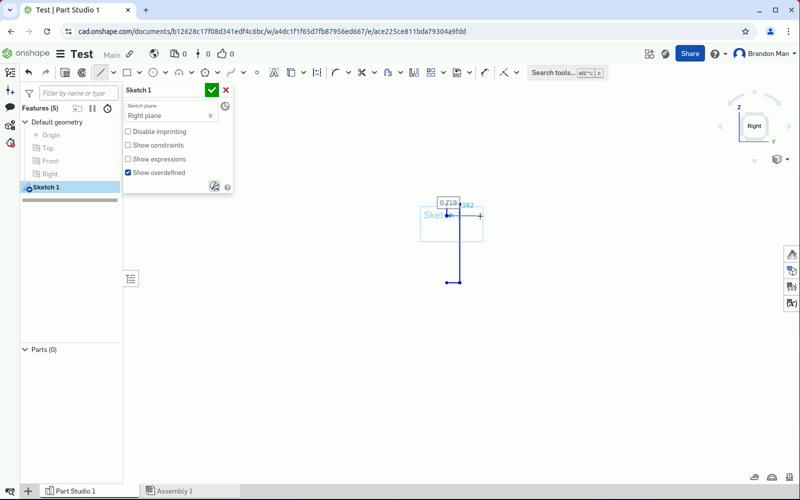
mouse_move(450, 220)
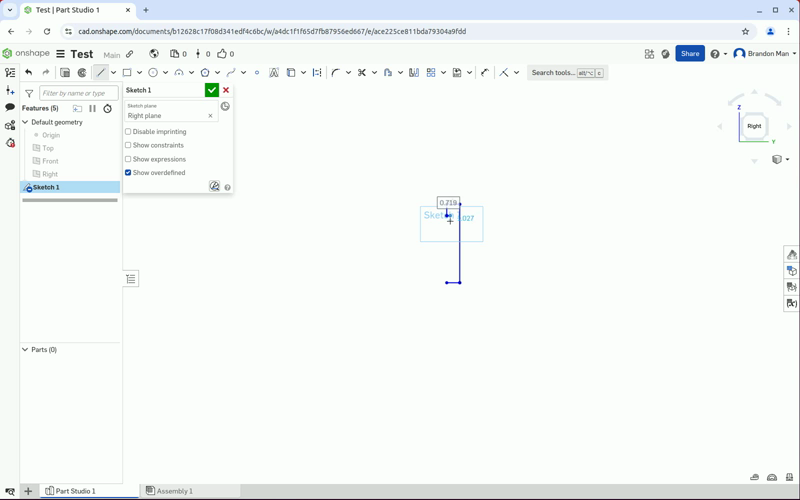
scroll(6)
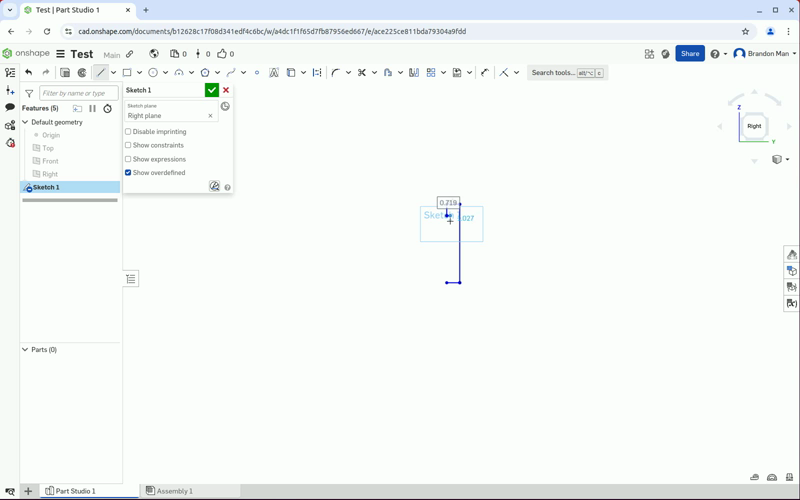
scroll(6)
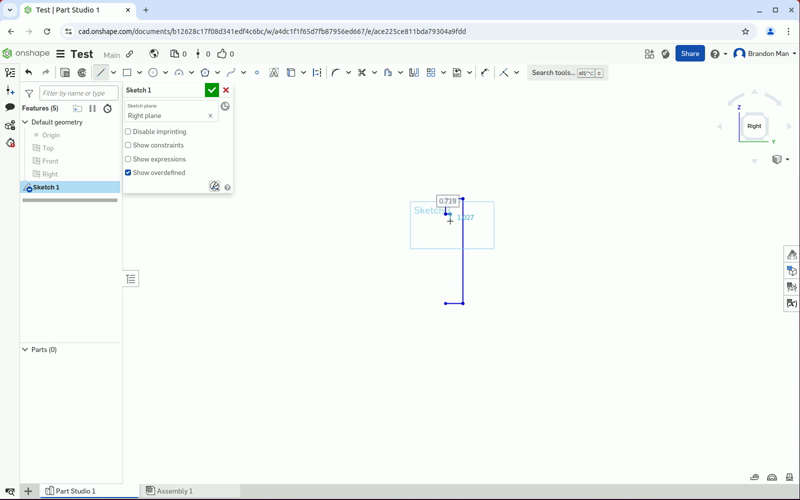
scroll(6)
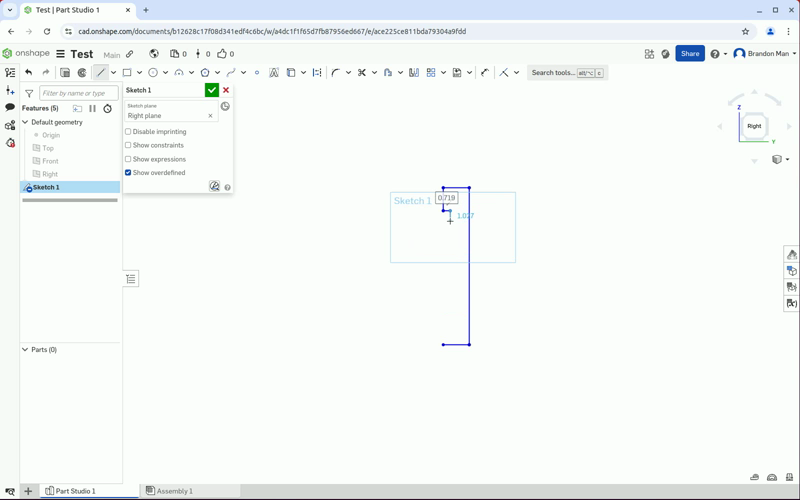
scroll(6)
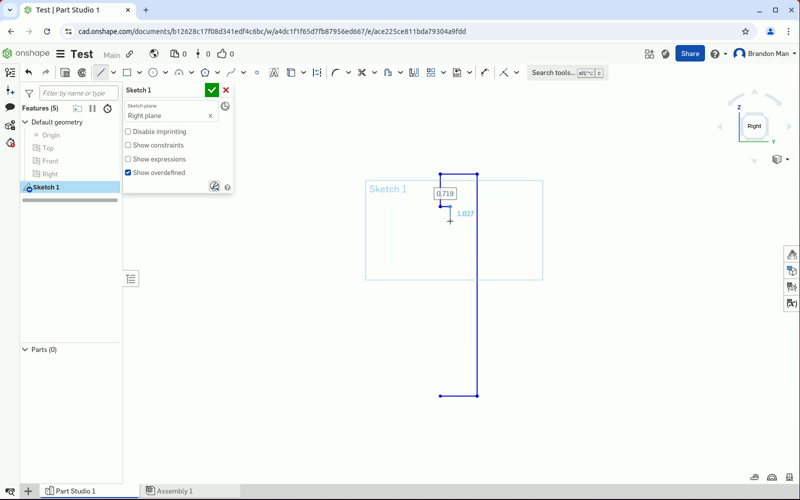
scroll(6)
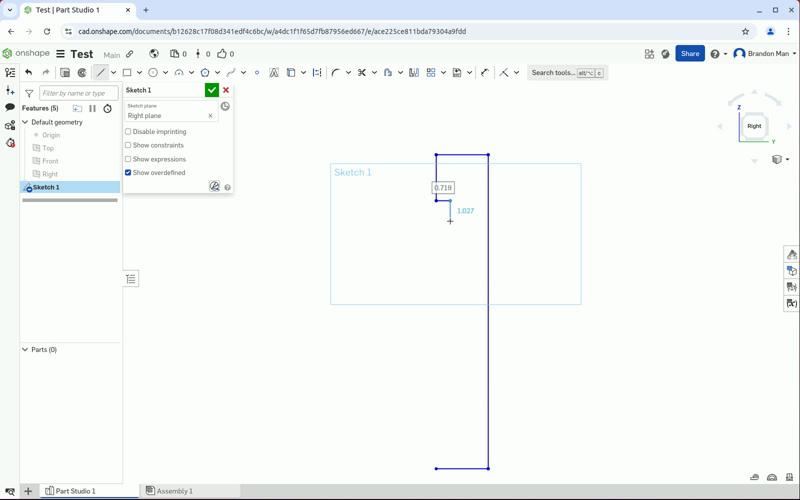
scroll(6)
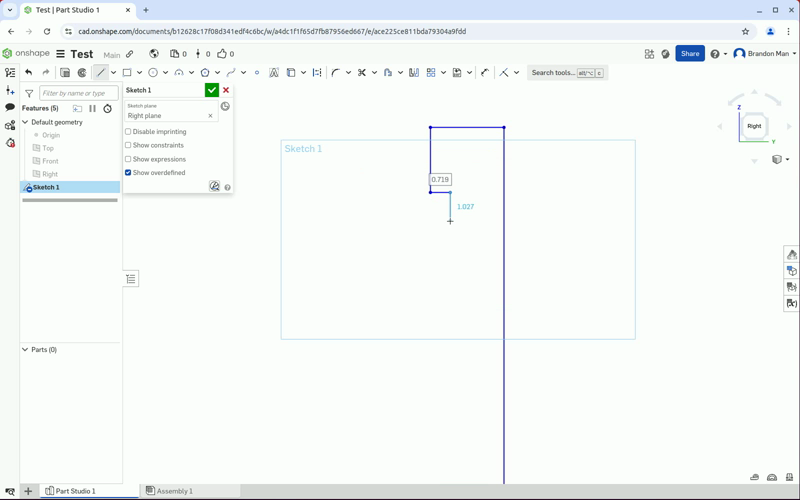
scroll(6)
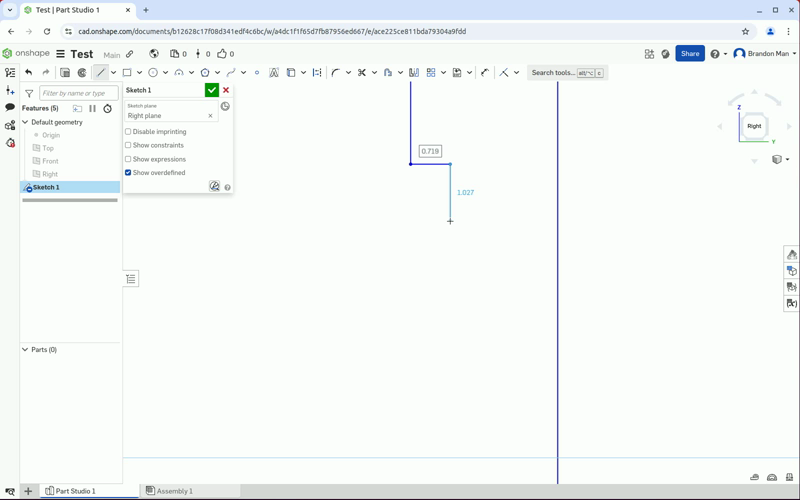
click(450, 220)
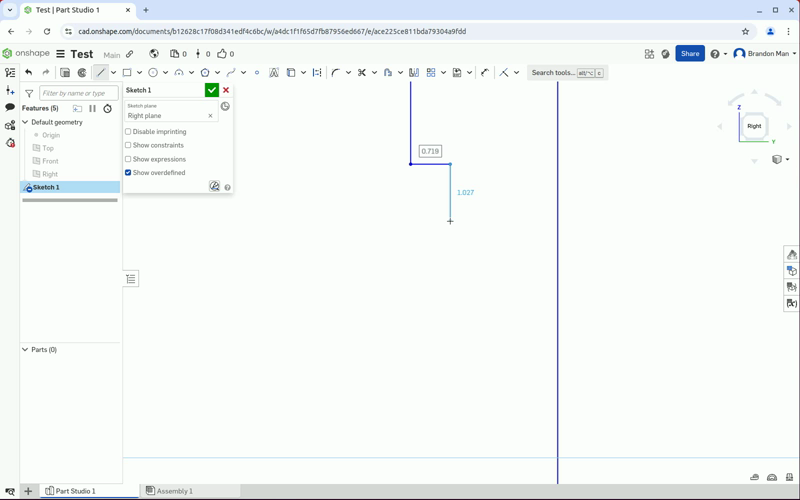
scroll(-6)
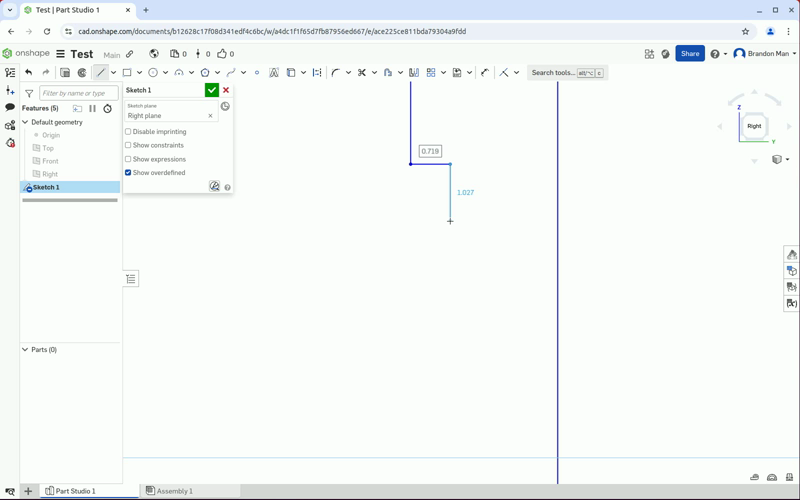
scroll(-6)
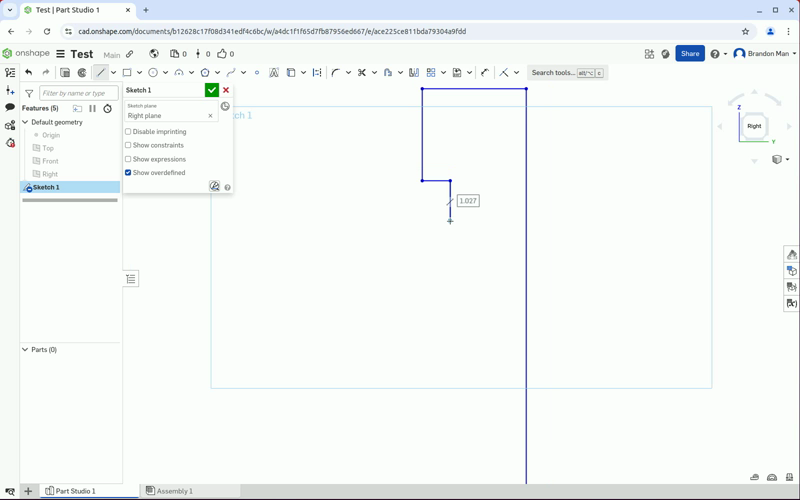
scroll(-6)
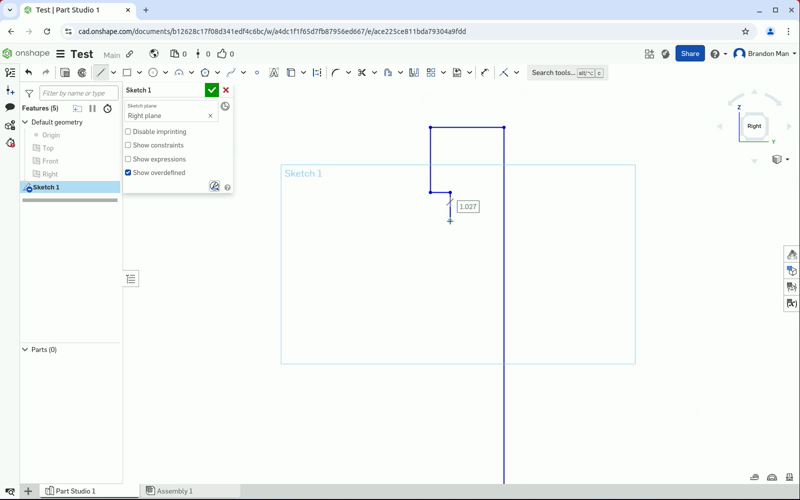
scroll(-6)
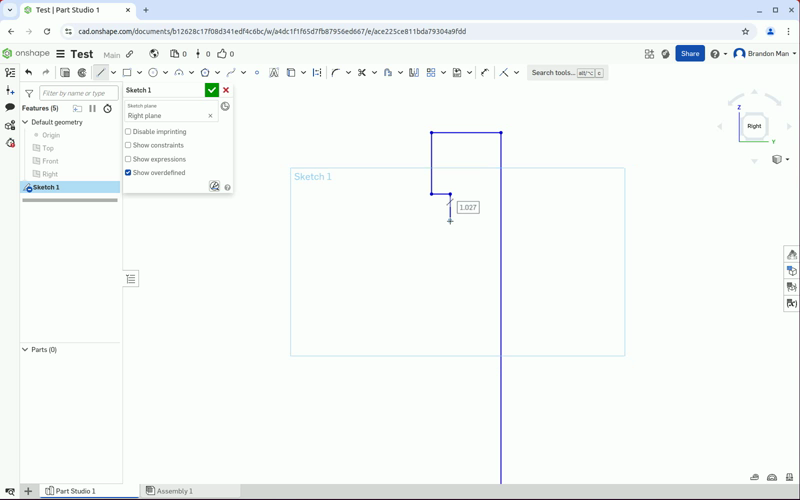
scroll(-6)
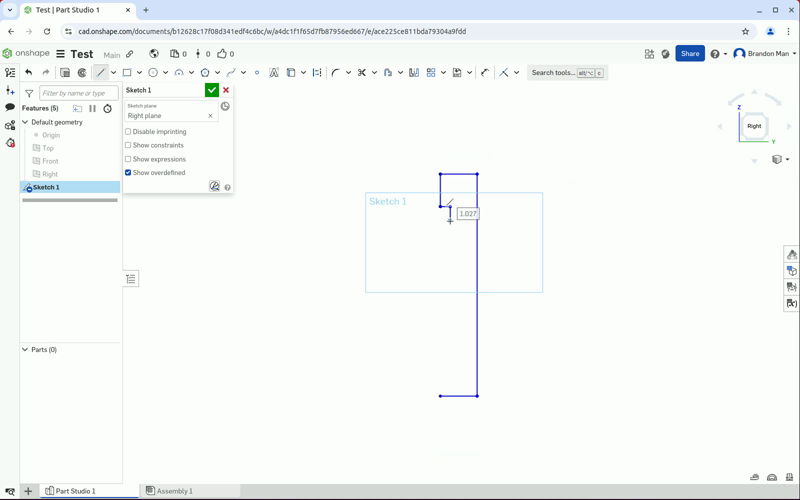
scroll(-6)
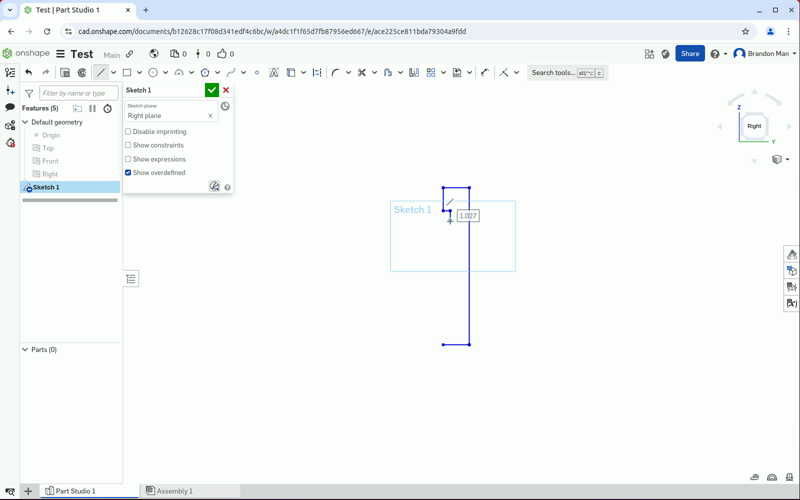
scroll(-6)
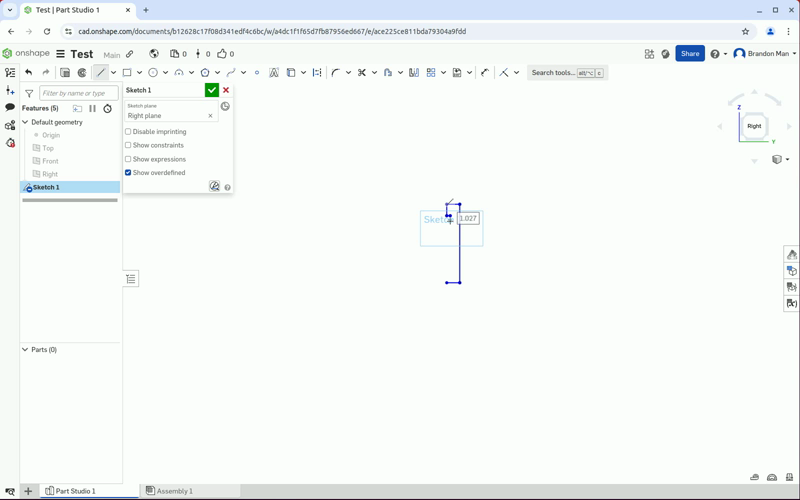
key_up(shift)
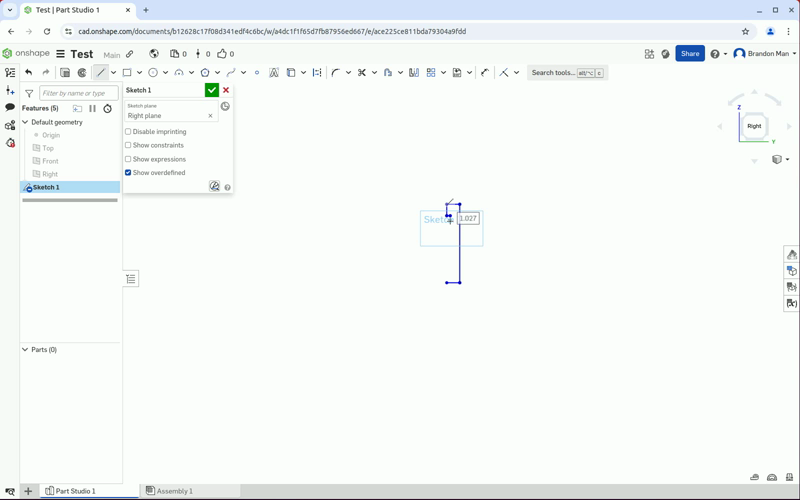
key_down(shift)
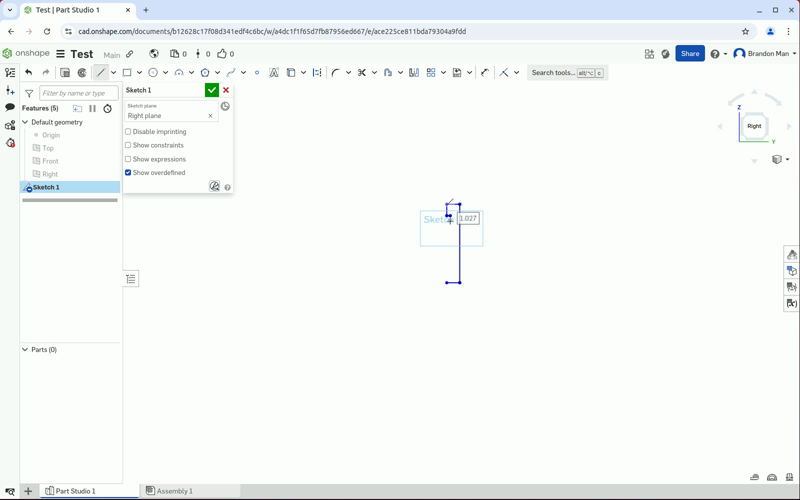
mouse_move(480, 220)
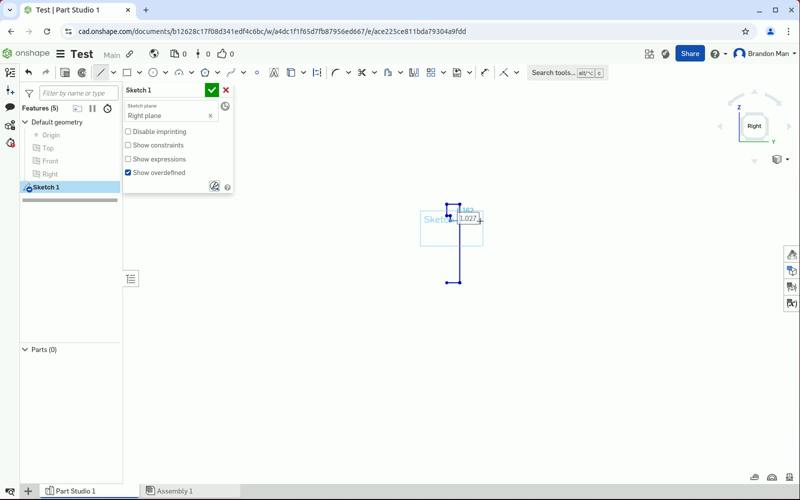
mouse_move(446, 220)
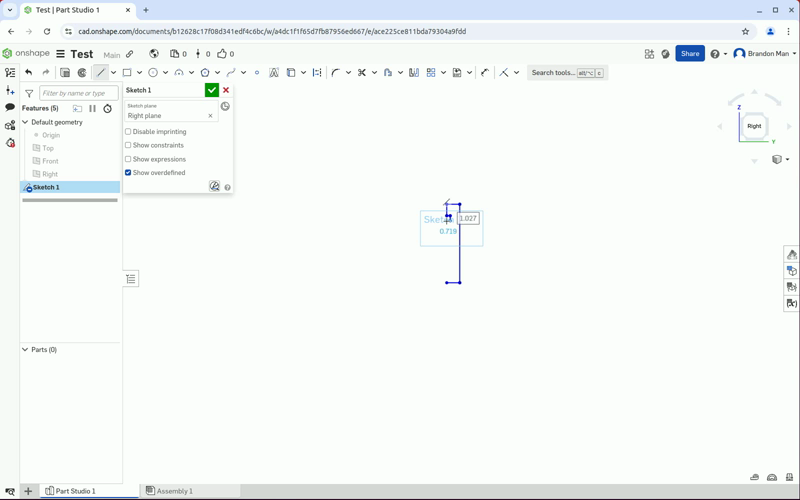
scroll(6)
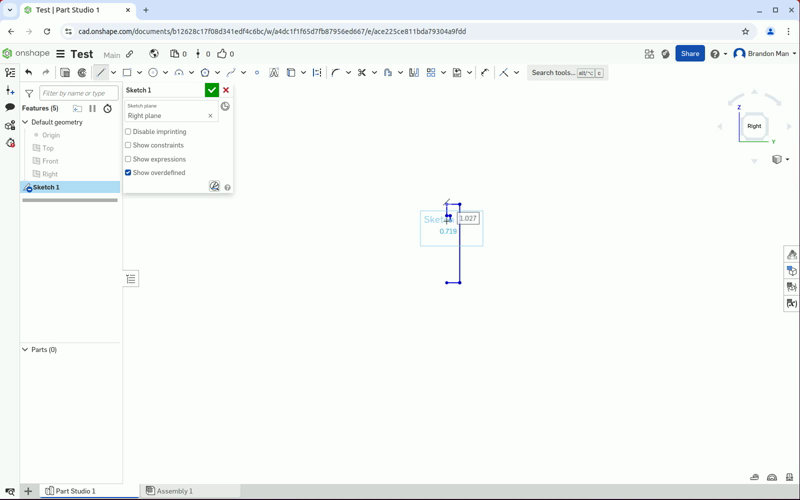
scroll(6)
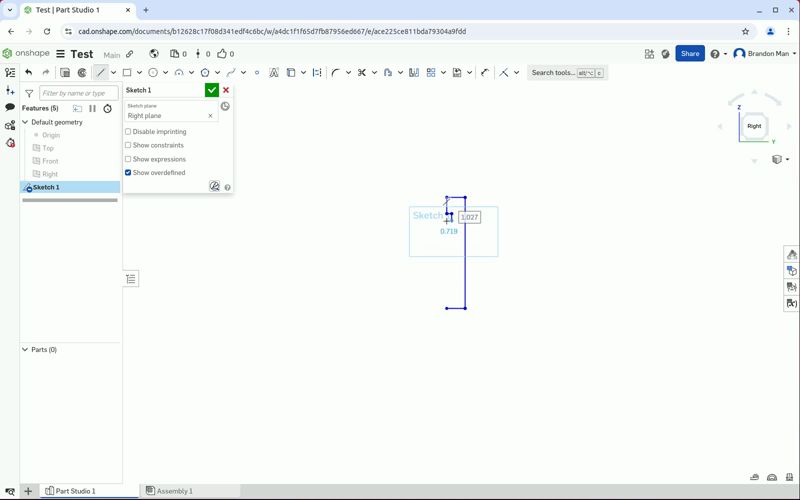
scroll(6)
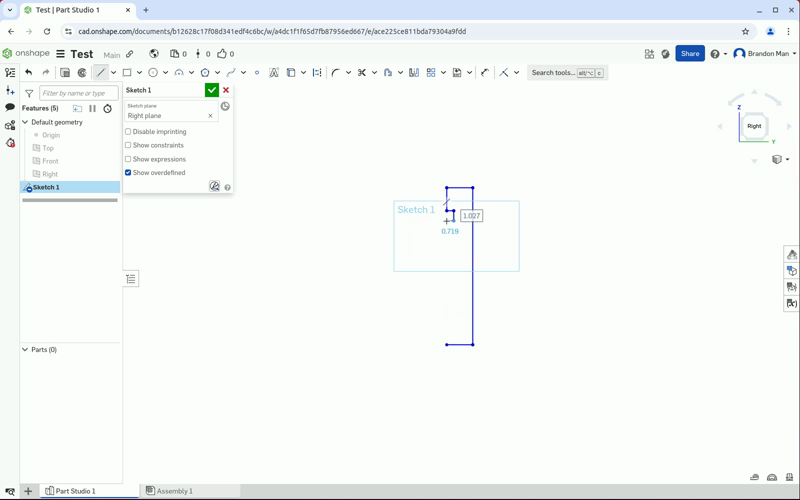
scroll(6)
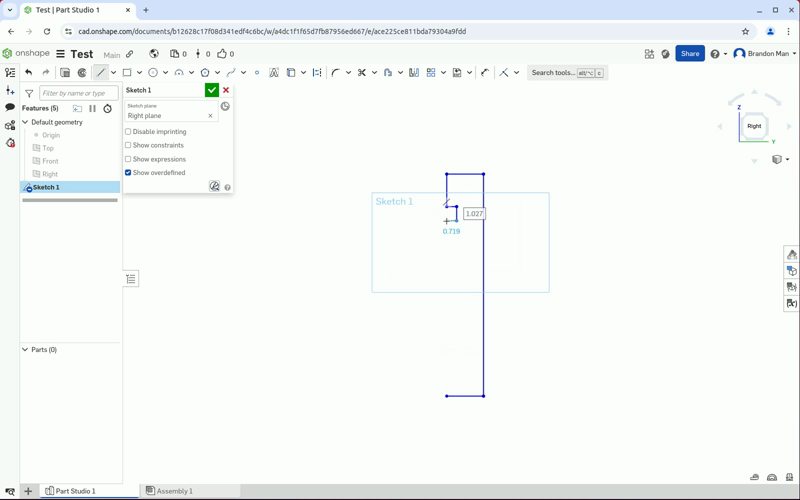
scroll(6)
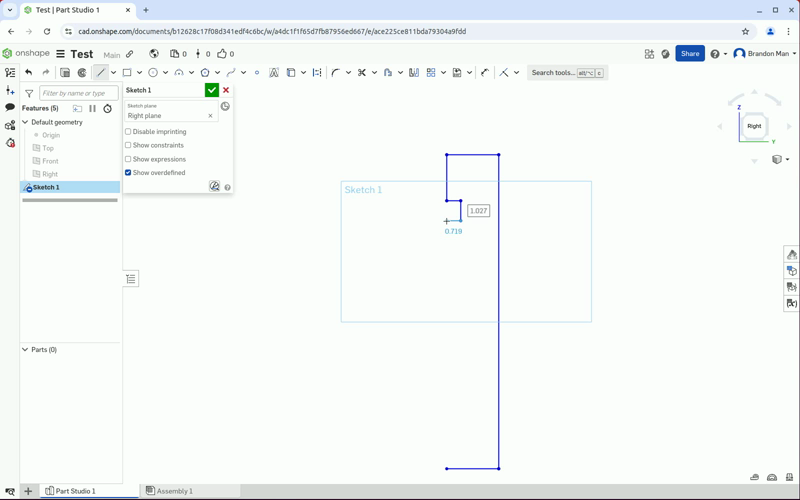
scroll(6)
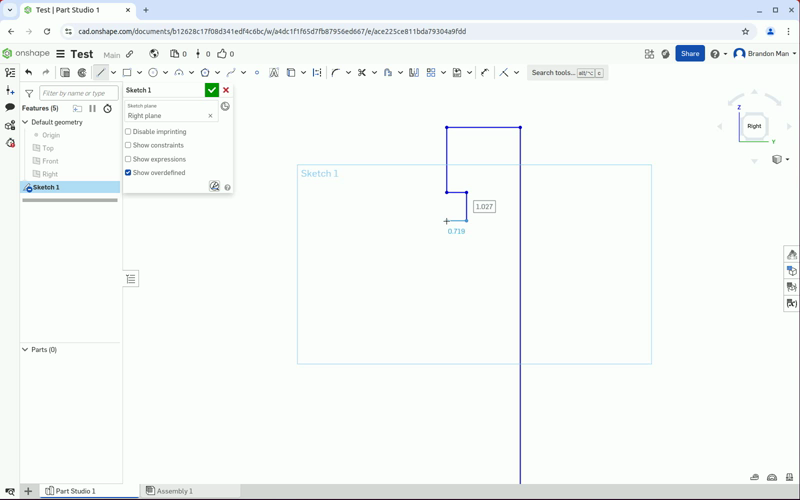
scroll(6)
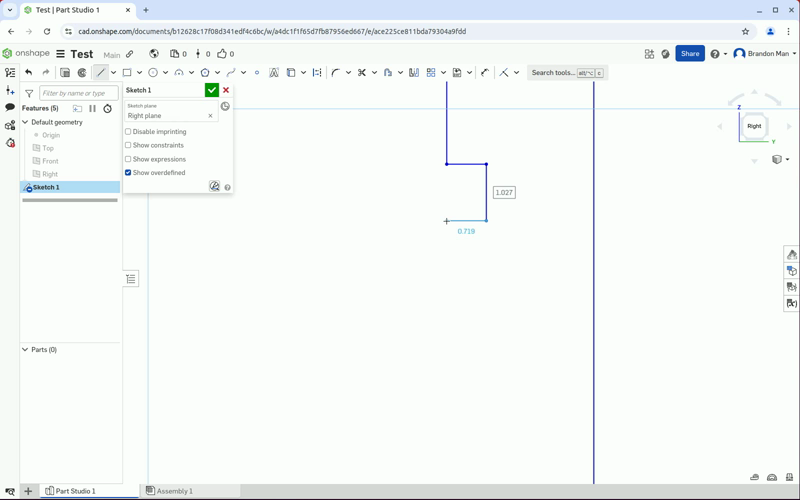
click(446, 220)
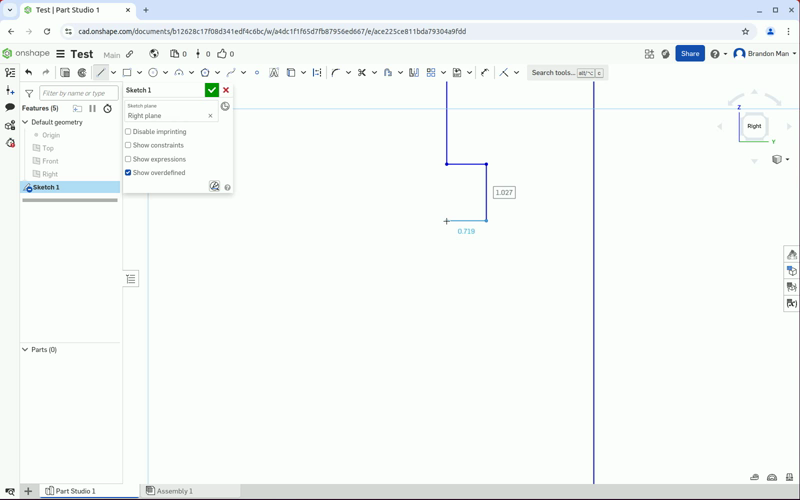
scroll(-6)
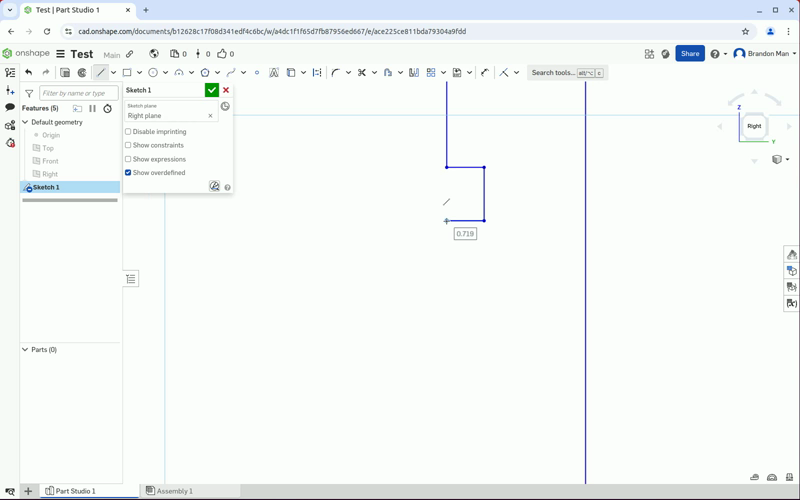
scroll(-6)
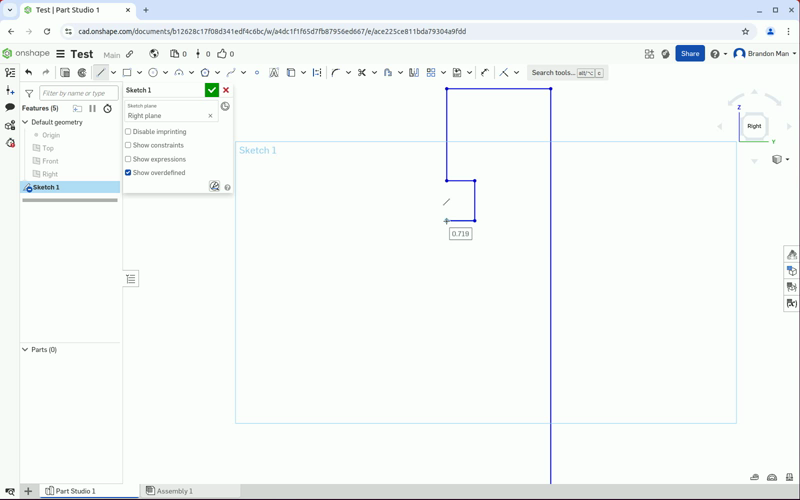
scroll(-6)
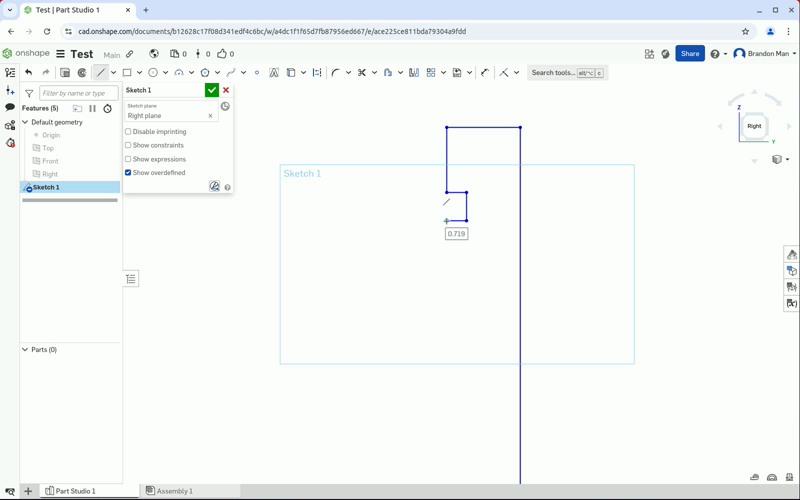
scroll(-6)
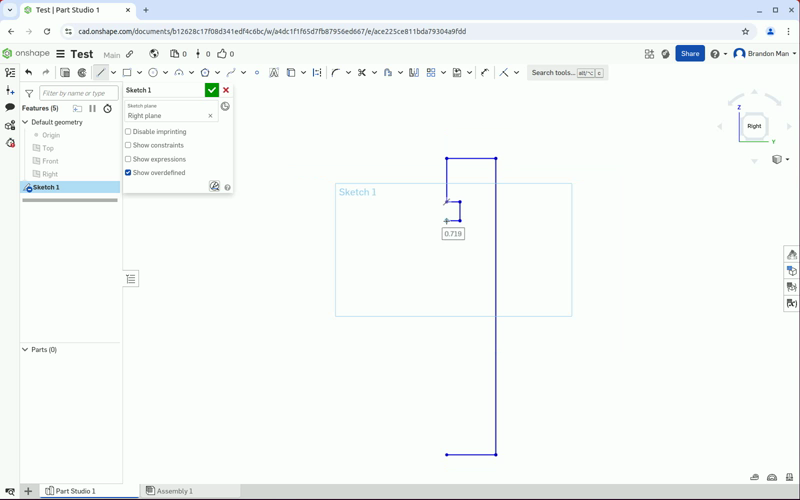
scroll(-6)
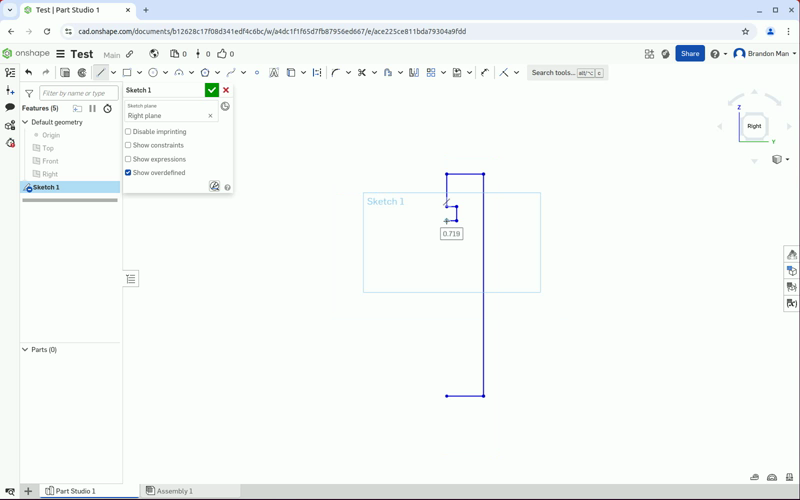
scroll(-6)
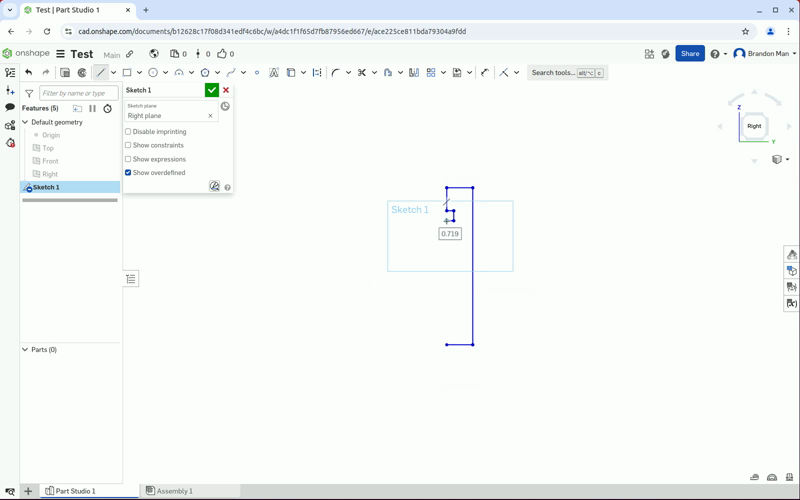
scroll(-6)
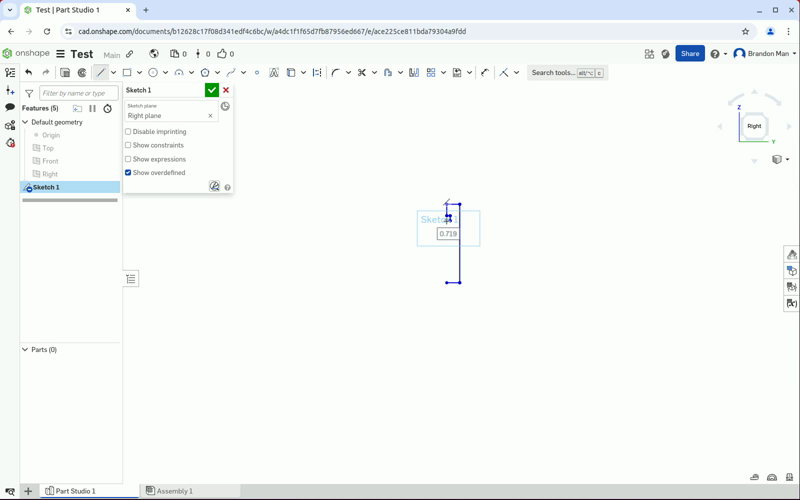
key_up(shift)
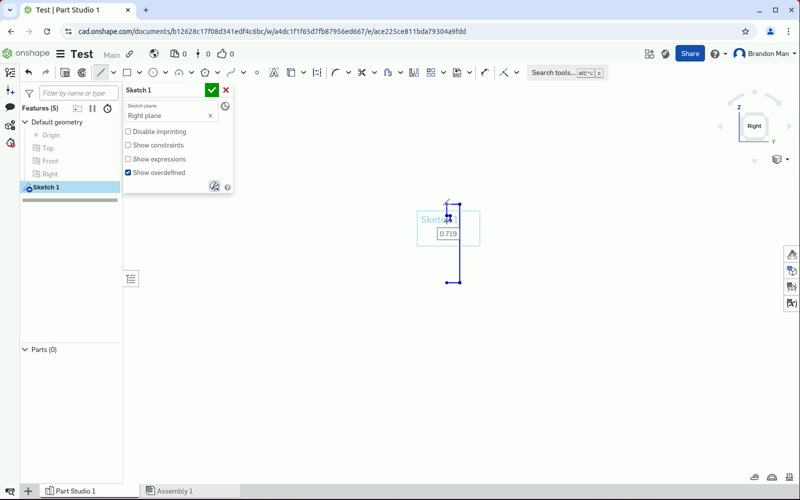
key_down(shift)
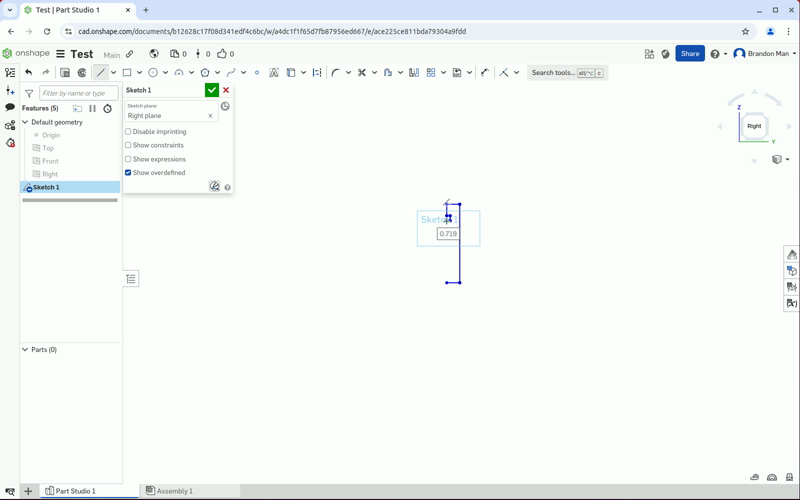
mouse_move(446, 282)
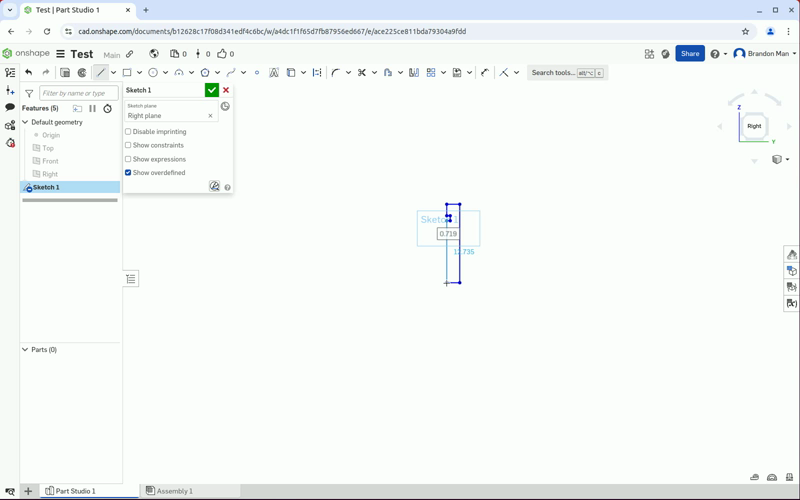
key_up(shift)
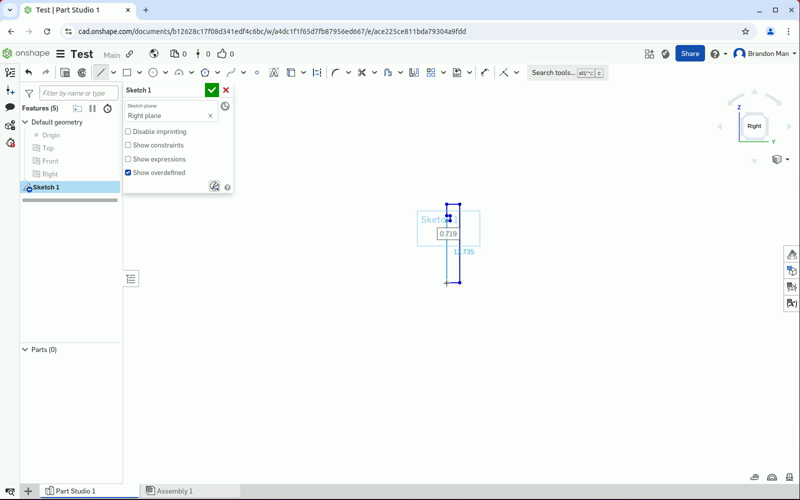
click(446, 282)
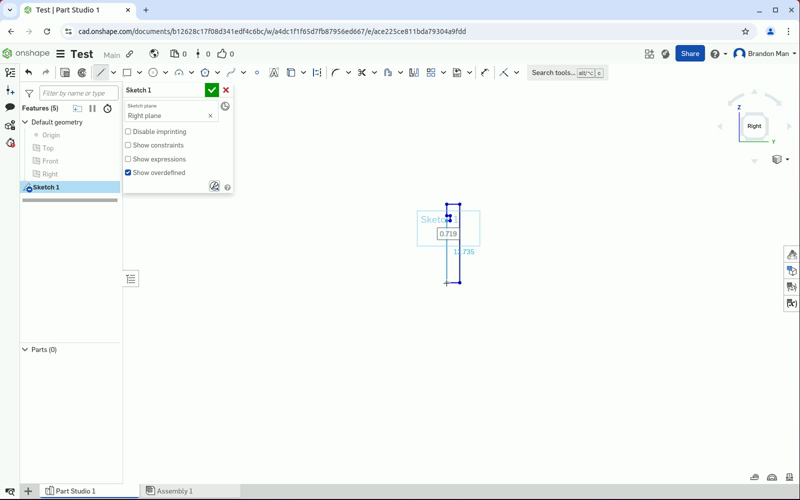
key(esc)
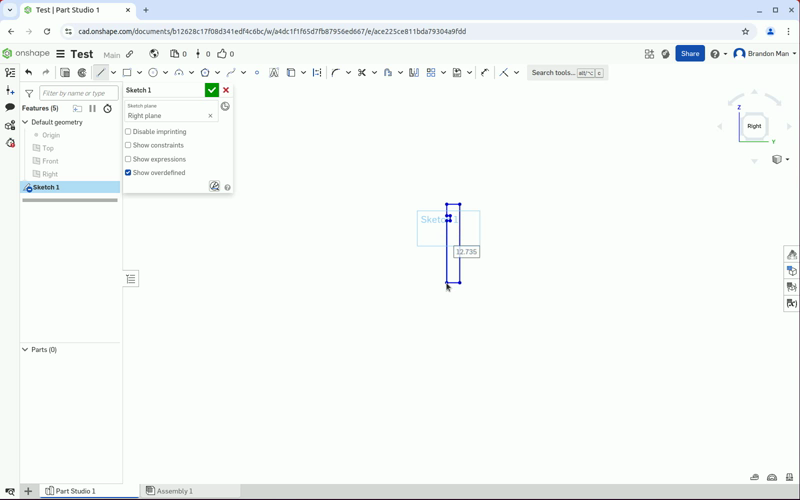
mouse_move(448, 237)
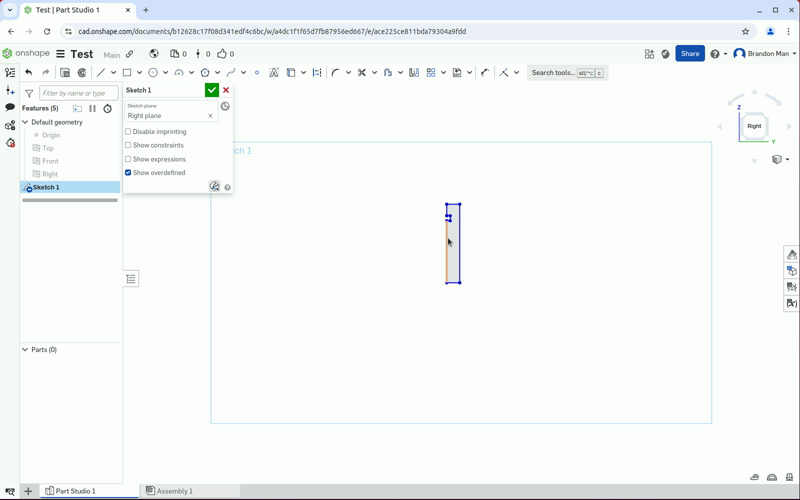
scroll(6)
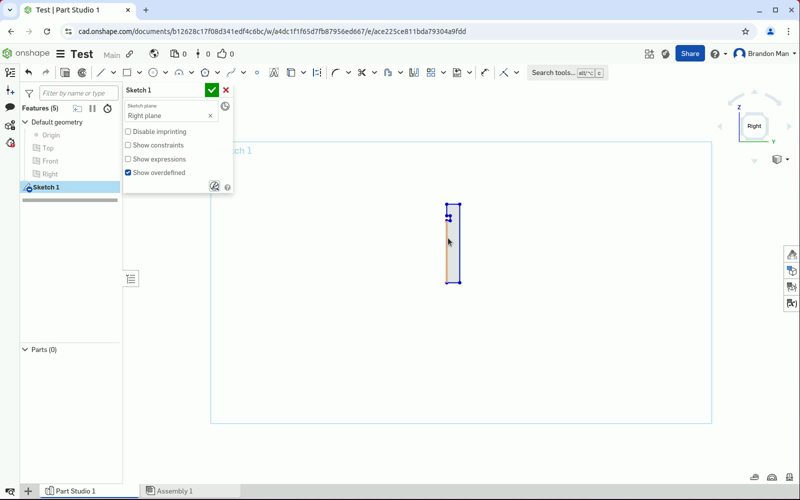
scroll(6)
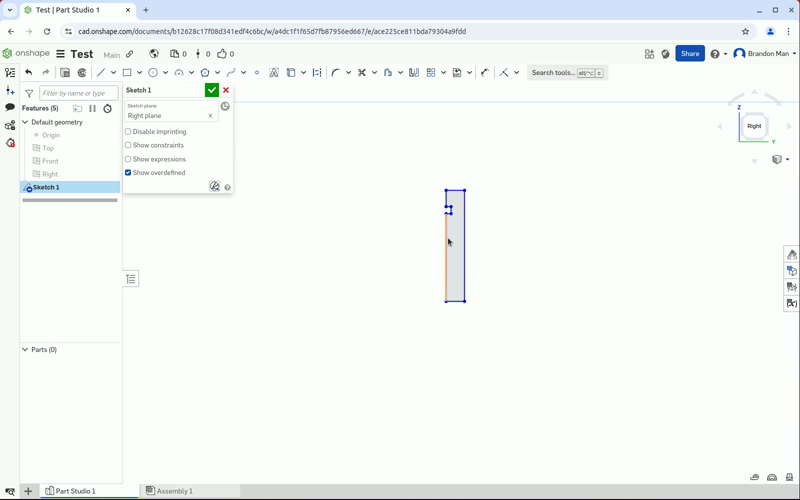
scroll(6)
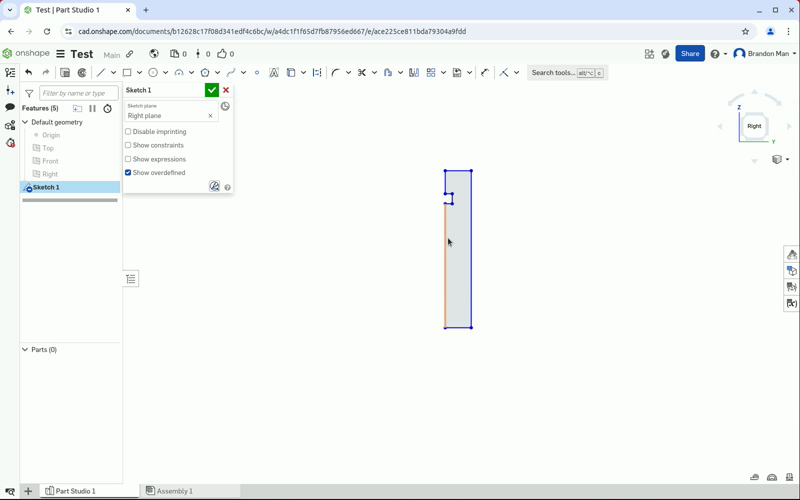
scroll(6)
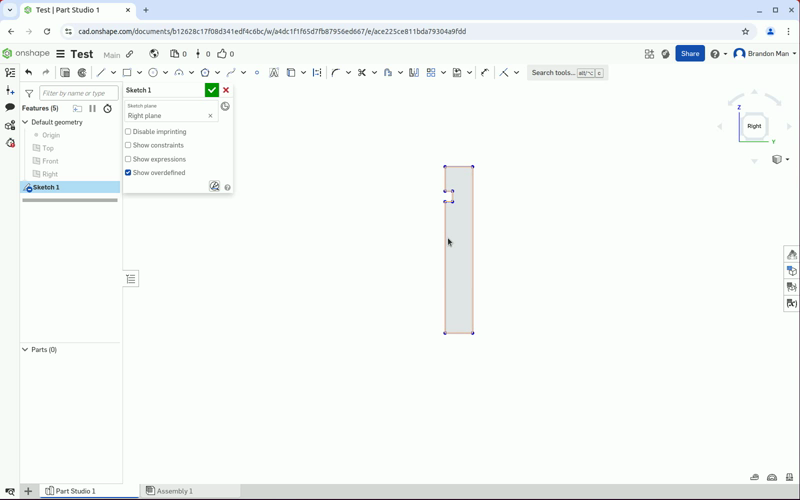
scroll(6)
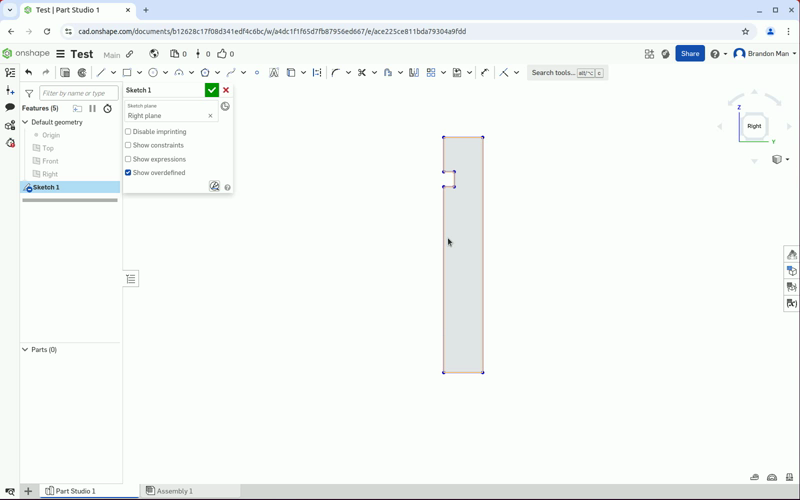
scroll(6)
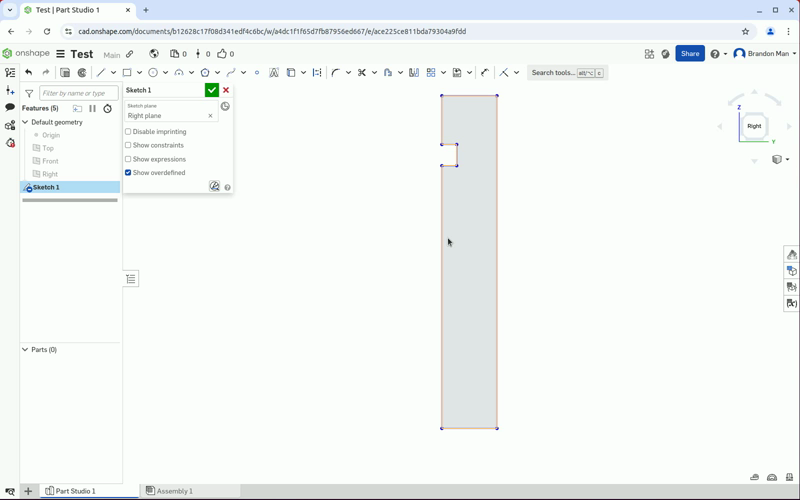
scroll(6)
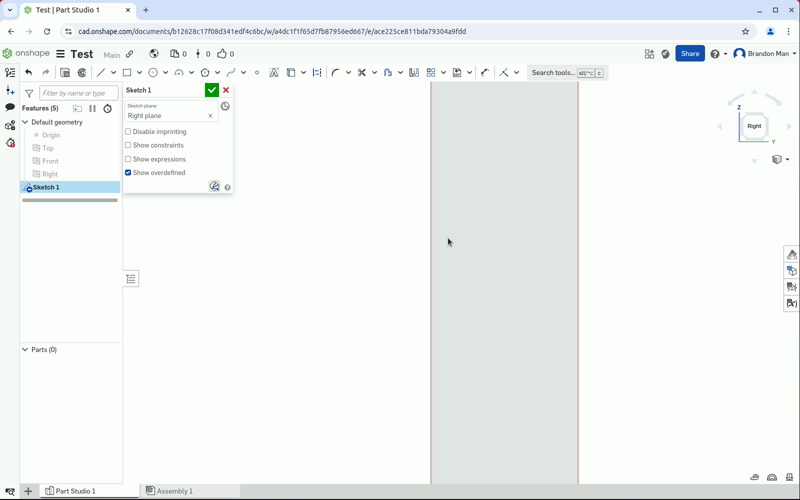
click(448, 237)
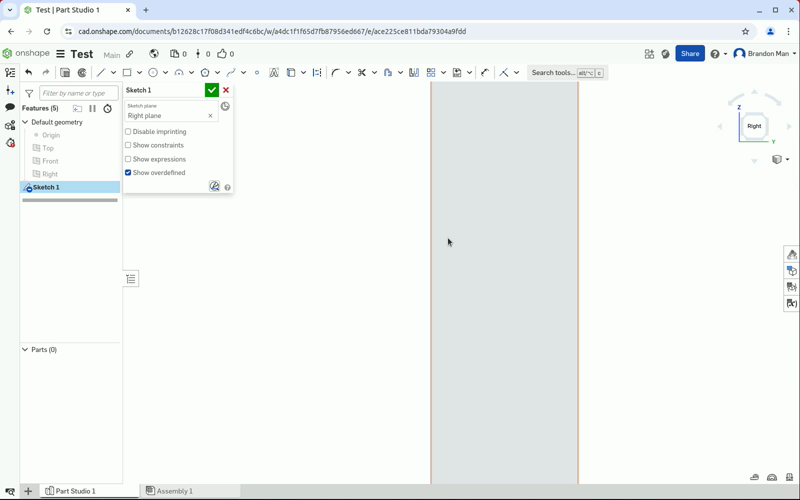
scroll(-6)
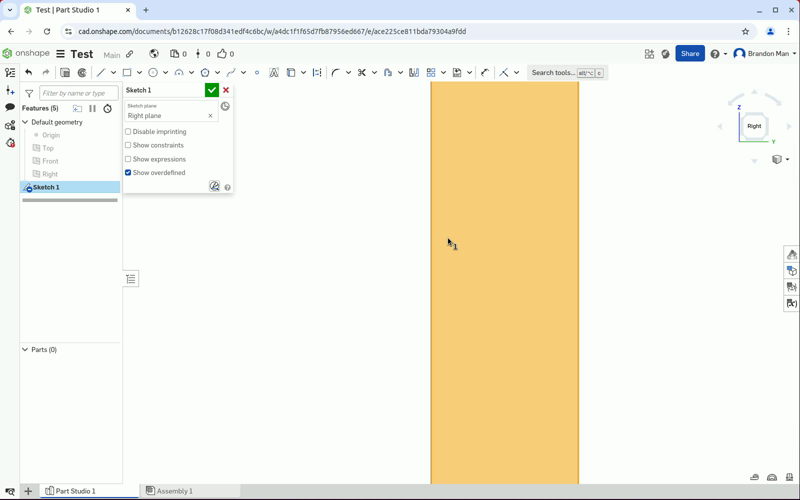
scroll(-6)
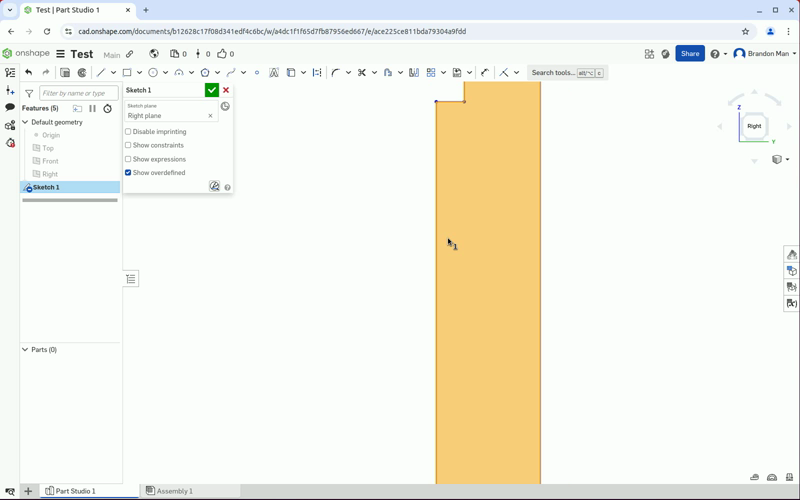
scroll(-6)
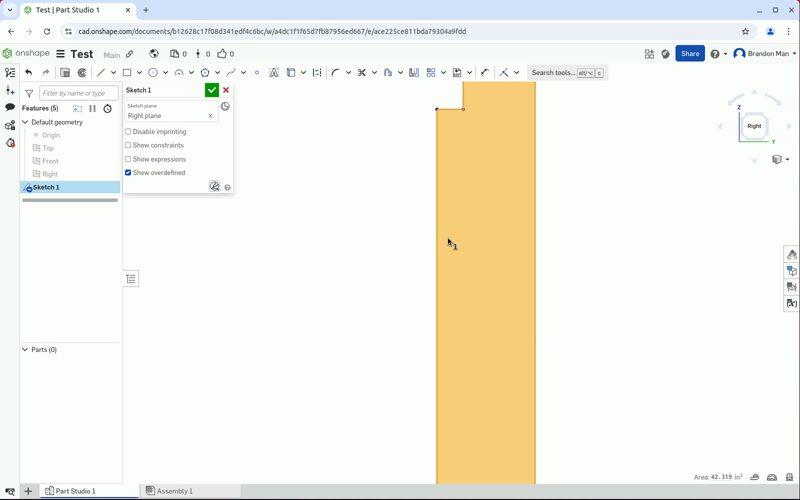
scroll(-6)
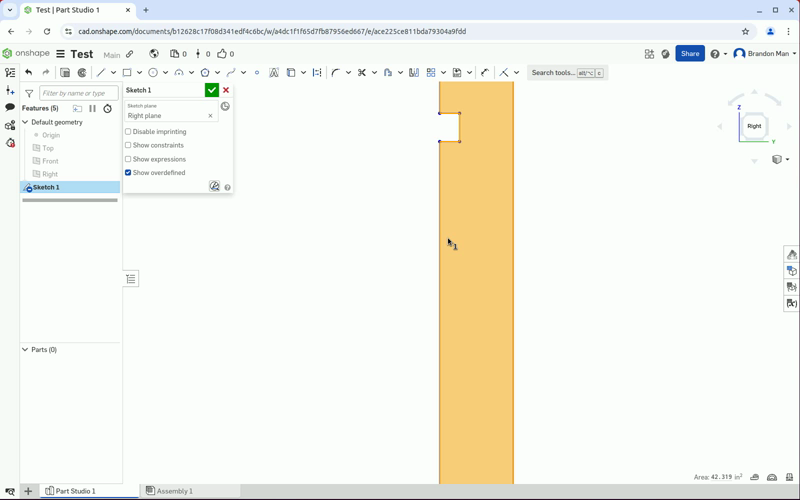
scroll(-6)
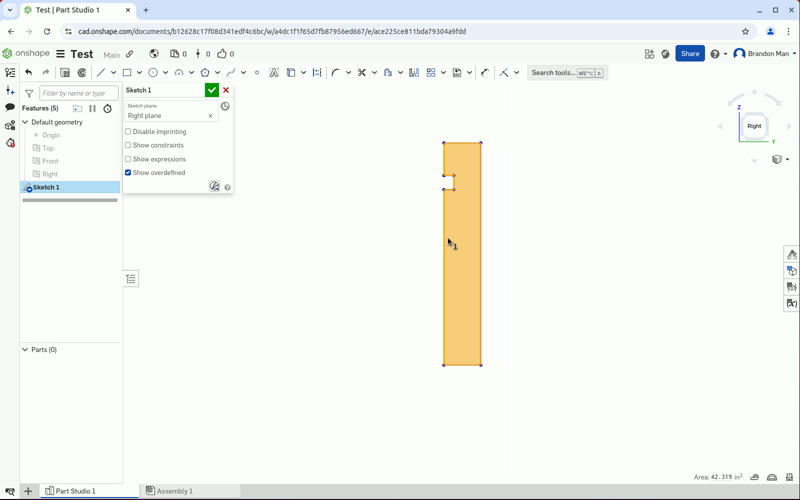
scroll(-6)
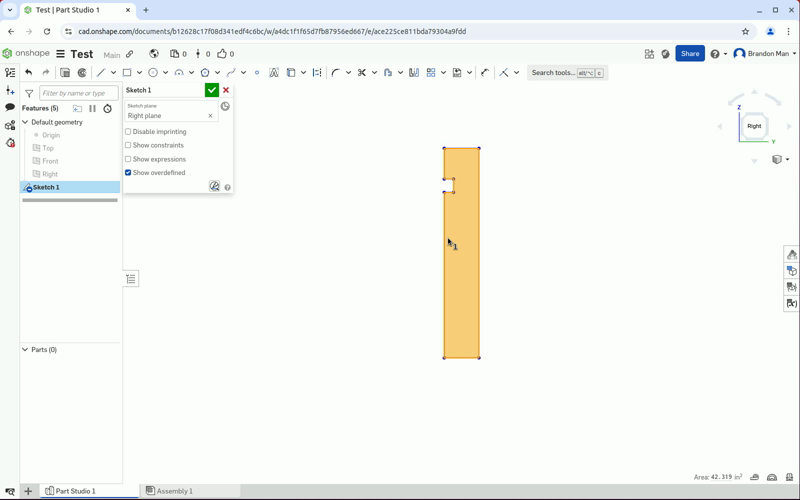
scroll(-6)
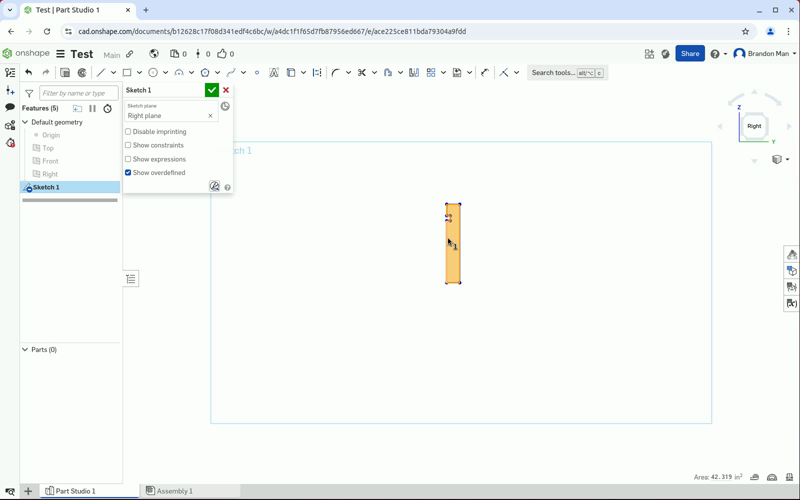
mouse_move(73, 352)
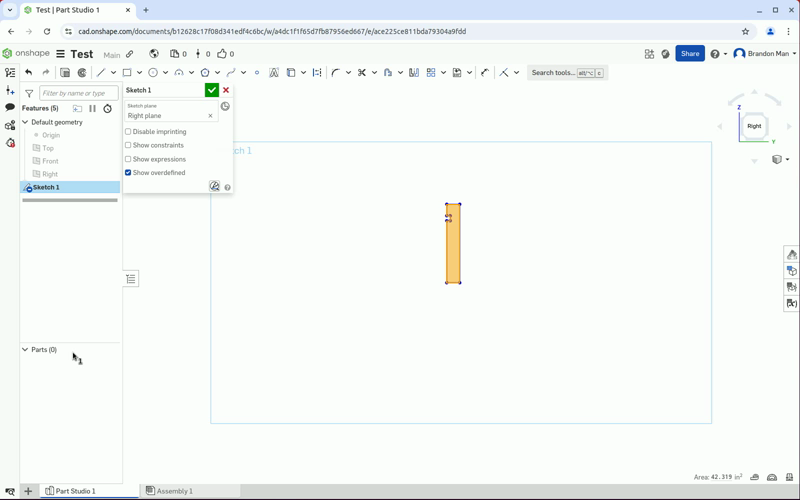
key(shift+y)
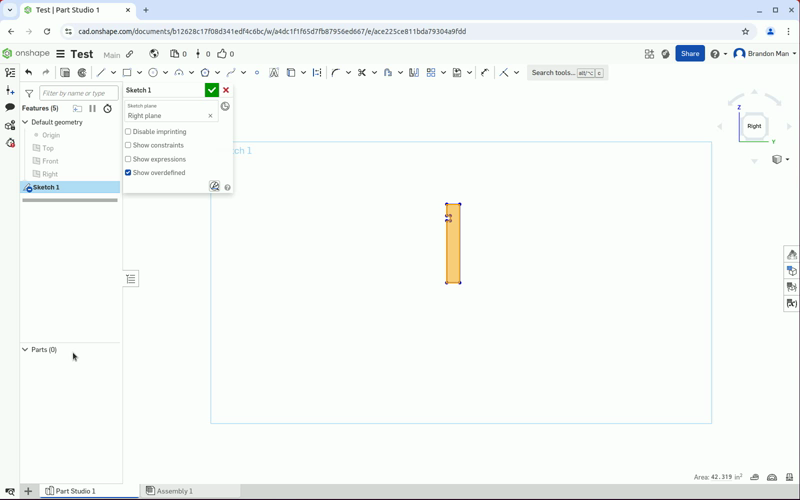
key(shift+e)
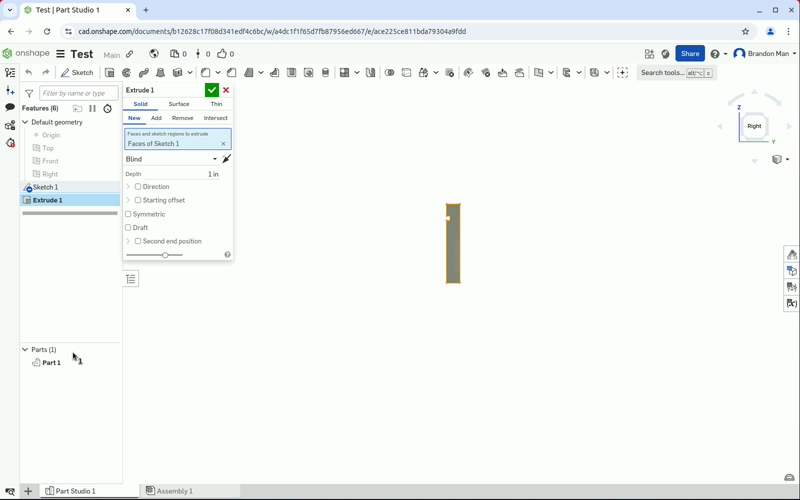
mouse_move(143, 106)
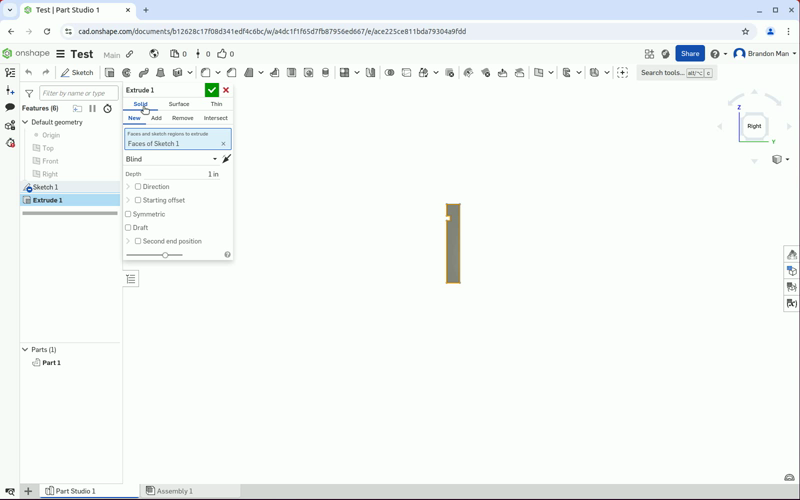
click(143, 106)
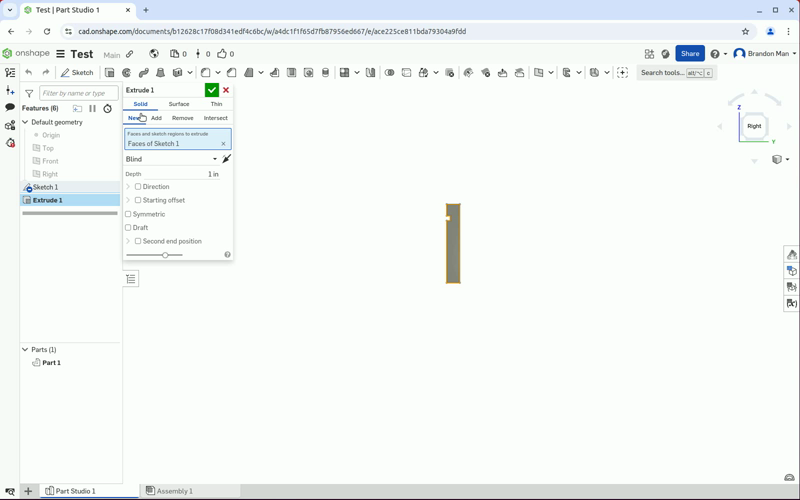
mouse_move(137, 120)
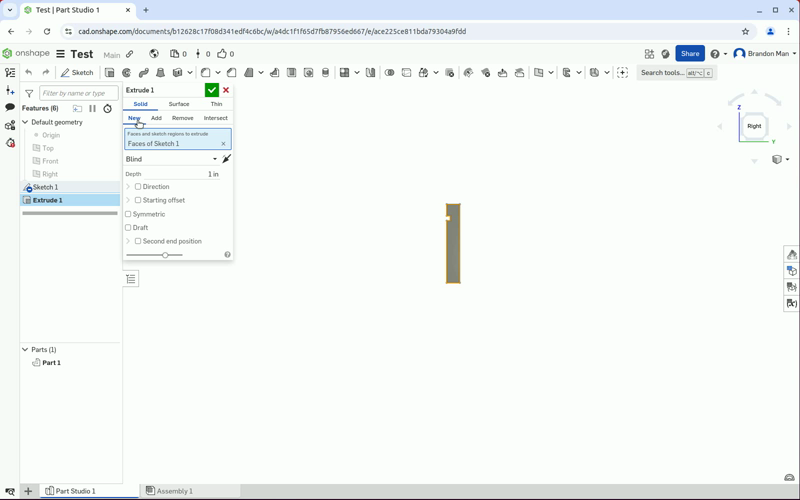
click(137, 120)
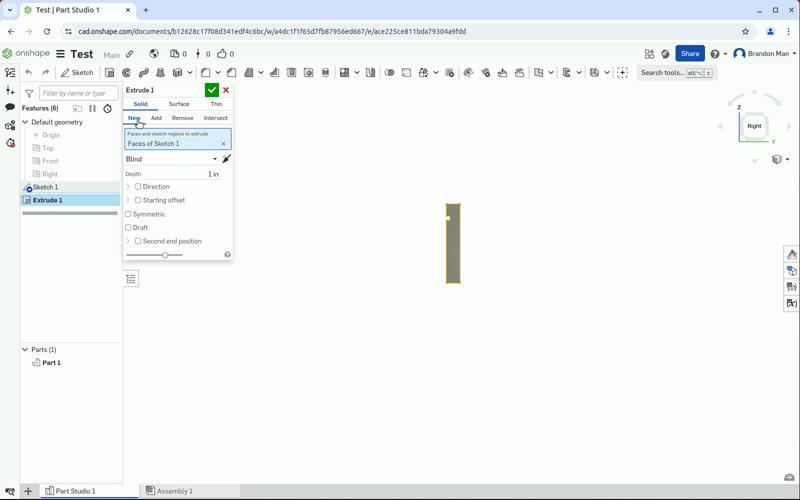
key(tab, 4)
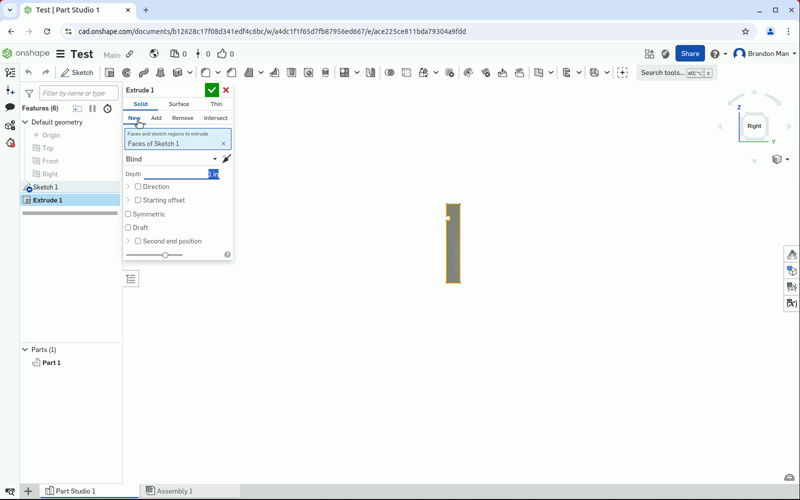
text(23.108)
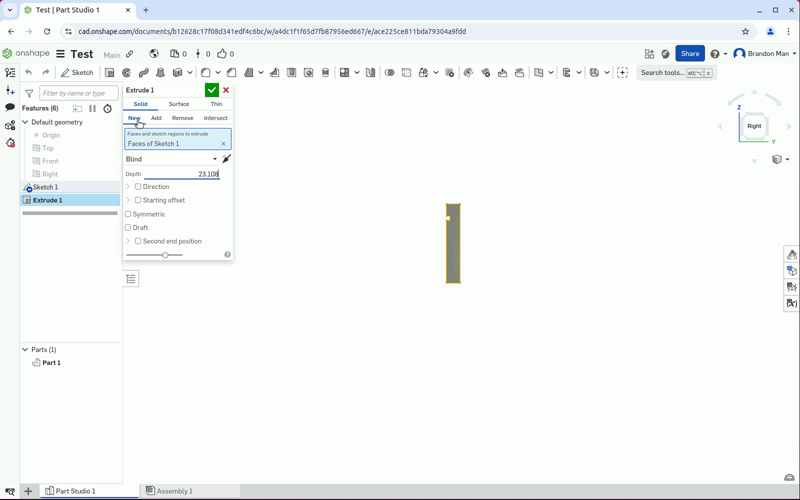
key(enter)
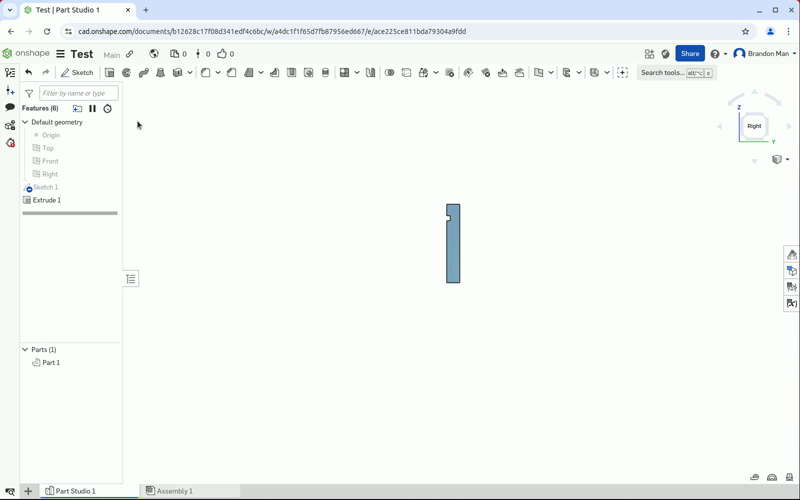
key(shift+h)
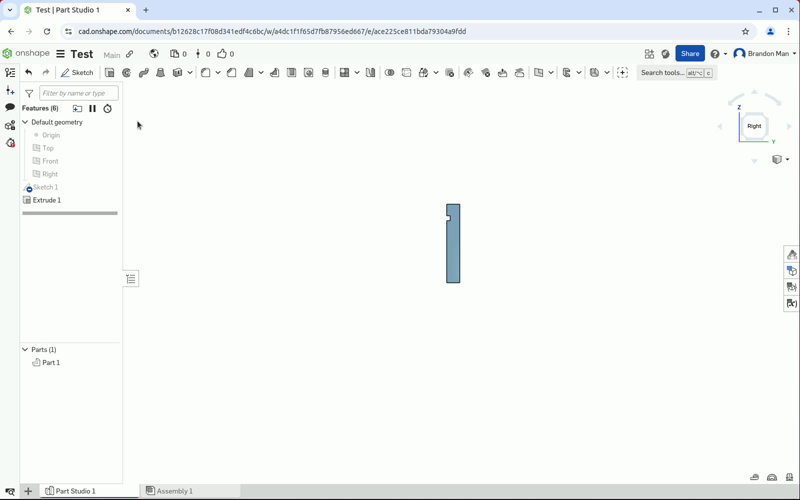
key(shift+h)
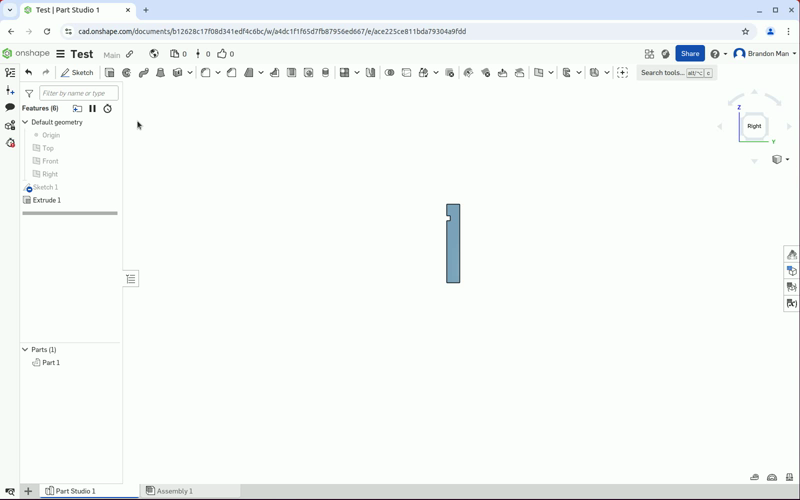
mouse_move(73, 189)
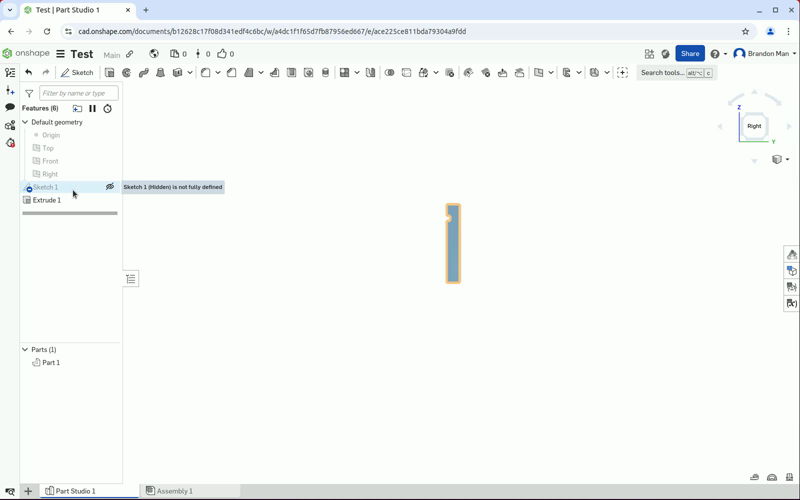
click(73, 189)
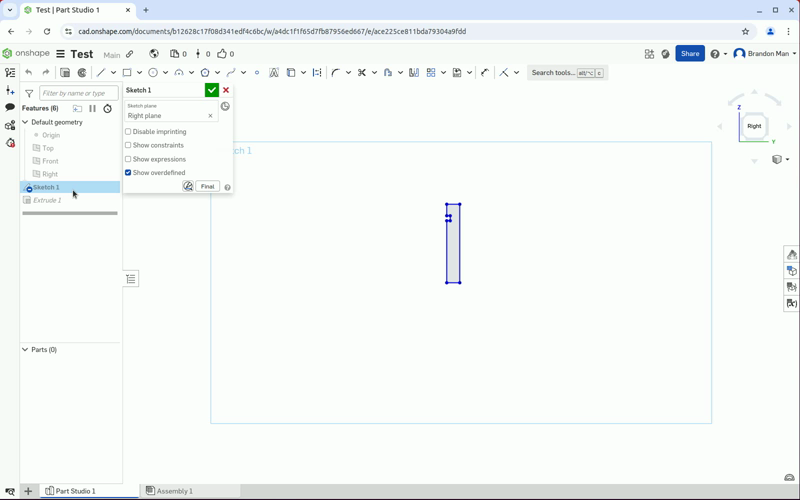
mouse_move(229, 92)
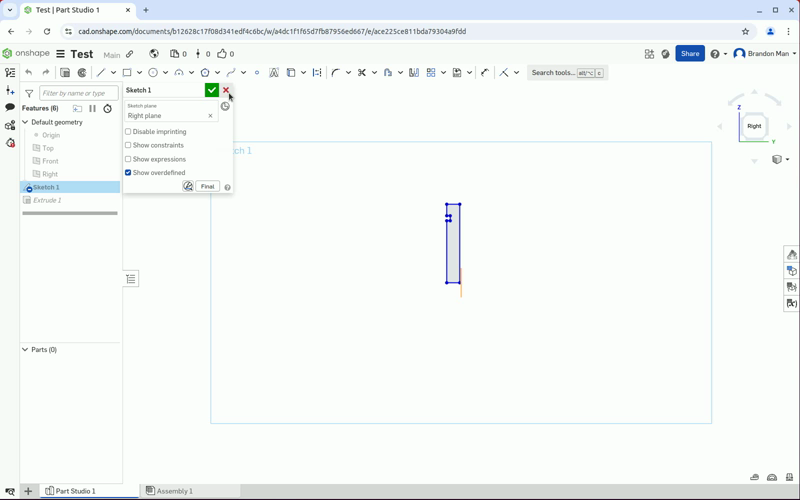
click(229, 92)
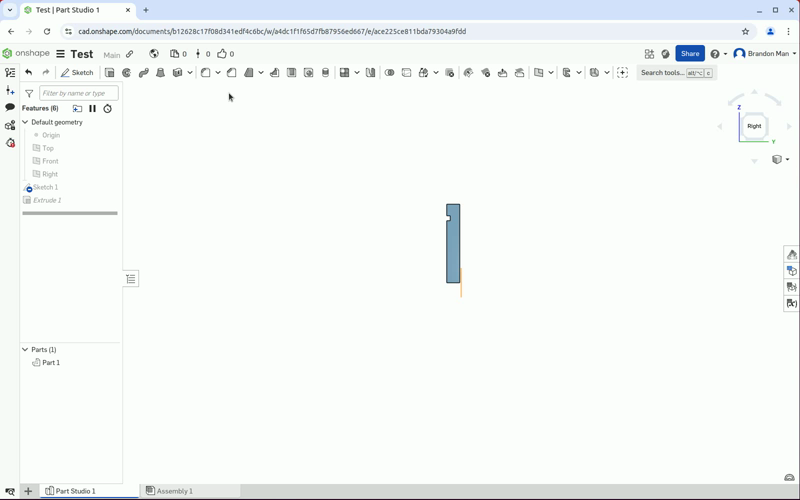
mouse_move(73, 352)
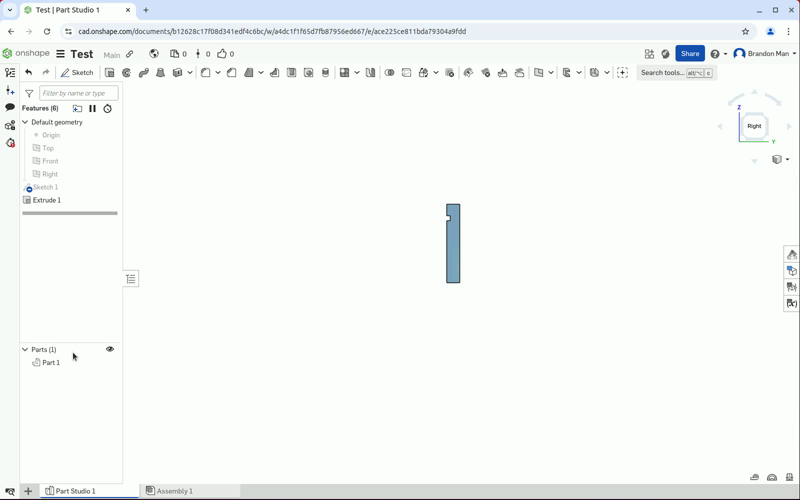
key(y)
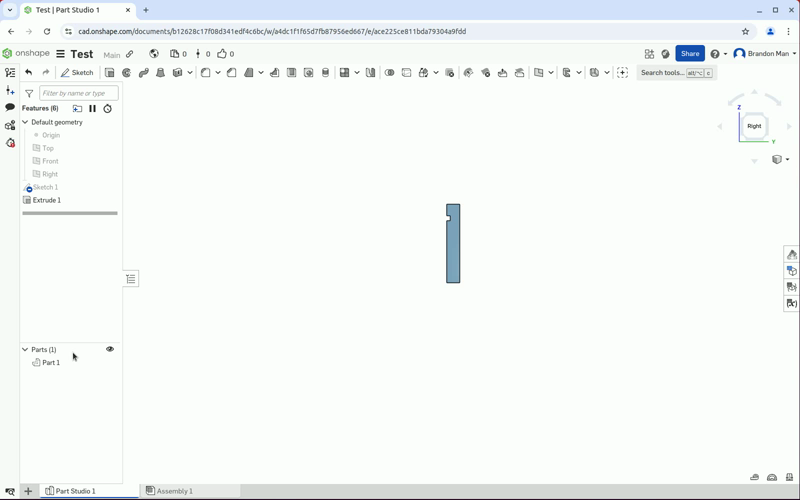
key(shift+p)
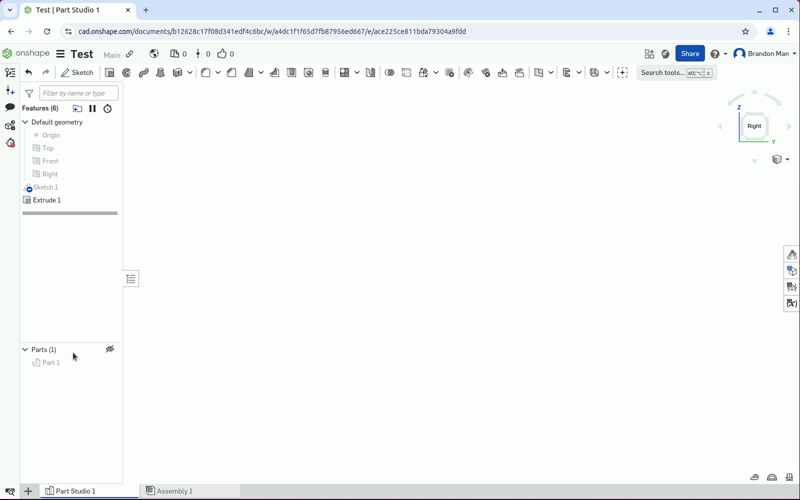
key(space)
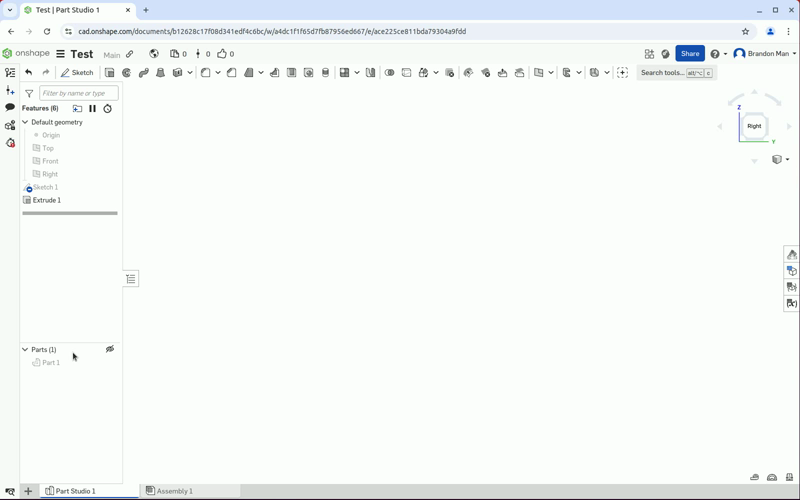
key_down(shift)
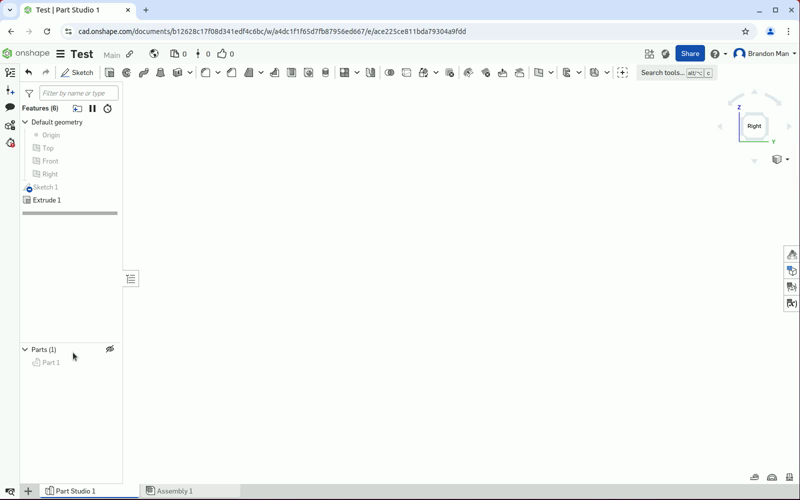
key(right)
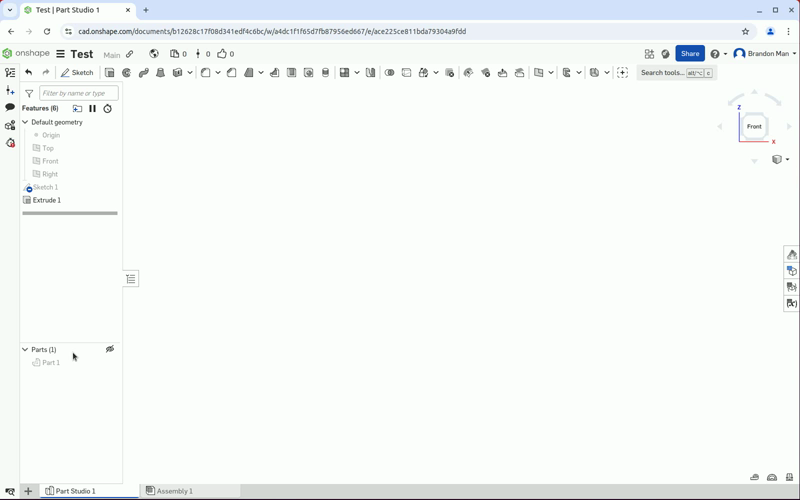
key_up(shift)
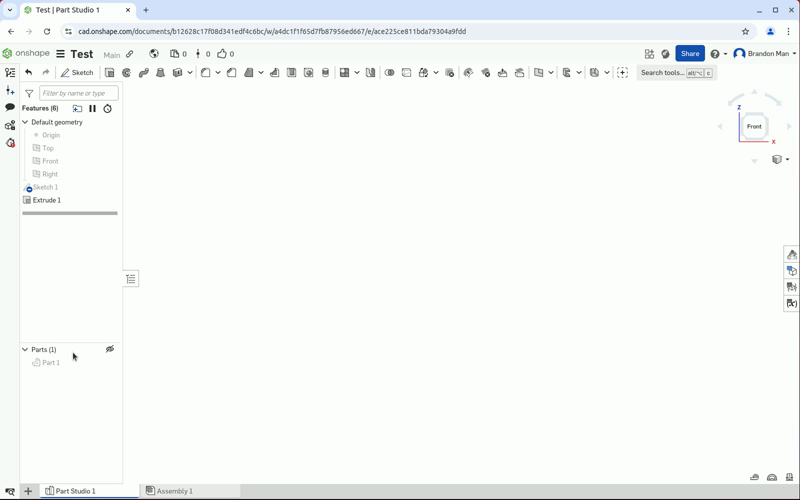
mouse_move(73, 352)
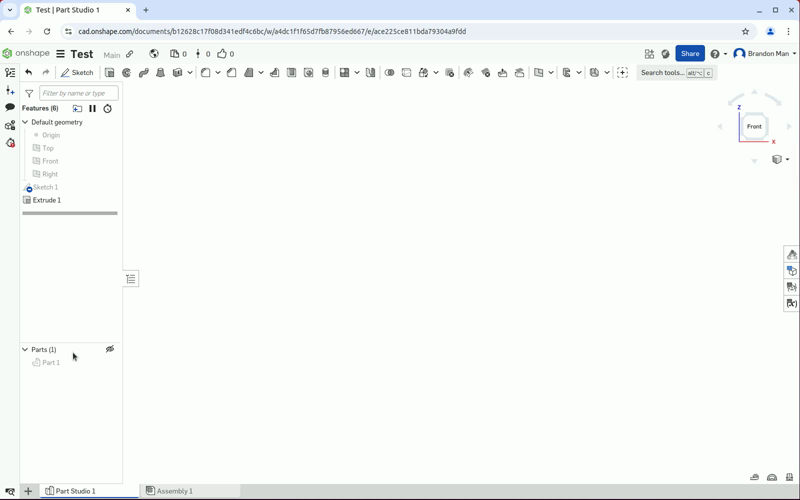
key(shift+y)
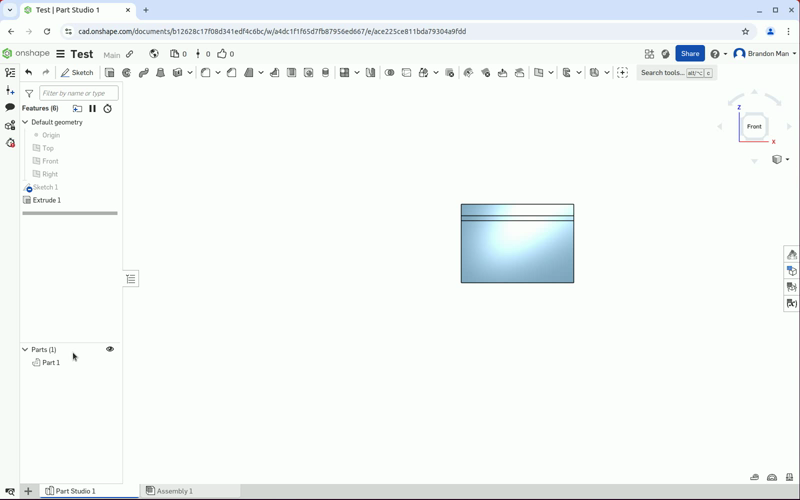
mouse_move(541, 75)
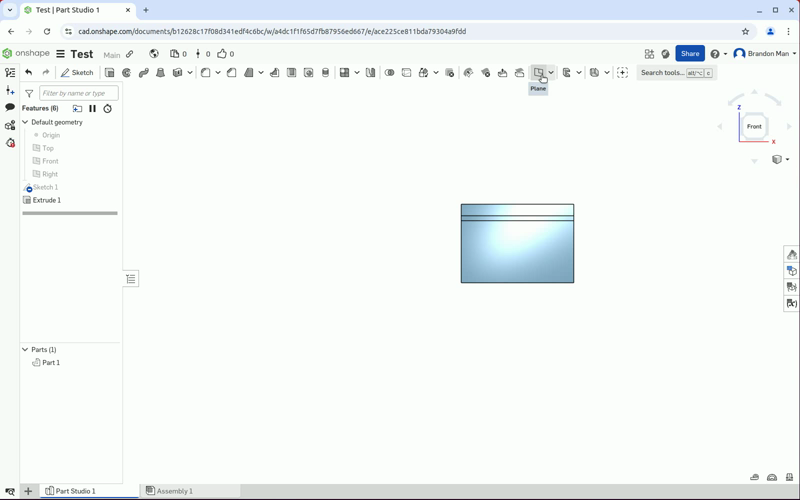
click(541, 75)
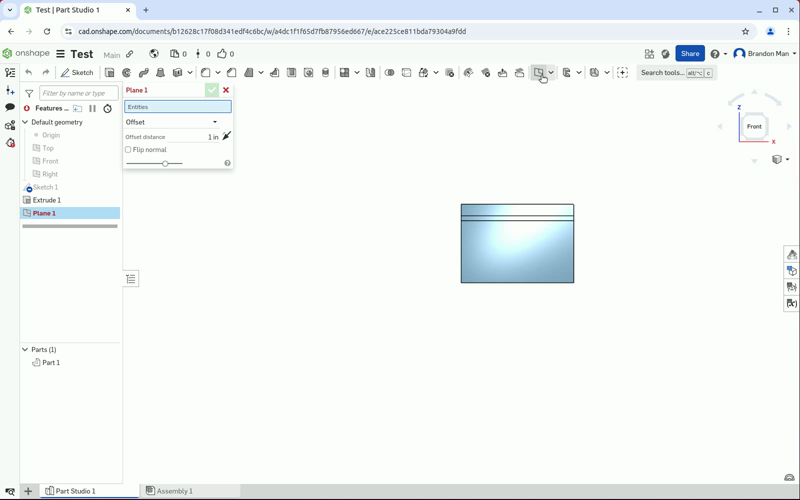
mouse_move(73, 163)
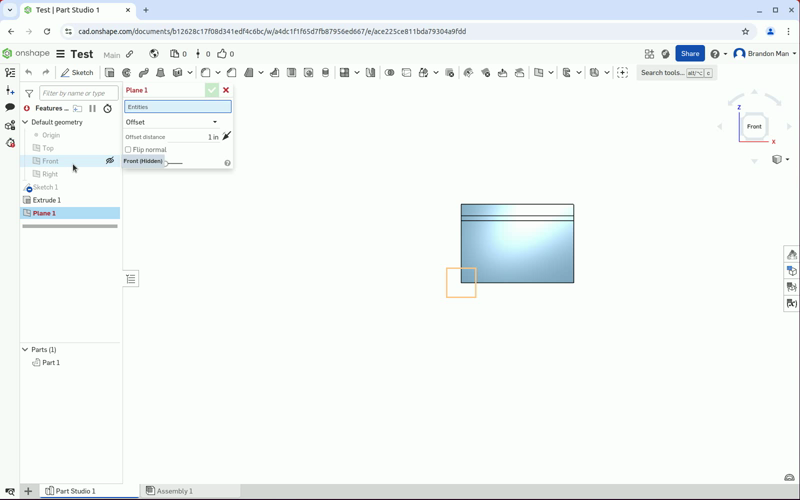
click(73, 163)
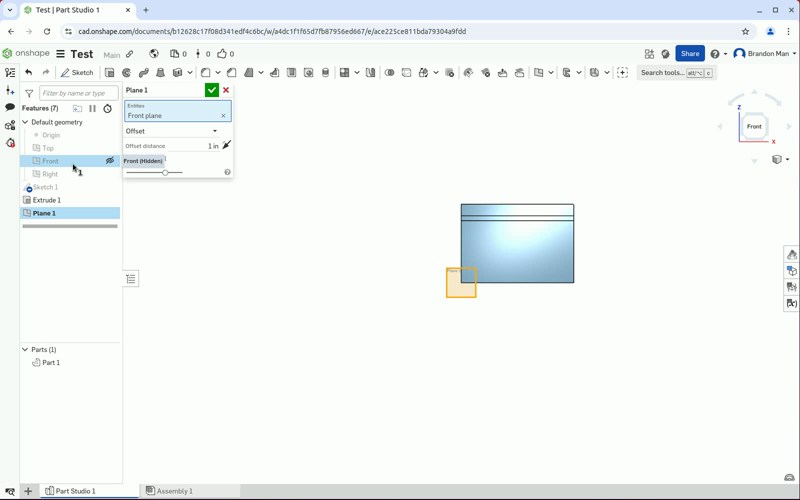
key(tab, 2)
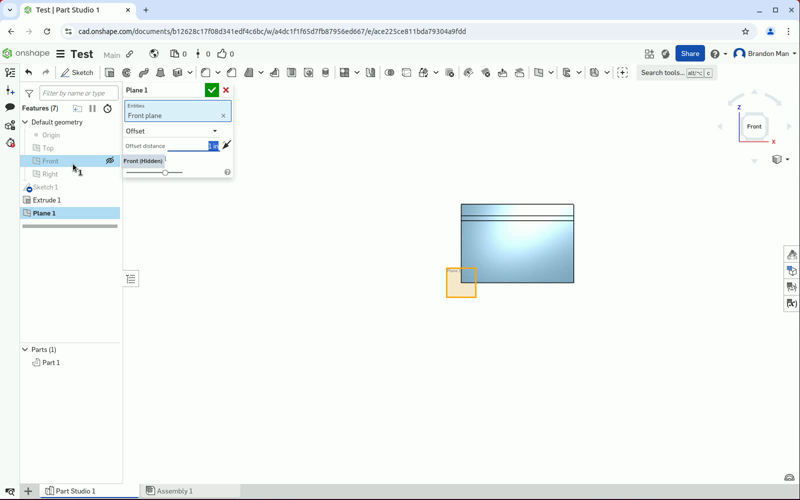
text(2.896)
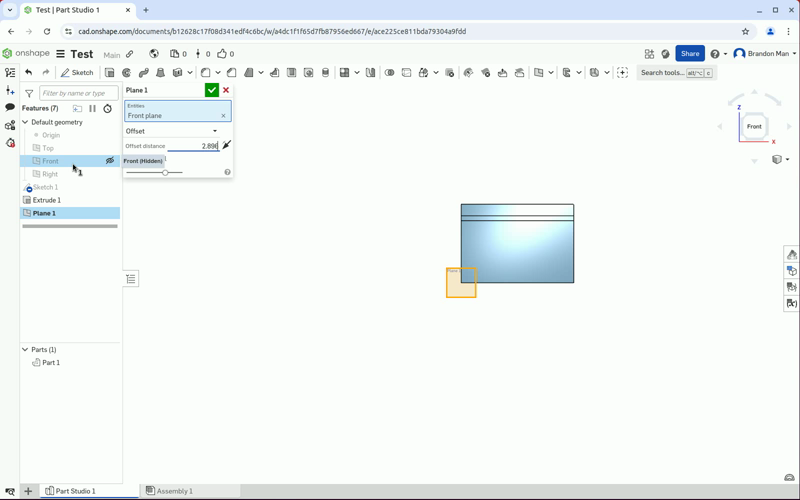
key(enter, 2)
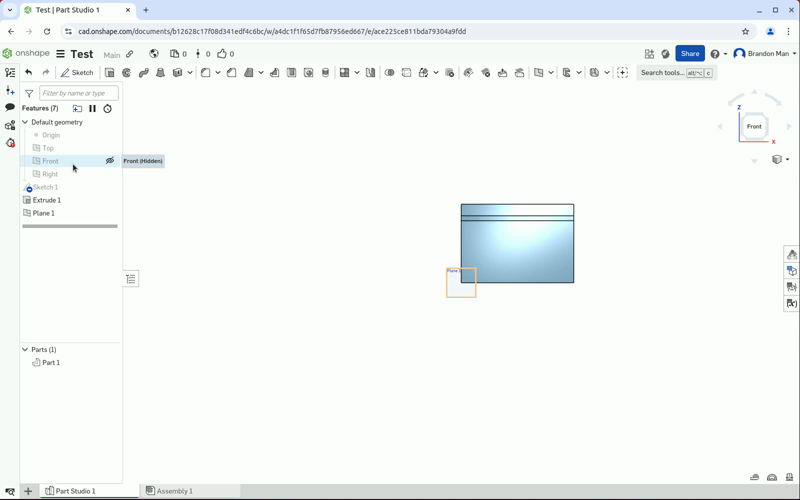
key(shift+s)
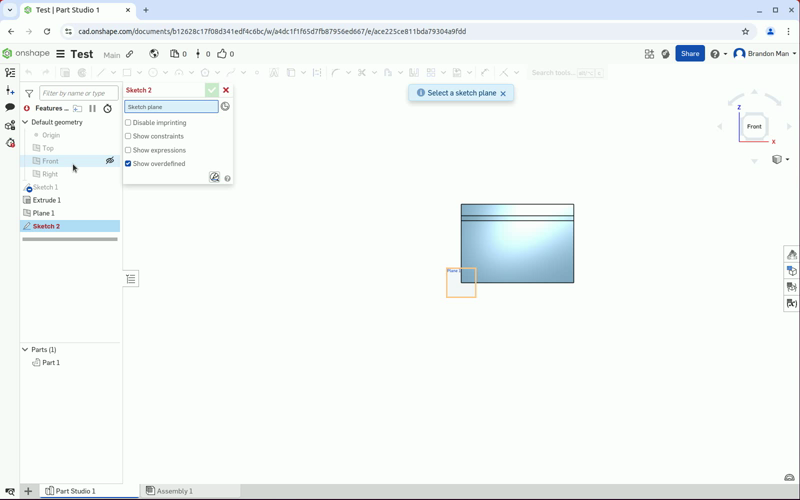
mouse_move(73, 215)
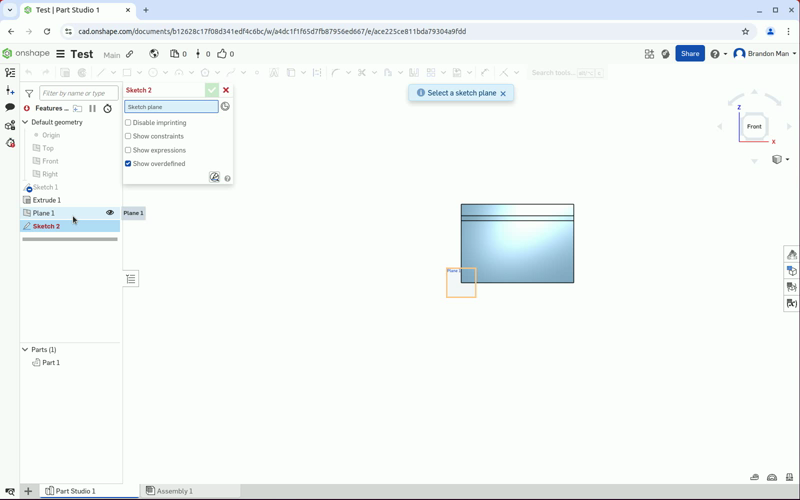
click(73, 215)
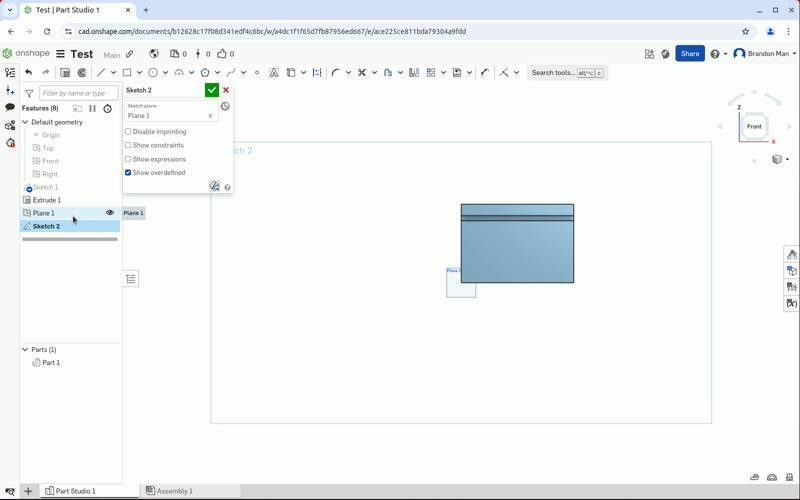
mouse_move(73, 352)
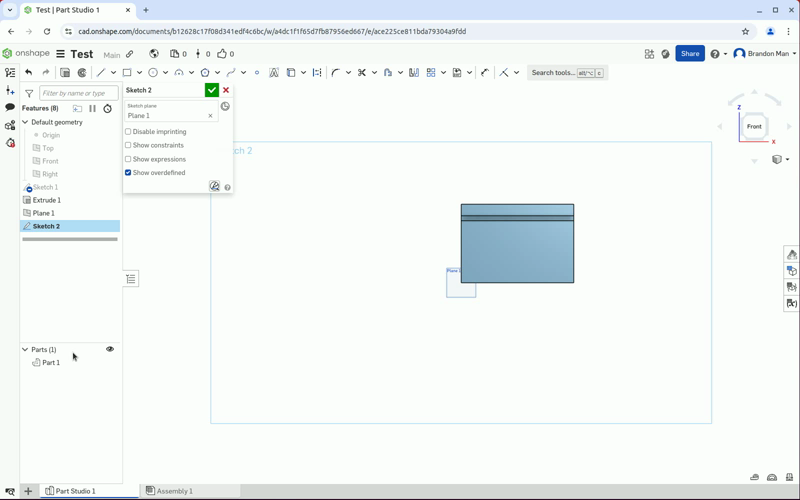
key(y)
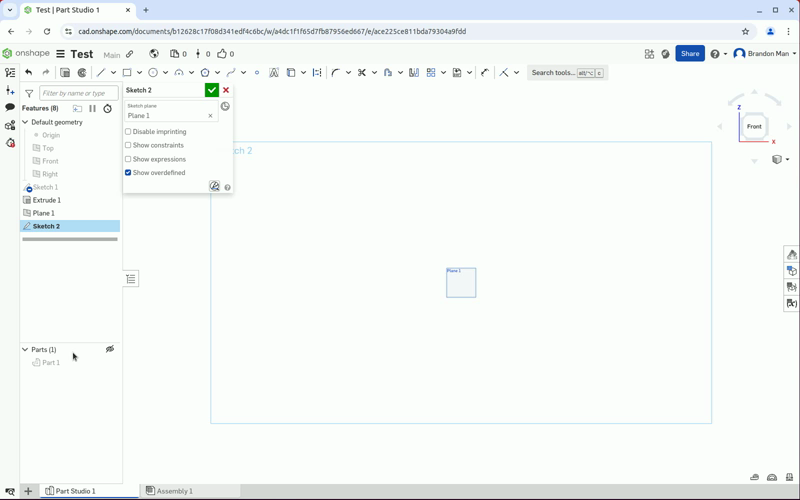
key(l)
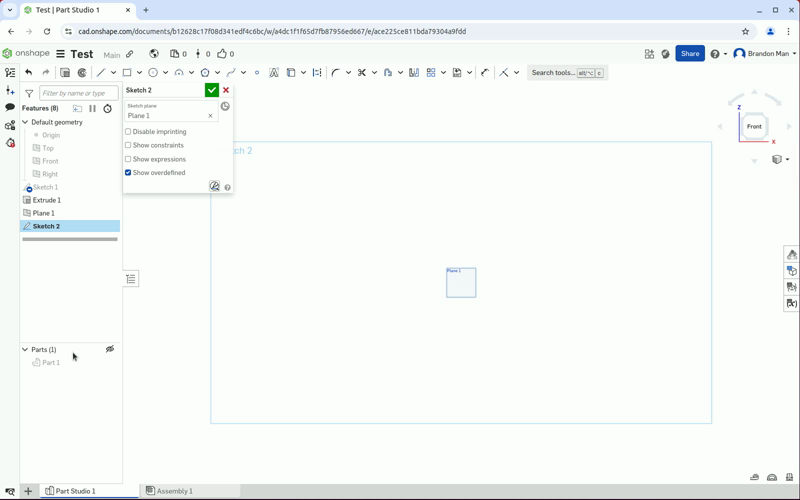
key_down(shift)
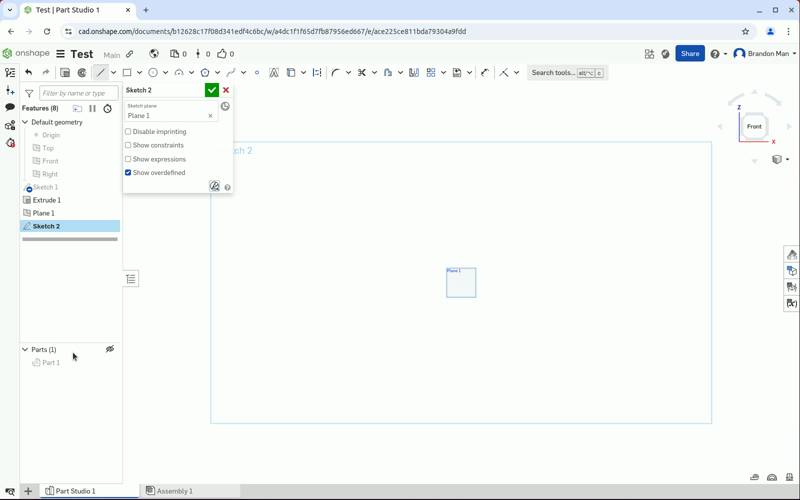
mouse_move(559, 220)
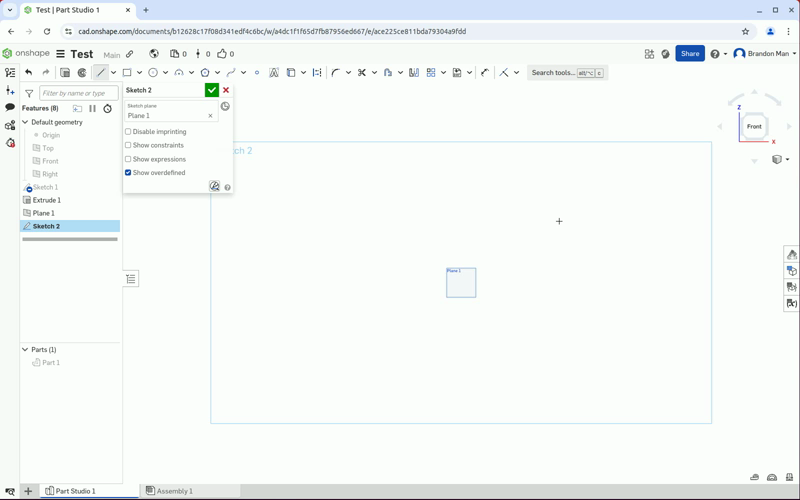
click(559, 220)
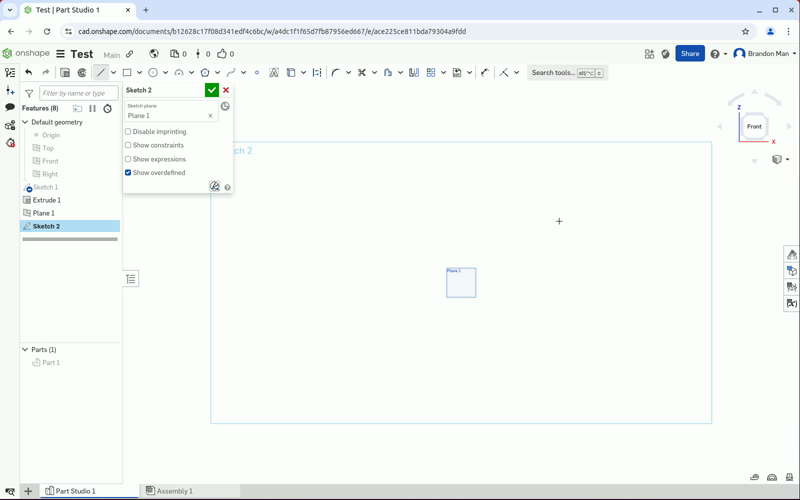
key_up(shift)
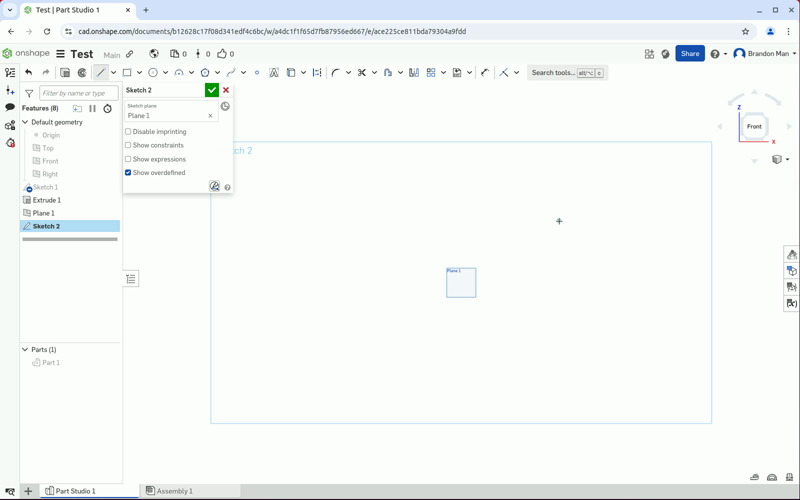
key_down(shift)
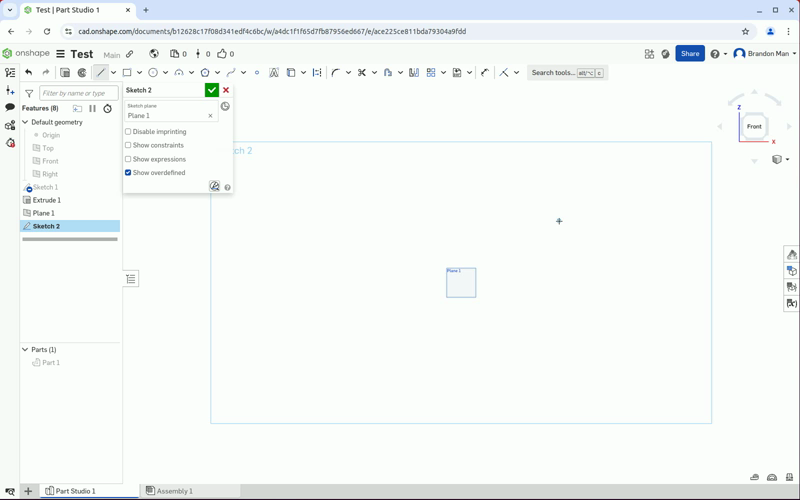
mouse_move(589, 220)
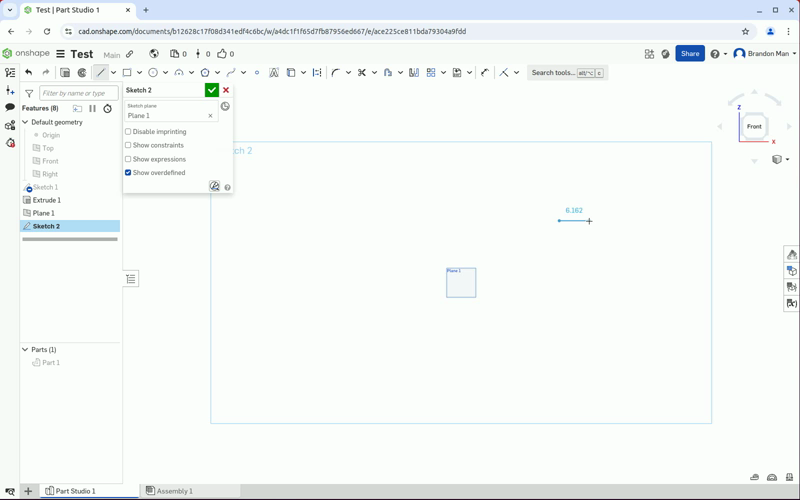
mouse_move(573, 220)
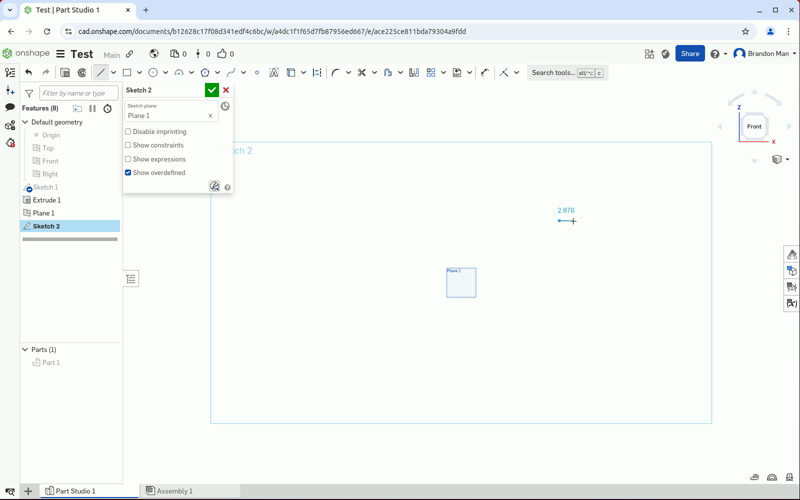
click(573, 220)
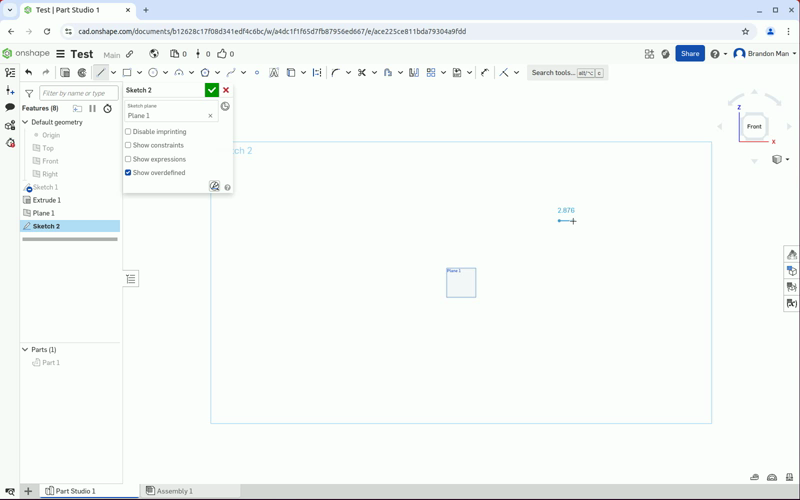
key_up(shift)
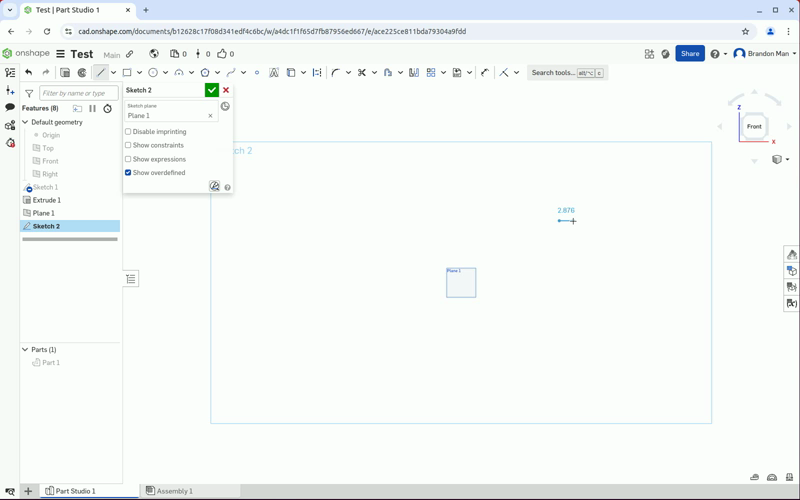
key_down(shift)
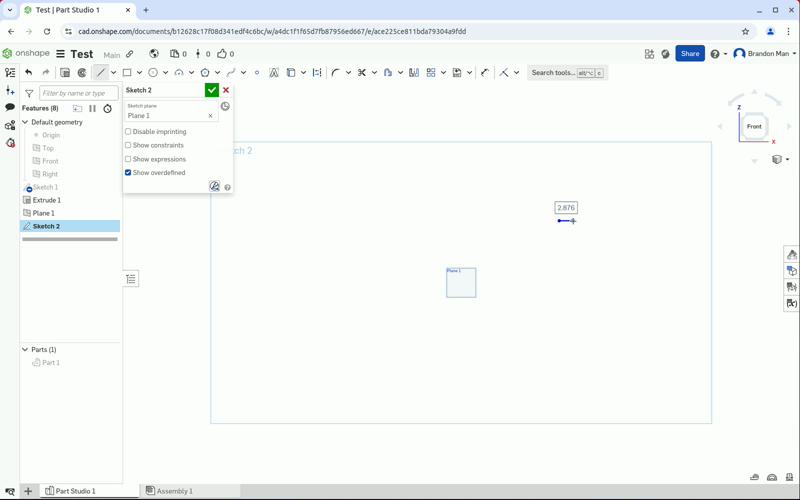
mouse_move(589, 220)
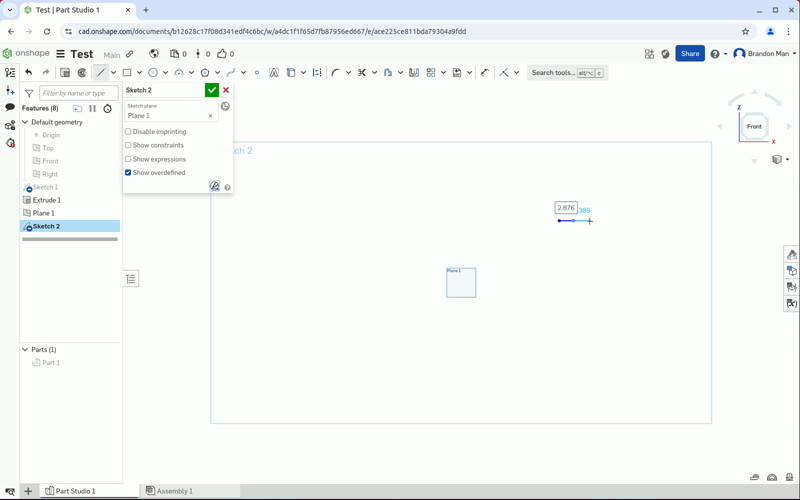
mouse_move(573, 203)
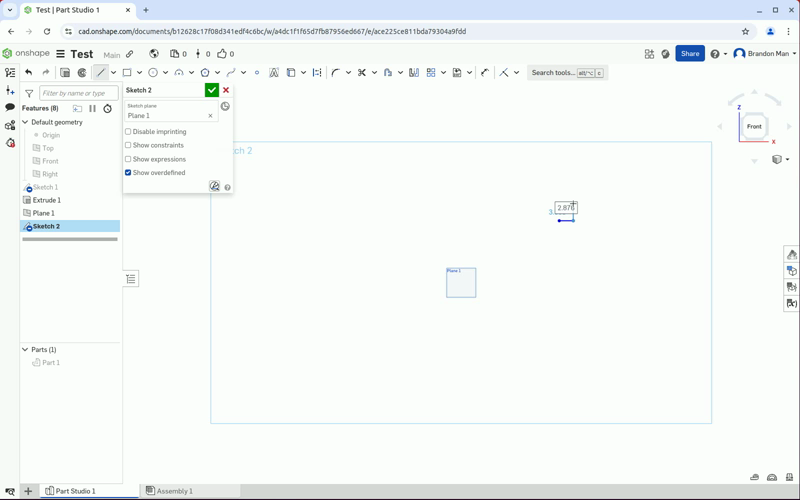
click(573, 203)
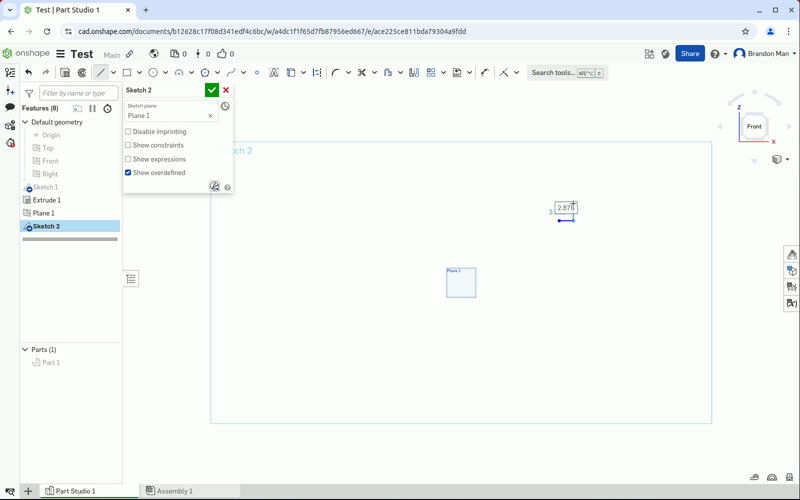
key_up(shift)
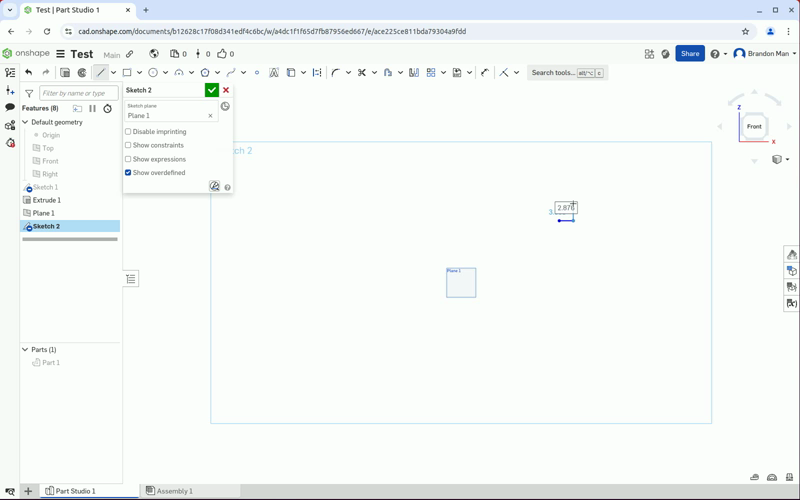
key_down(shift)
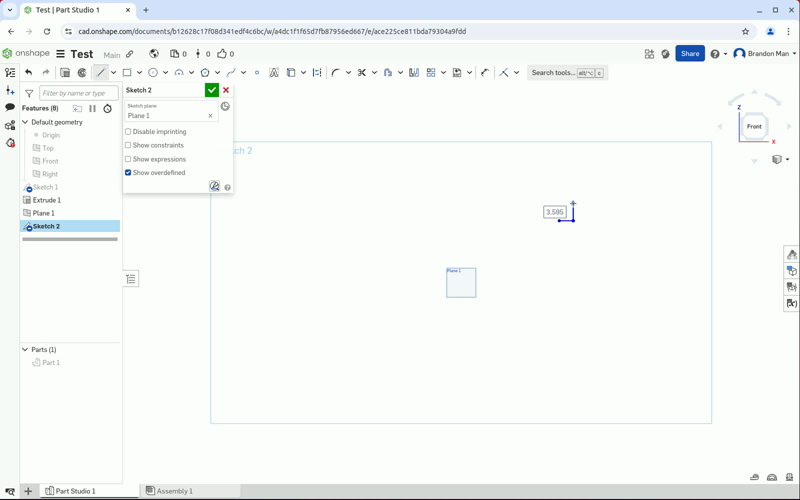
mouse_move(589, 203)
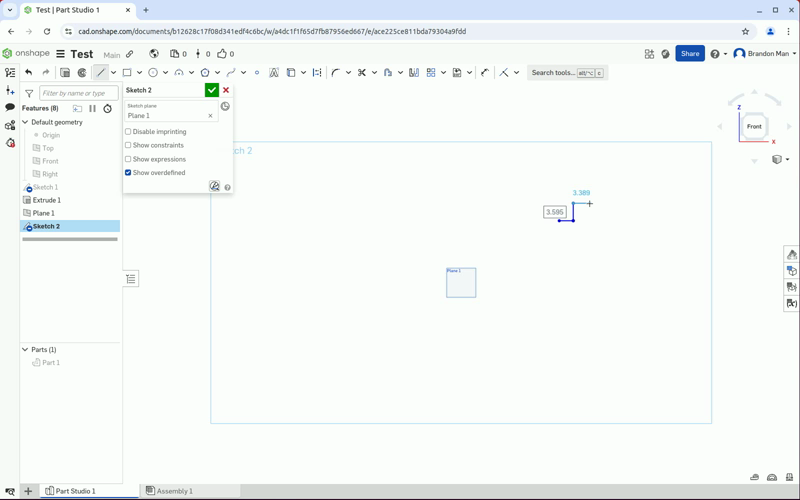
mouse_move(559, 203)
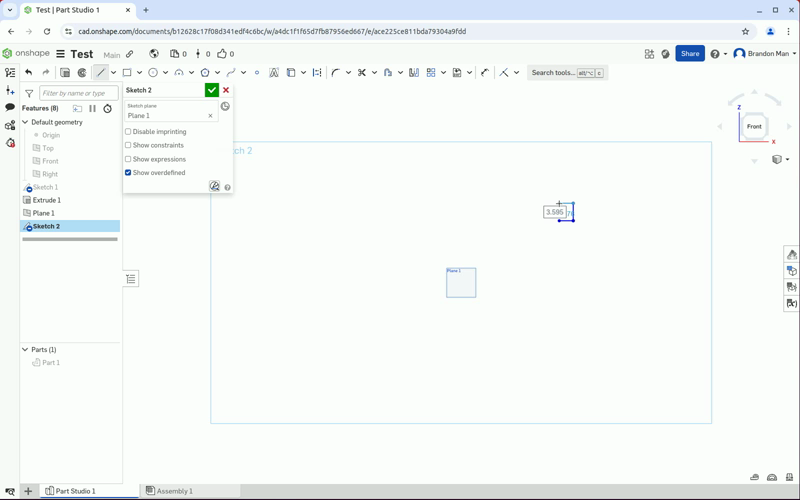
click(559, 203)
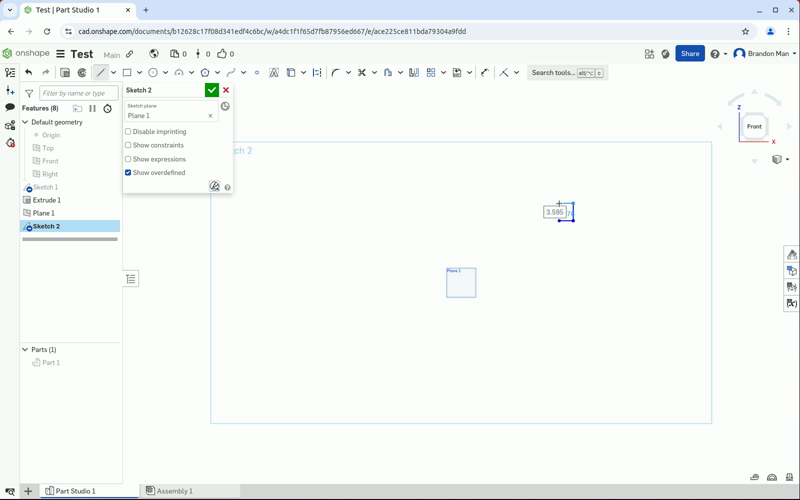
key_up(shift)
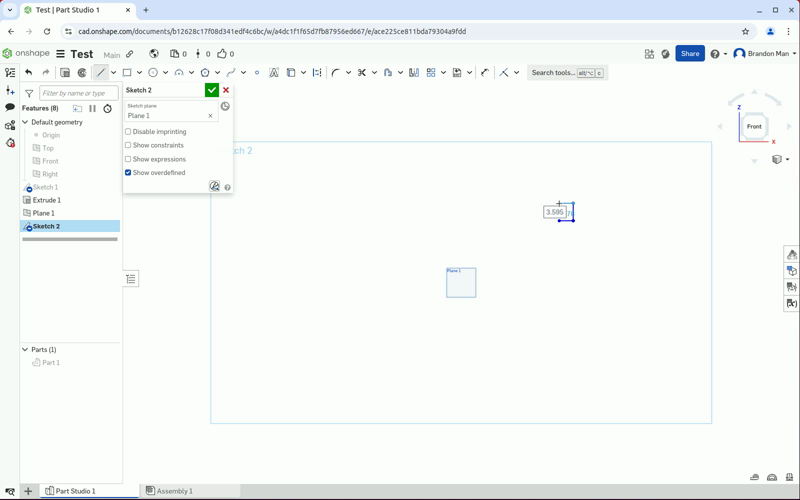
mouse_move(589, 203)
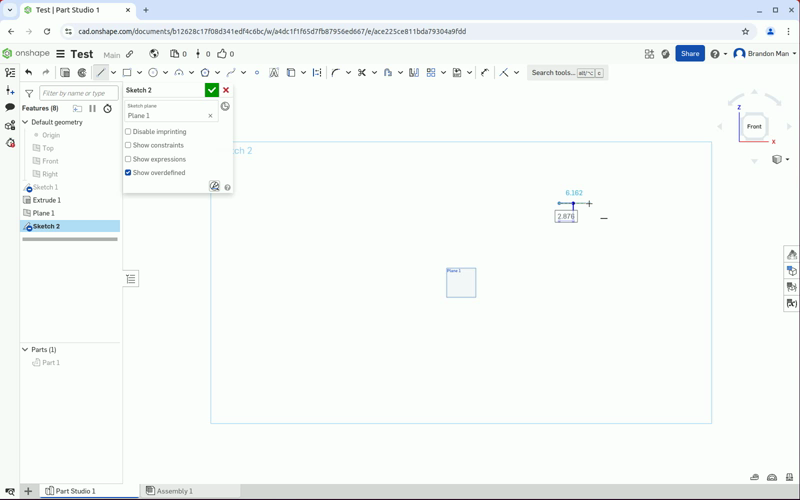
key_down(shift)
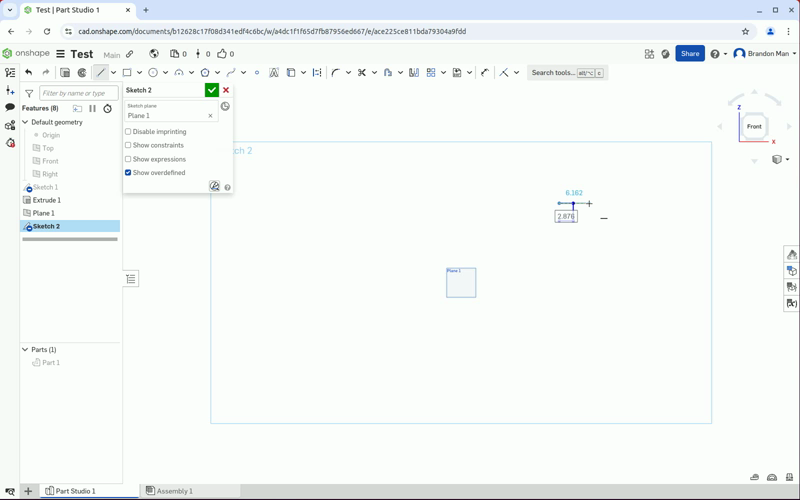
mouse_move(559, 220)
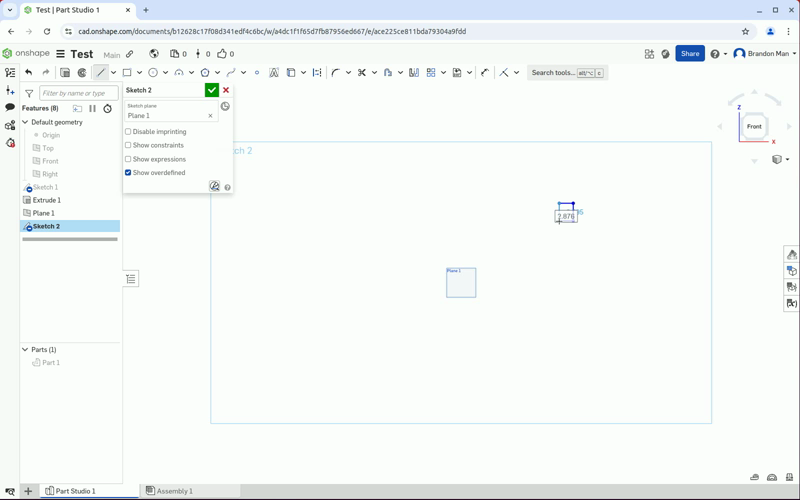
key_up(shift)
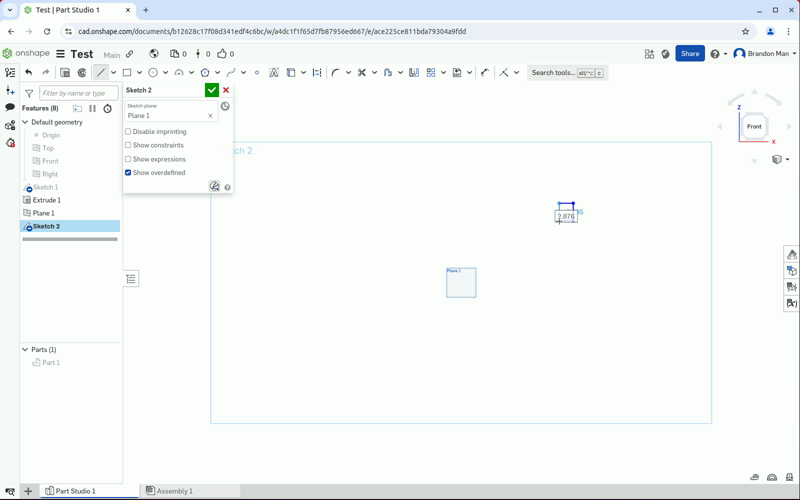
click(559, 220)
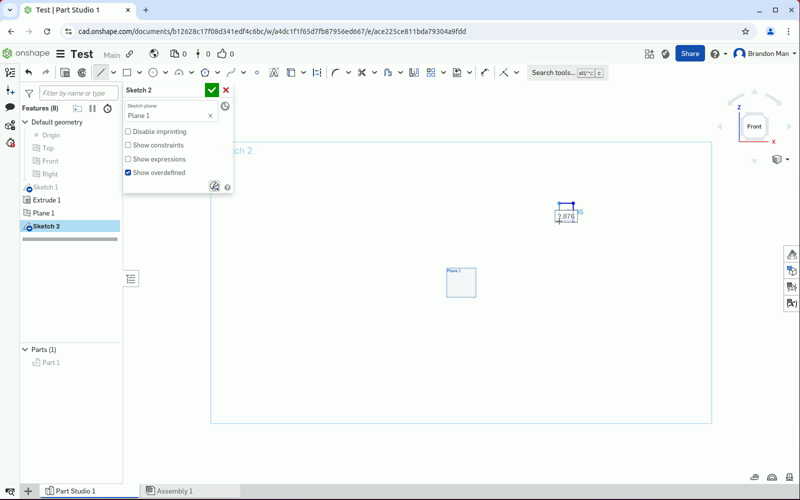
key(esc)
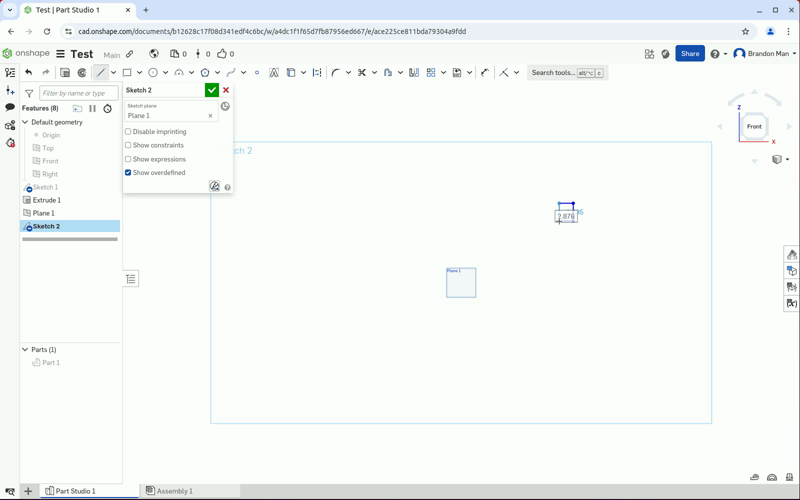
mouse_move(570, 208)
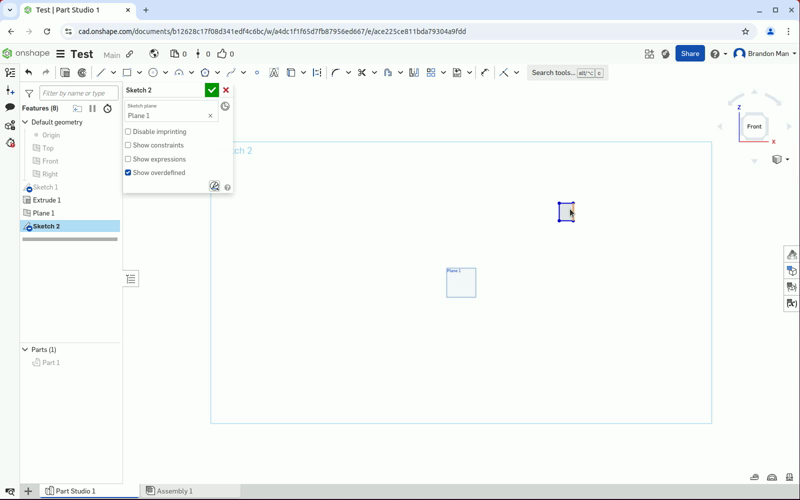
scroll(6)
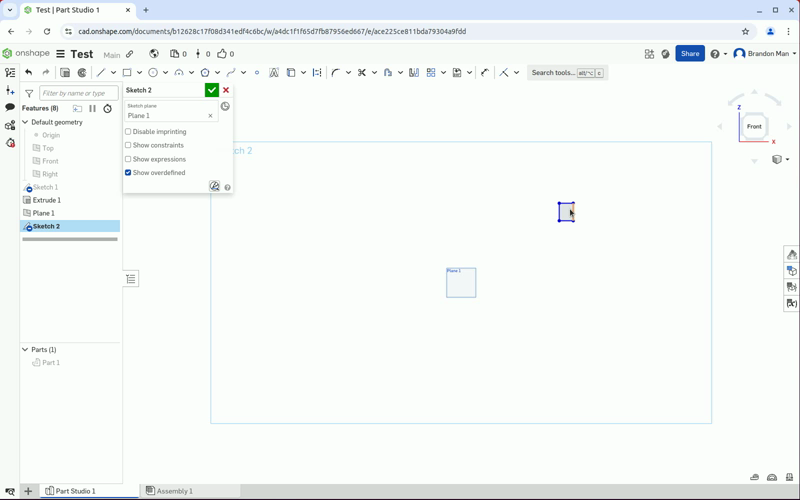
scroll(6)
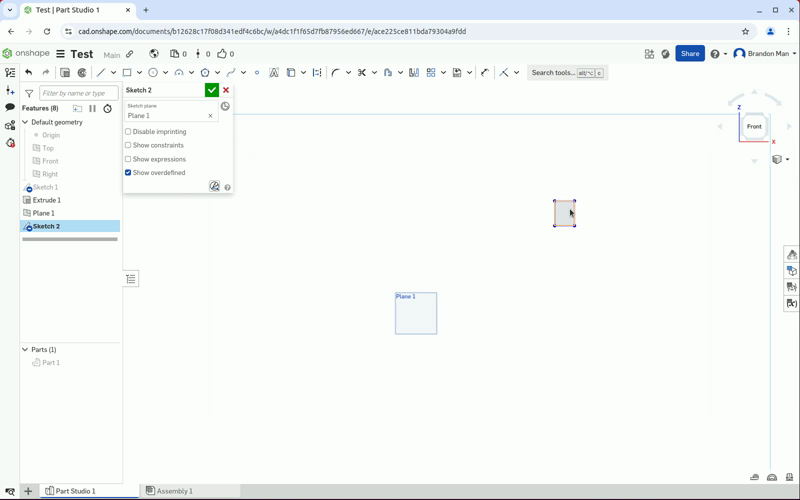
scroll(6)
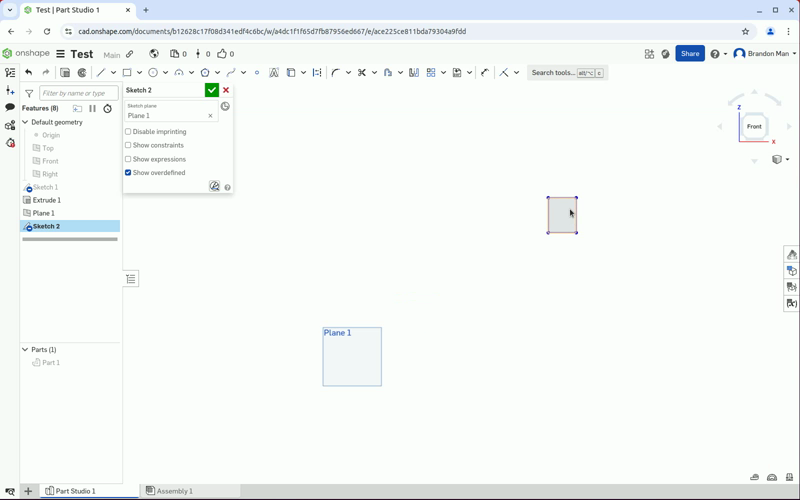
scroll(6)
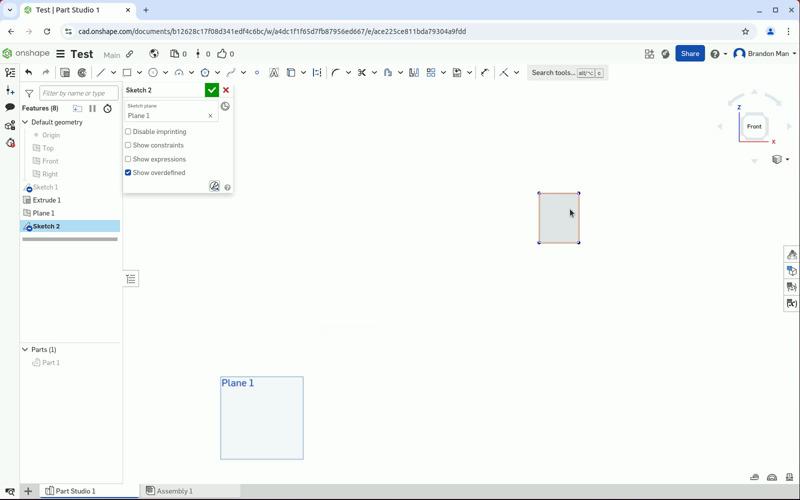
scroll(6)
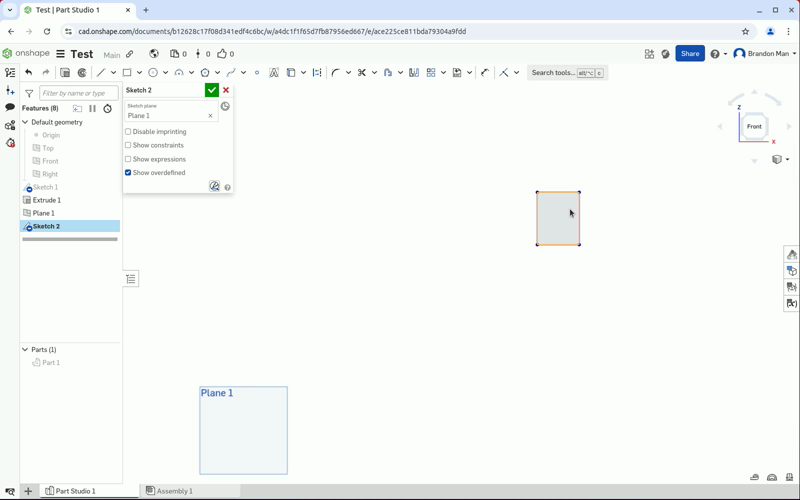
scroll(6)
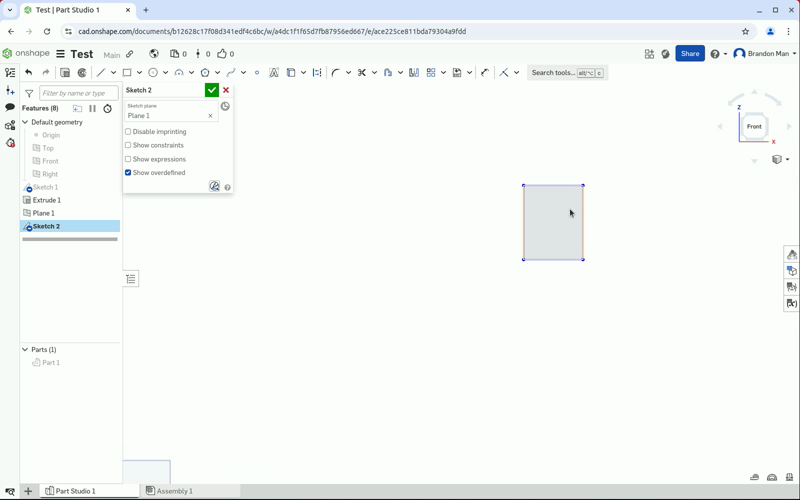
scroll(6)
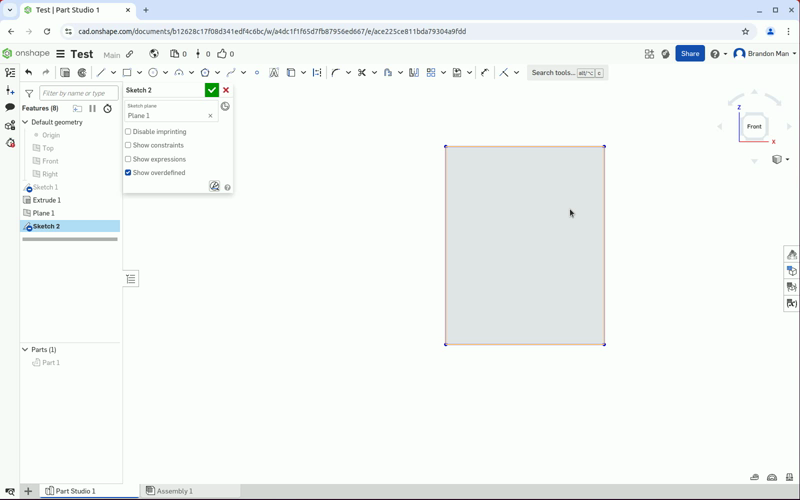
click(570, 208)
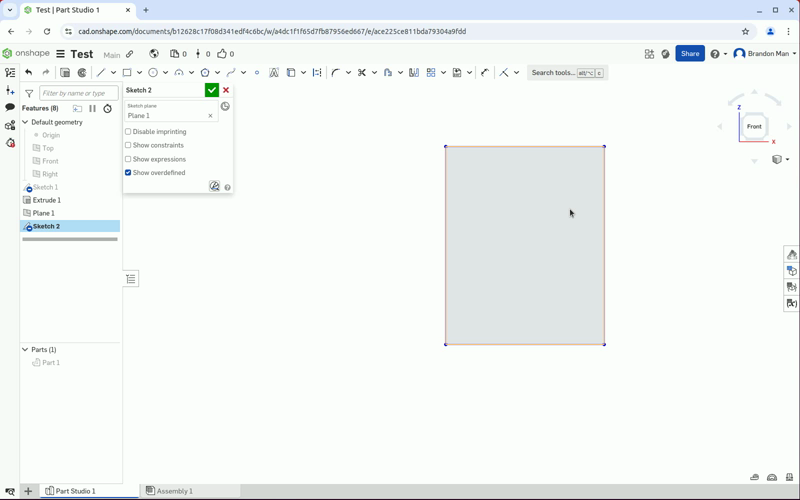
scroll(-6)
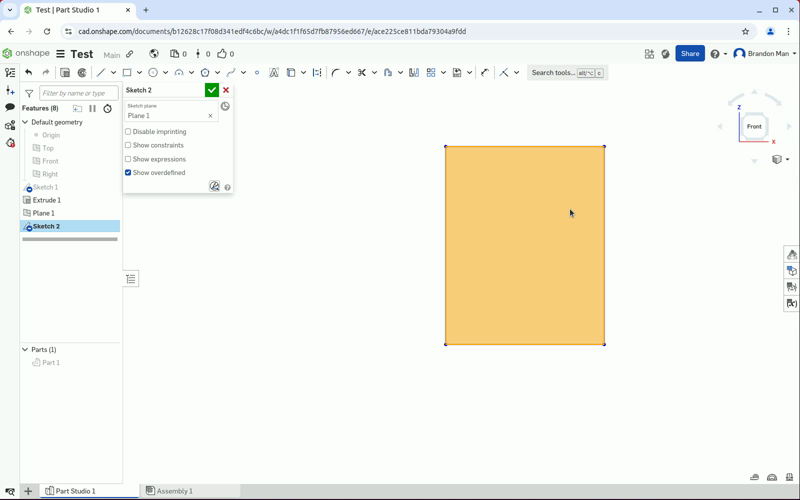
scroll(-6)
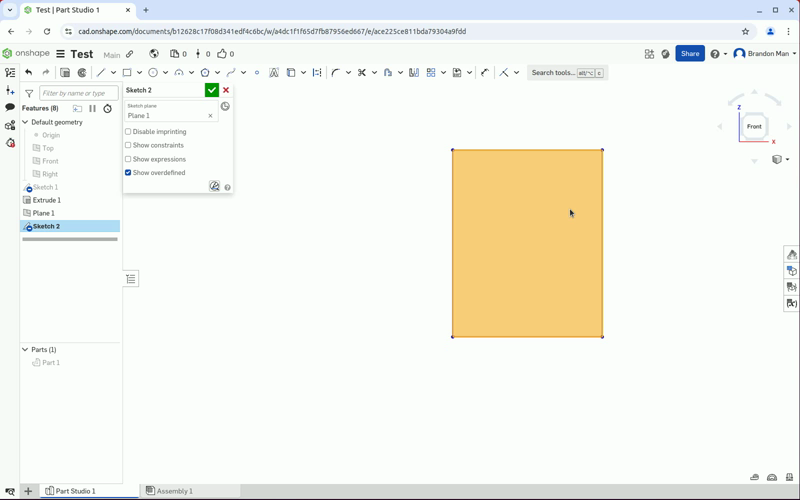
scroll(-6)
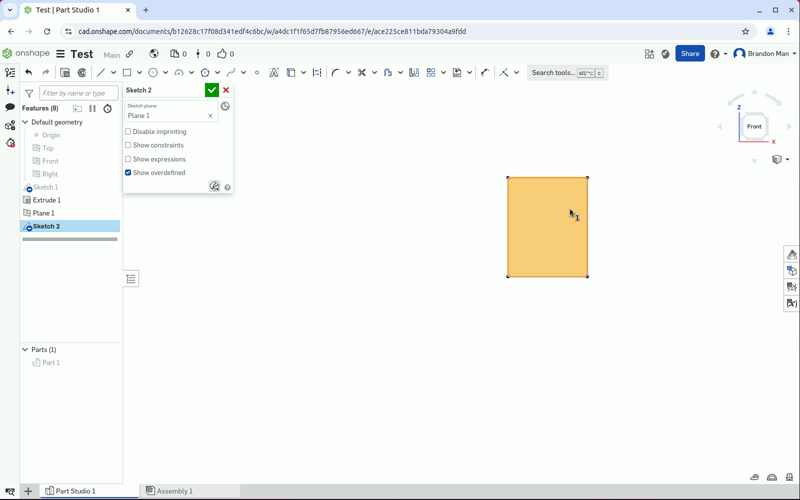
scroll(-6)
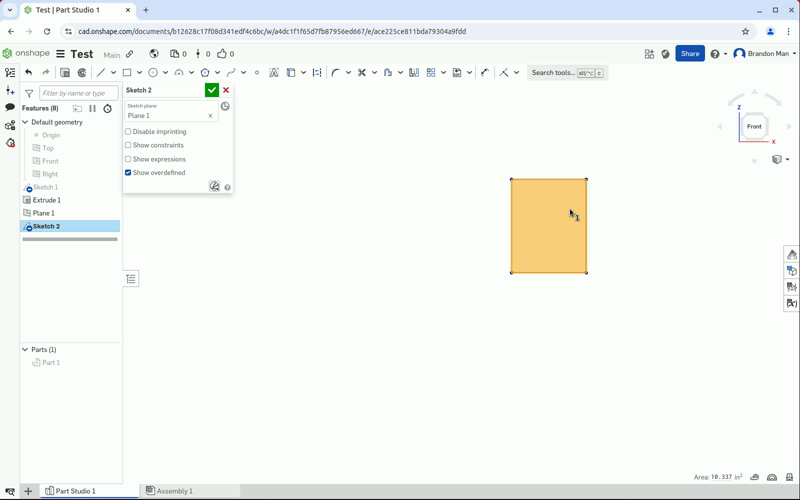
scroll(-6)
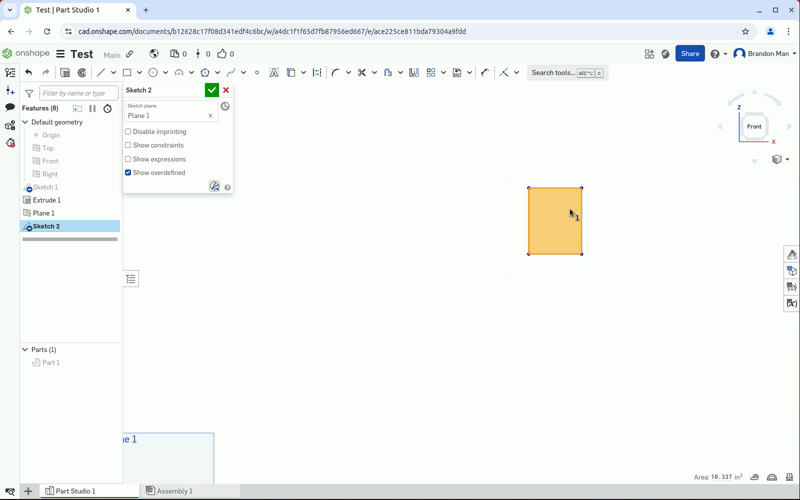
scroll(-6)
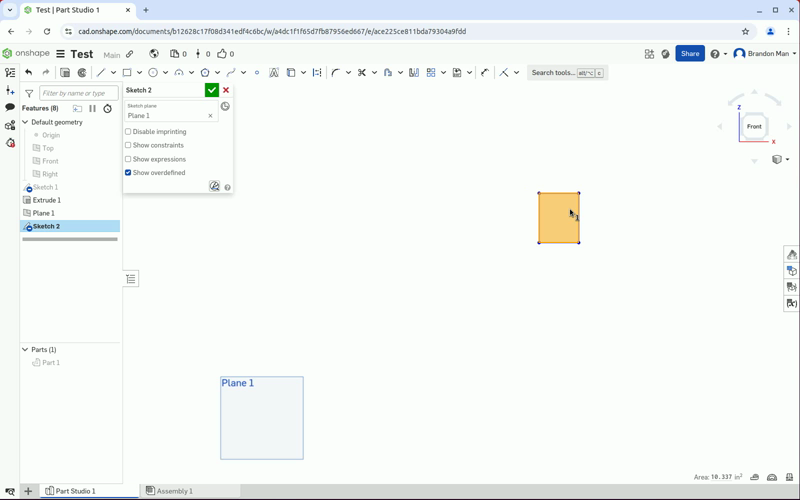
scroll(-6)
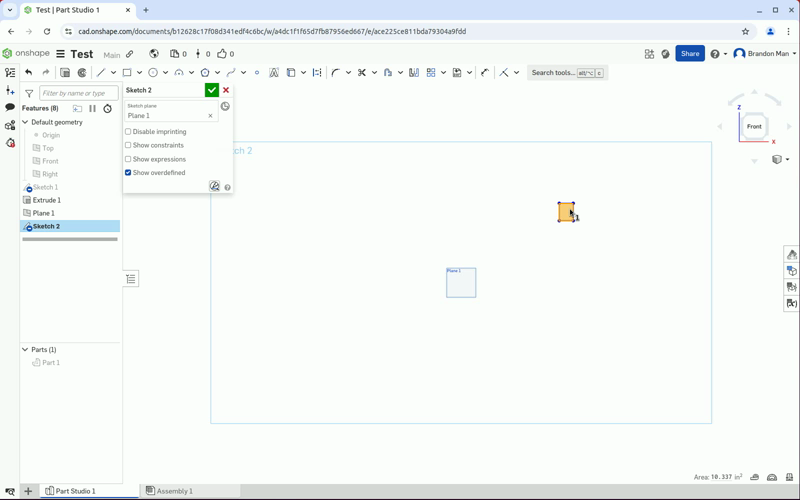
mouse_move(73, 352)
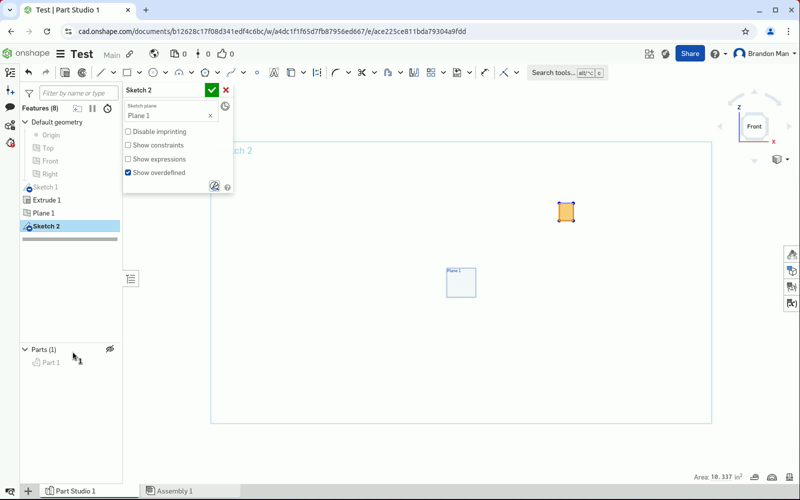
key(shift+y)
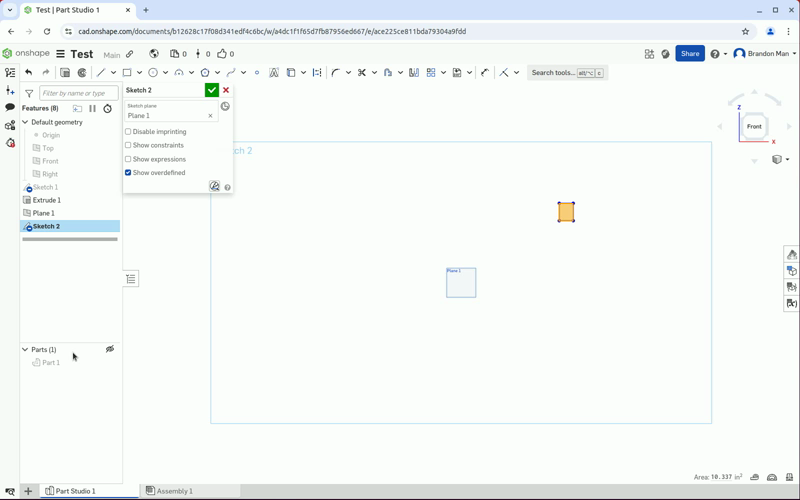
key(shift+e)
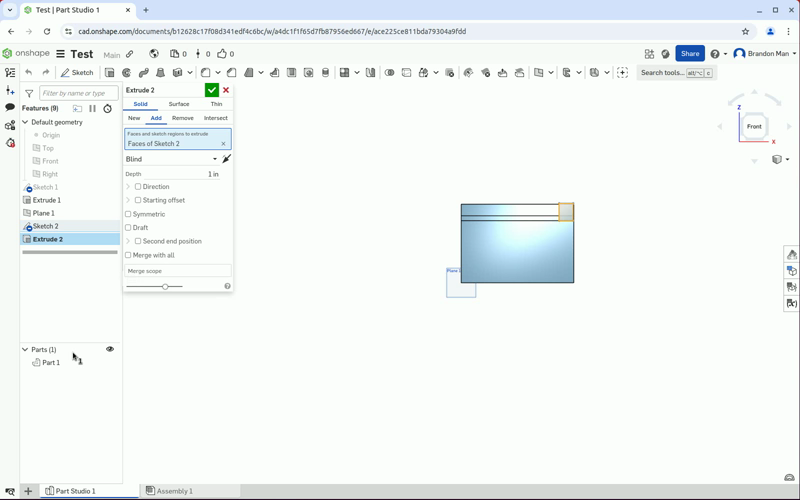
mouse_move(143, 106)
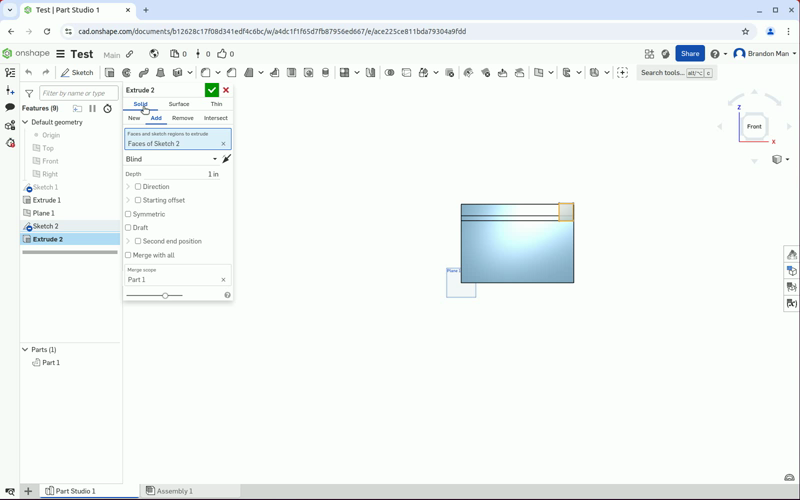
click(143, 106)
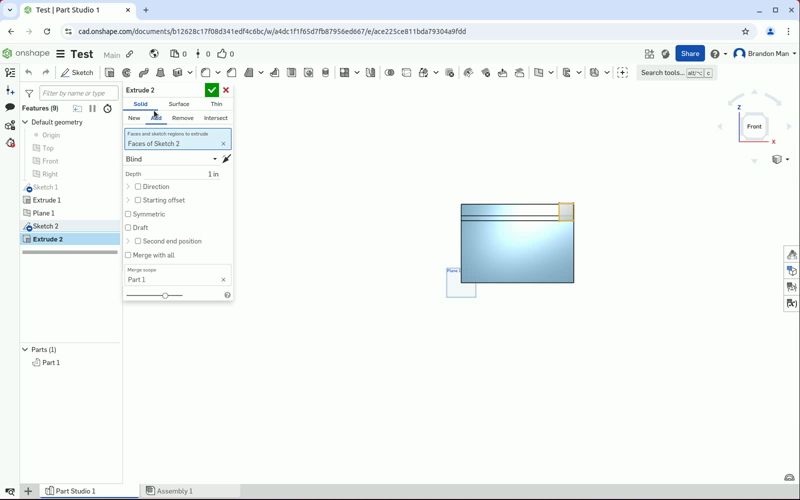
mouse_move(186, 120)
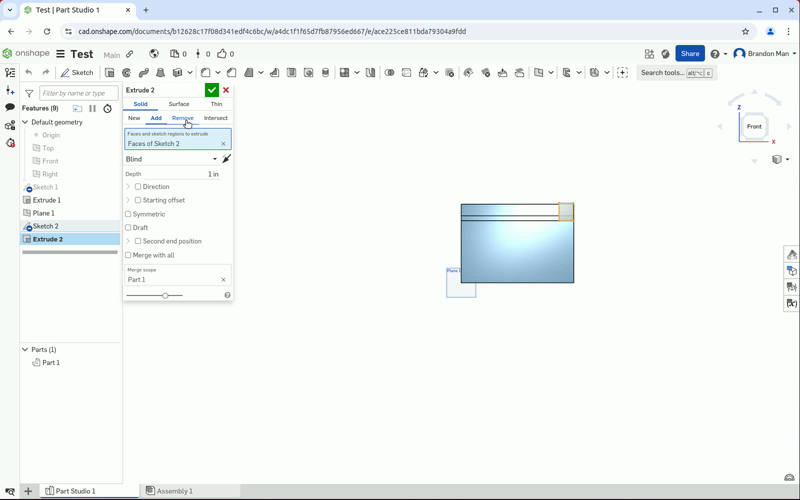
click(186, 120)
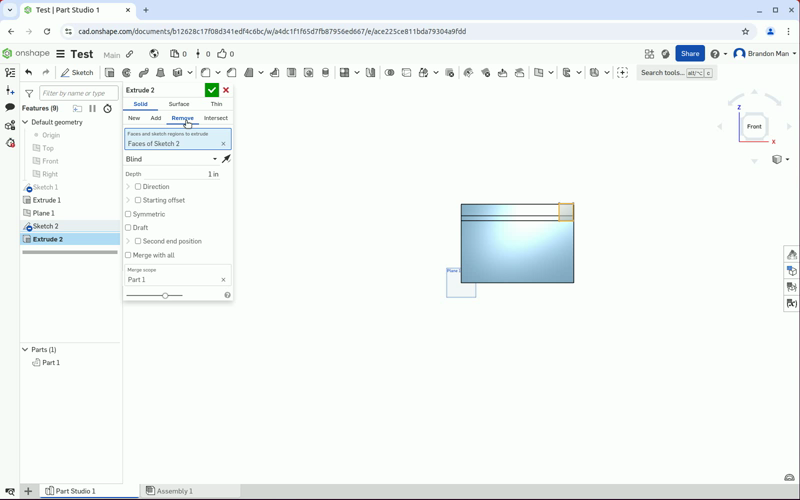
key(tab, 4)
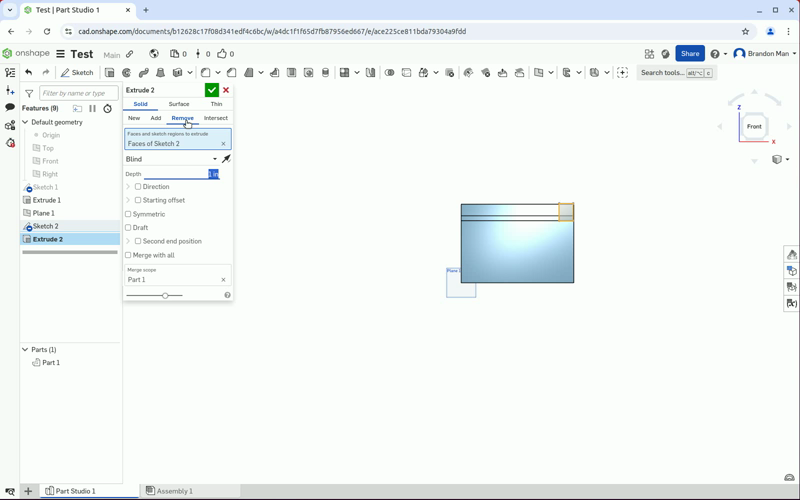
text(1.444)
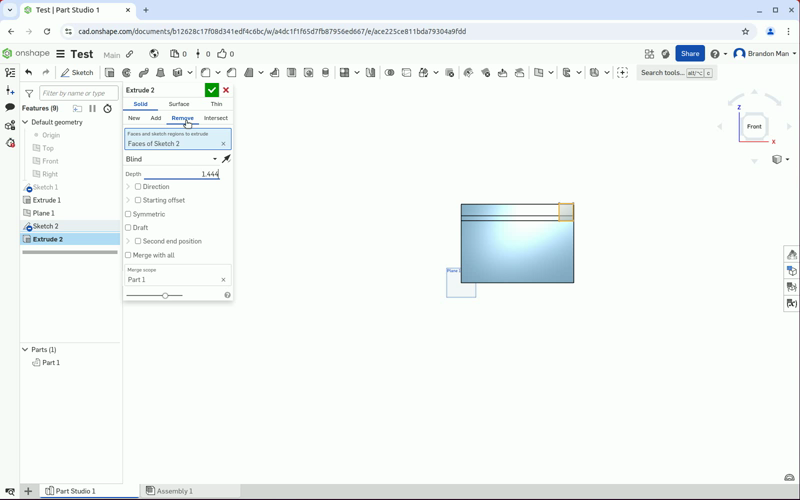
key(tab, 6)
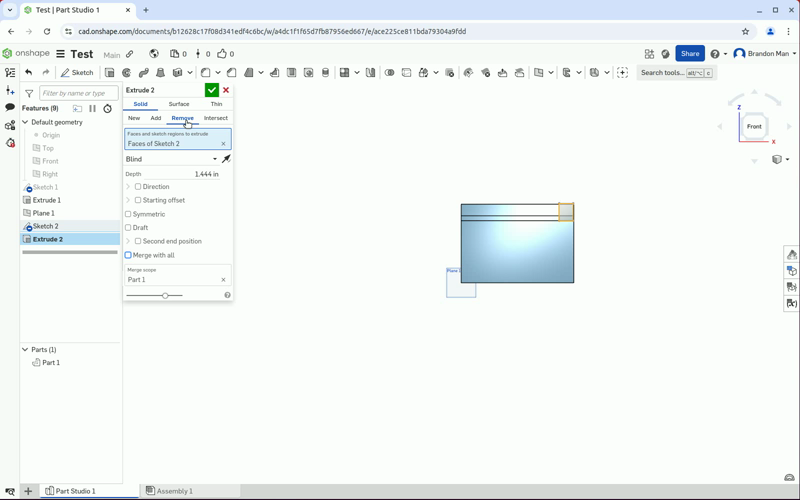
key(space)
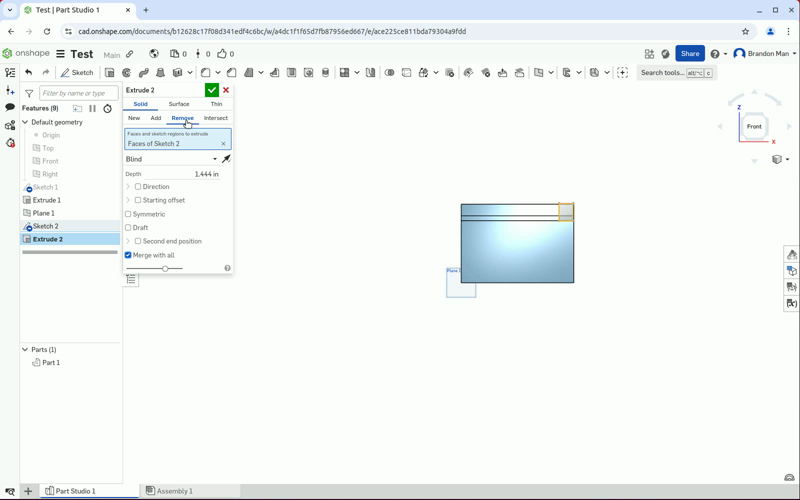
key(enter)
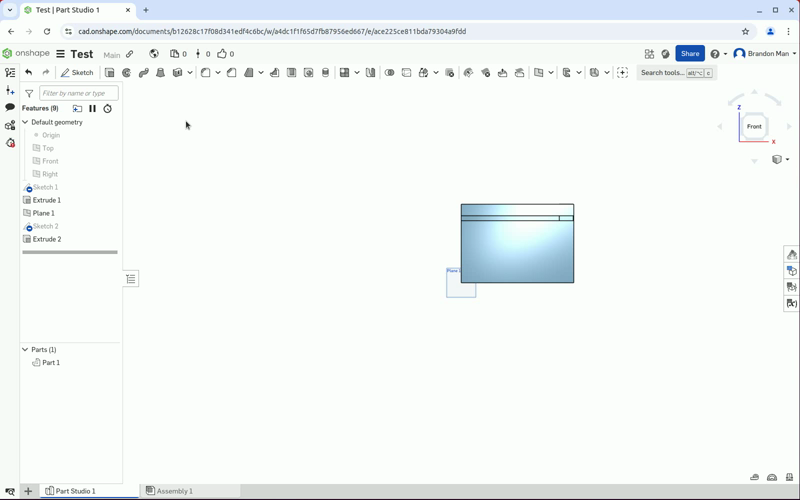
key(shift+h)
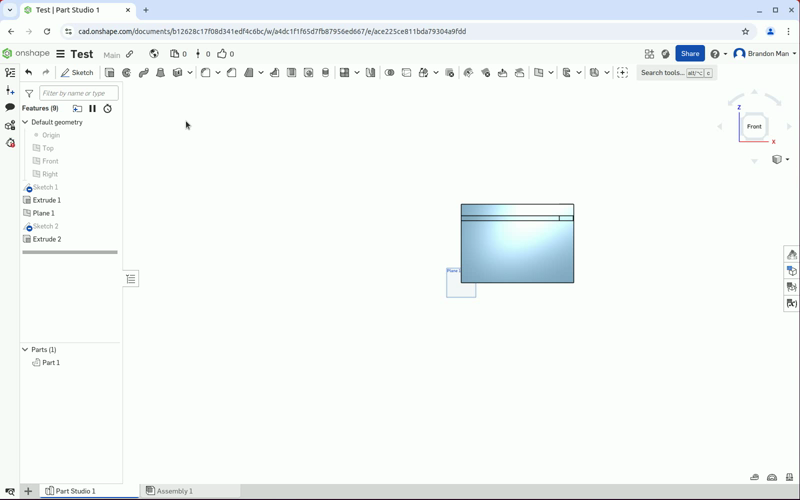
key(shift+h)
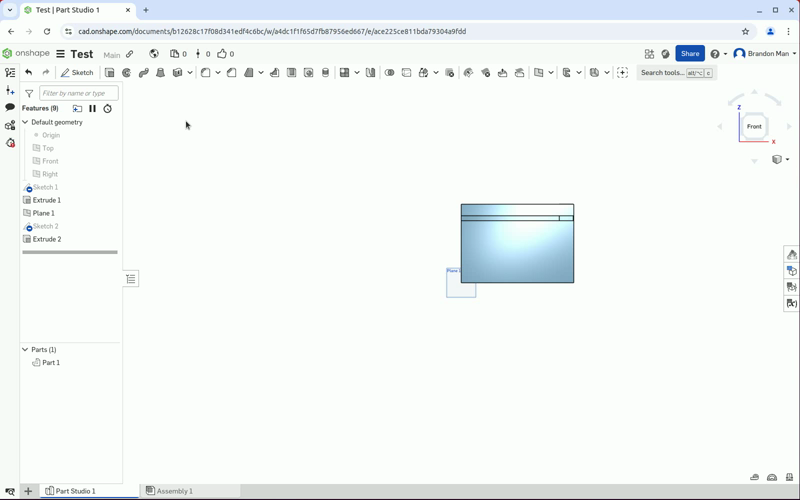
mouse_move(73, 189)
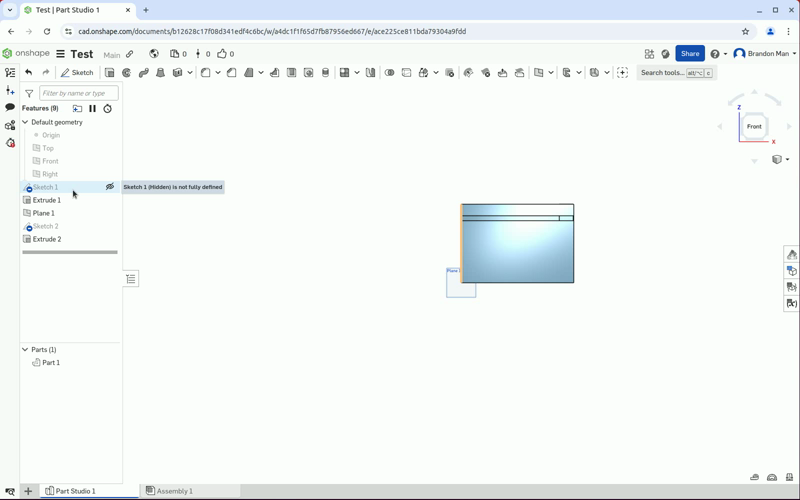
click(73, 189)
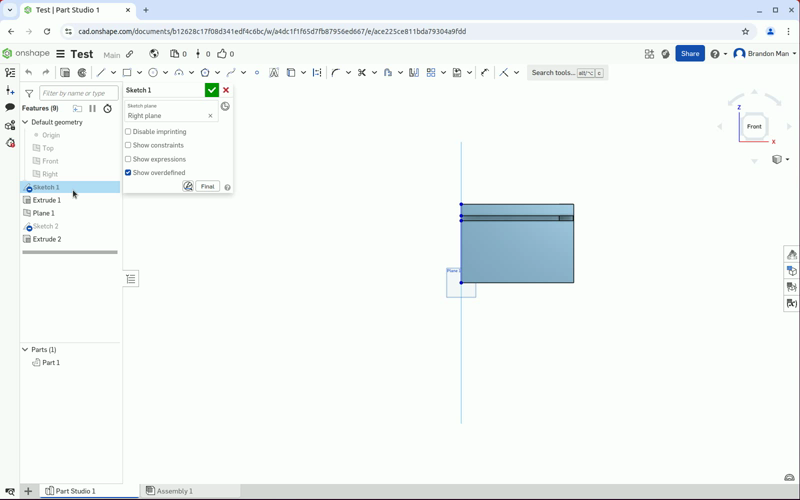
mouse_move(229, 92)
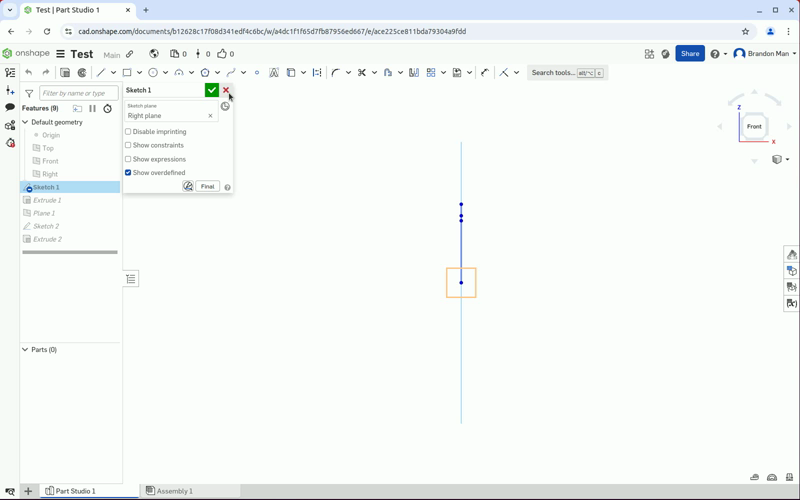
click(229, 92)
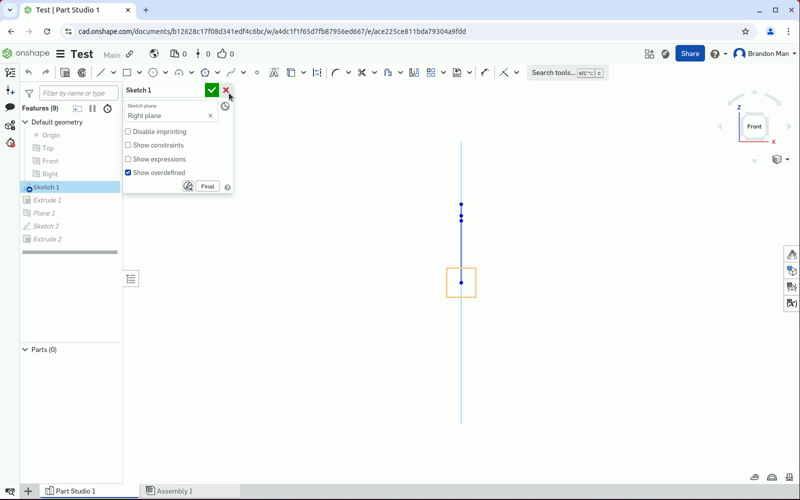
key(shift+s)
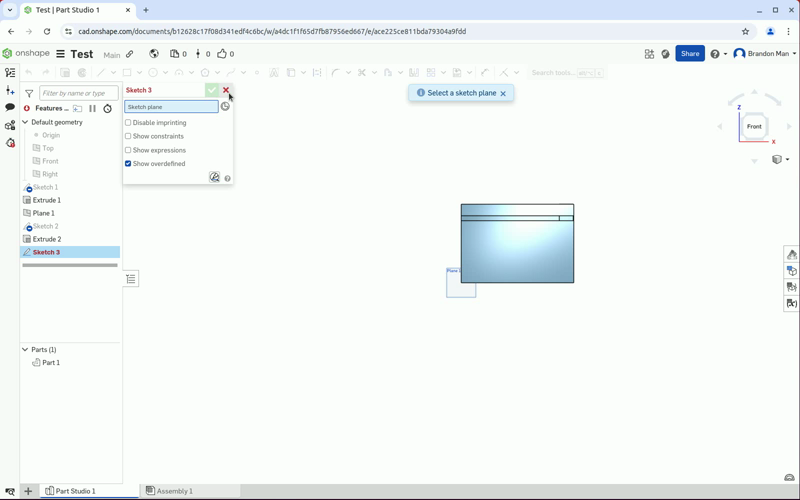
mouse_move(73, 215)
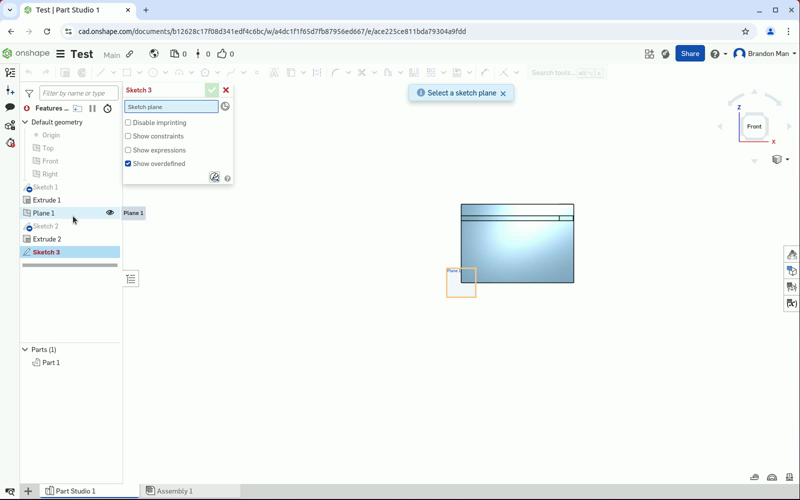
click(73, 215)
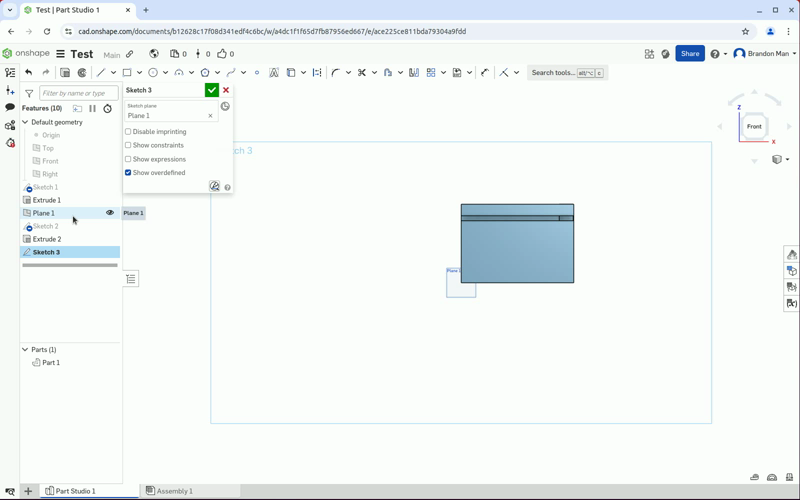
mouse_move(73, 352)
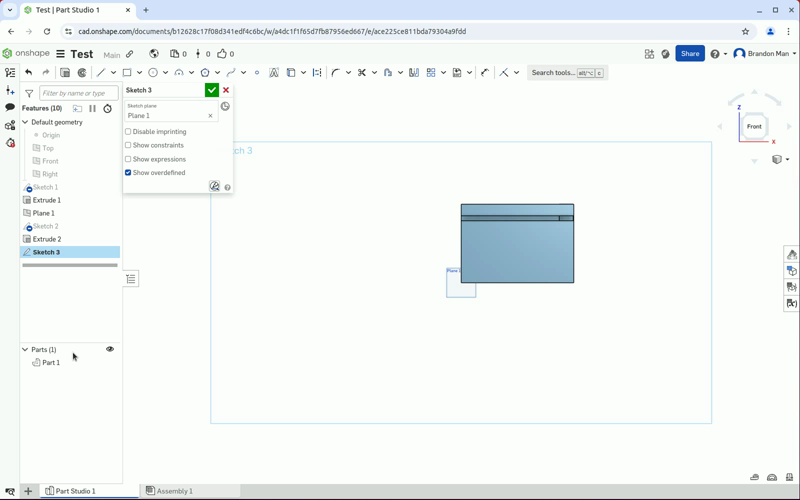
key(y)
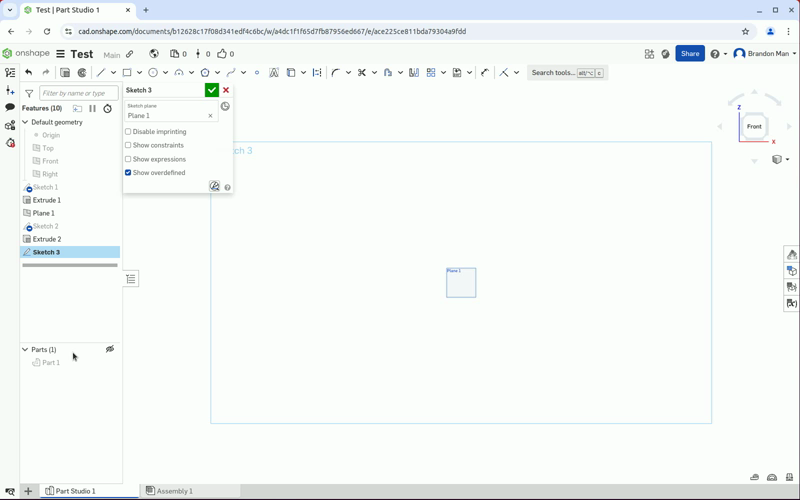
key(l)
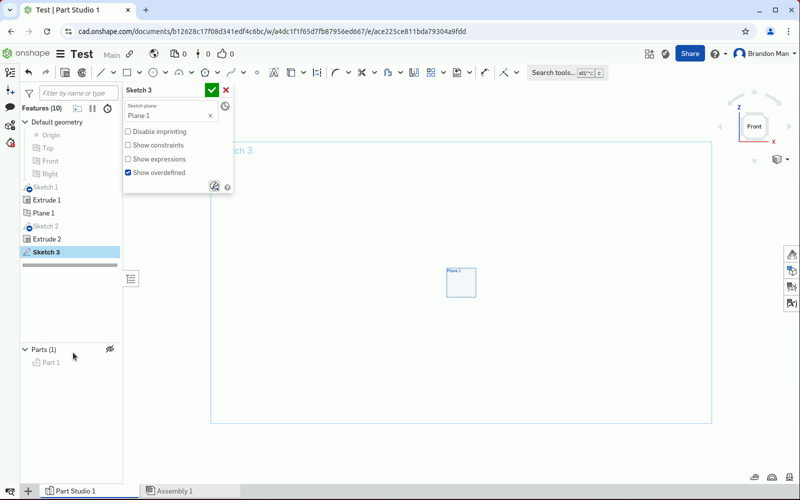
key_down(shift)
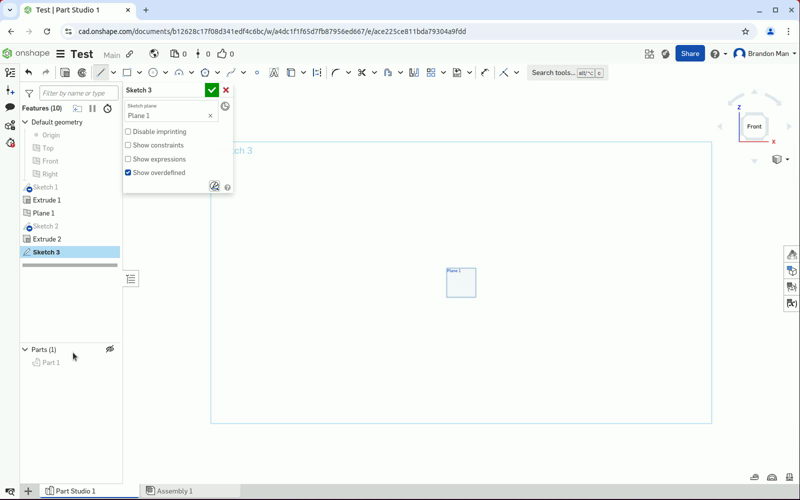
mouse_move(460, 220)
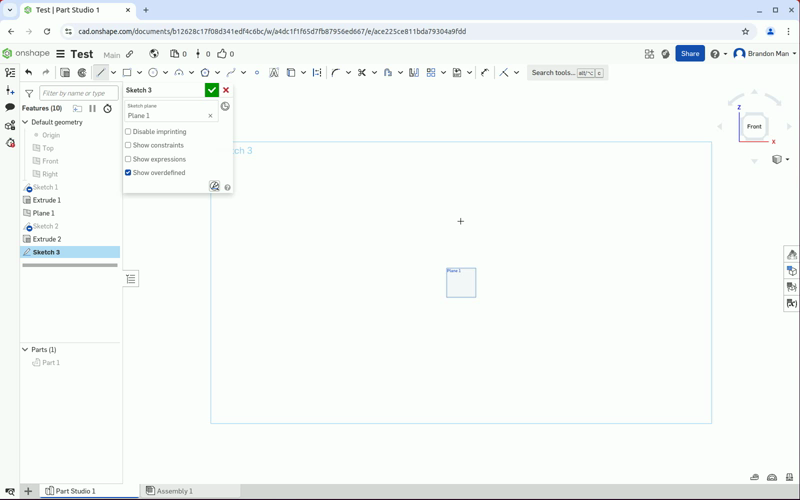
click(460, 220)
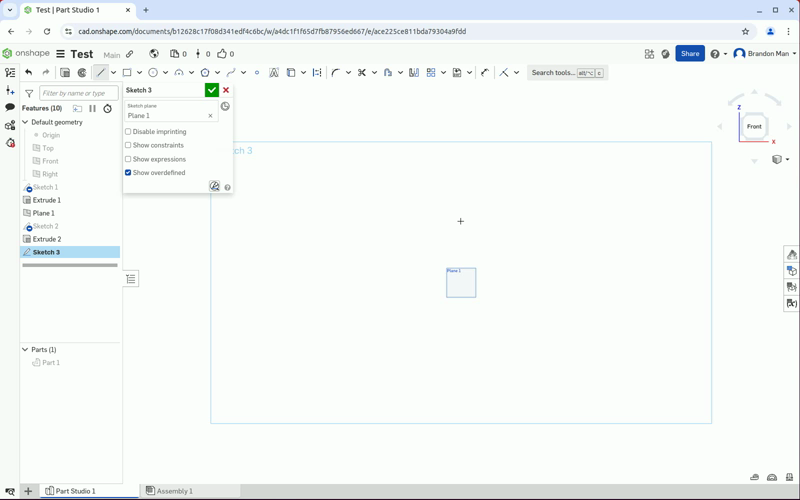
key_up(shift)
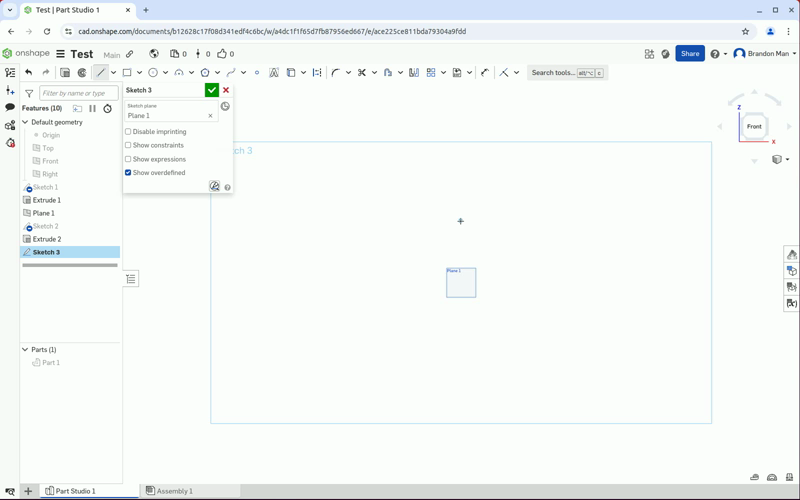
key_down(shift)
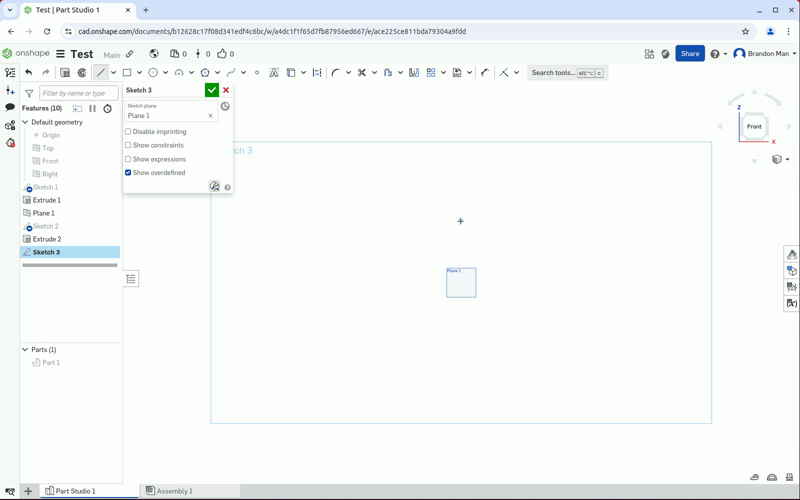
mouse_move(490, 220)
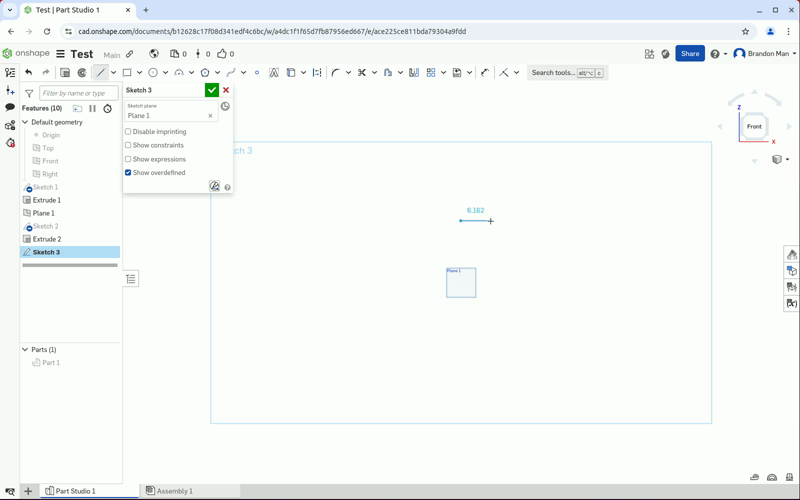
mouse_move(474, 220)
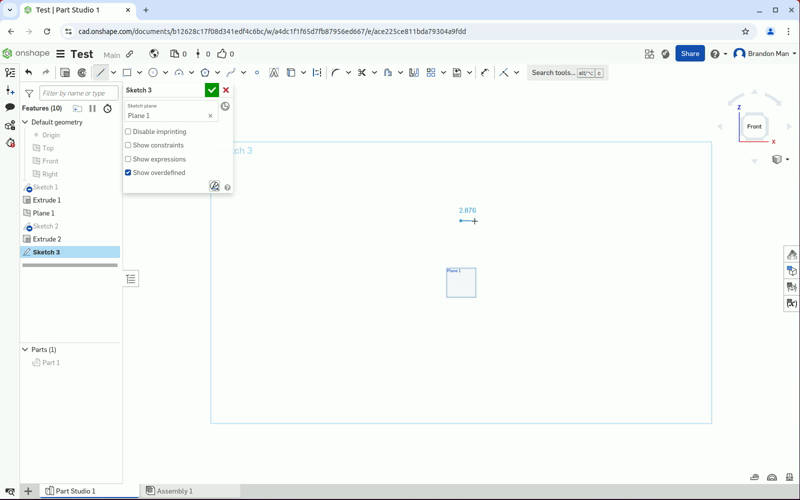
click(474, 220)
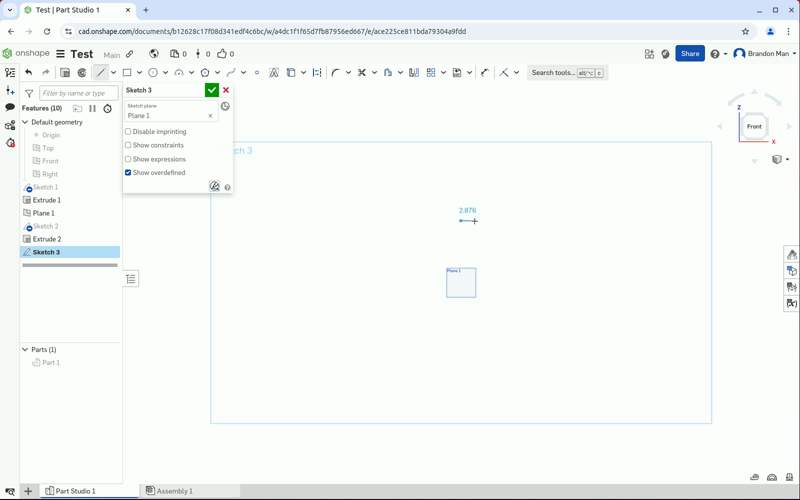
key_up(shift)
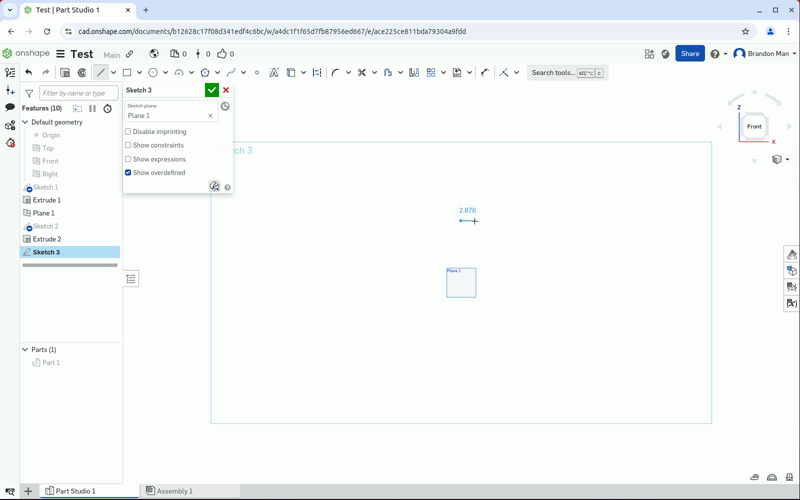
key_down(shift)
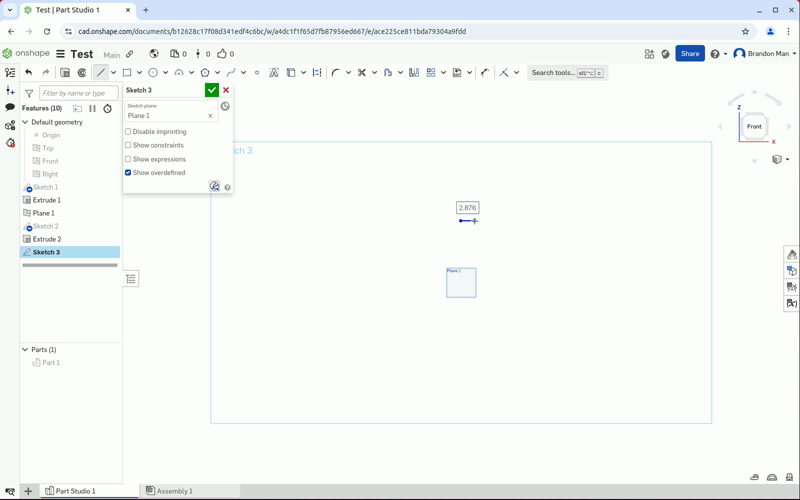
mouse_move(504, 220)
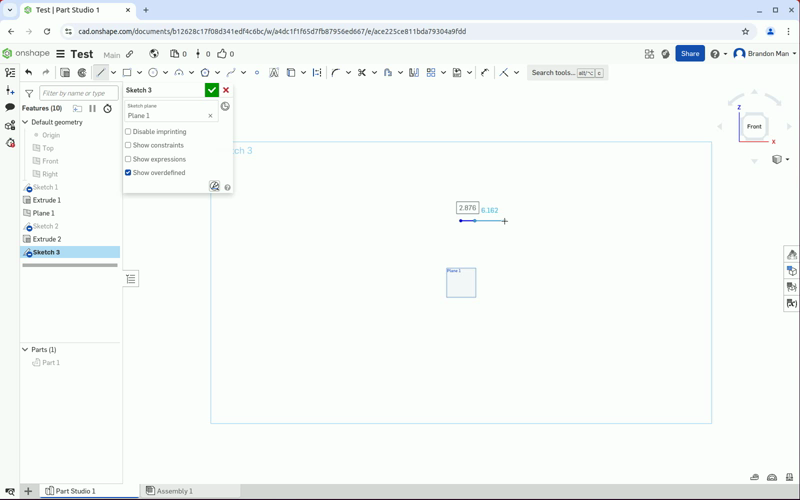
mouse_move(474, 203)
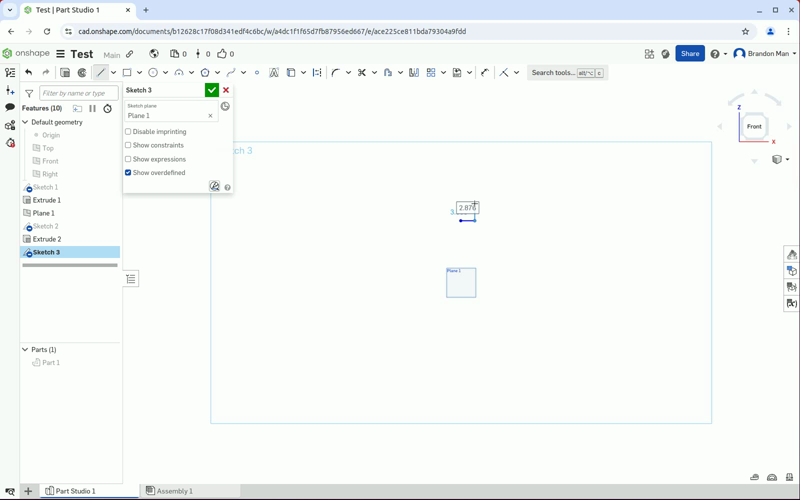
click(474, 203)
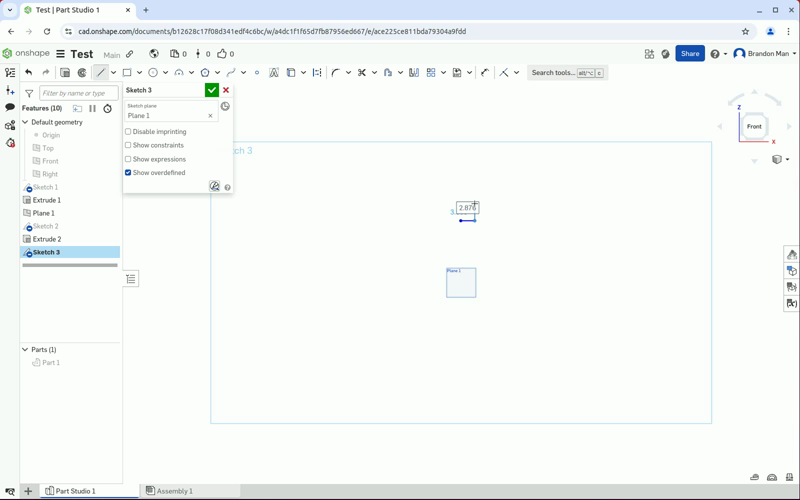
key_up(shift)
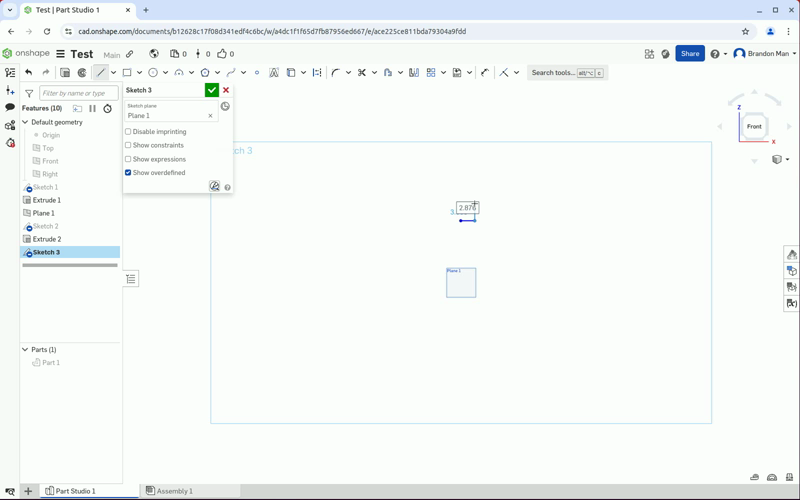
key_down(shift)
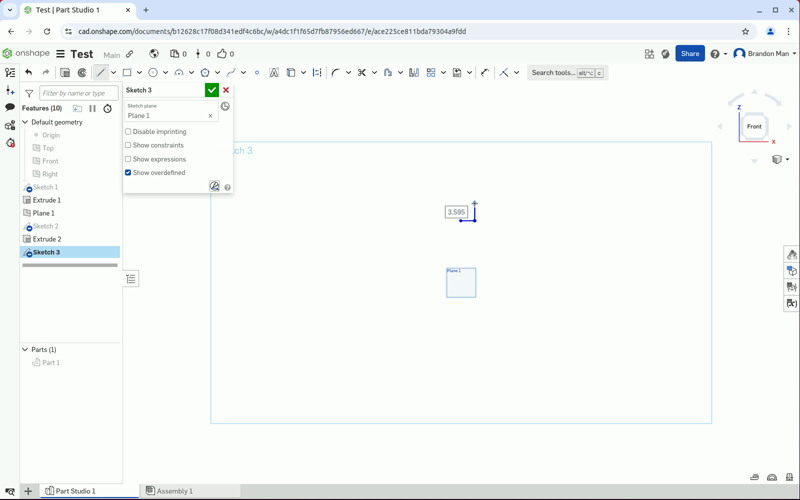
mouse_move(504, 203)
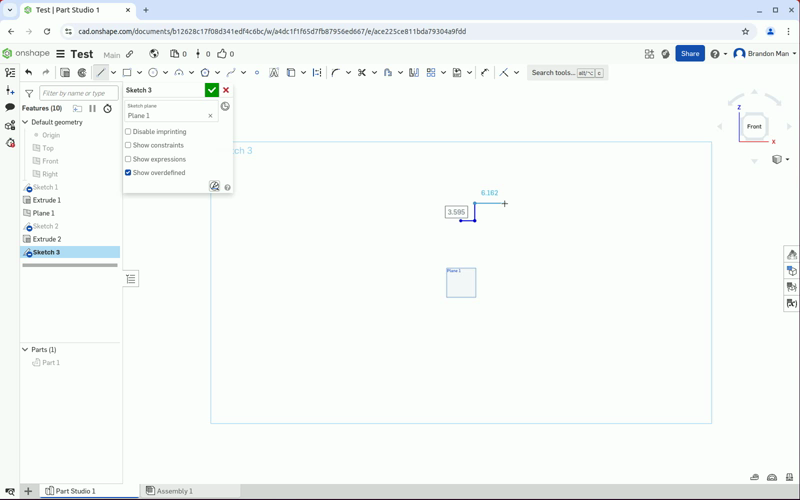
mouse_move(460, 203)
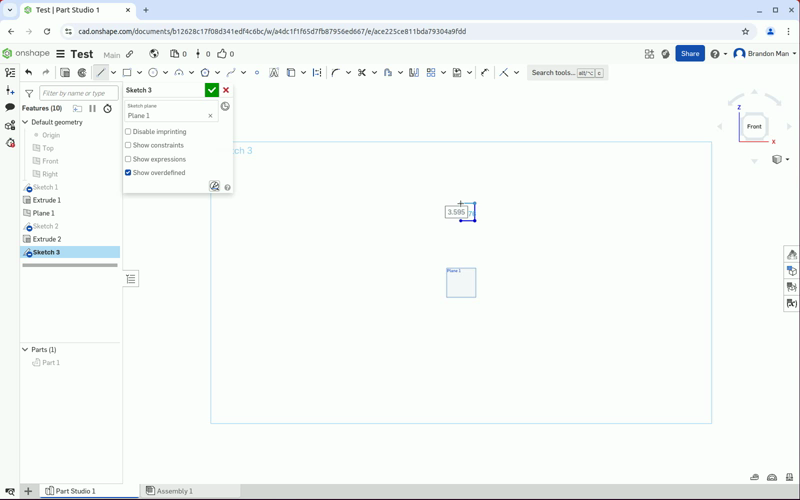
click(460, 203)
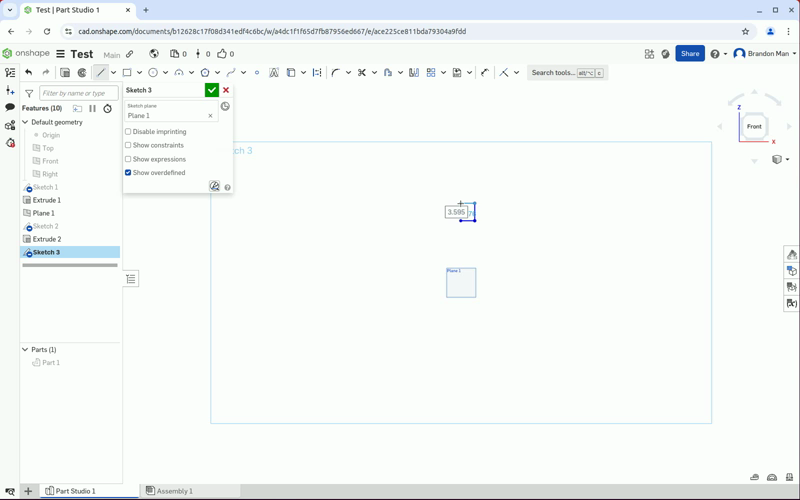
key_up(shift)
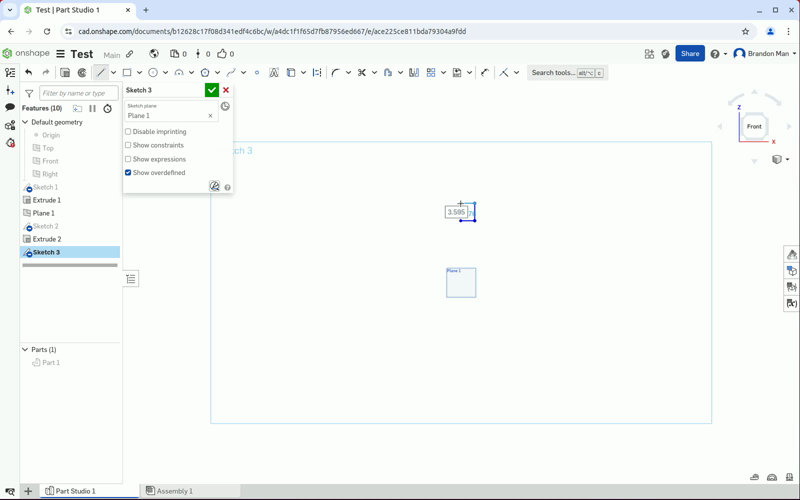
mouse_move(490, 203)
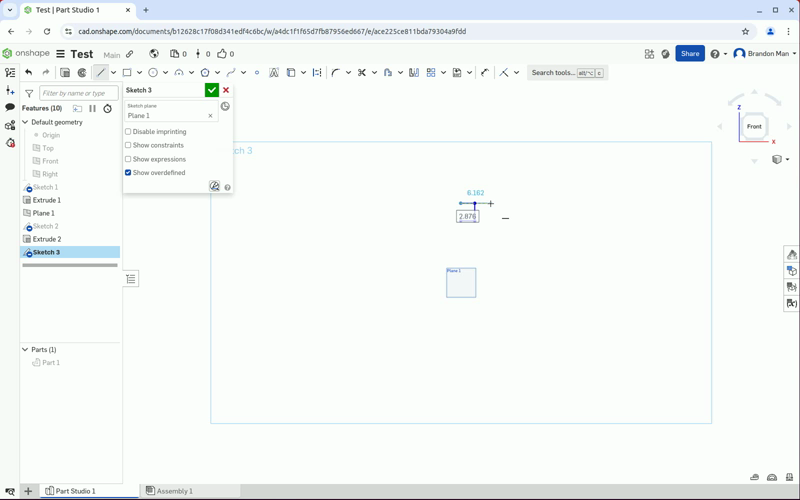
key_down(shift)
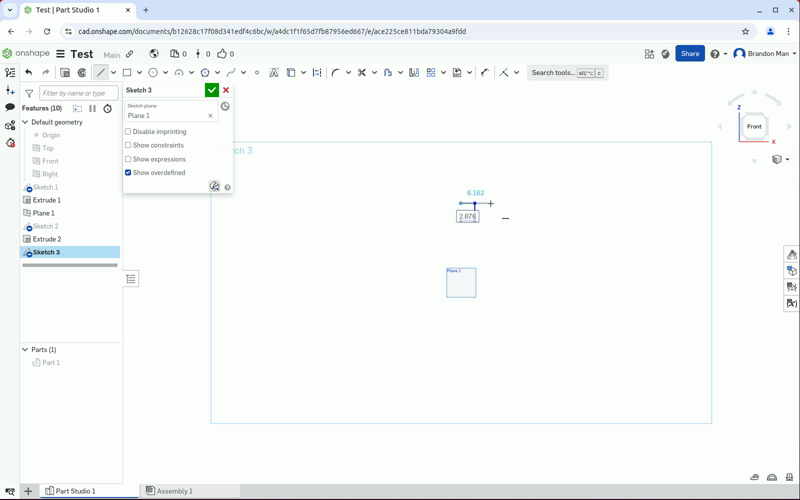
mouse_move(460, 220)
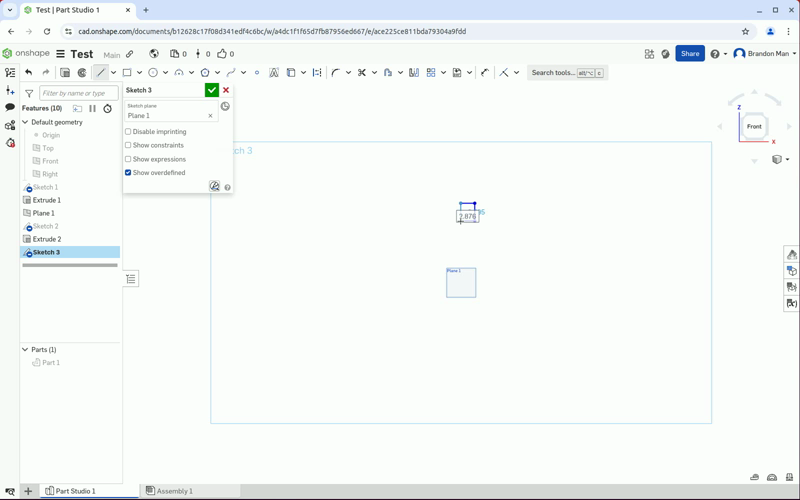
key_up(shift)
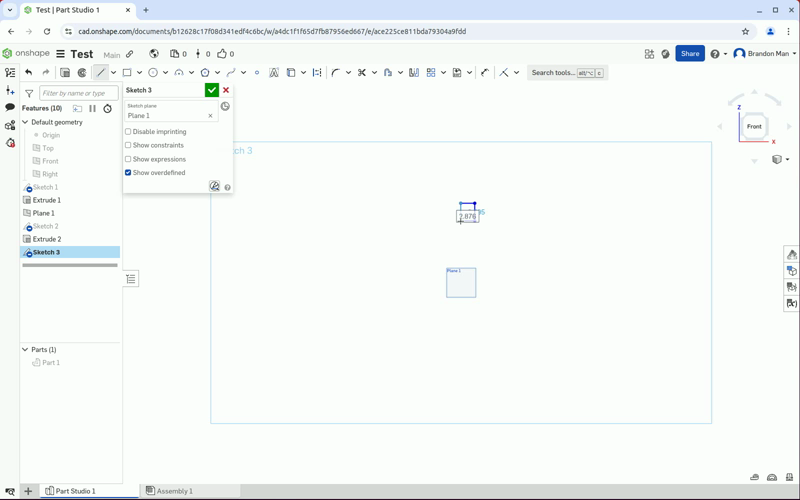
click(460, 220)
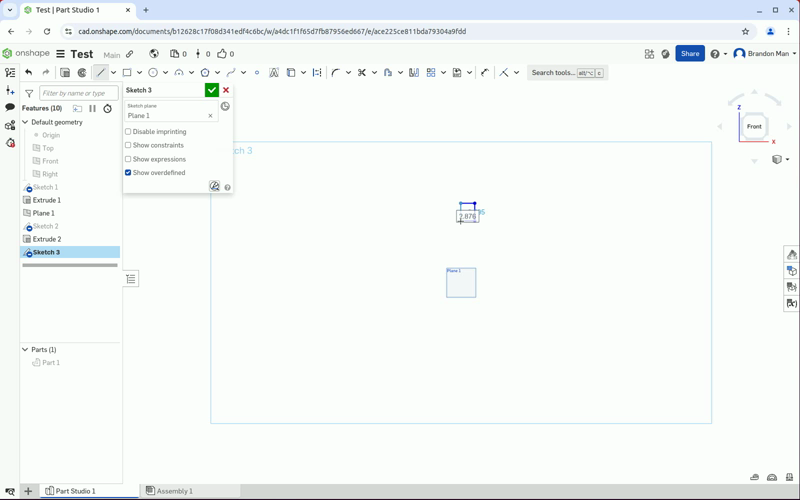
key(esc)
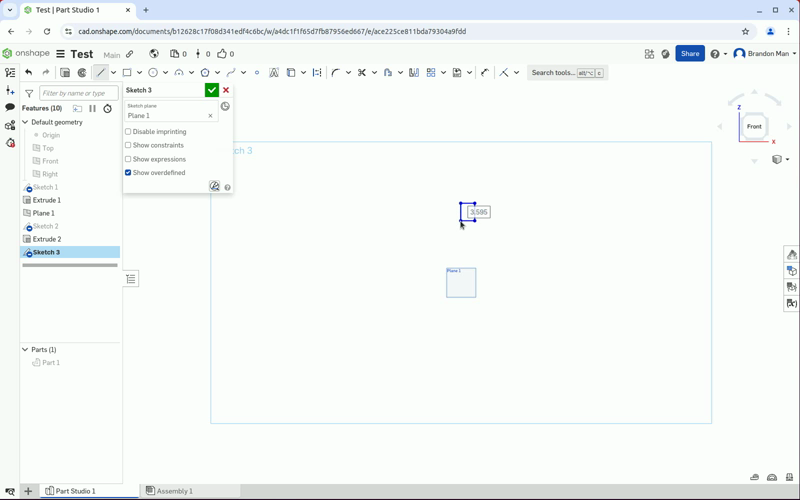
mouse_move(472, 208)
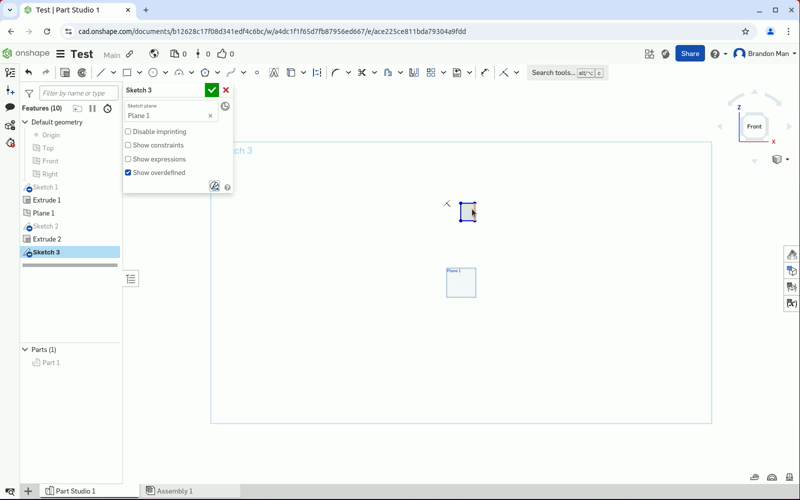
scroll(6)
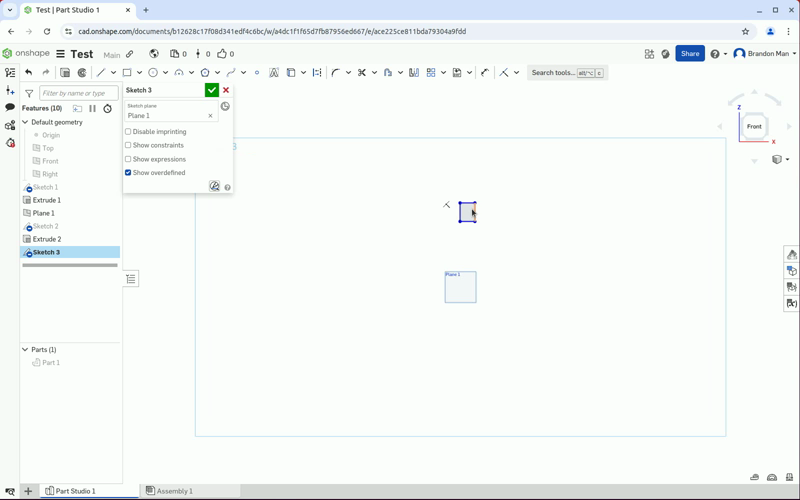
scroll(6)
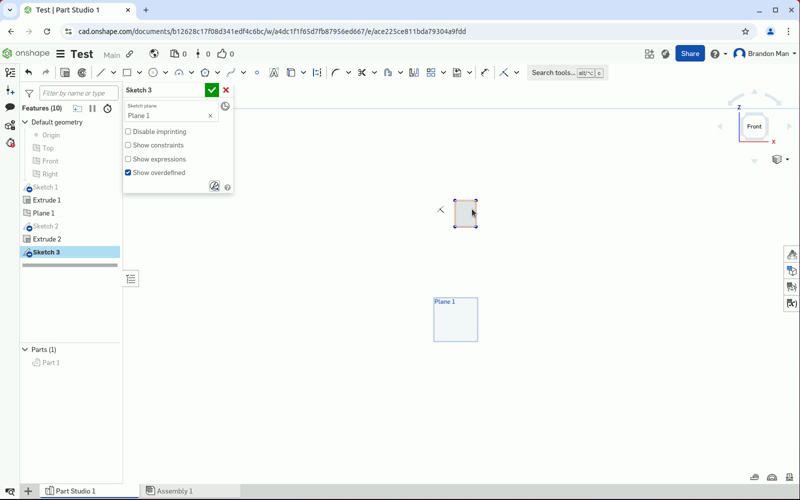
scroll(6)
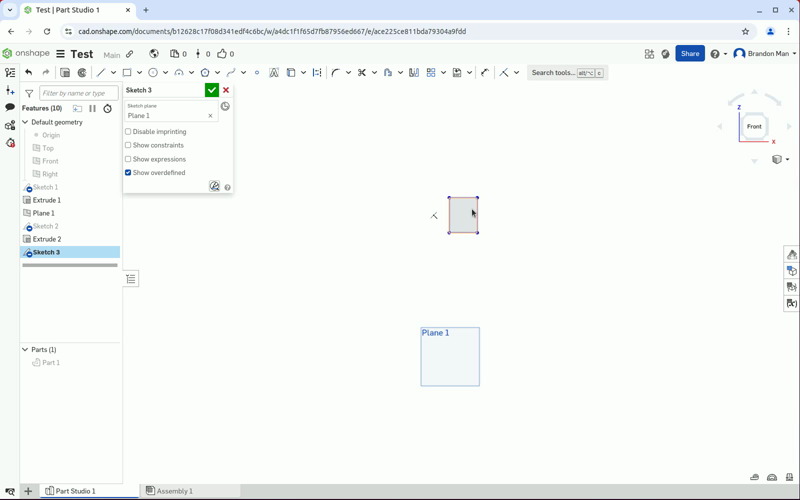
scroll(6)
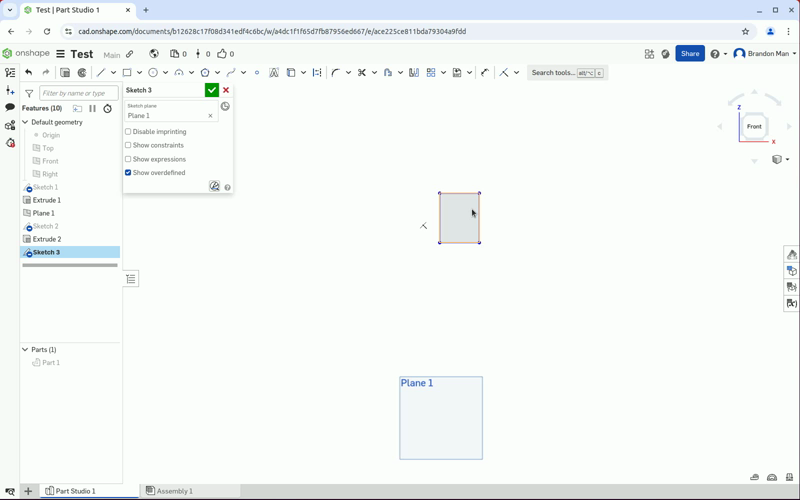
scroll(6)
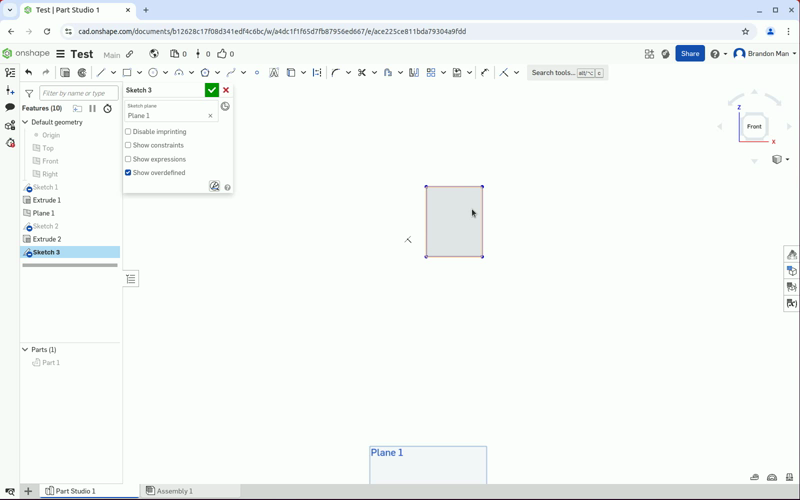
scroll(6)
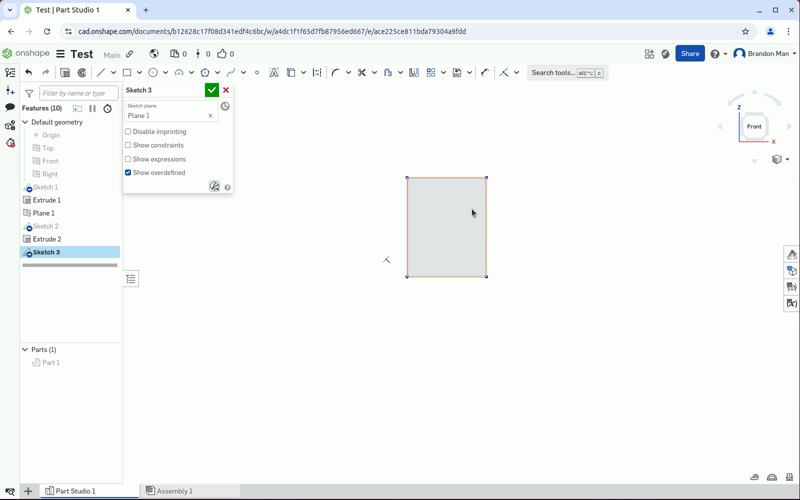
scroll(6)
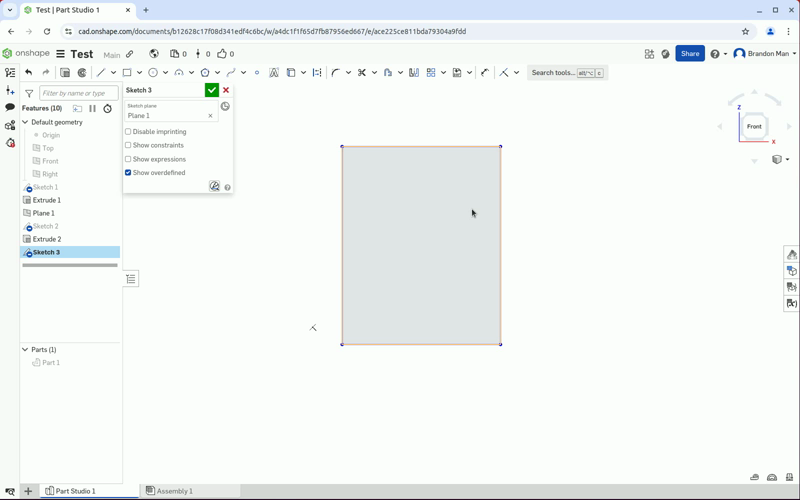
click(472, 208)
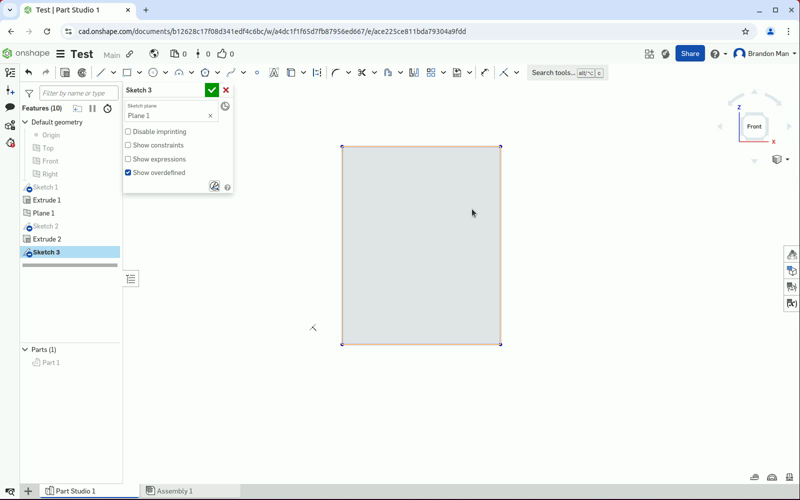
scroll(-6)
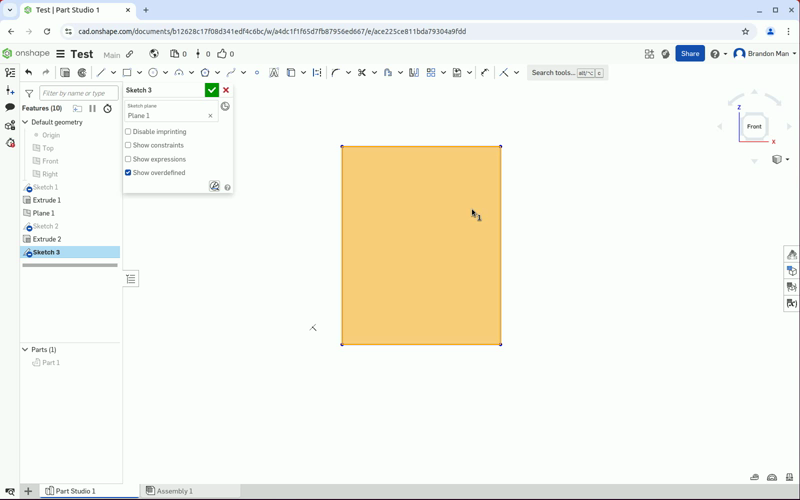
scroll(-6)
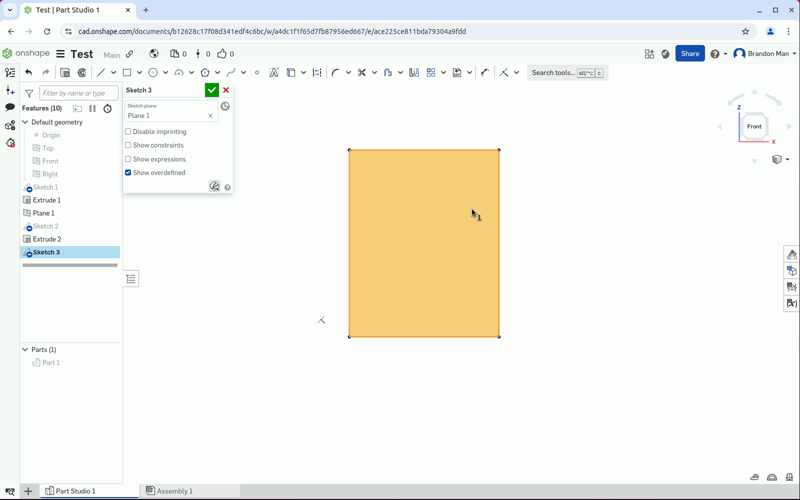
scroll(-6)
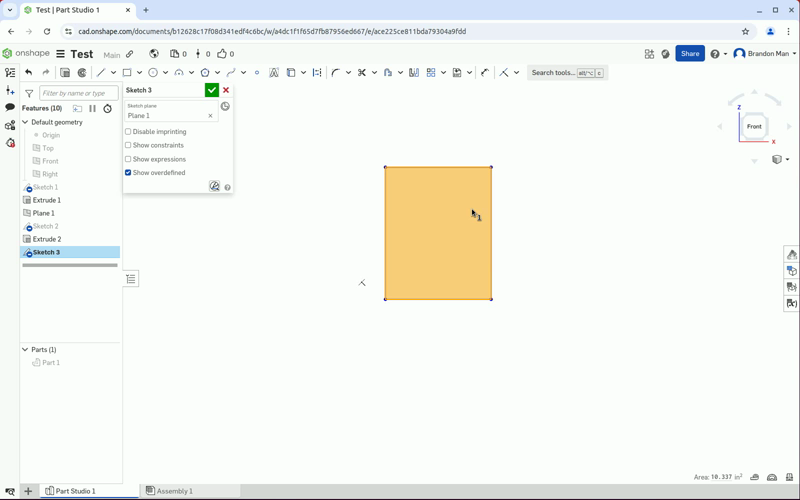
scroll(-6)
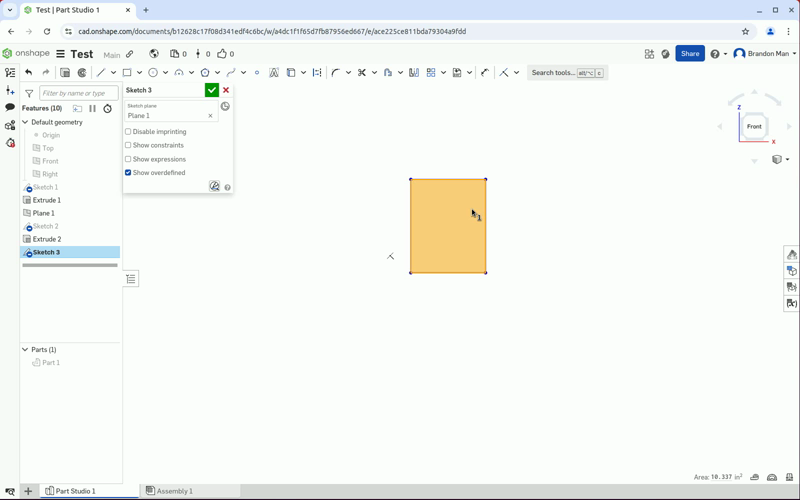
scroll(-6)
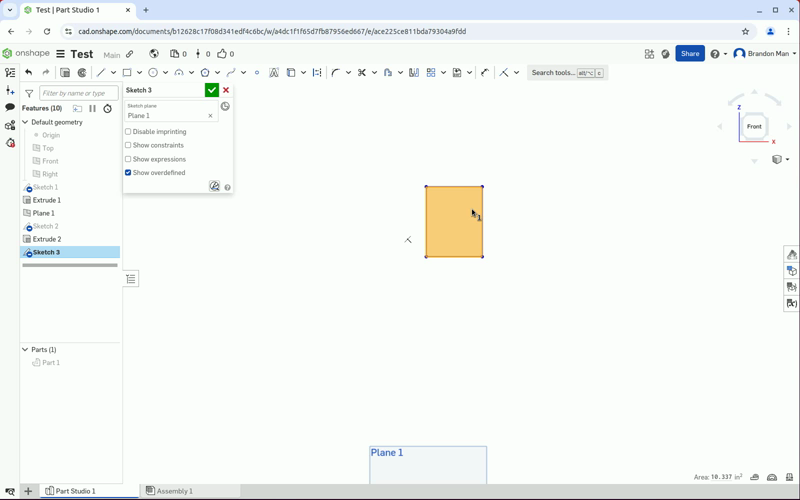
scroll(-6)
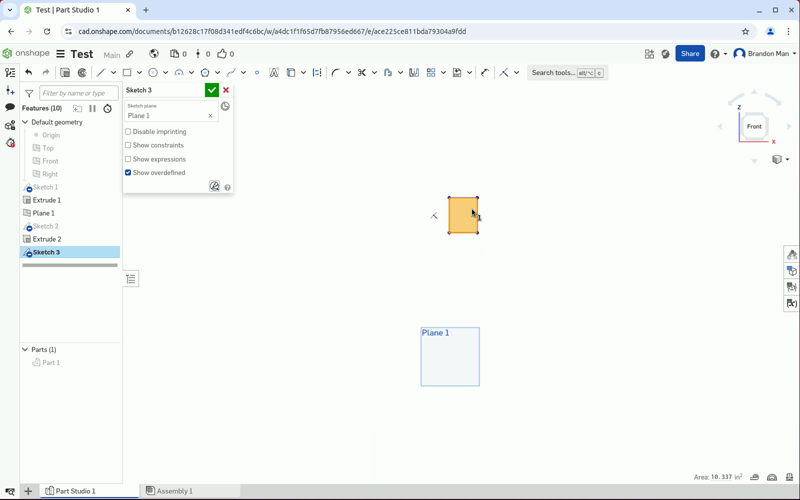
scroll(-6)
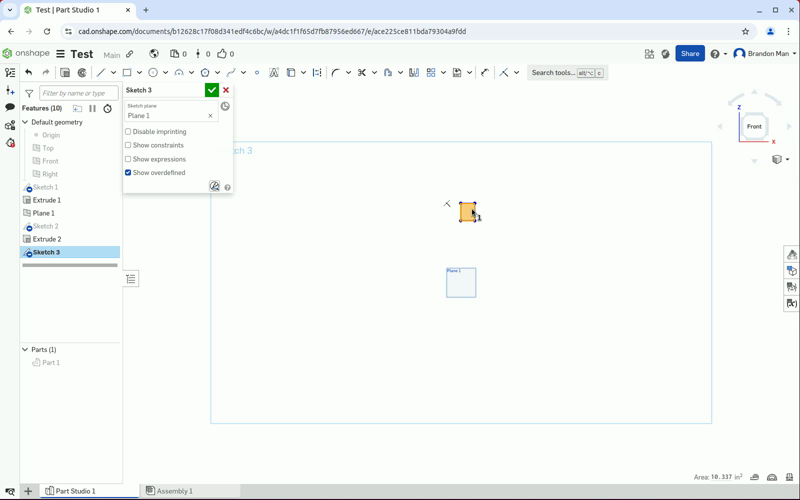
mouse_move(73, 352)
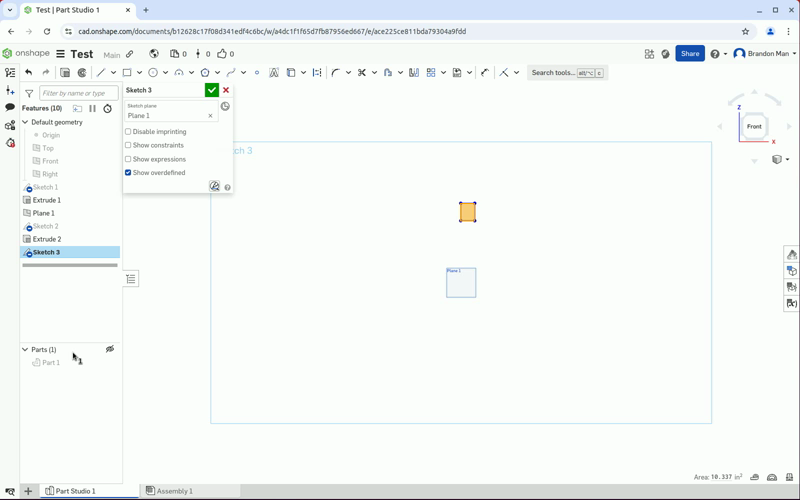
key(shift+y)
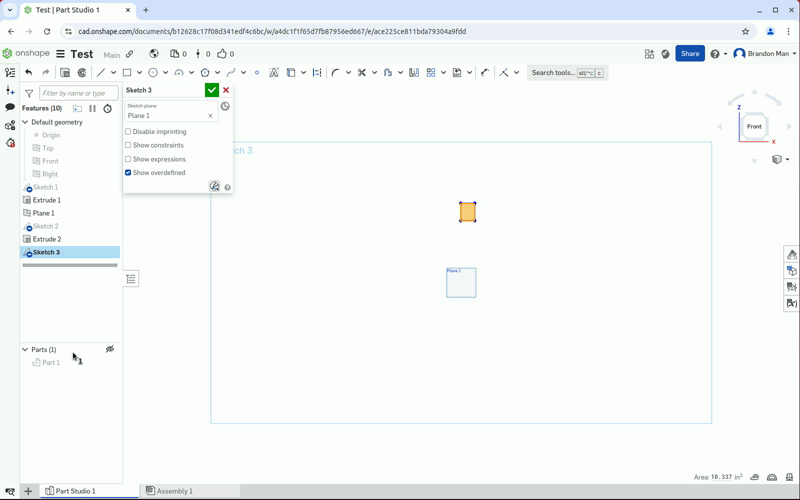
key(shift+e)
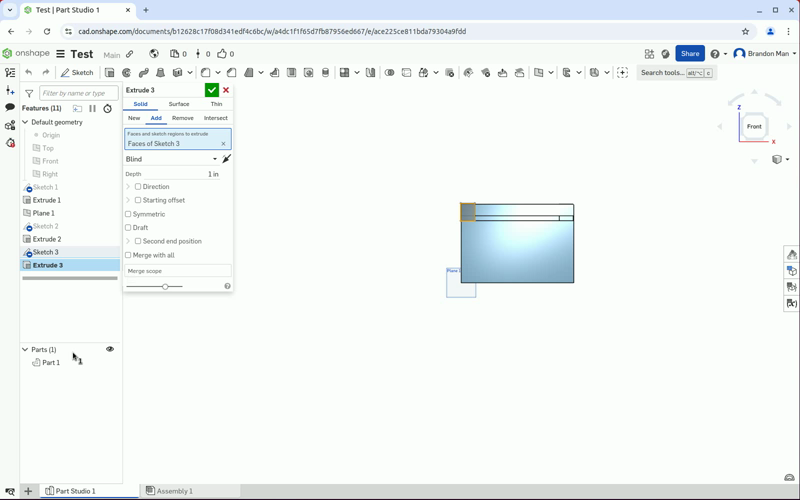
mouse_move(143, 106)
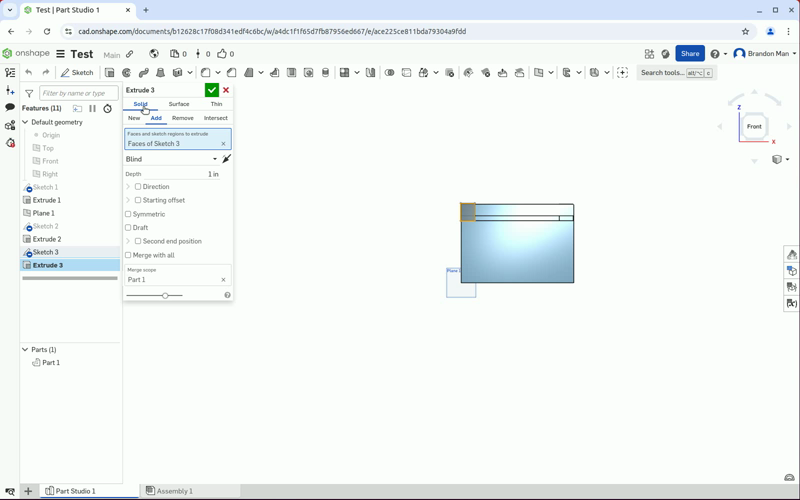
click(143, 106)
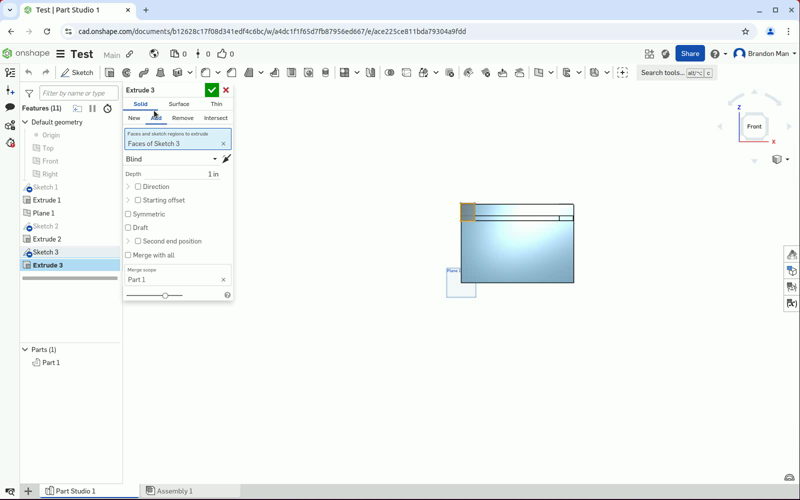
mouse_move(186, 120)
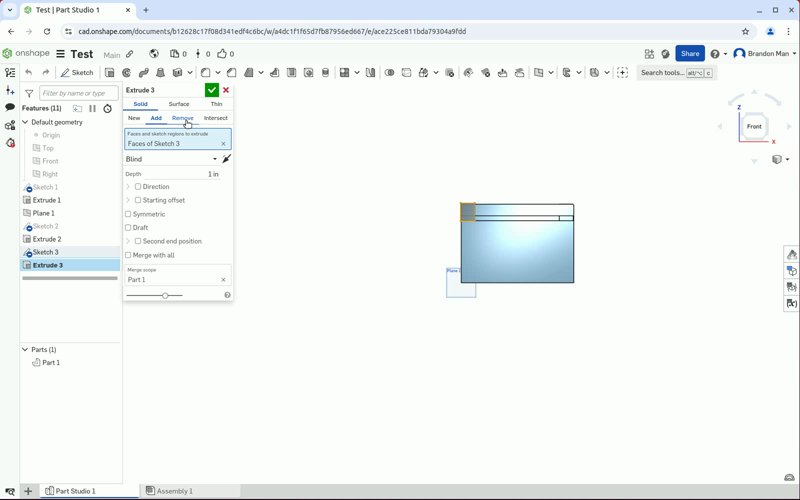
click(186, 120)
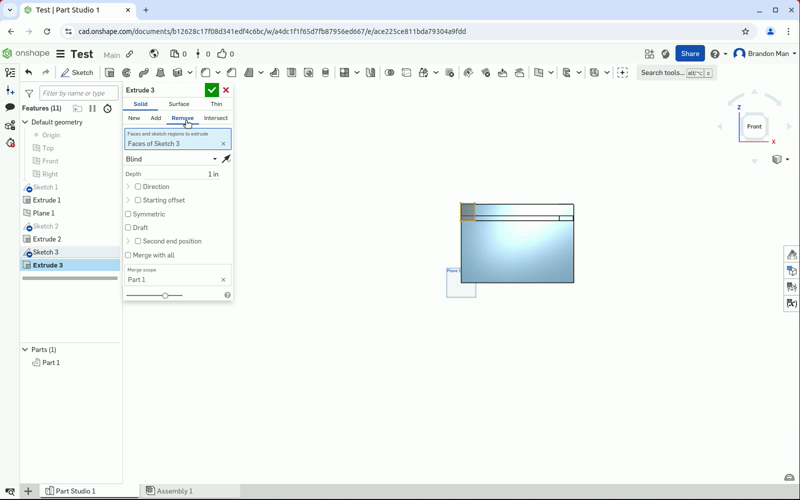
key(tab, 4)
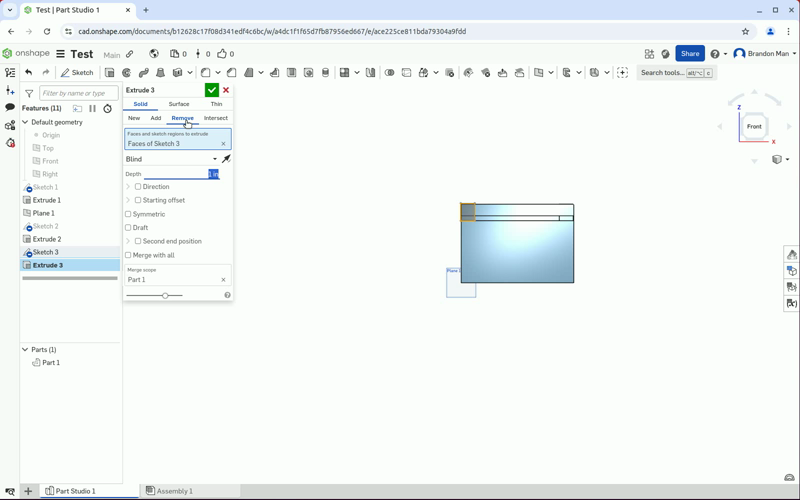
text(1.444)
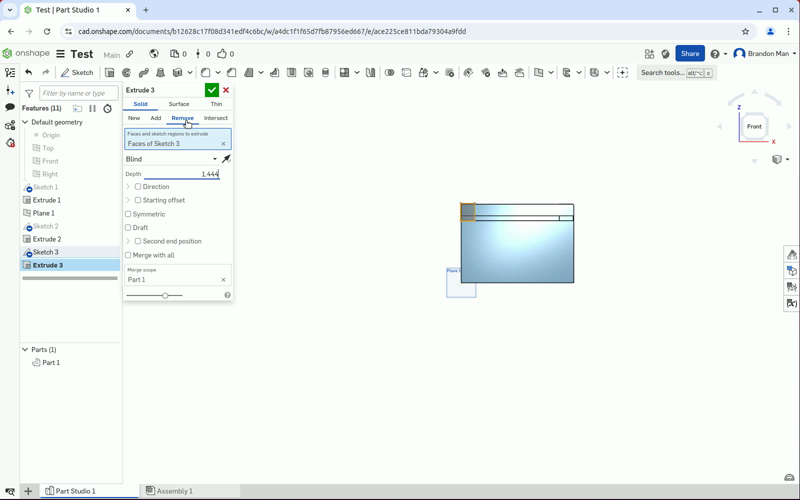
key(tab, 6)
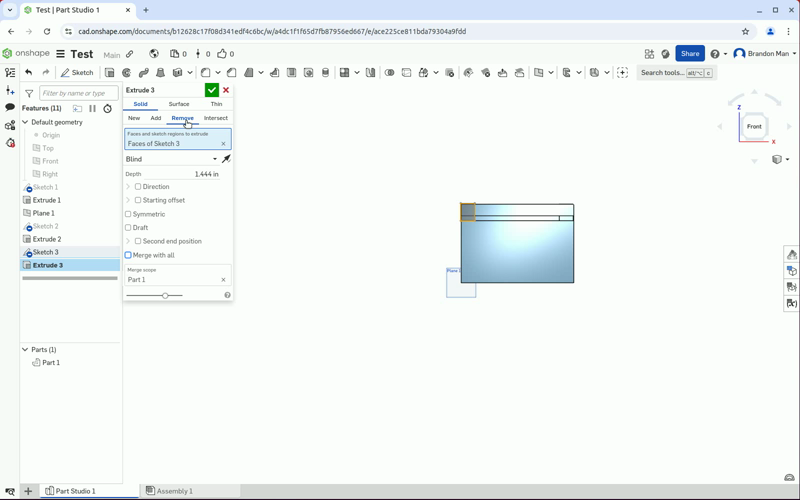
key(space)
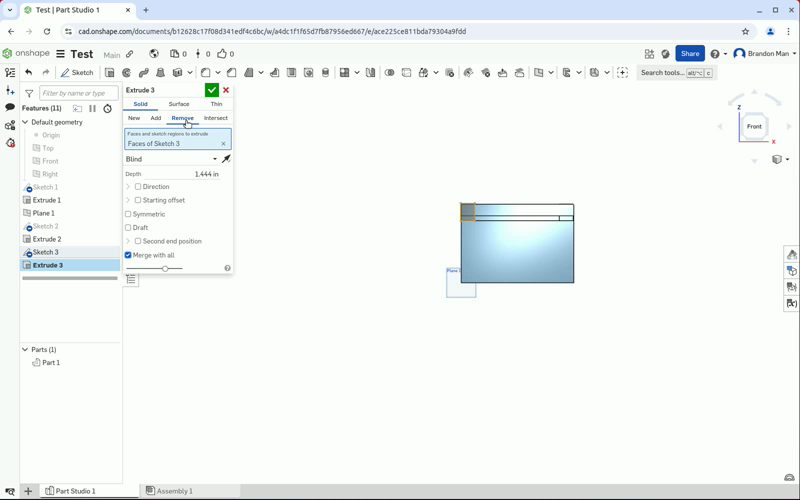
key(enter)
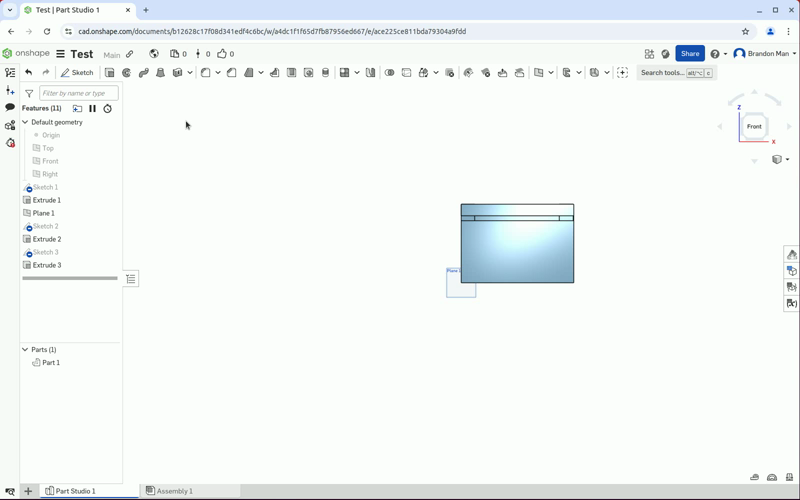
key(shift+h)
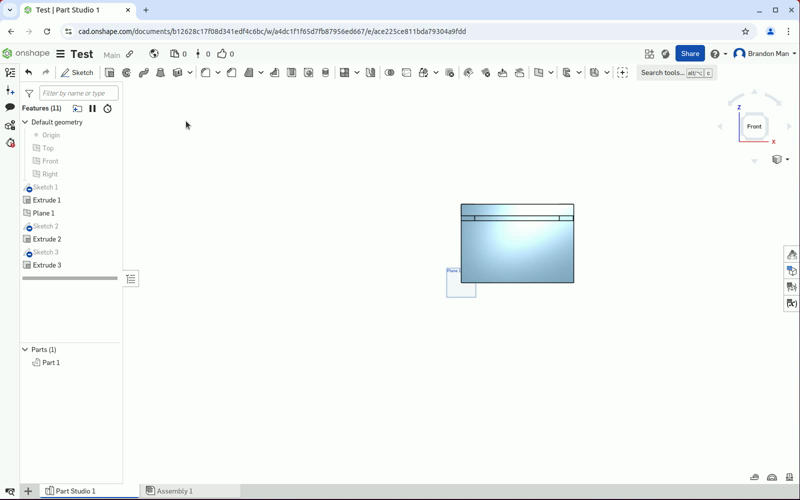
key(shift+h)
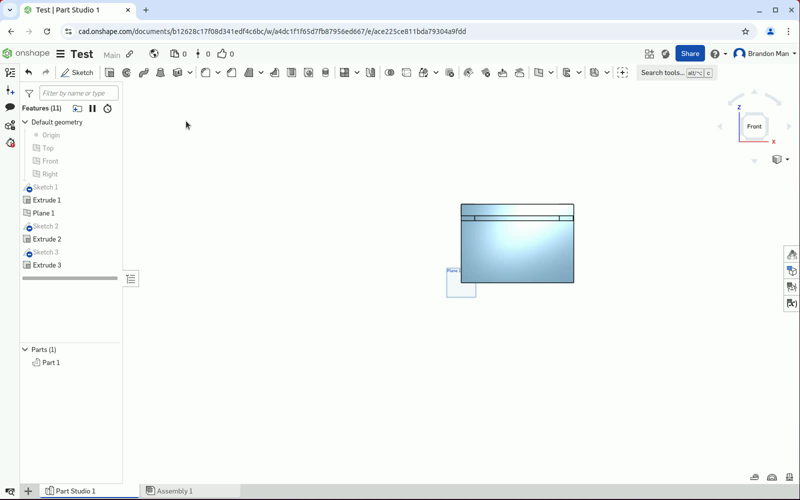
mouse_move(73, 189)
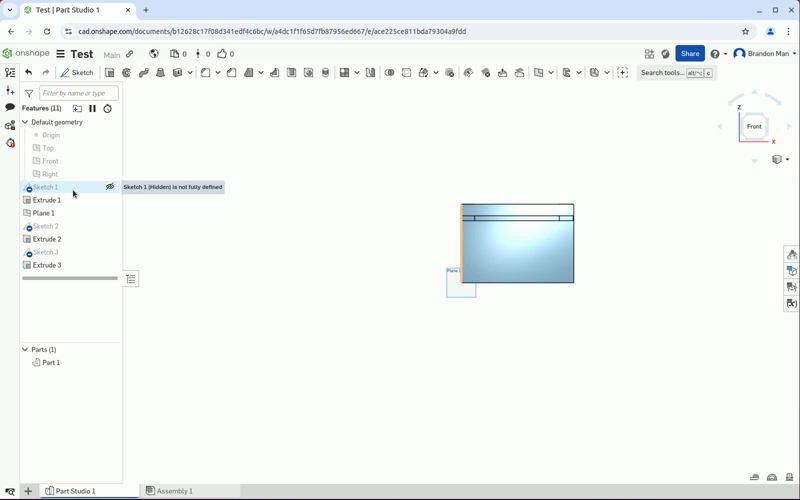
click(73, 189)
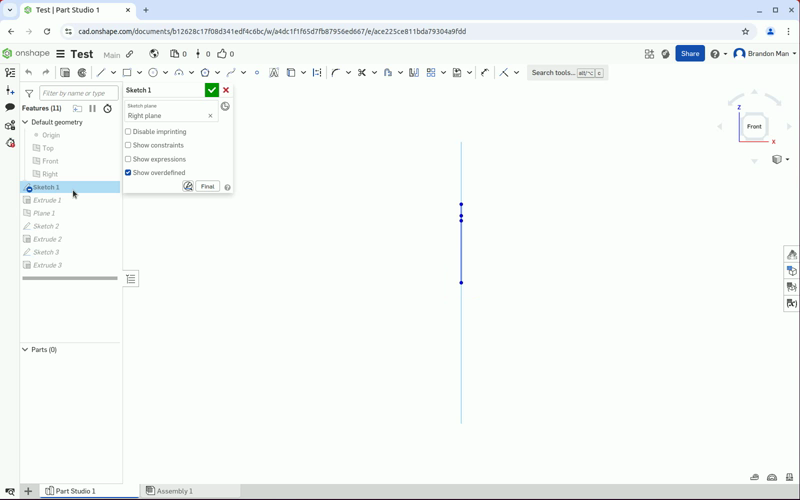
mouse_move(229, 92)
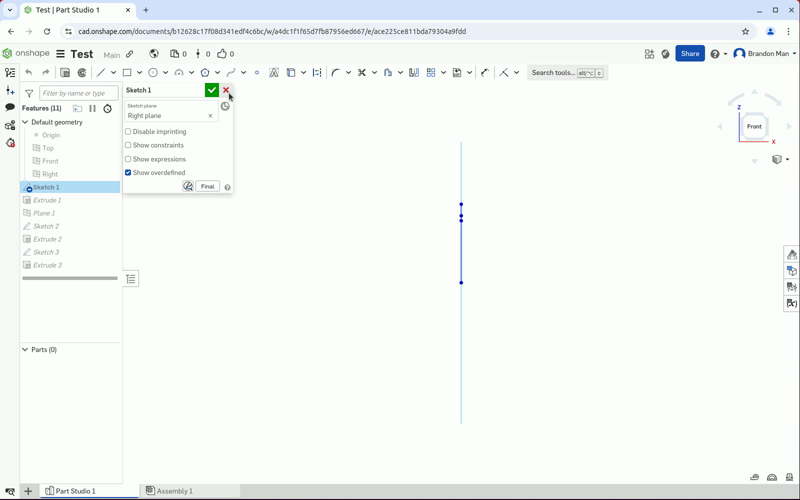
click(229, 92)
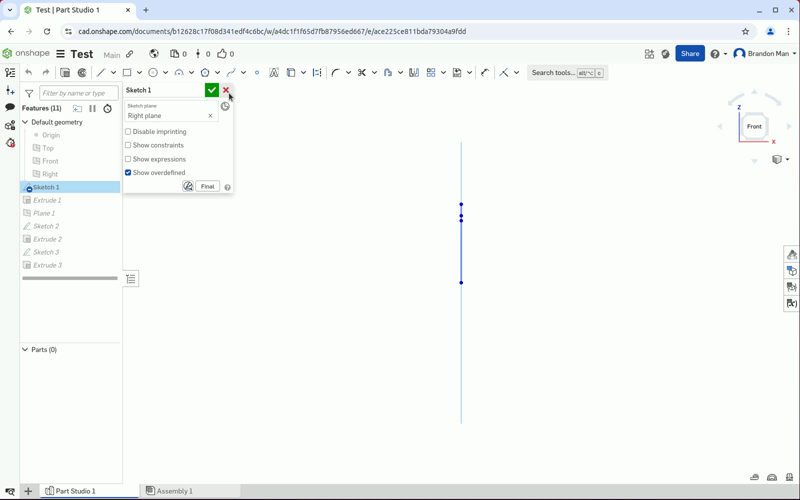
key(shift+s)
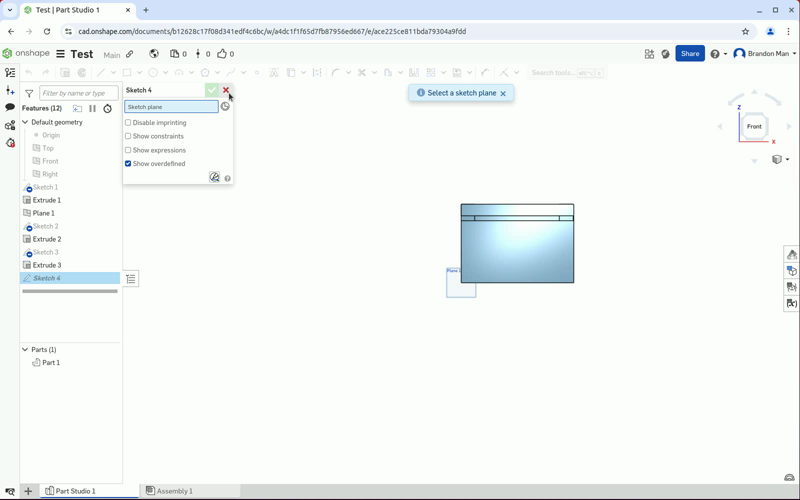
mouse_move(73, 215)
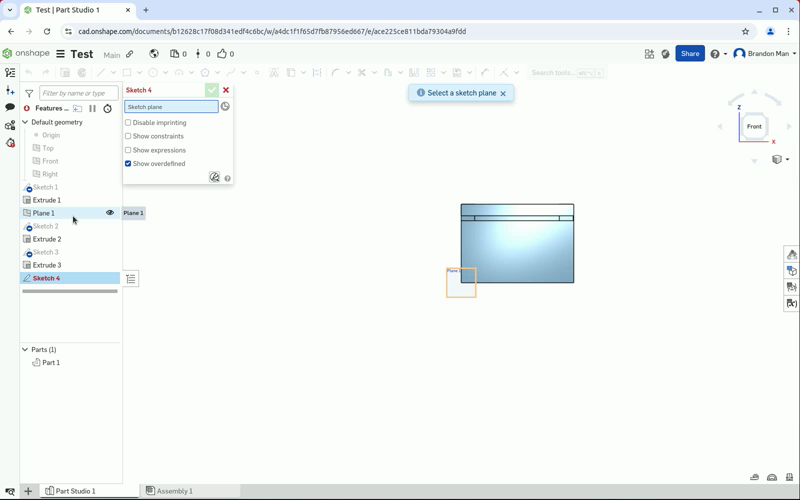
click(73, 215)
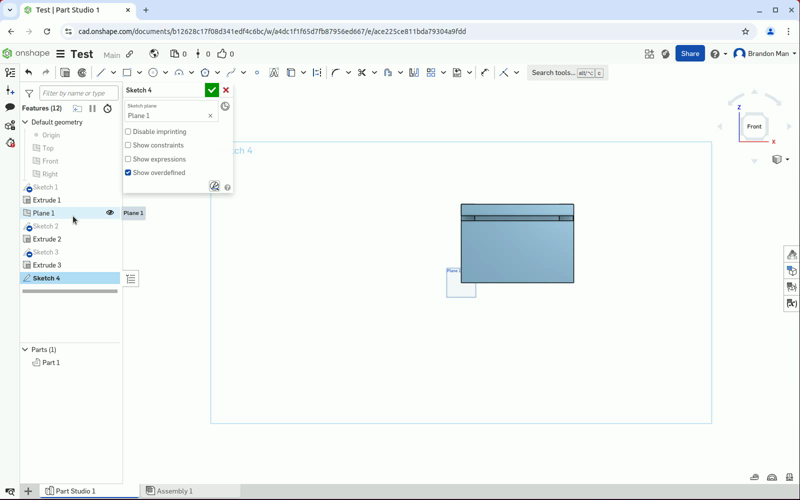
mouse_move(73, 352)
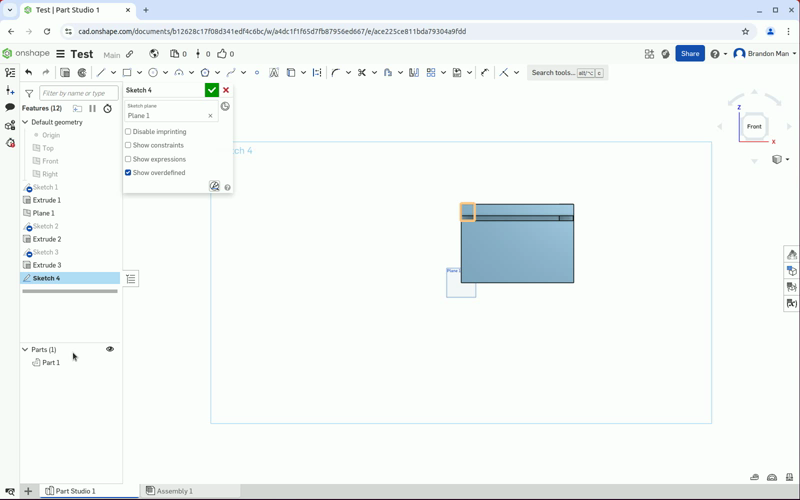
key(y)
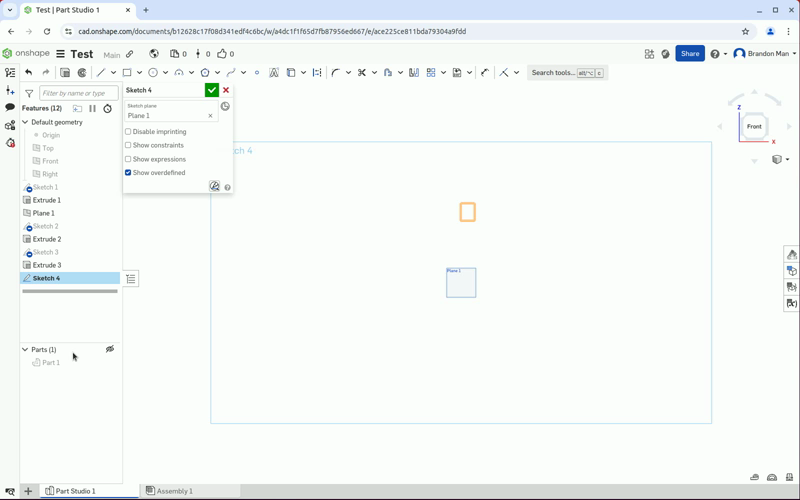
key(l)
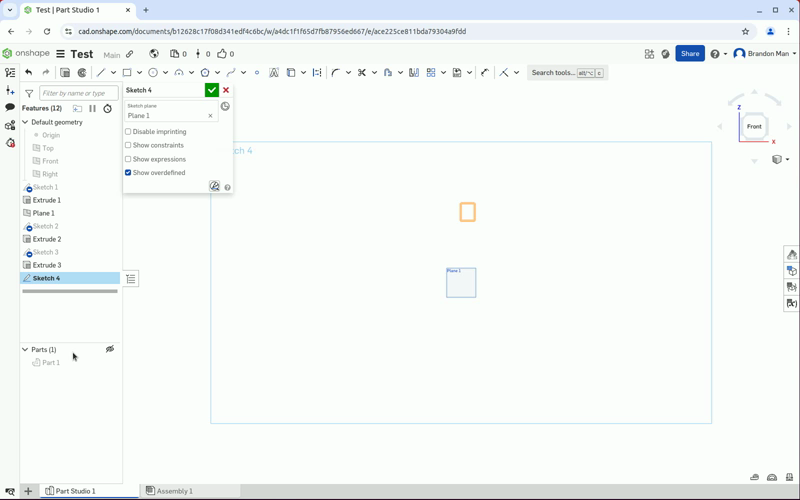
key_down(shift)
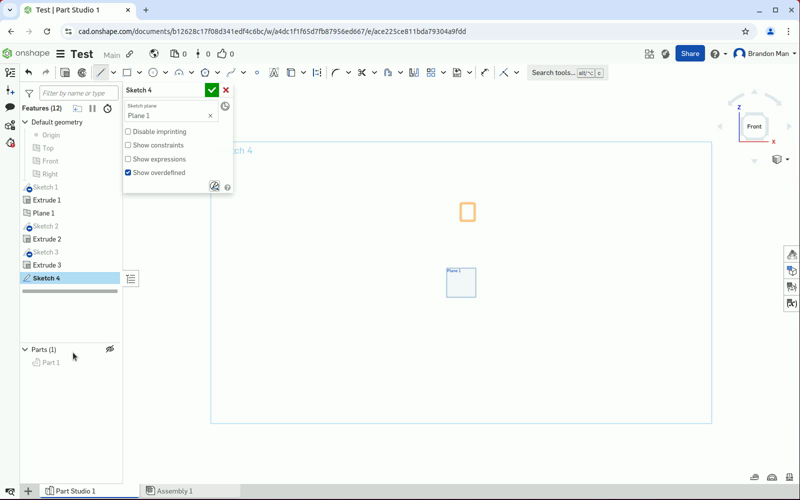
mouse_move(559, 282)
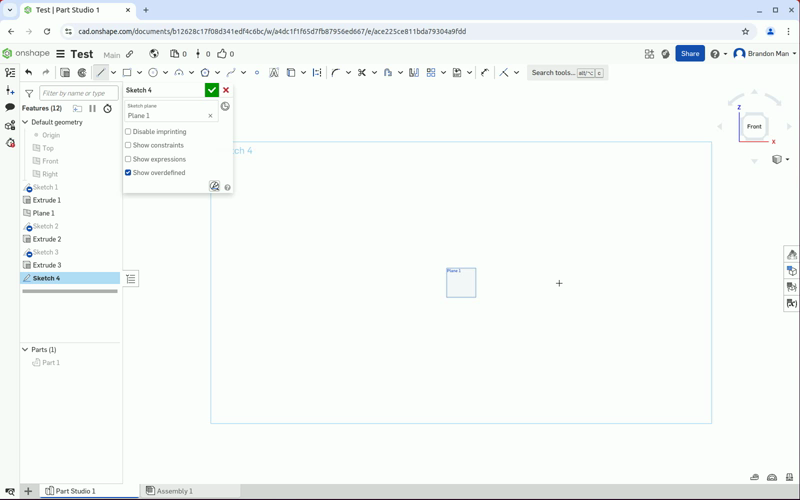
click(559, 282)
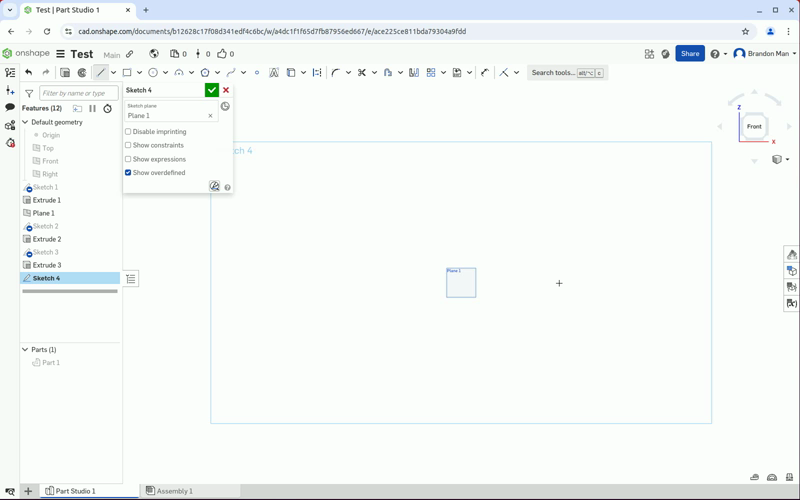
key_up(shift)
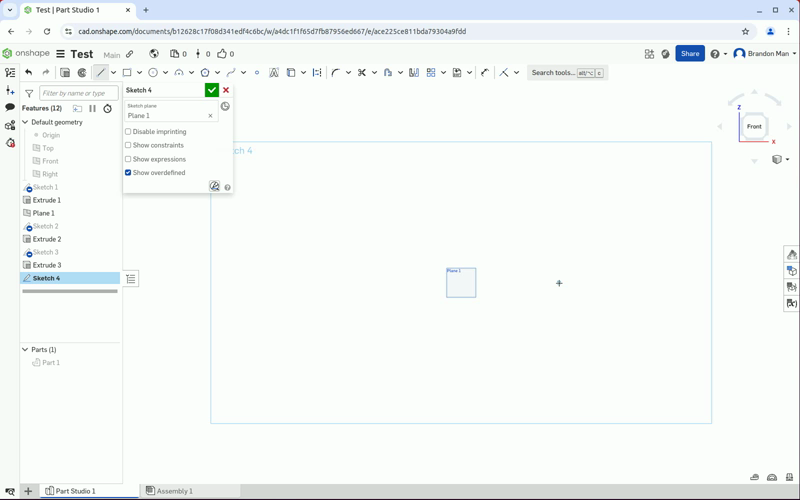
key_down(shift)
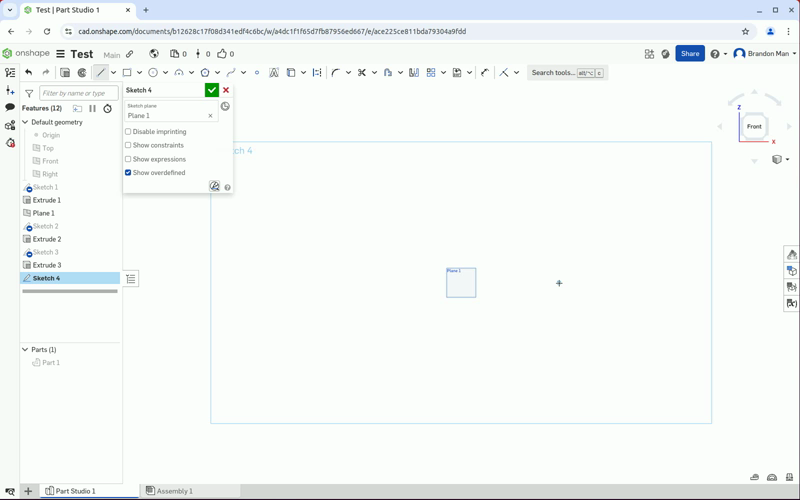
mouse_move(589, 282)
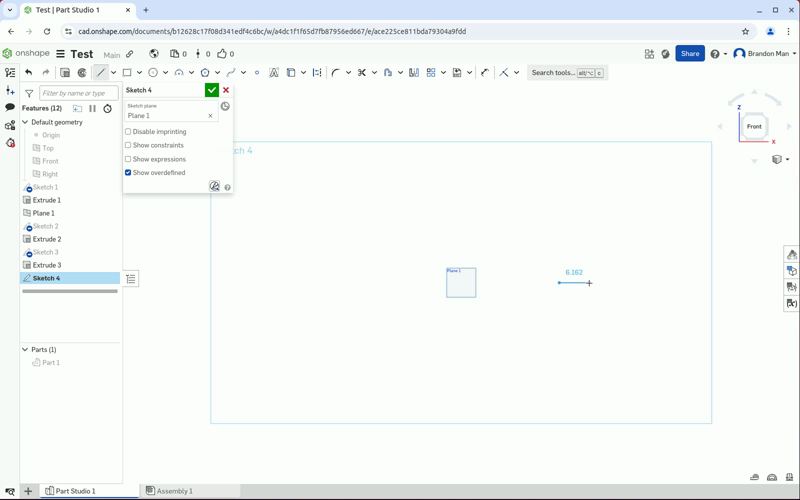
mouse_move(573, 282)
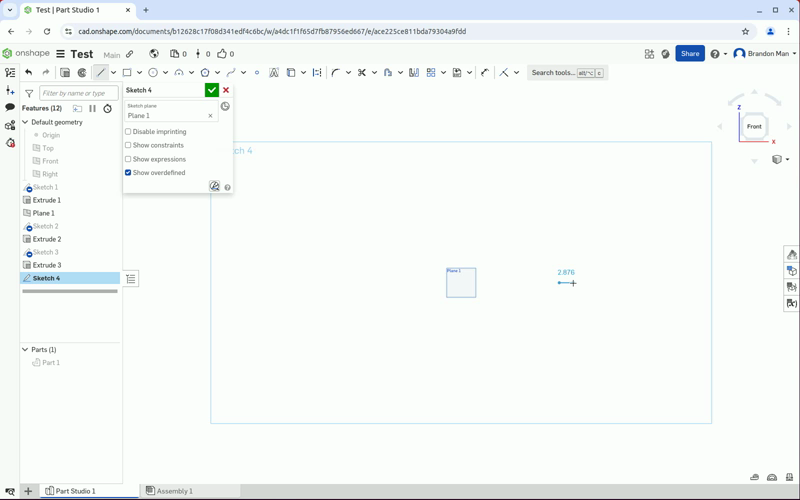
click(573, 282)
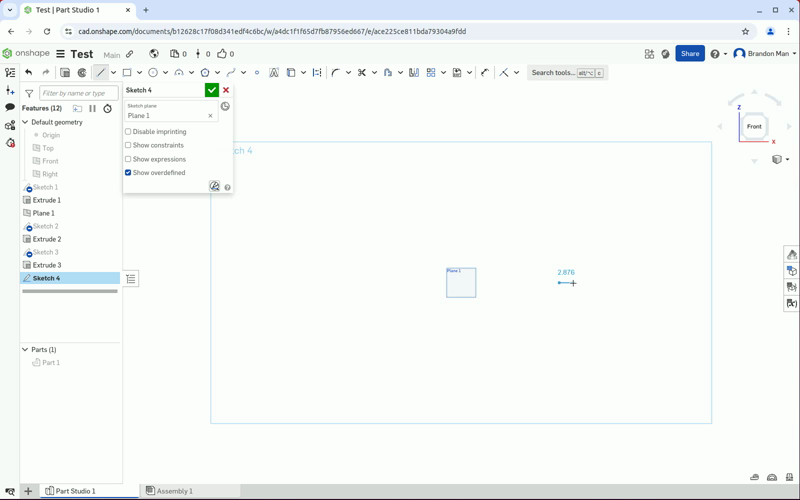
key_up(shift)
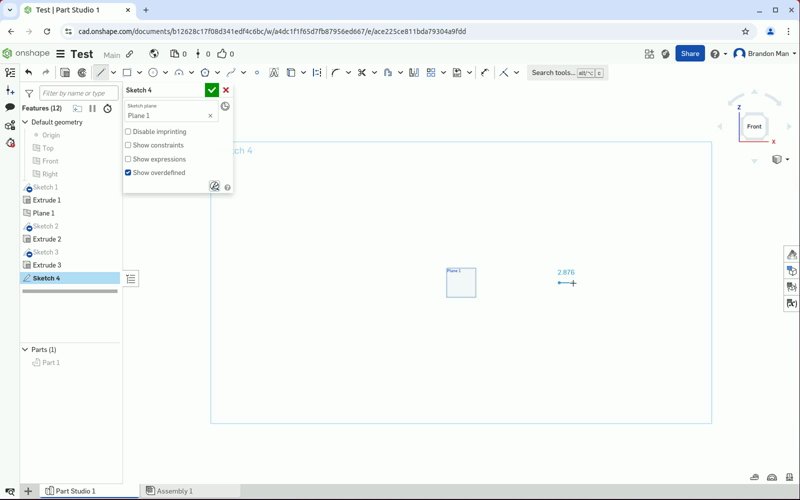
key_down(shift)
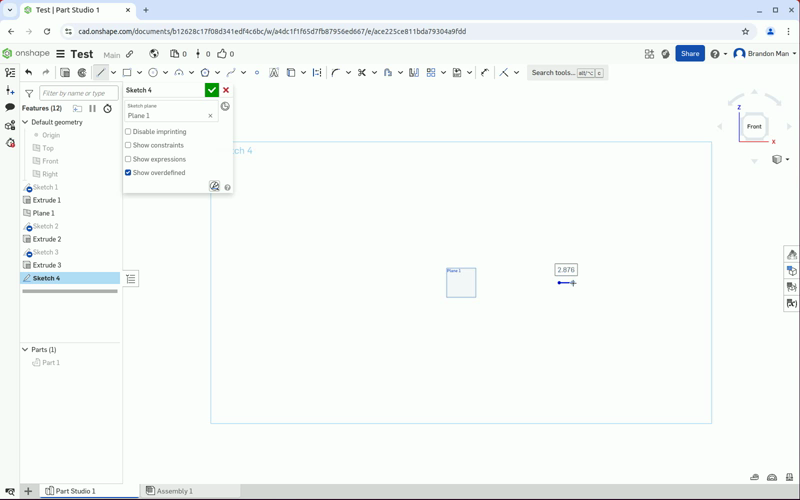
mouse_move(573, 220)
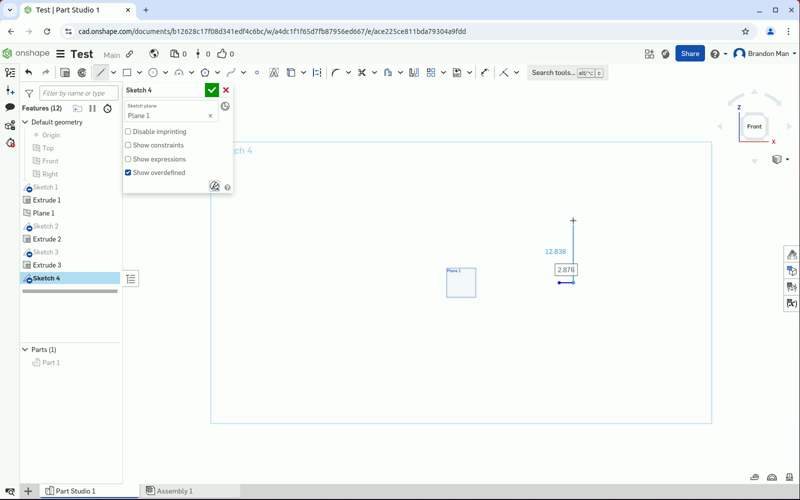
click(573, 220)
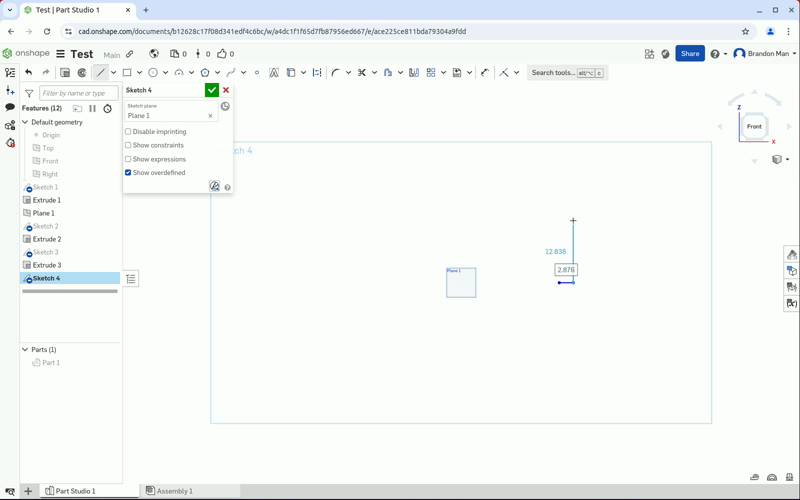
key_up(shift)
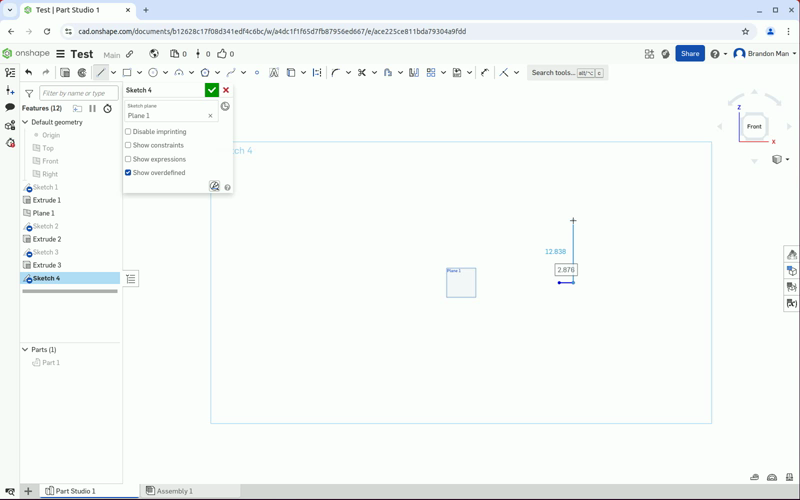
key_down(shift)
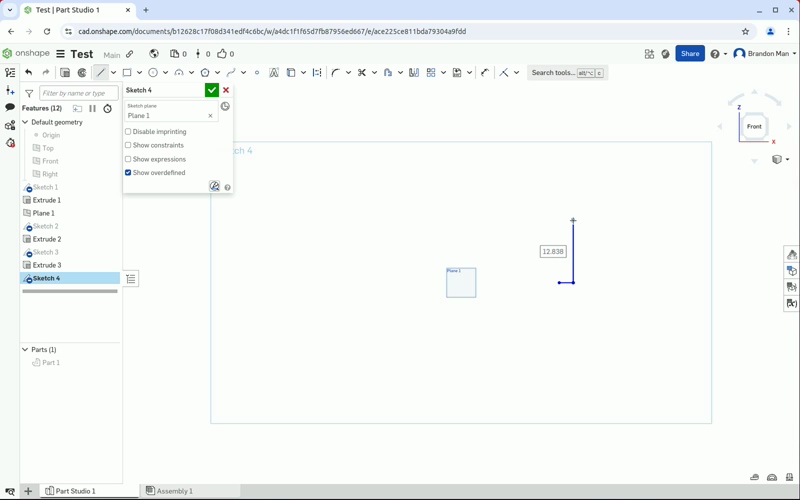
mouse_move(589, 220)
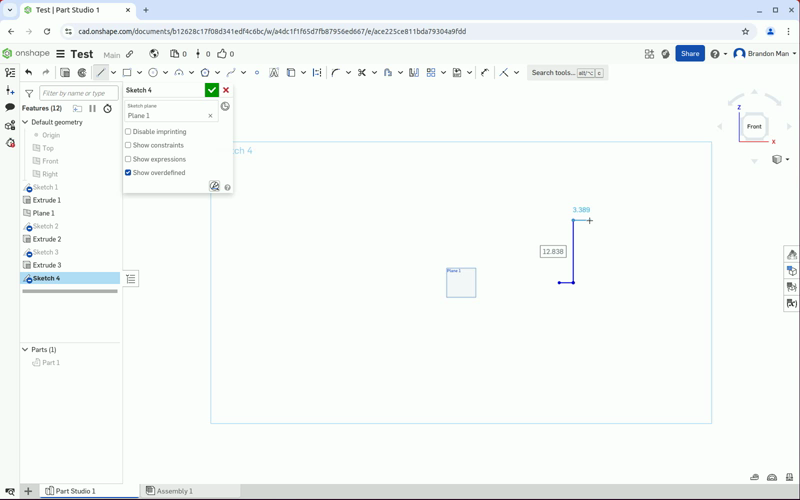
mouse_move(559, 220)
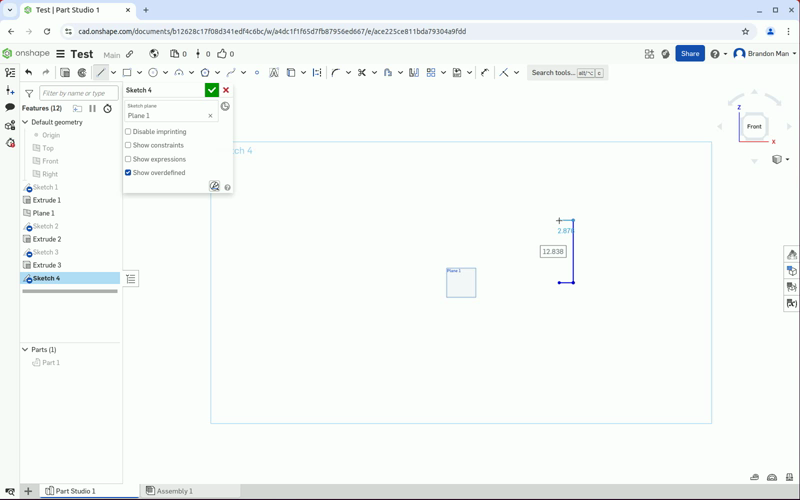
click(559, 220)
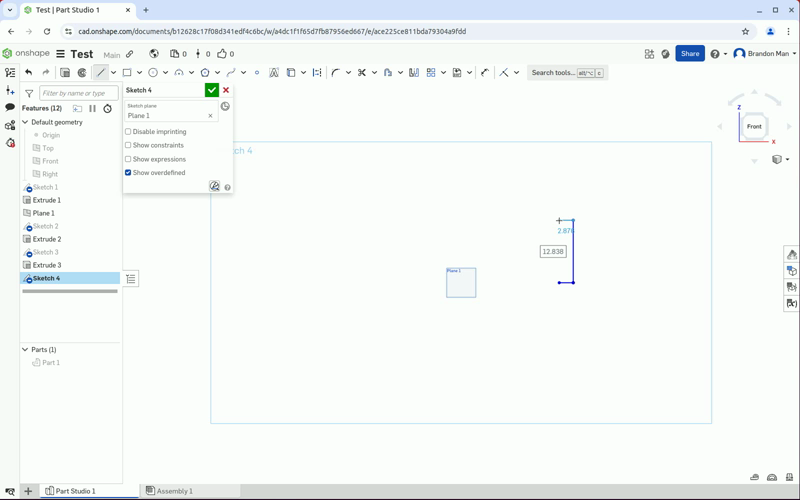
key_up(shift)
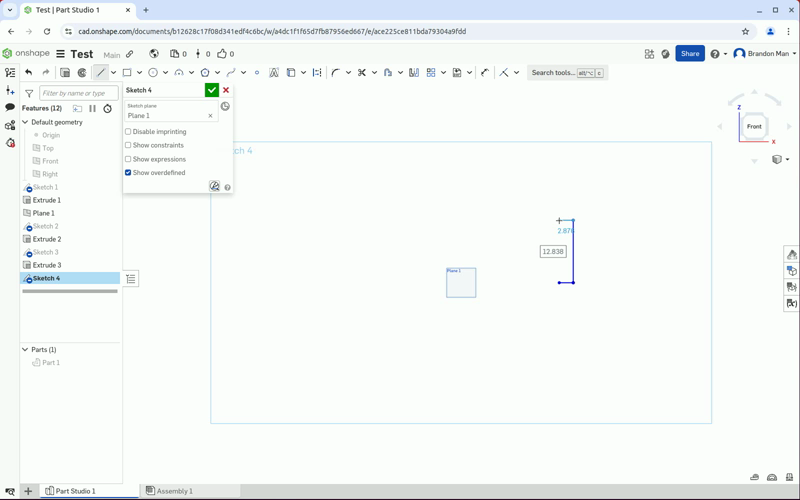
key_down(shift)
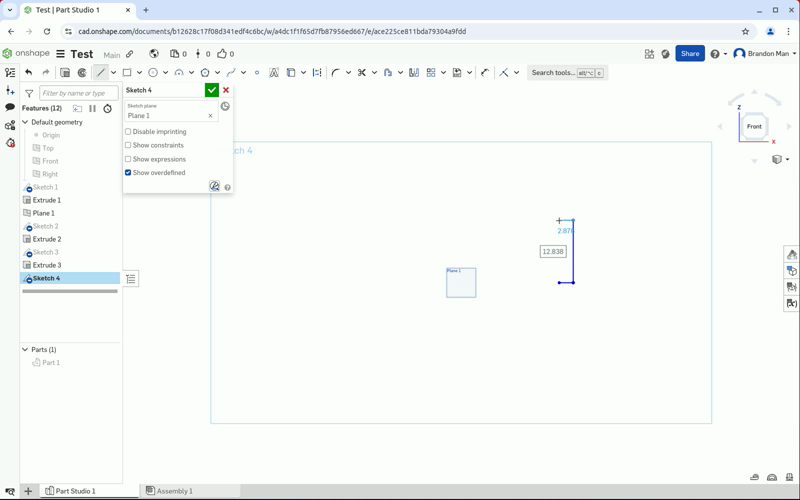
mouse_move(559, 282)
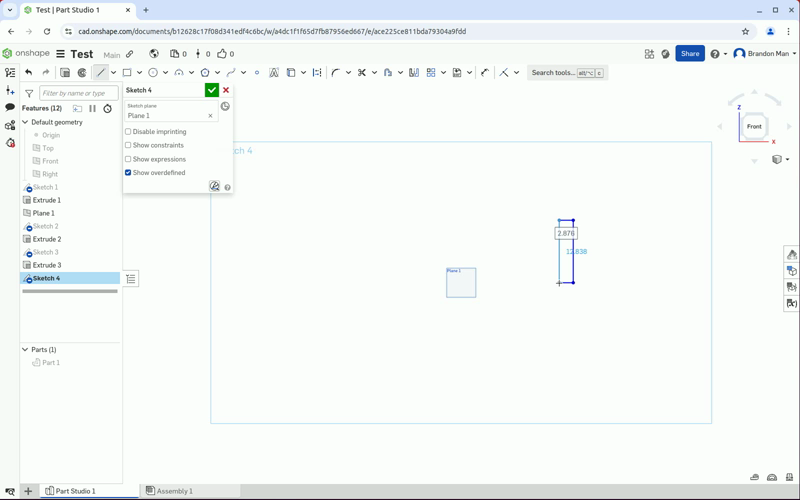
key_up(shift)
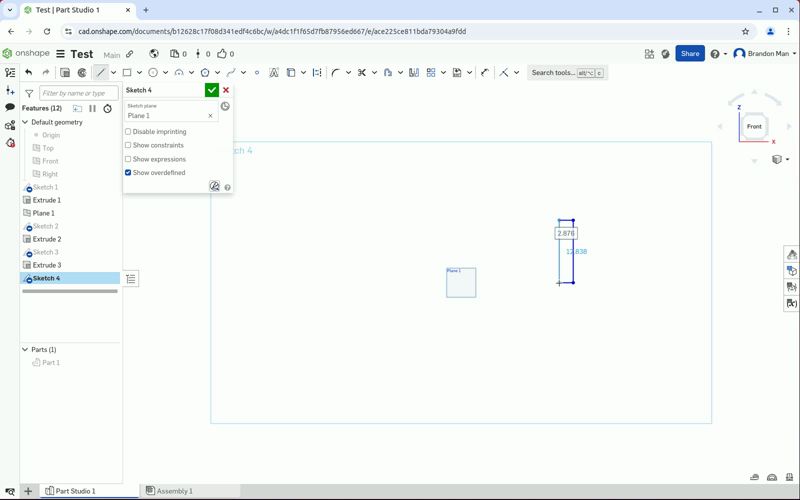
click(559, 282)
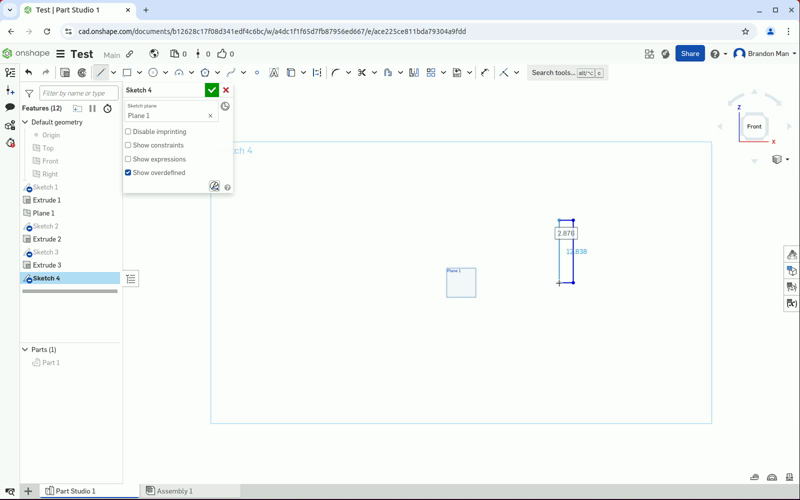
key(esc)
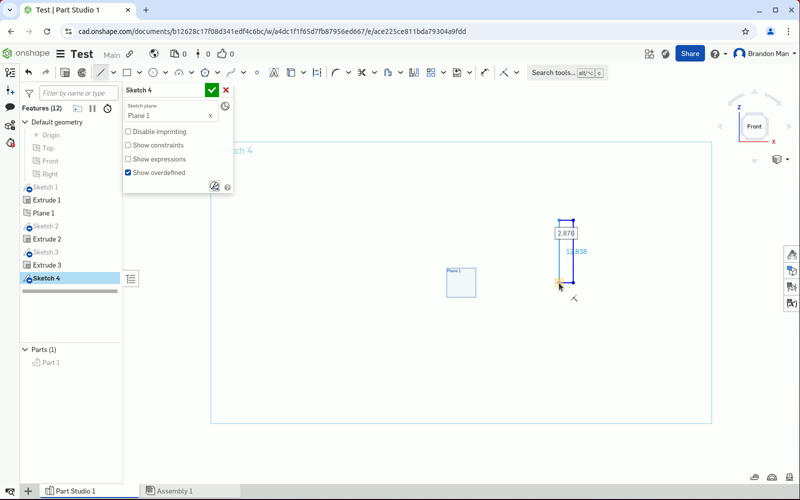
mouse_move(562, 242)
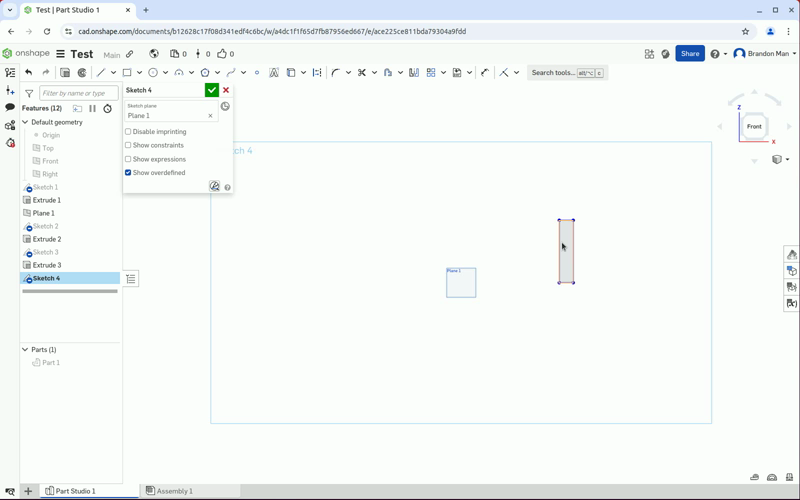
scroll(6)
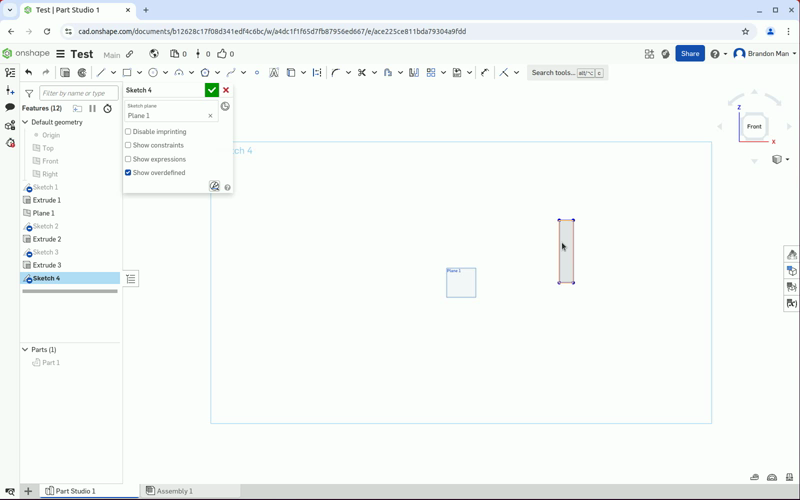
scroll(6)
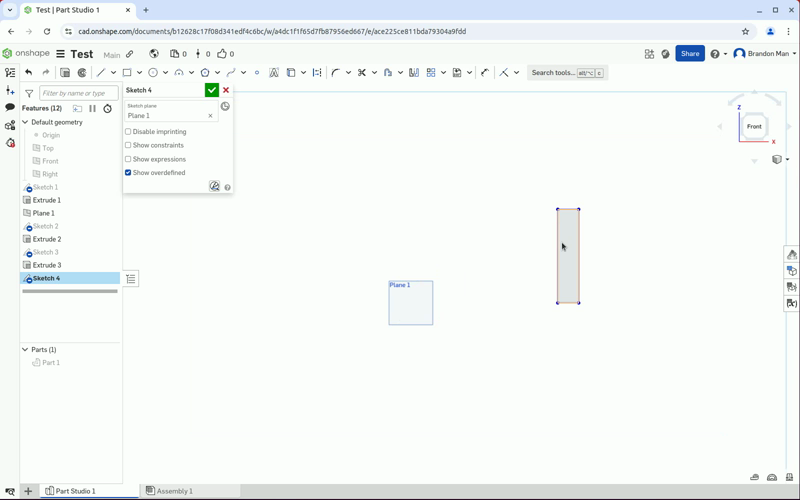
scroll(6)
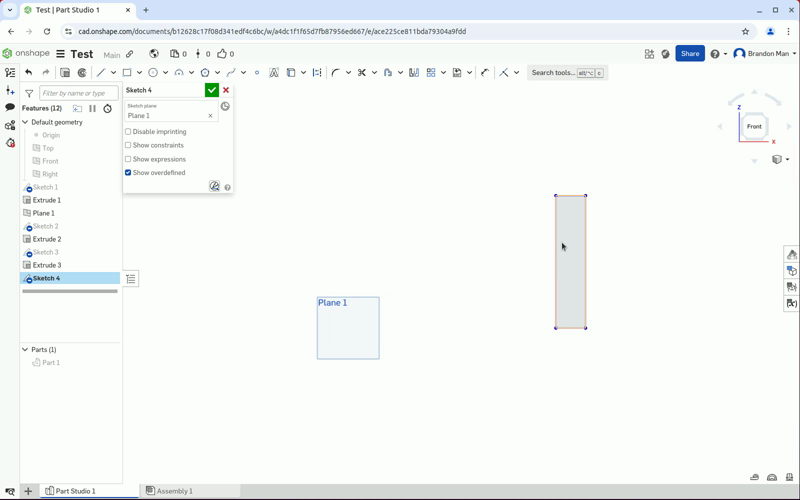
scroll(6)
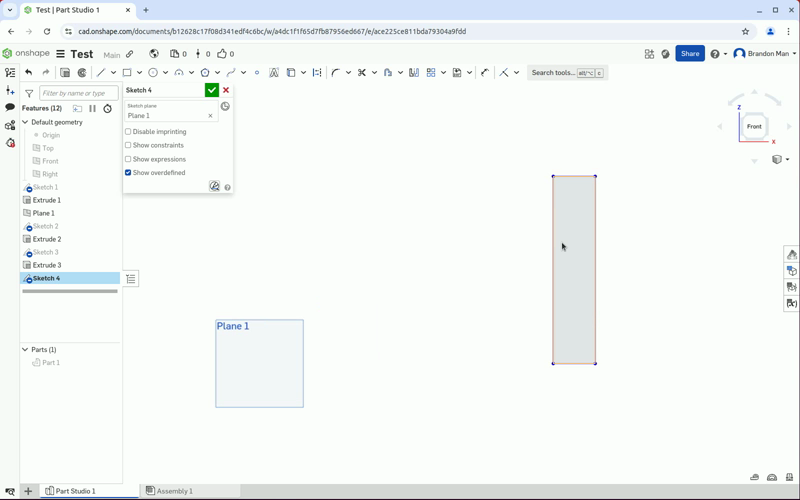
scroll(6)
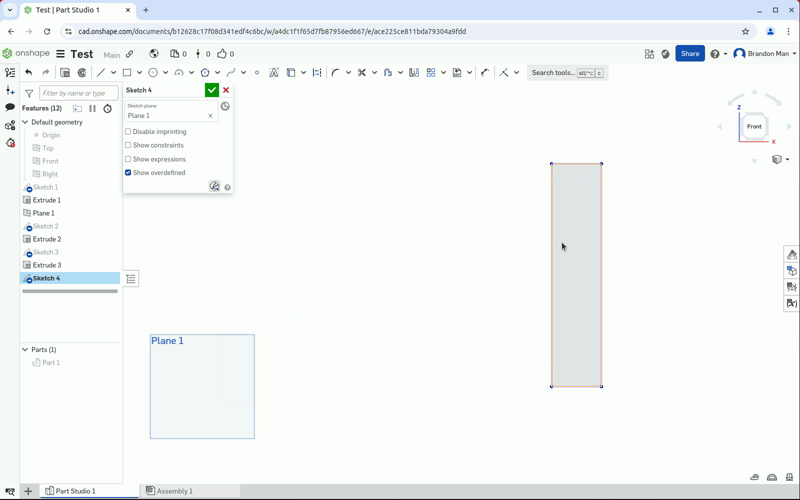
scroll(6)
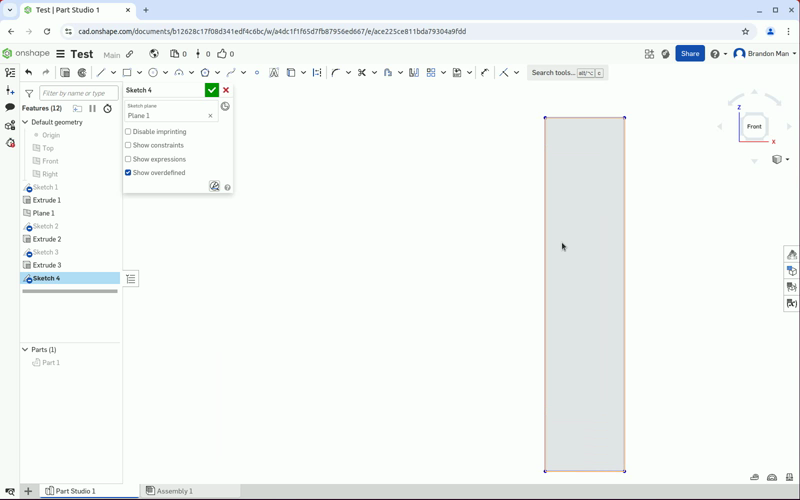
scroll(6)
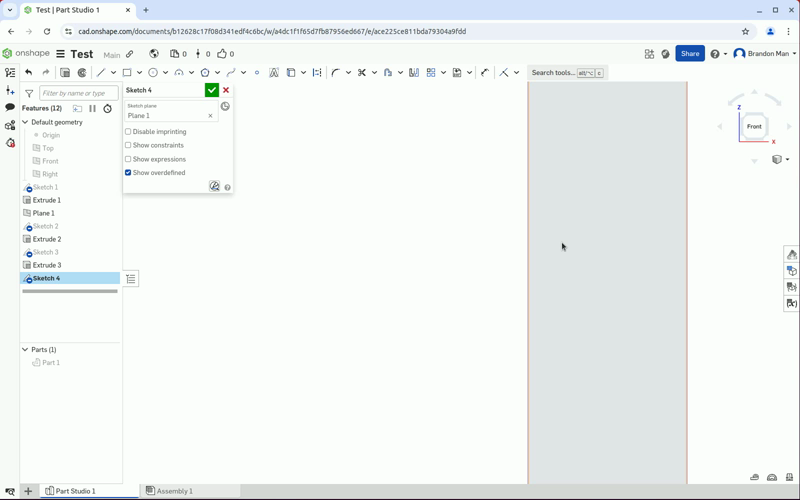
click(562, 242)
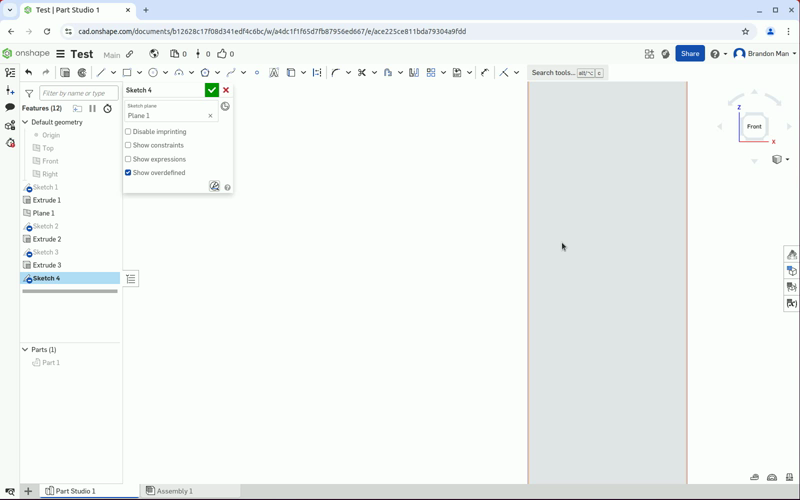
scroll(-6)
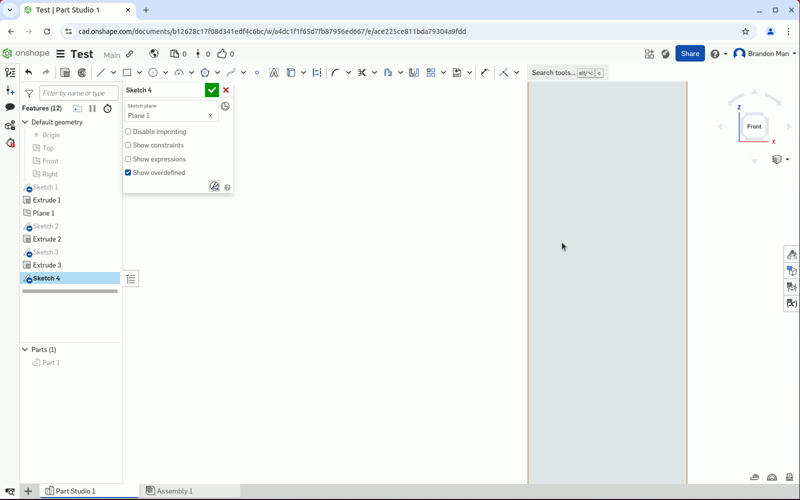
scroll(-6)
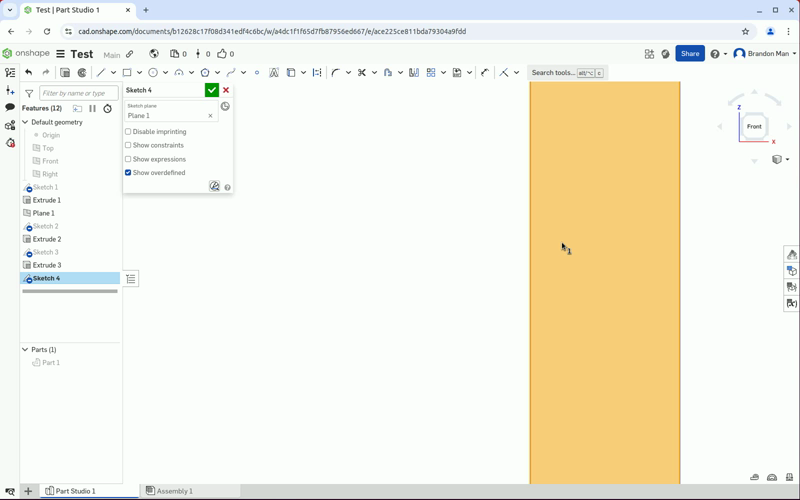
scroll(-6)
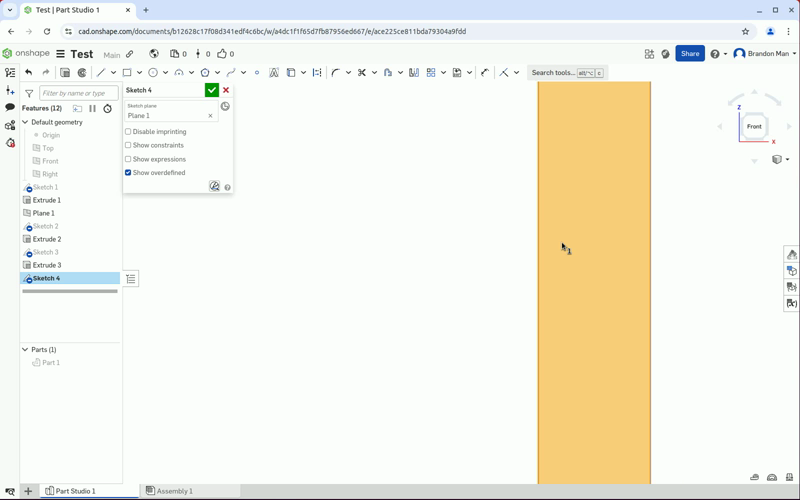
scroll(-6)
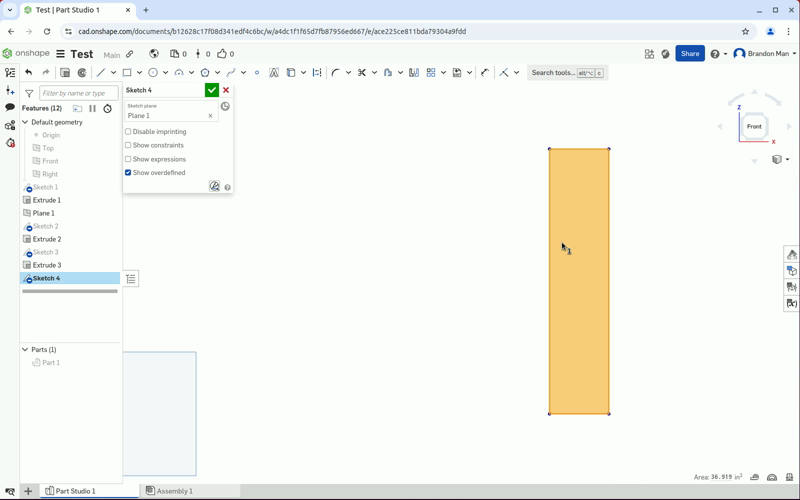
scroll(-6)
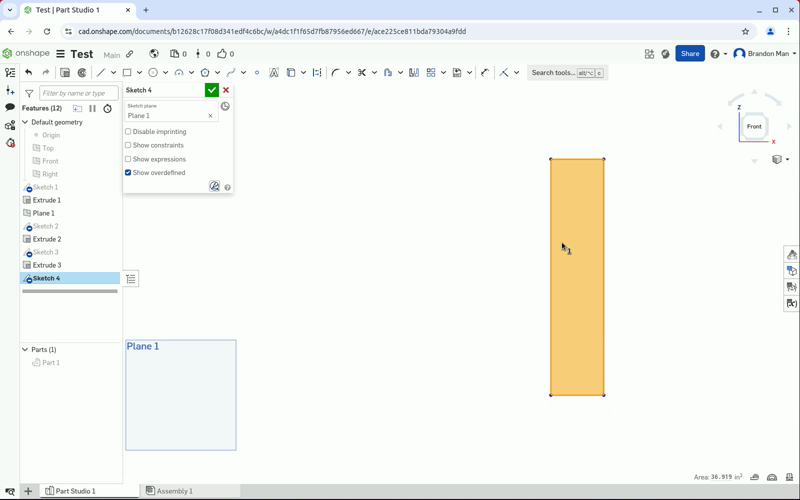
scroll(-6)
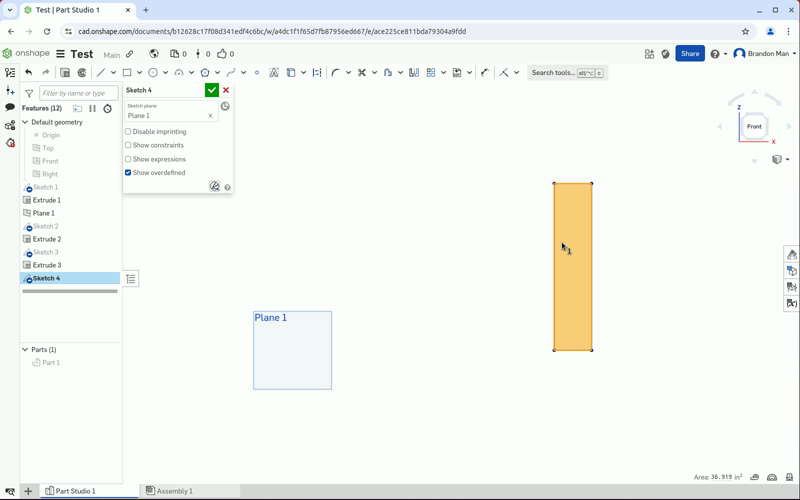
scroll(-6)
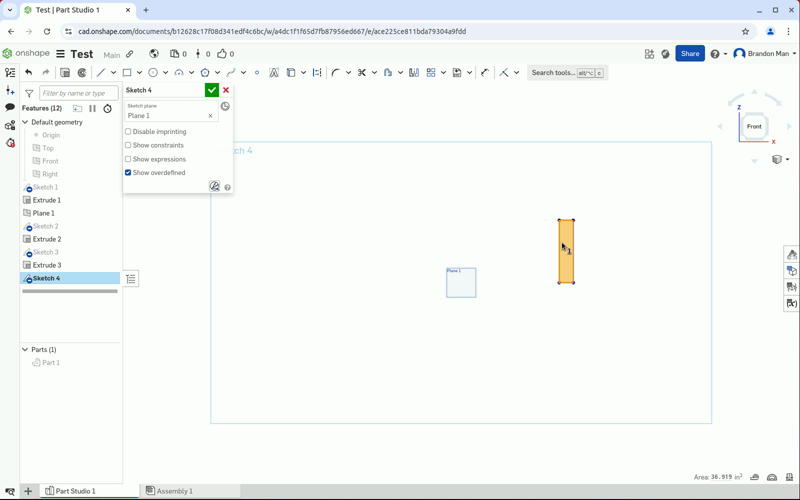
mouse_move(73, 352)
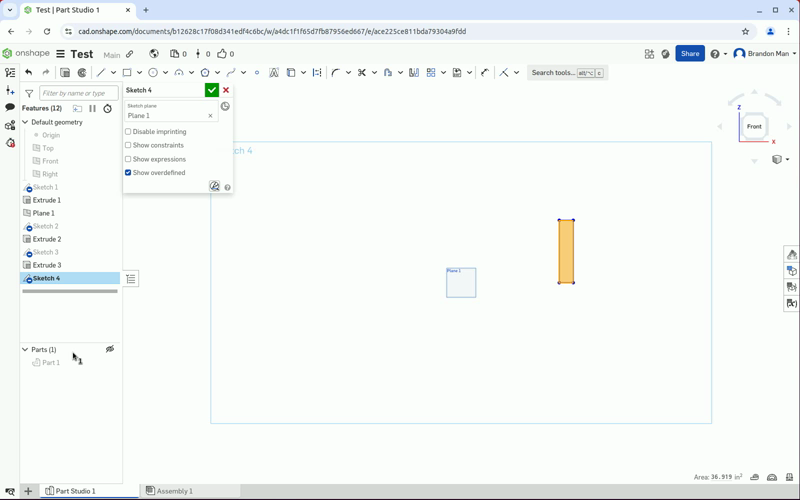
key(shift+y)
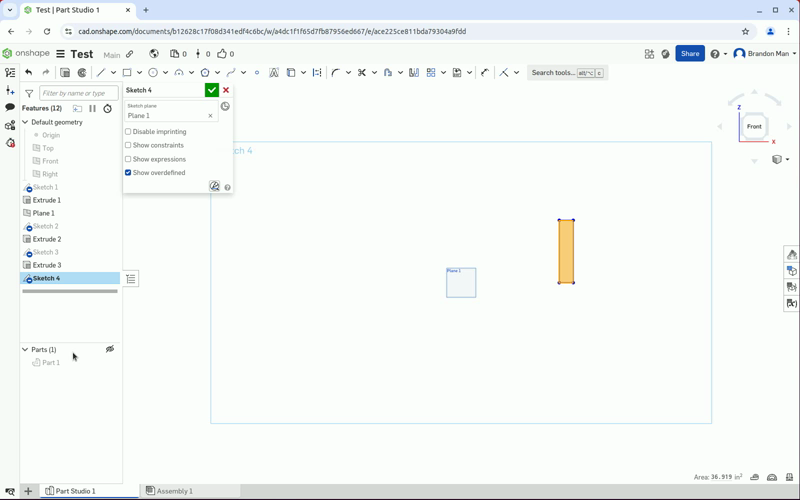
key(shift+e)
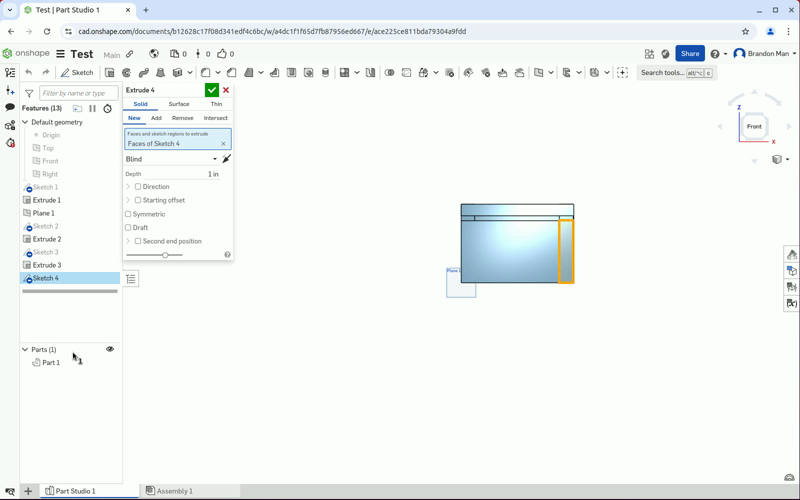
mouse_move(143, 106)
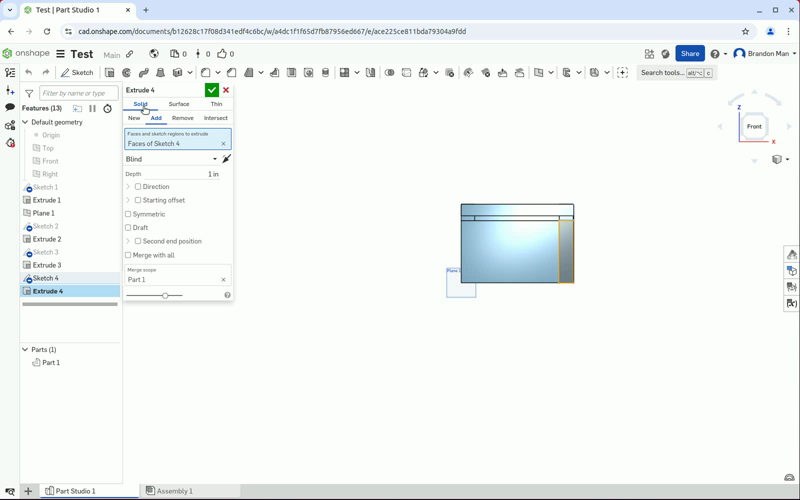
click(143, 106)
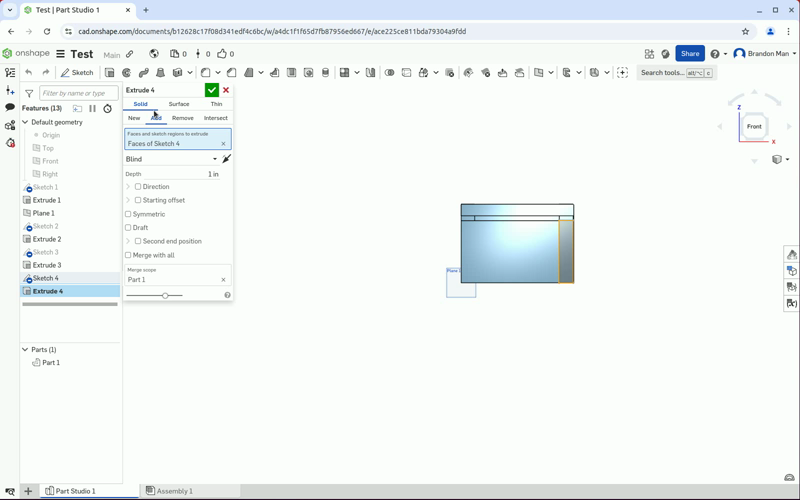
mouse_move(186, 120)
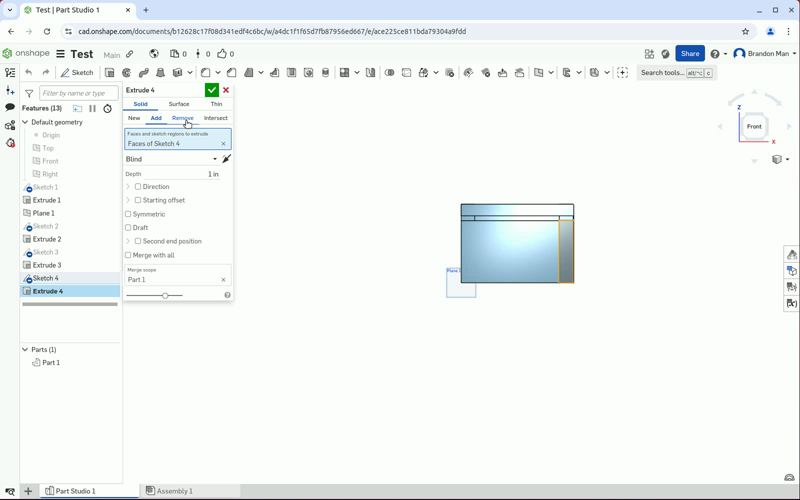
click(186, 120)
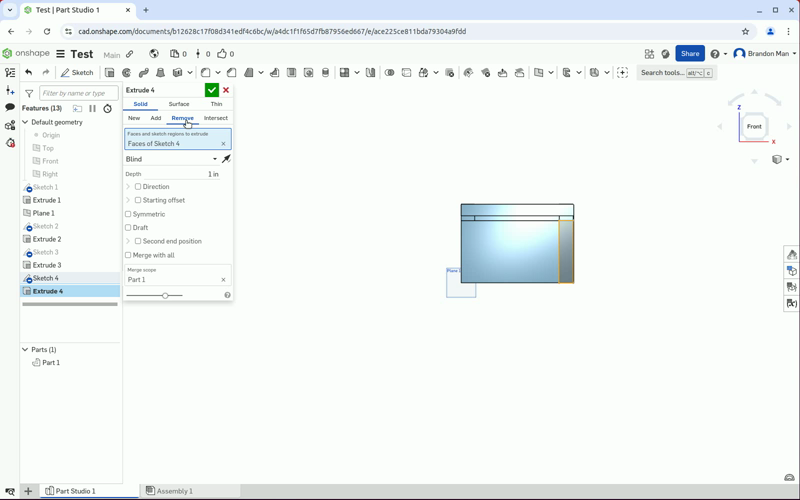
key(tab, 4)
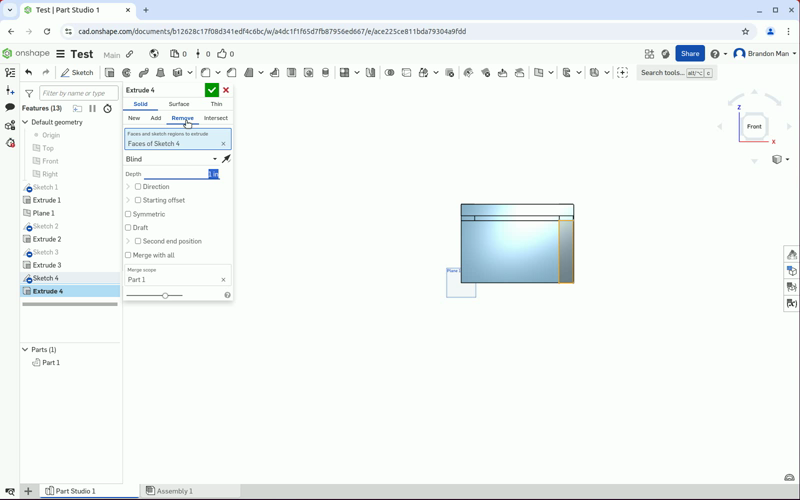
text(1.444)
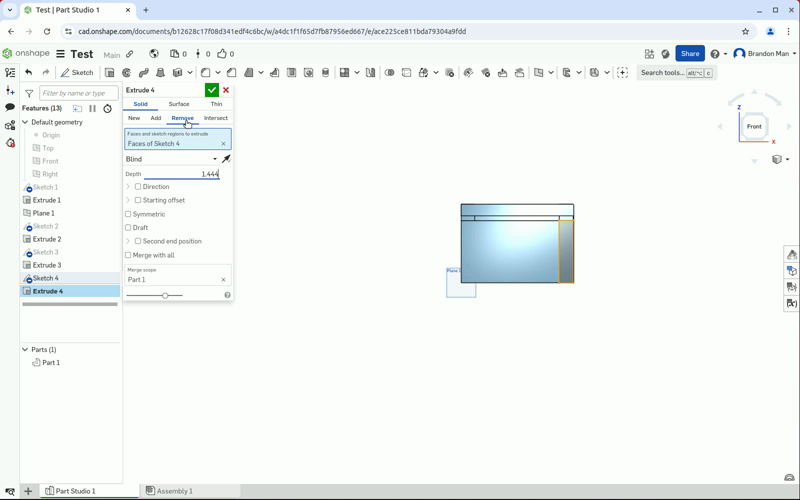
key(tab, 6)
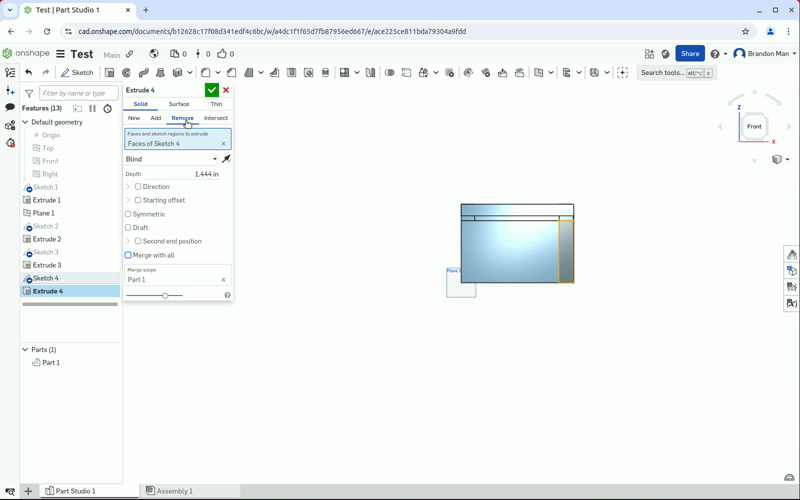
key(space)
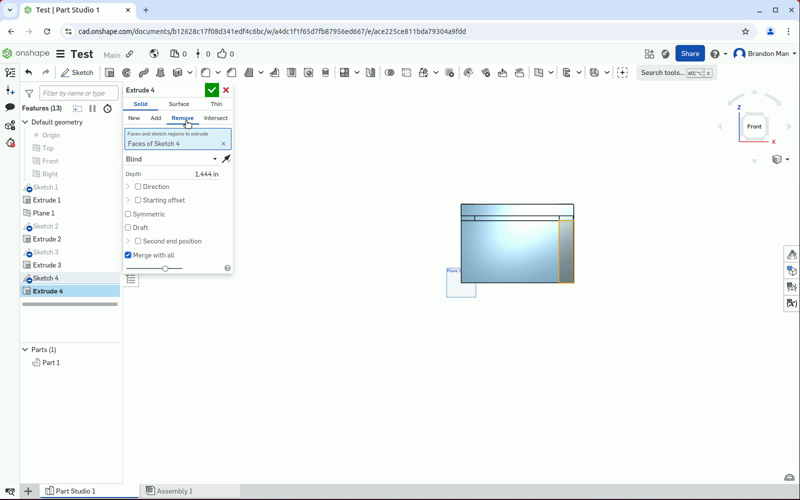
key(enter)
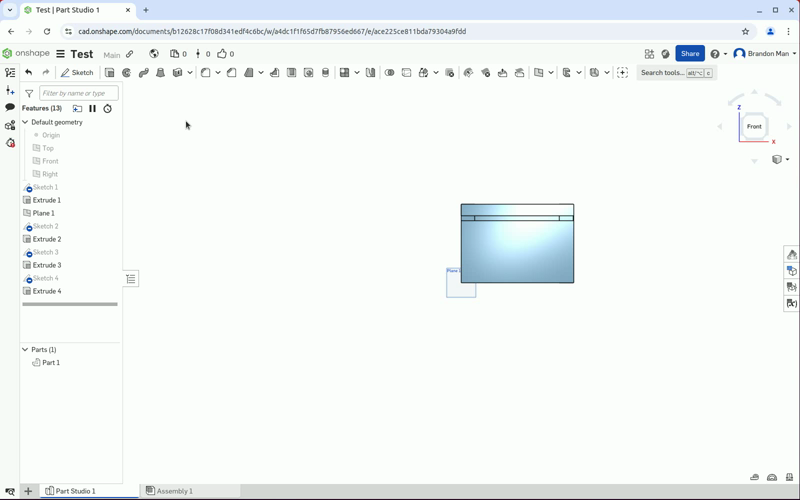
key(shift+h)
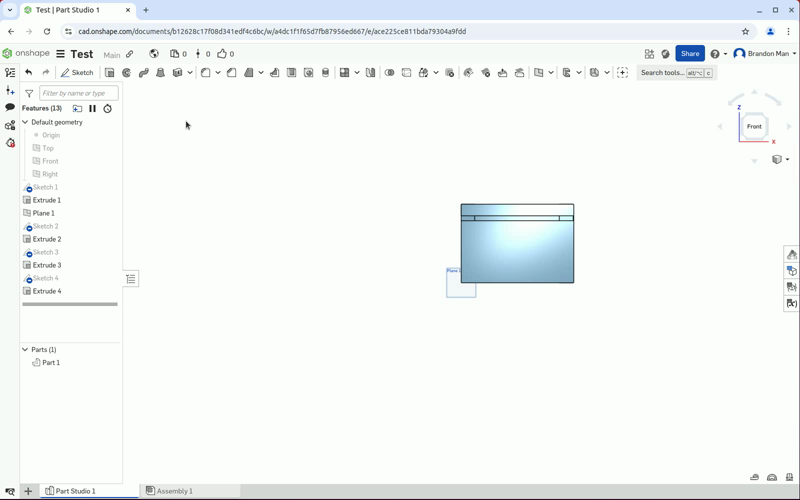
key(shift+h)
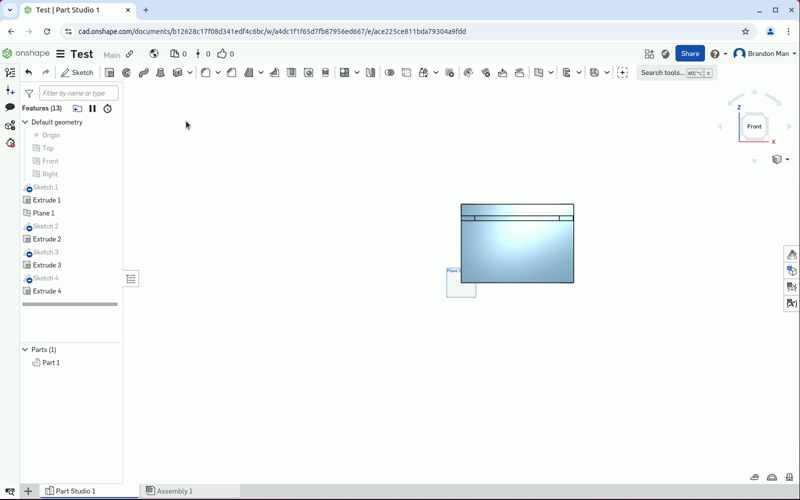
mouse_move(73, 189)
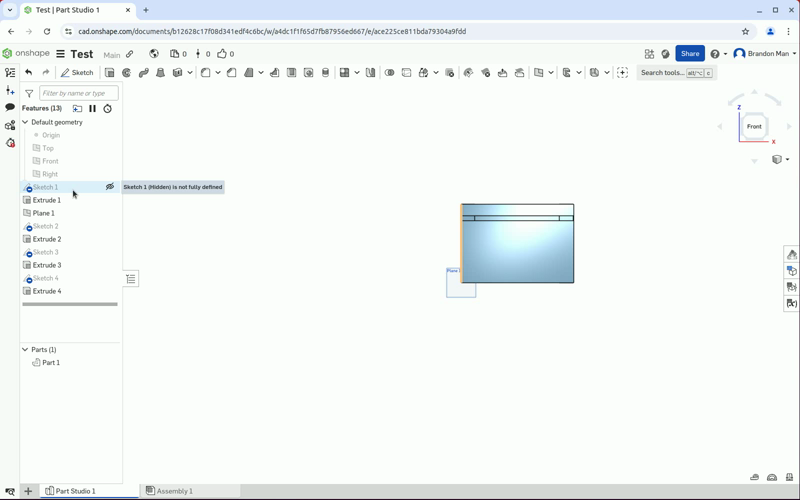
click(73, 189)
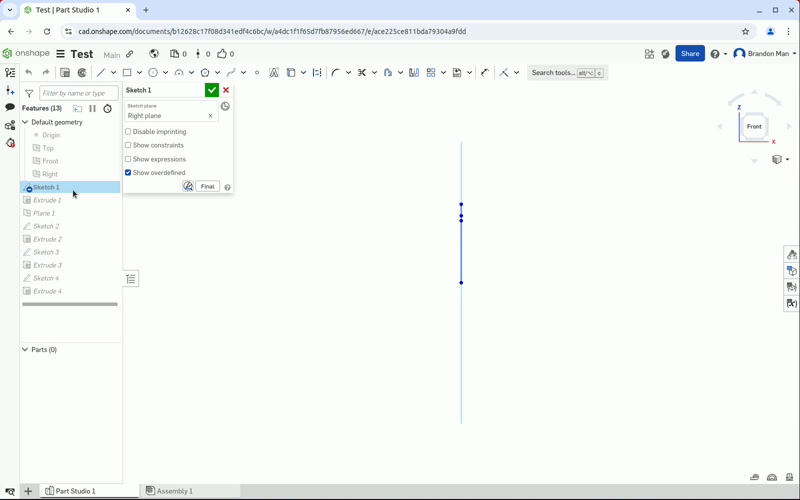
mouse_move(229, 92)
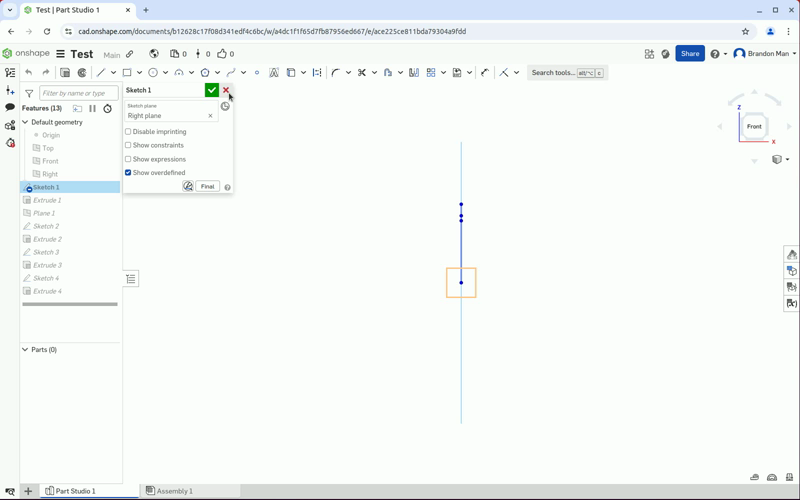
click(229, 92)
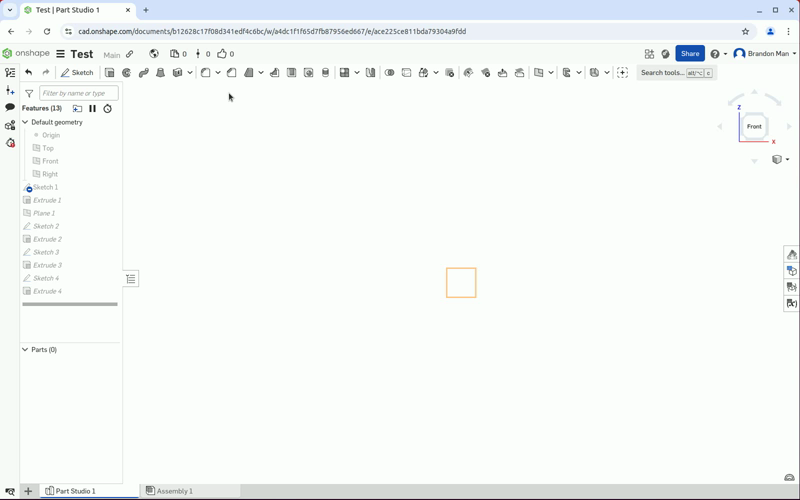
key(shift+s)
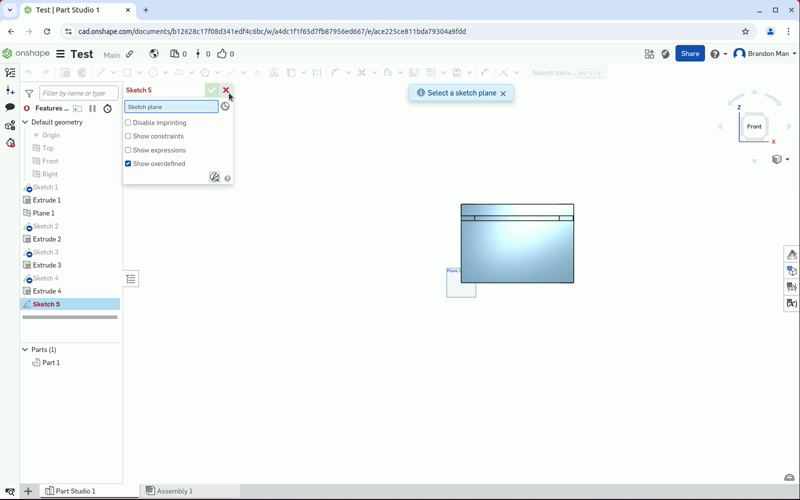
mouse_move(73, 215)
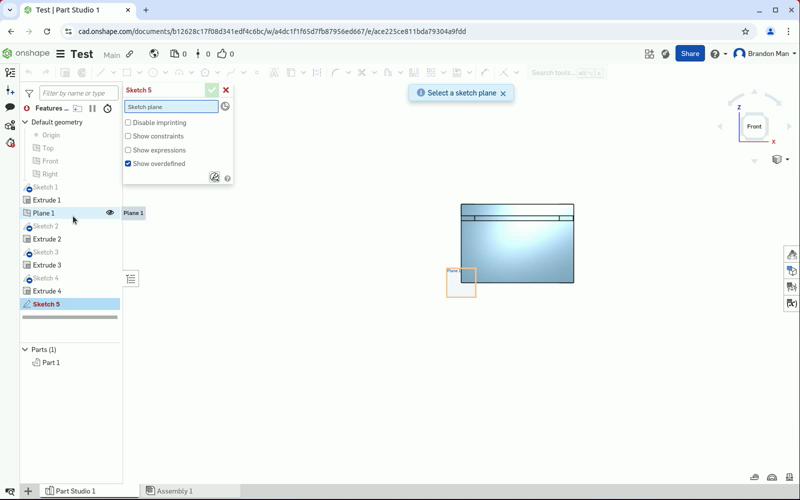
click(73, 215)
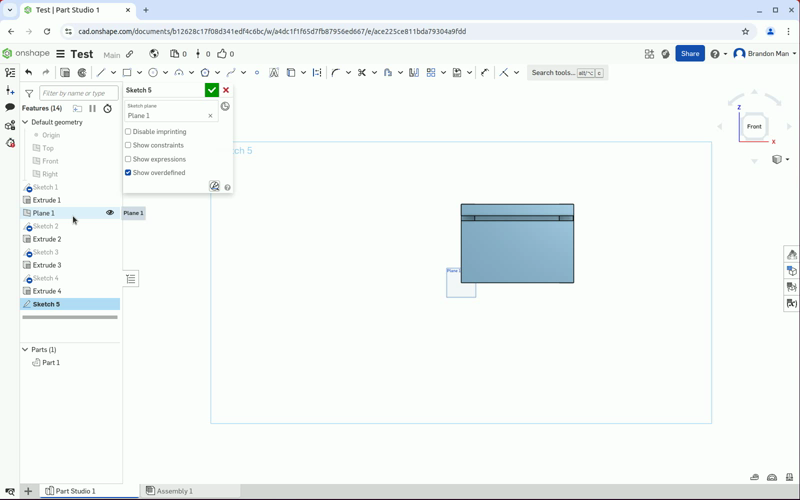
mouse_move(73, 352)
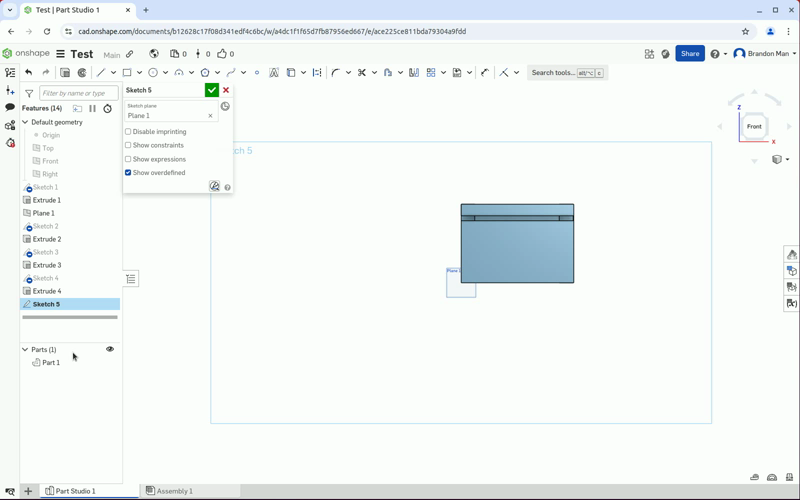
key(y)
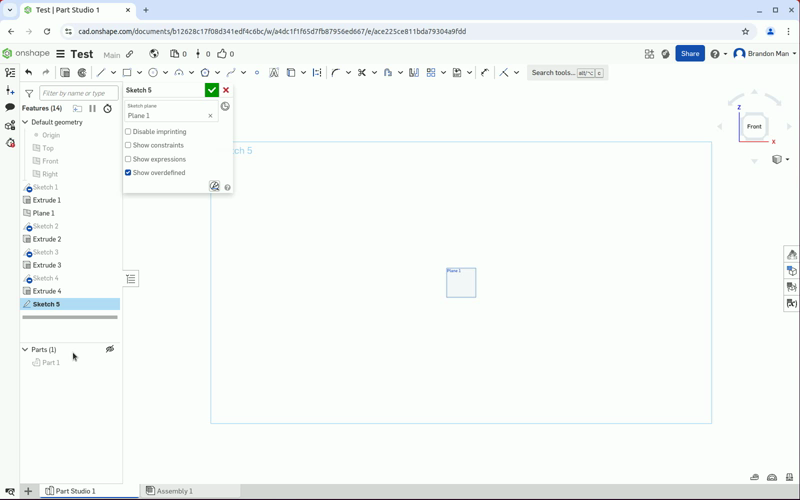
key(l)
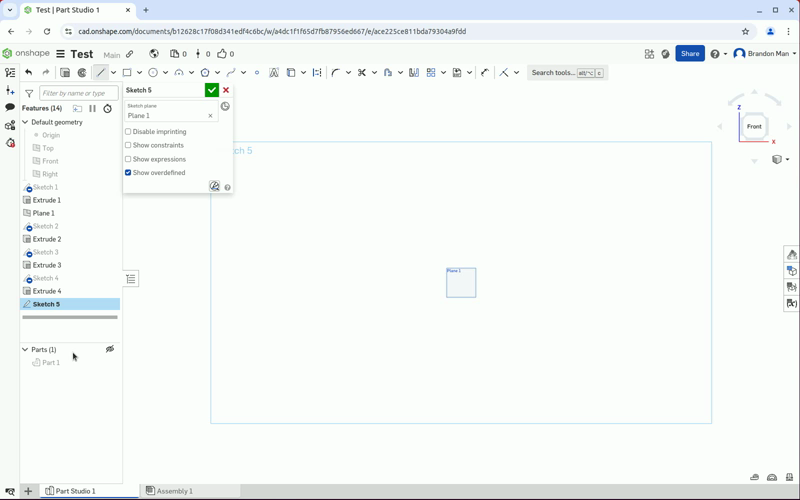
key_down(shift)
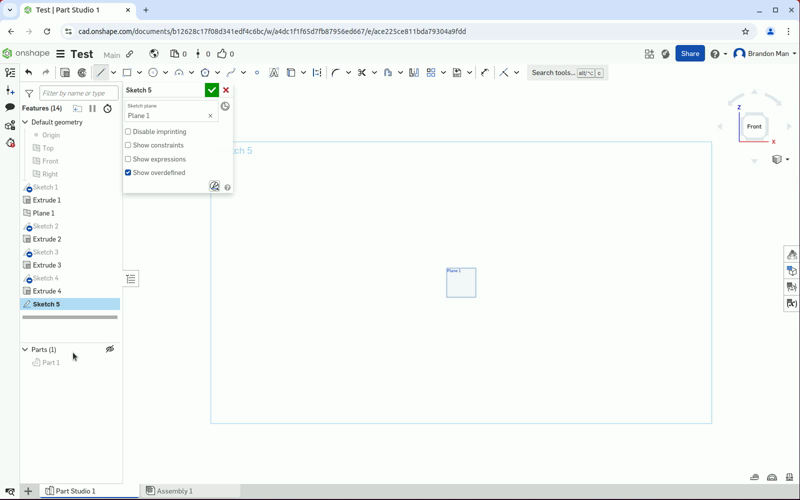
mouse_move(460, 282)
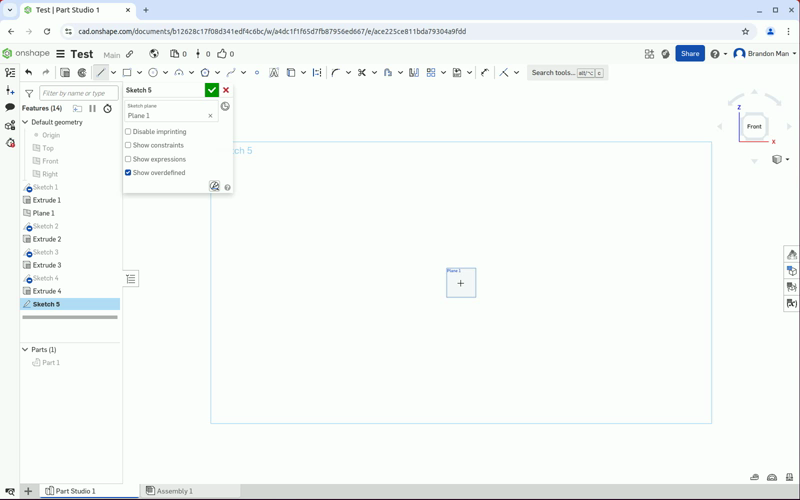
click(460, 282)
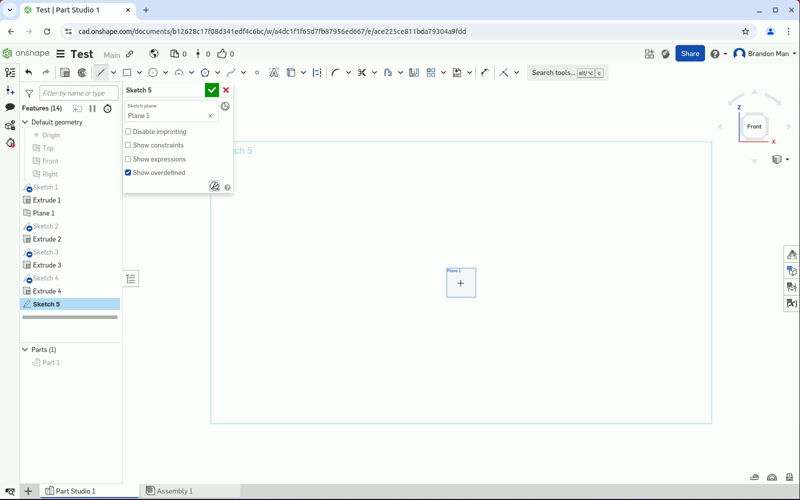
key_up(shift)
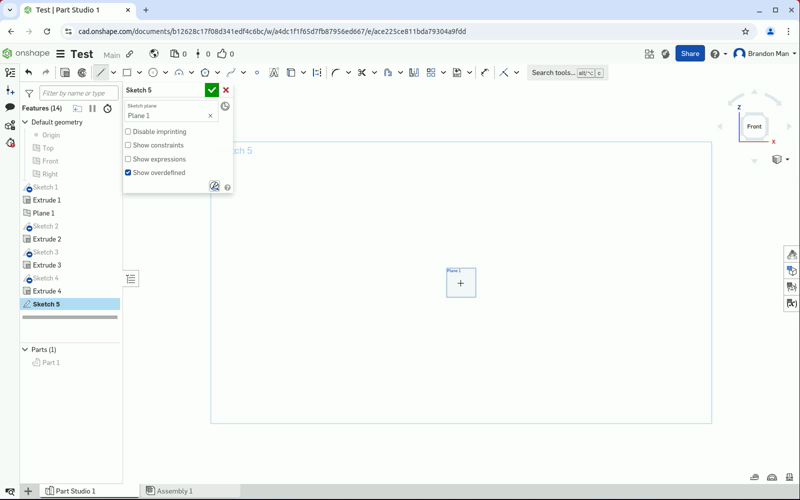
key_down(shift)
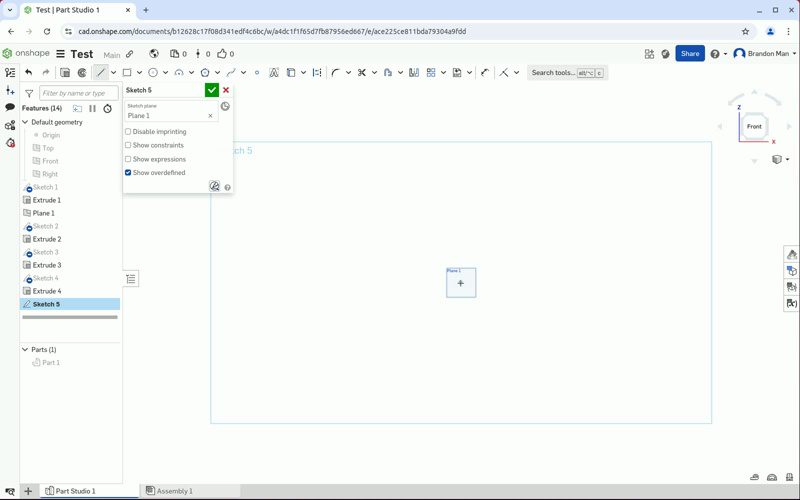
mouse_move(490, 282)
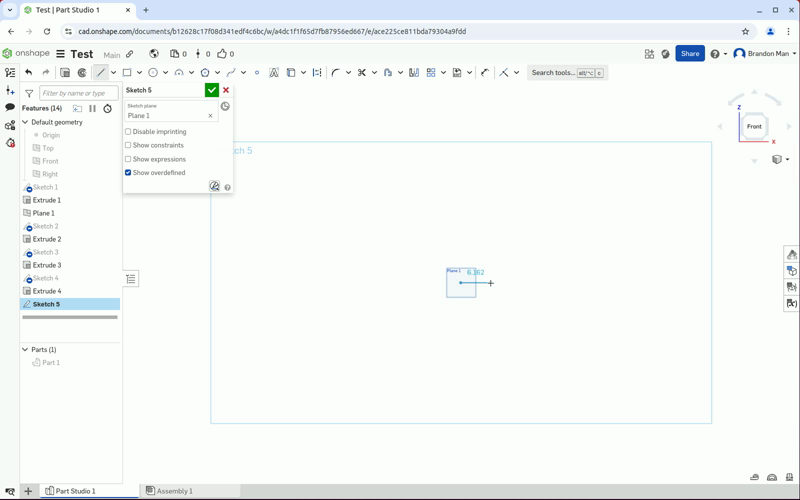
mouse_move(474, 282)
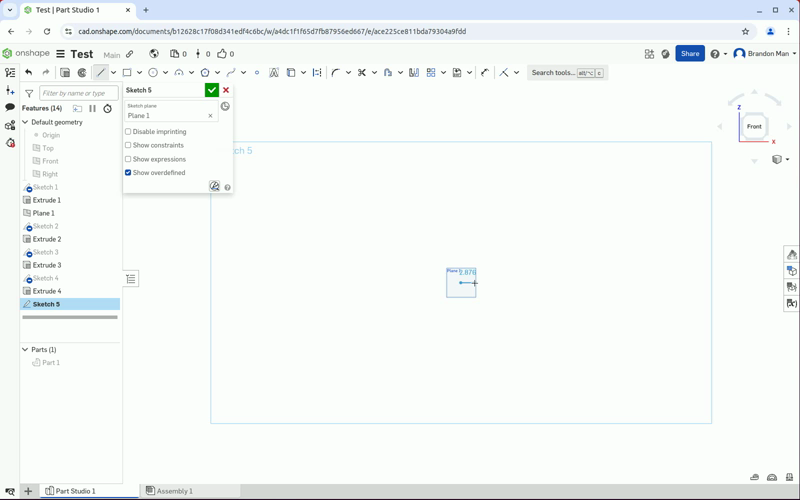
click(474, 282)
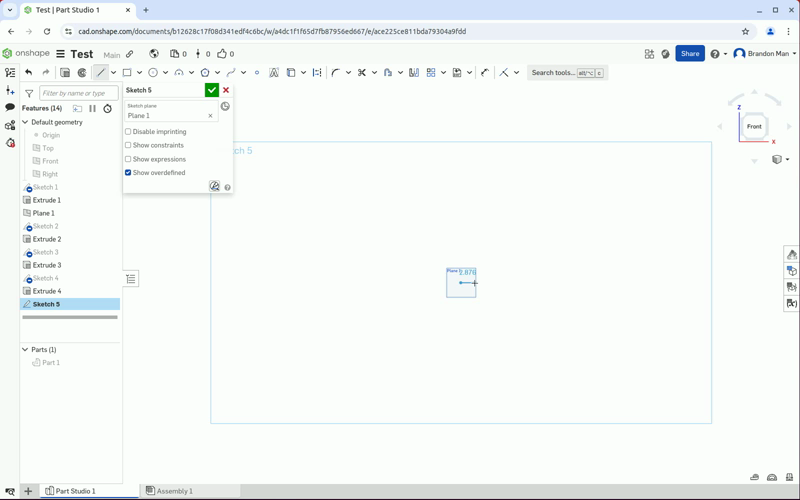
key_up(shift)
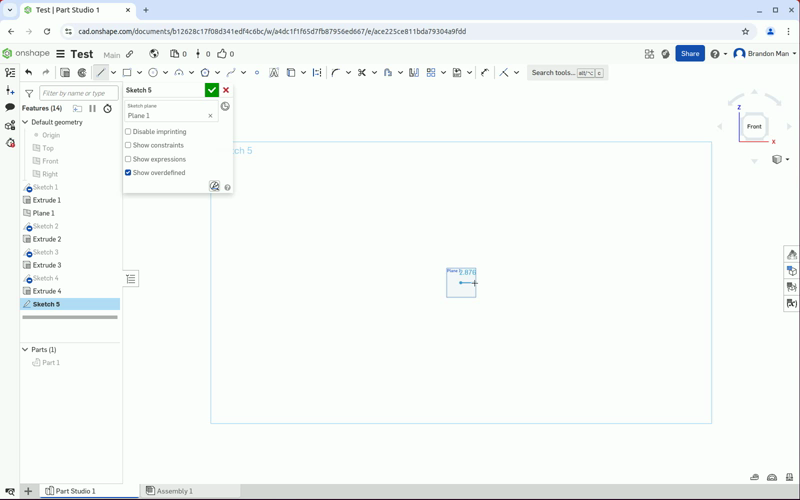
key_down(shift)
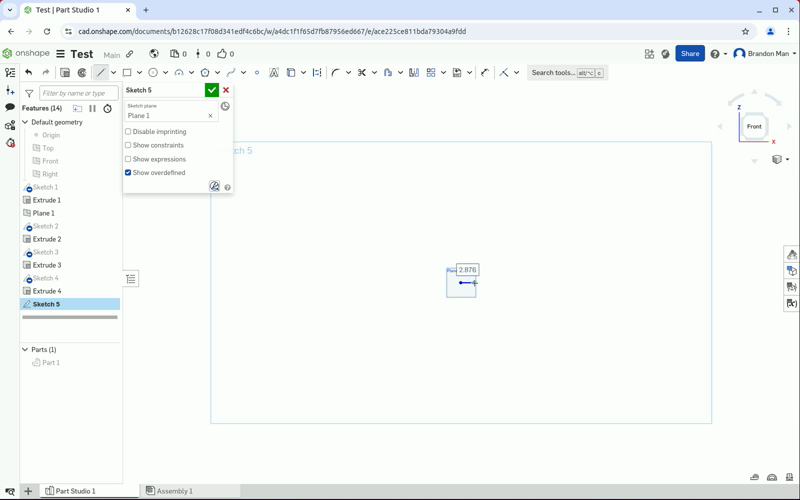
mouse_move(474, 220)
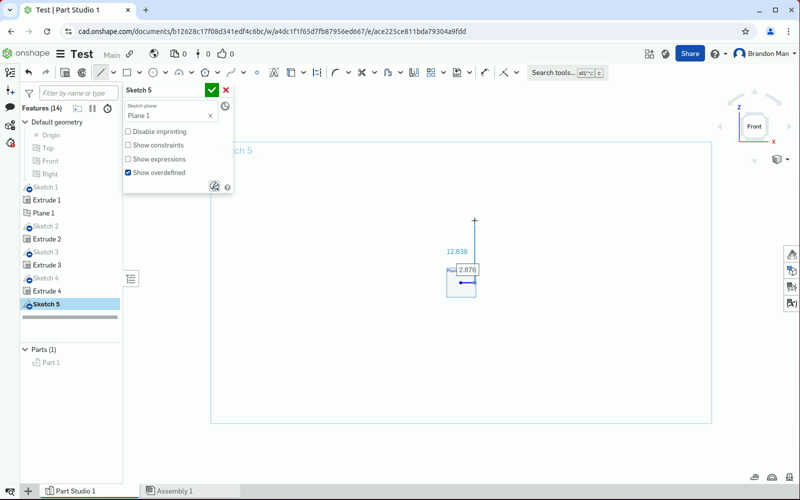
click(474, 220)
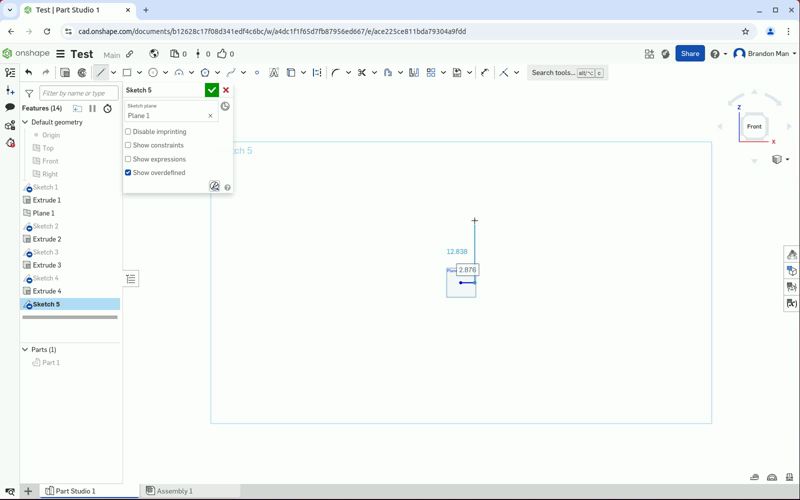
key_up(shift)
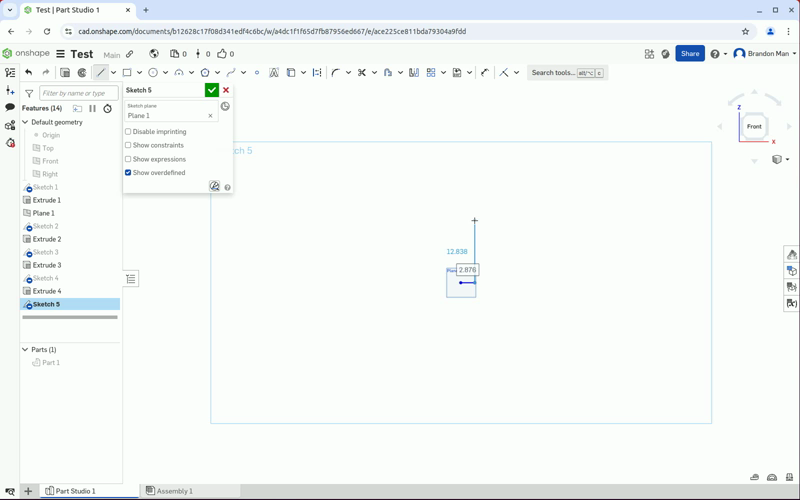
key_down(shift)
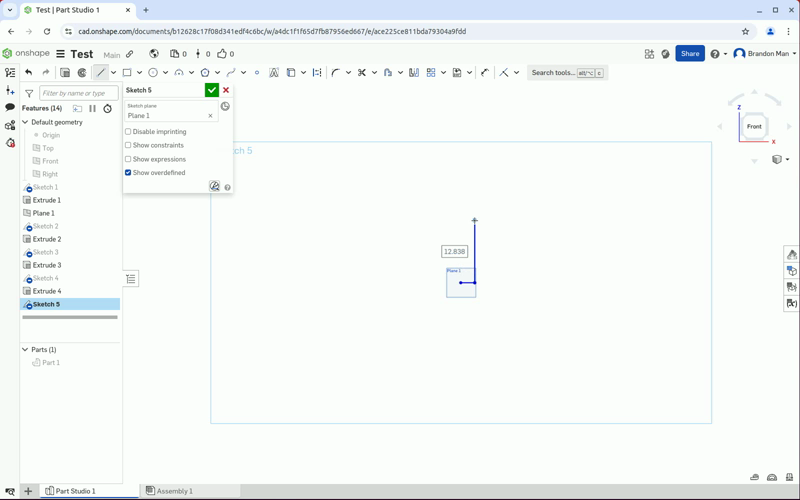
mouse_move(504, 220)
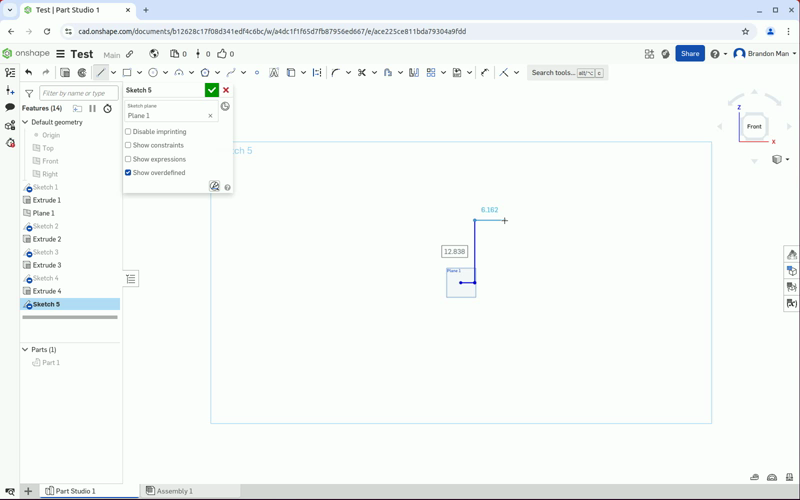
mouse_move(460, 220)
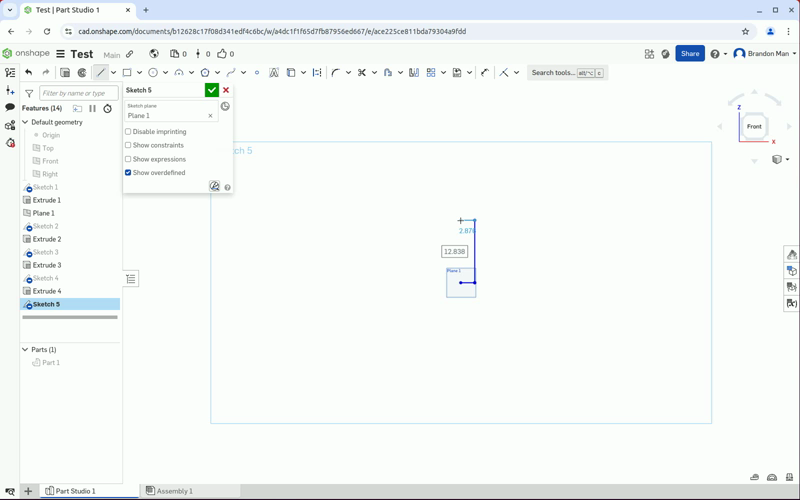
click(460, 220)
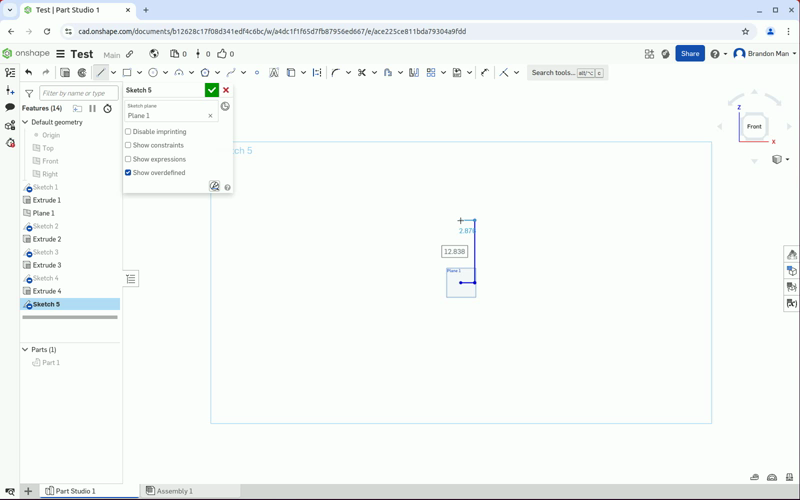
key_up(shift)
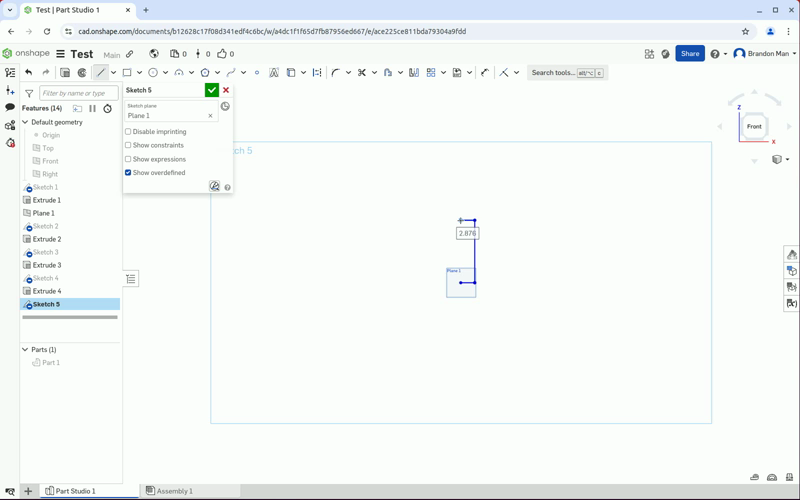
key_down(shift)
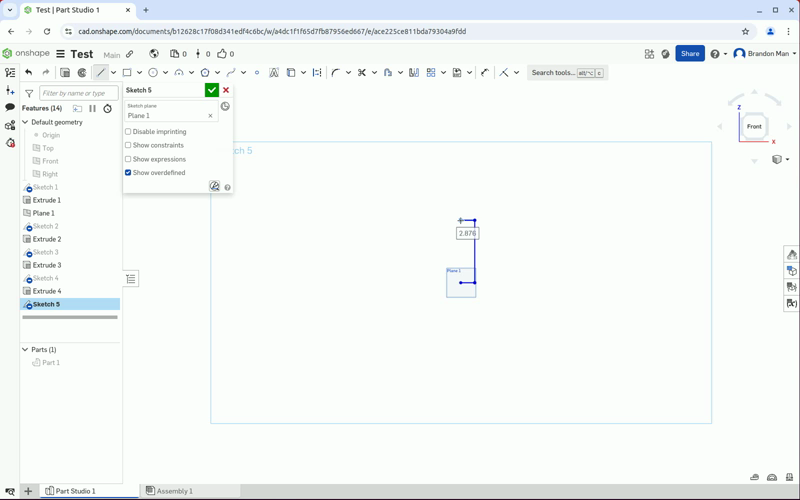
mouse_move(460, 282)
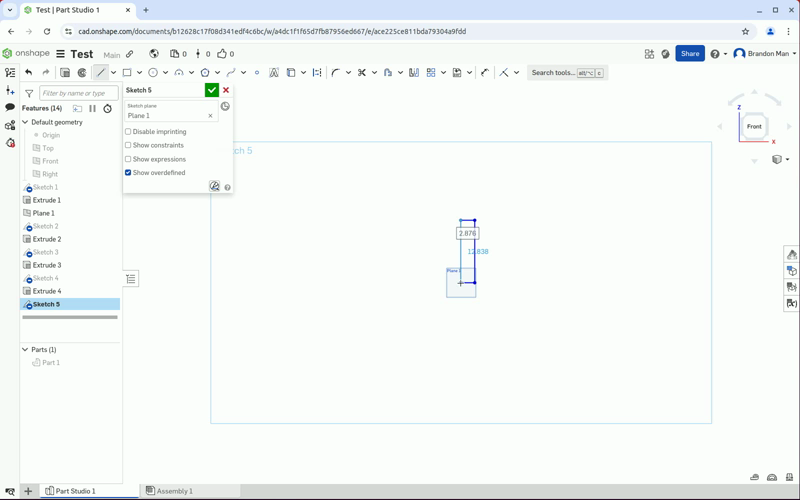
key_up(shift)
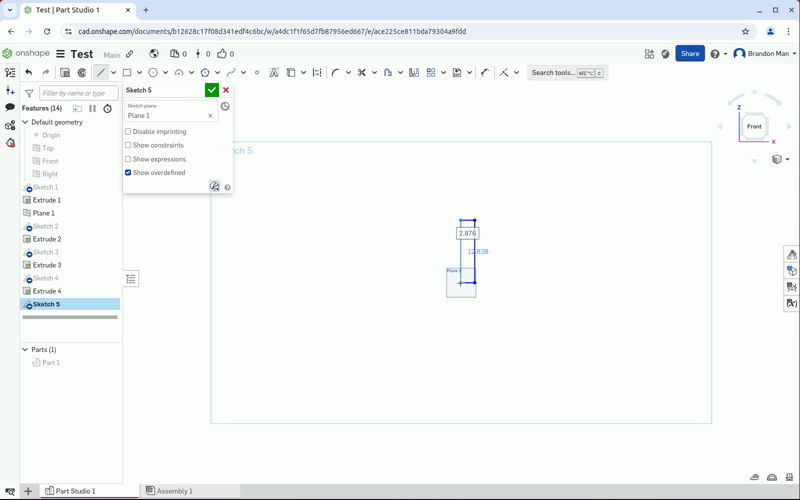
click(460, 282)
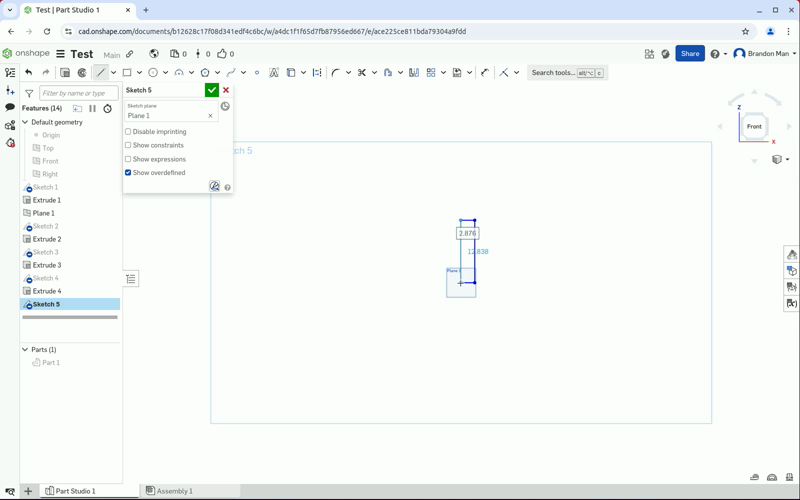
key(esc)
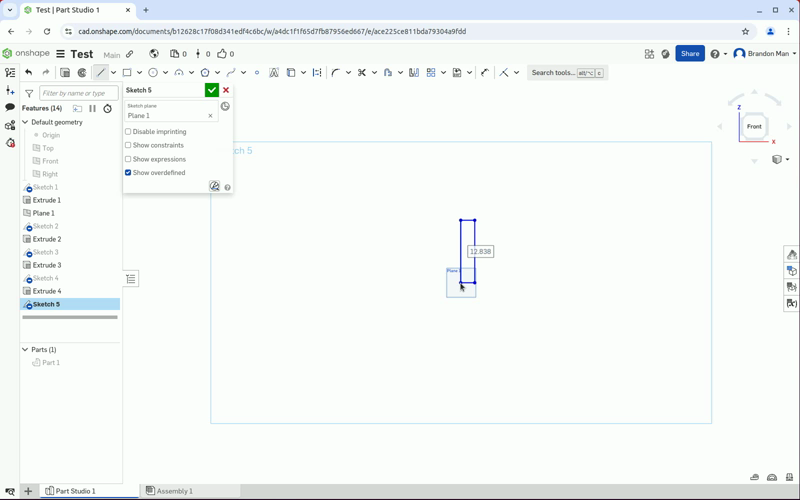
mouse_move(461, 270)
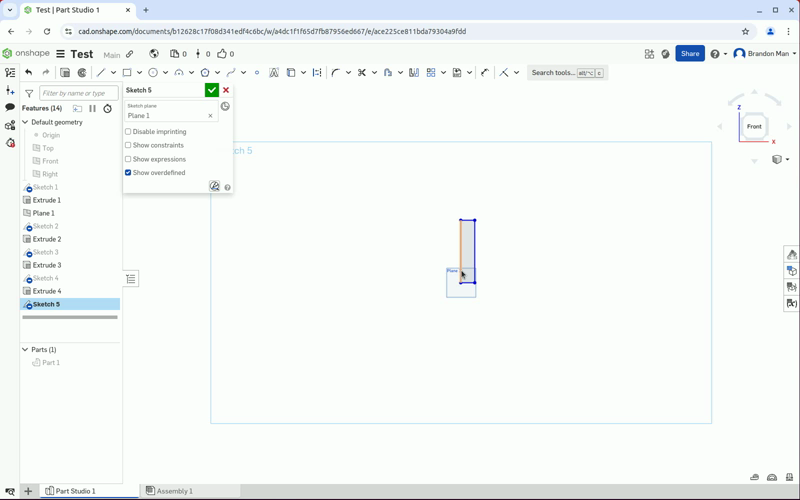
scroll(6)
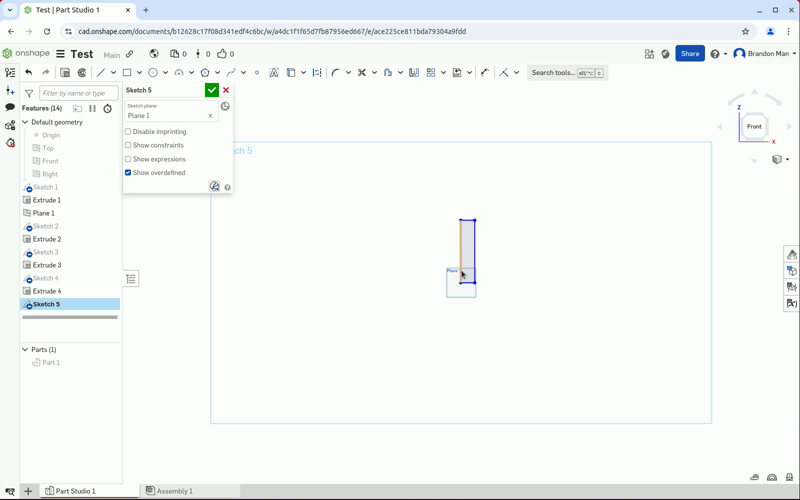
scroll(6)
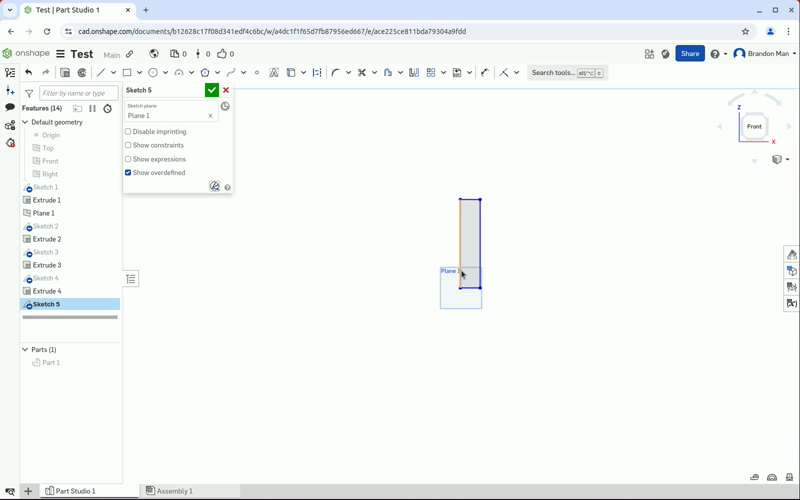
scroll(6)
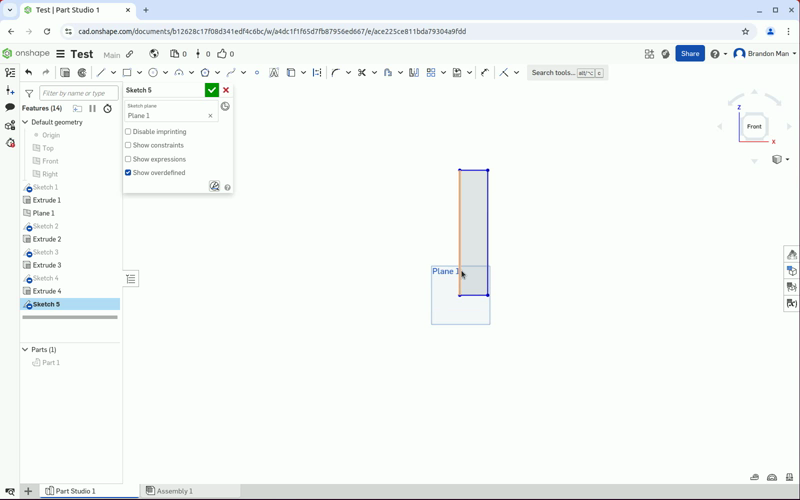
scroll(6)
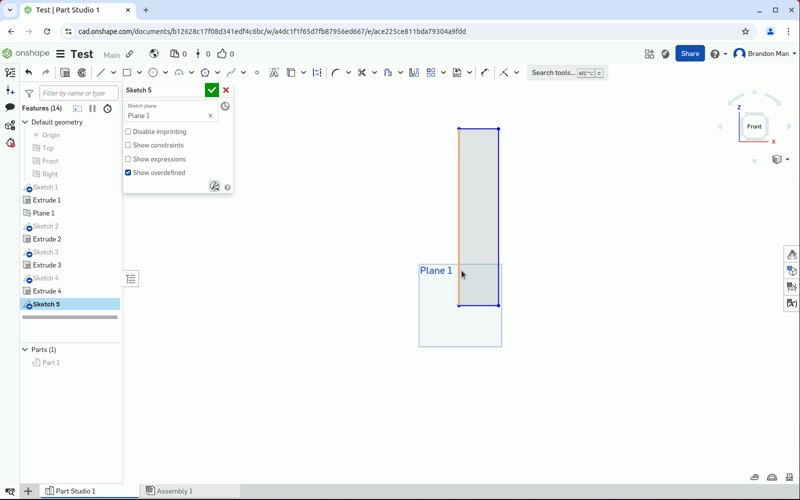
scroll(6)
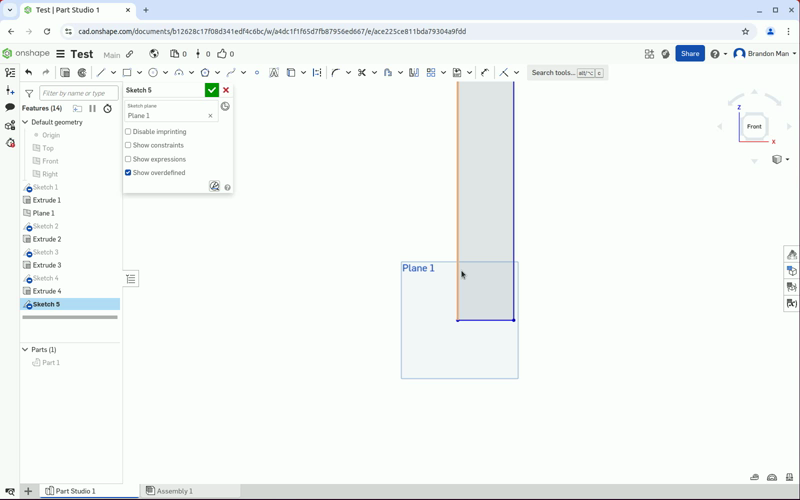
scroll(6)
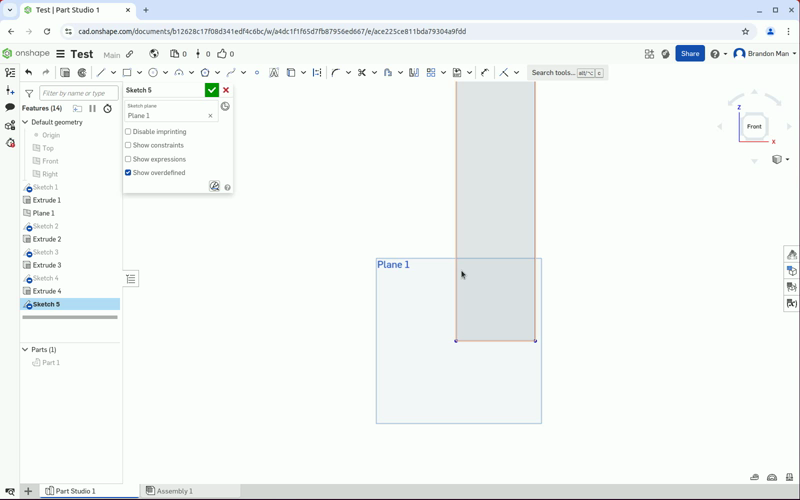
scroll(6)
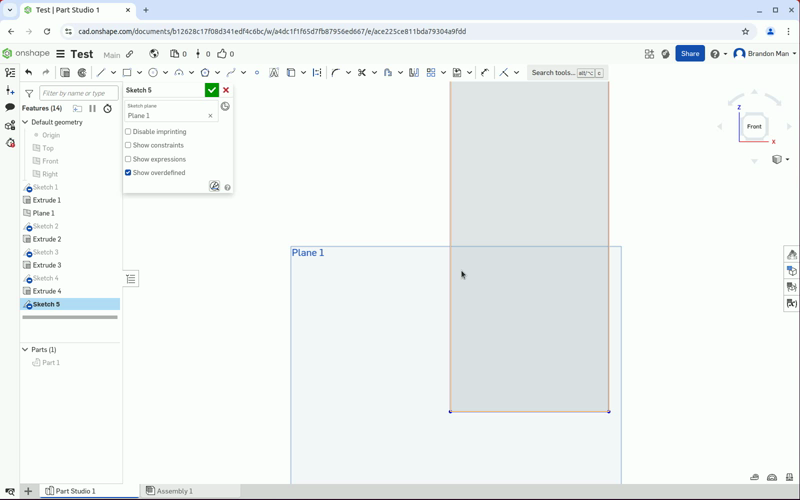
click(461, 270)
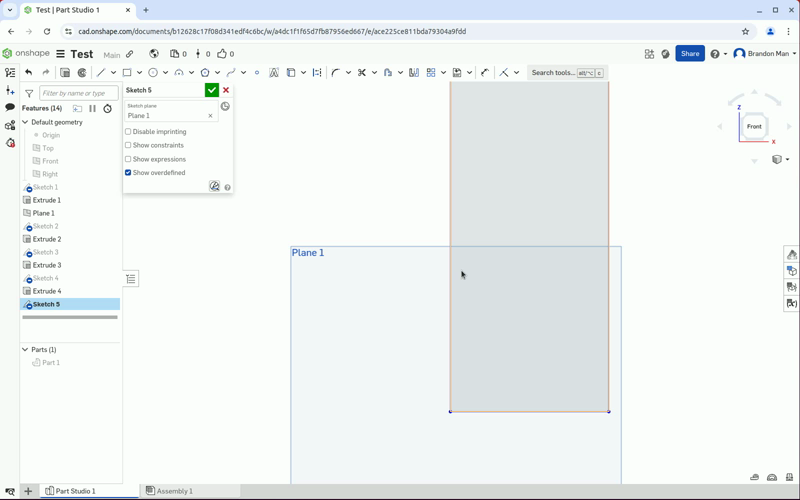
scroll(-6)
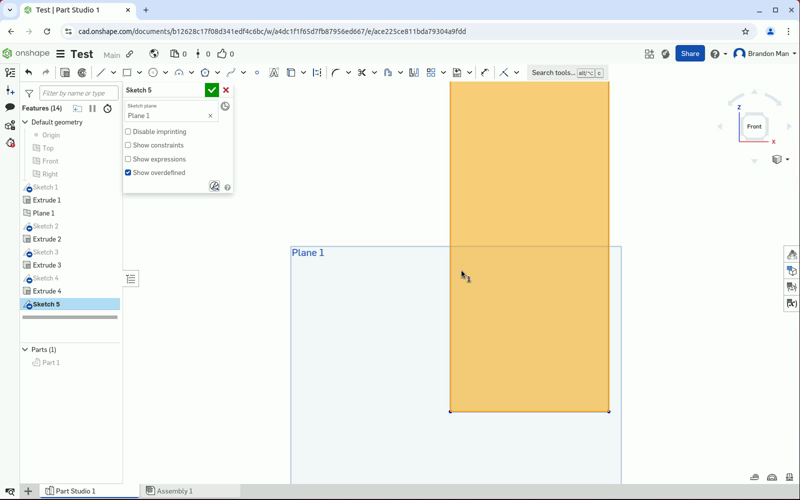
scroll(-6)
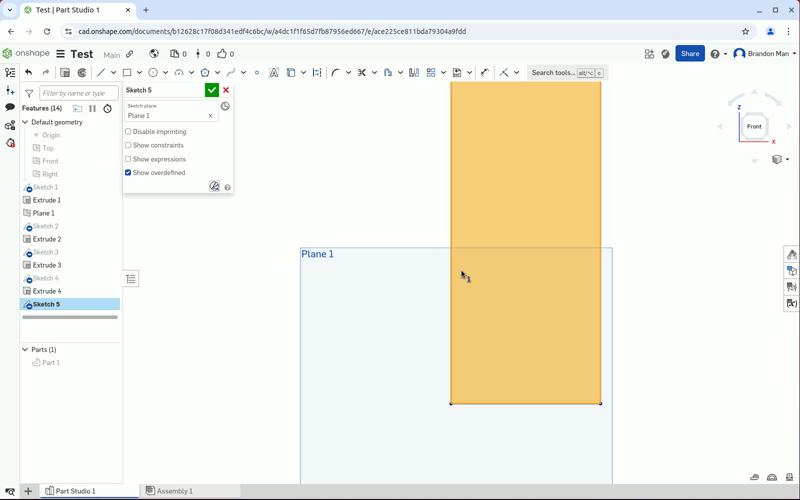
scroll(-6)
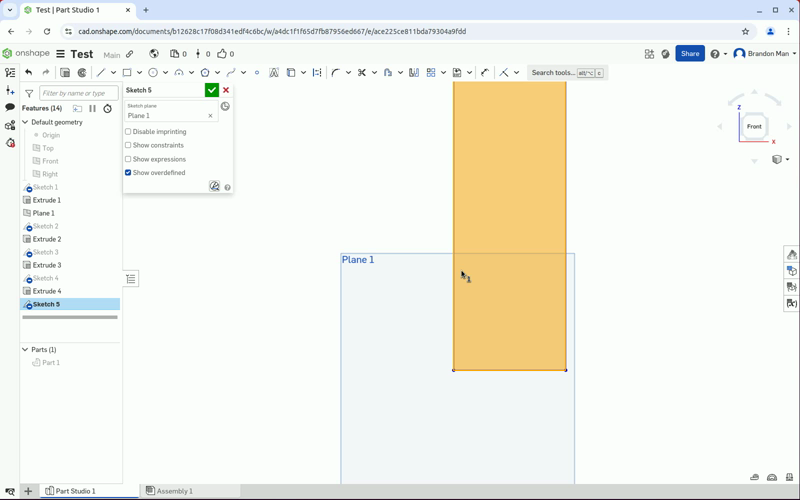
scroll(-6)
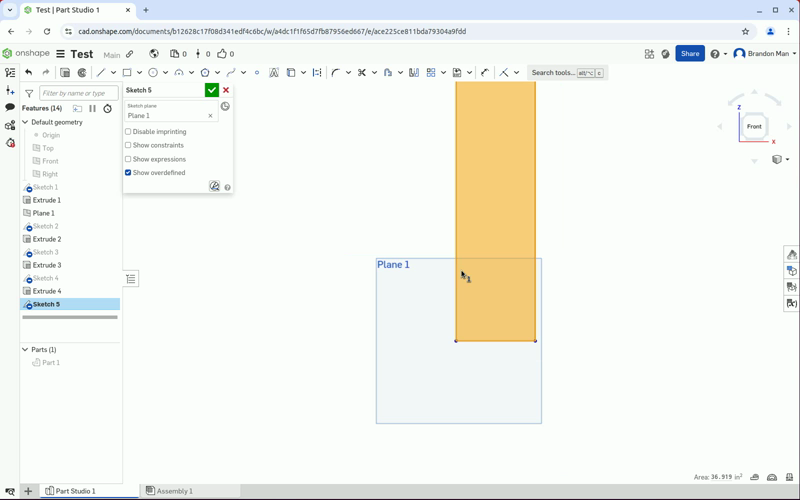
scroll(-6)
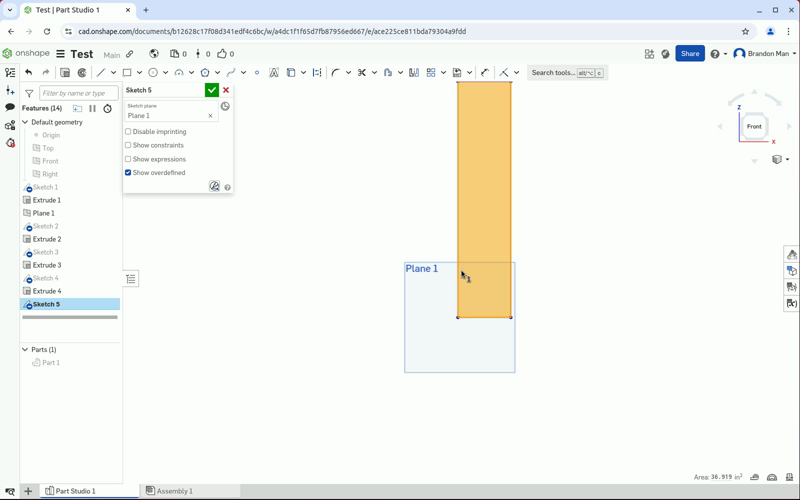
scroll(-6)
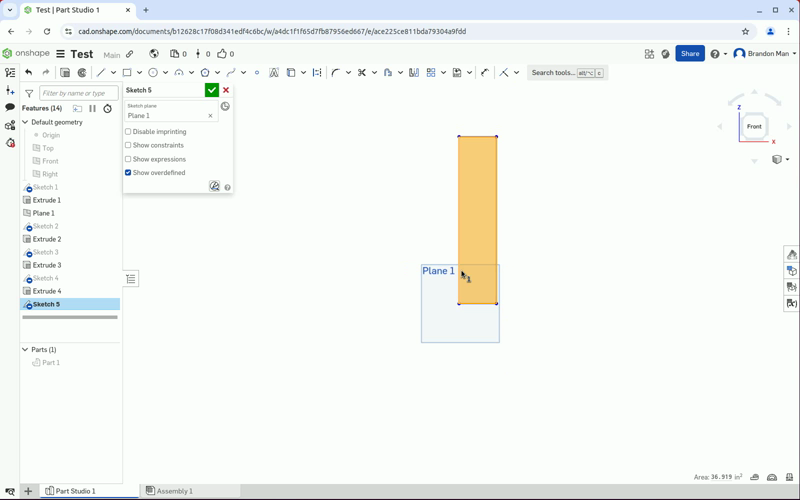
scroll(-6)
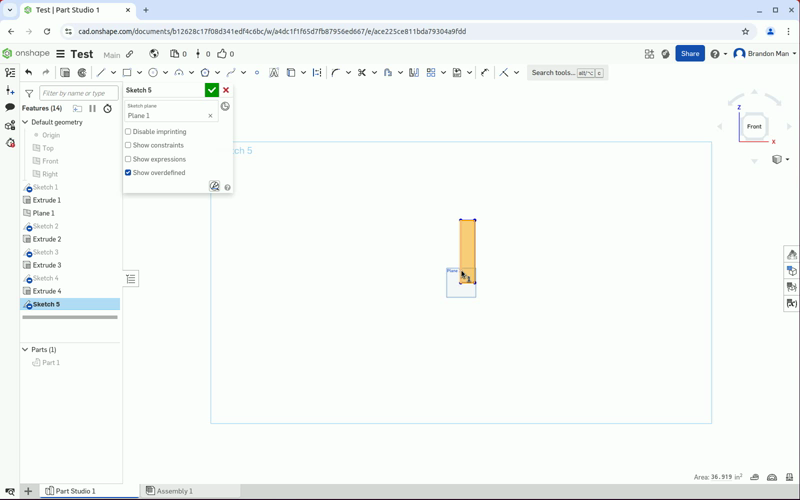
mouse_move(73, 352)
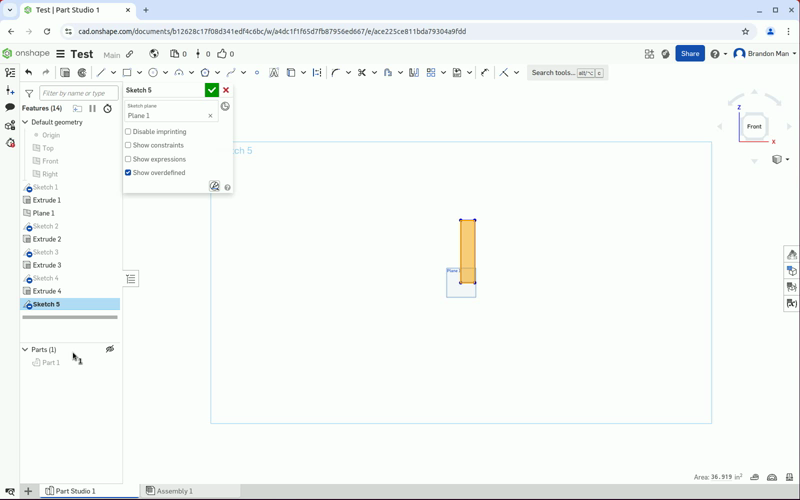
key(shift+y)
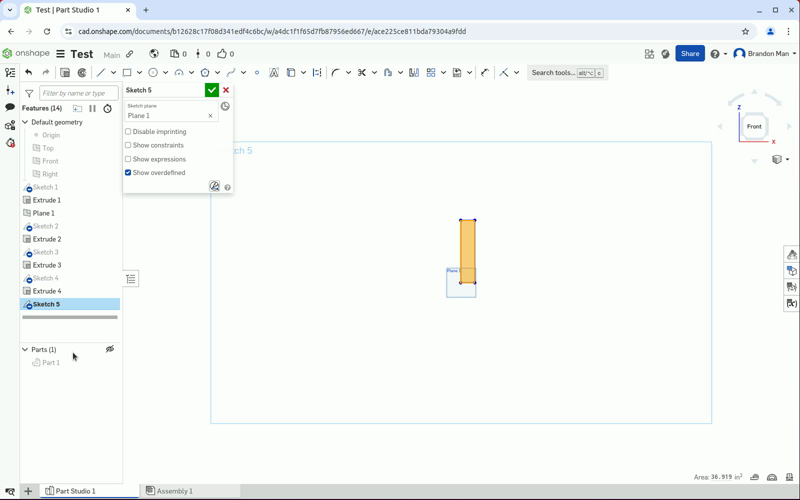
key(shift+e)
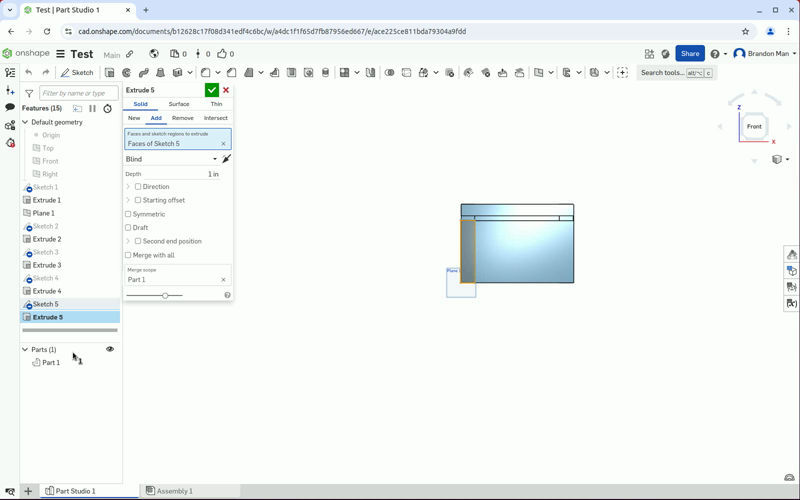
mouse_move(143, 106)
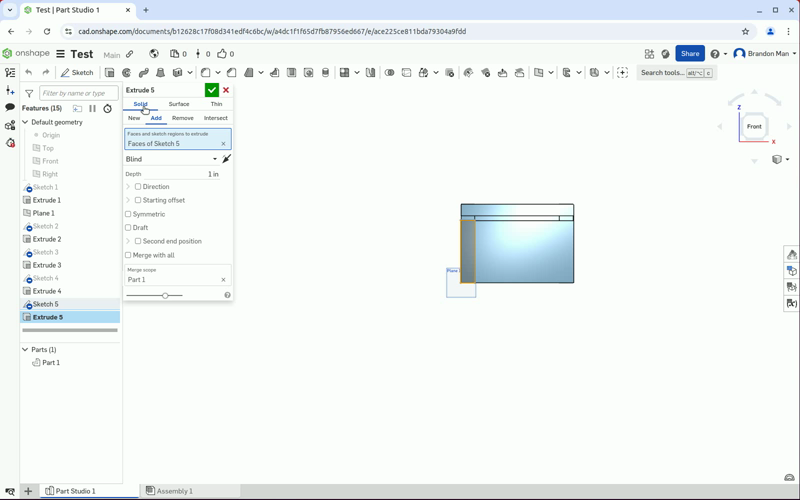
click(143, 106)
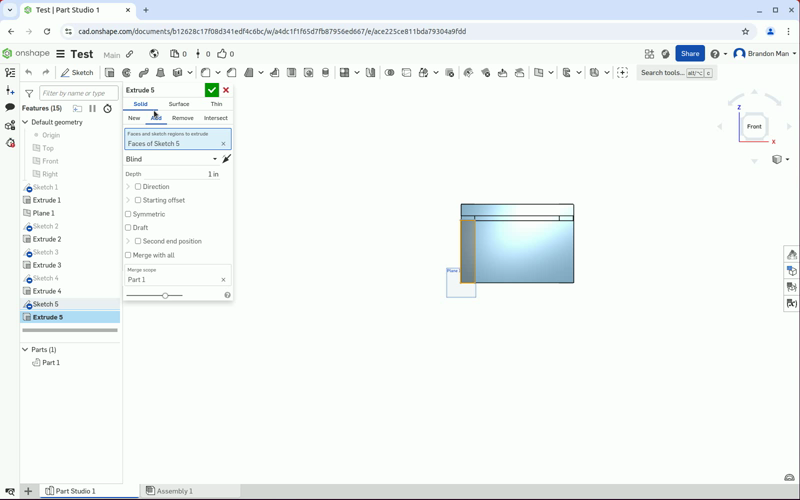
mouse_move(186, 120)
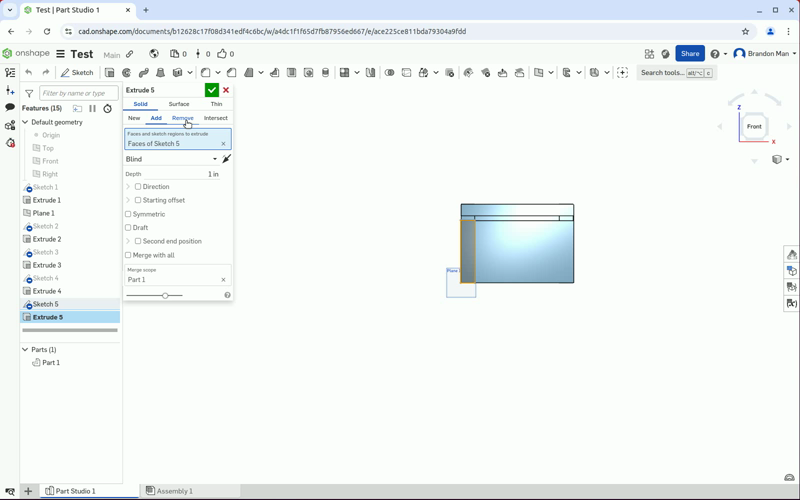
click(186, 120)
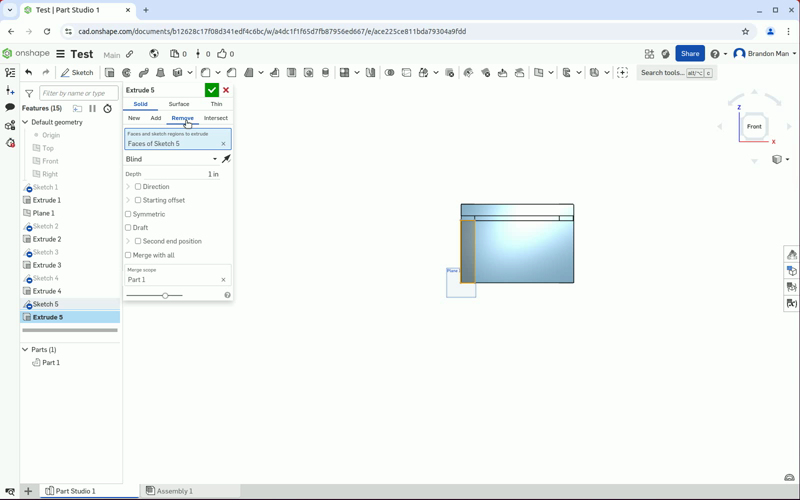
key(tab, 4)
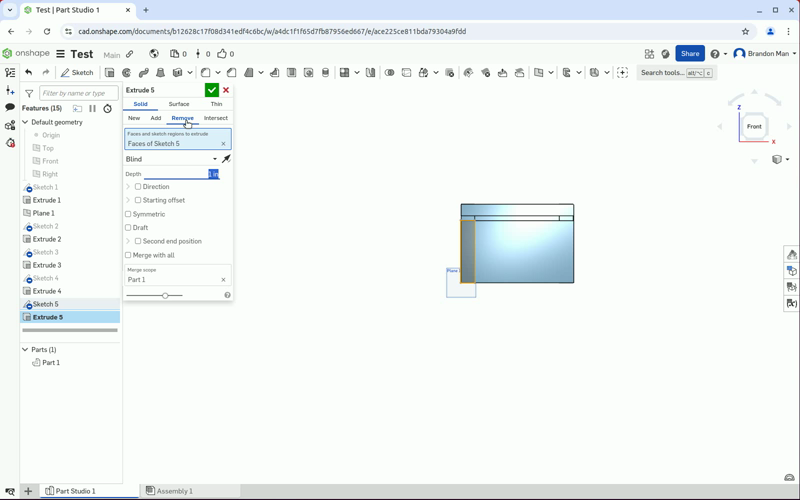
text(1.444)
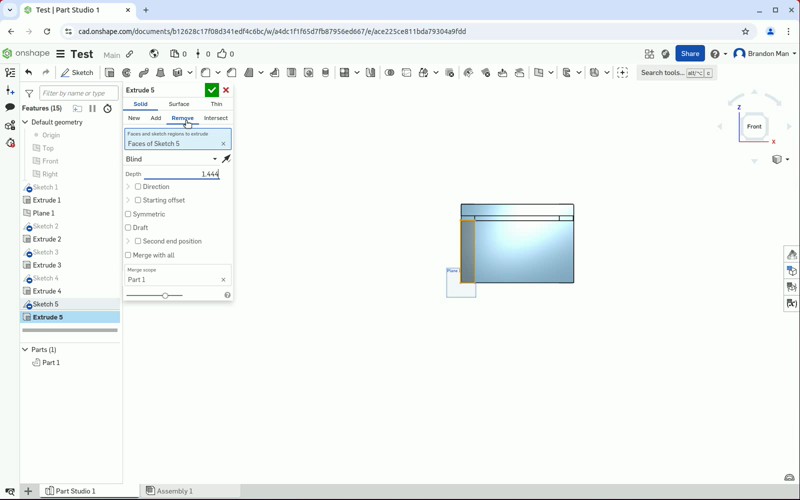
key(tab, 6)
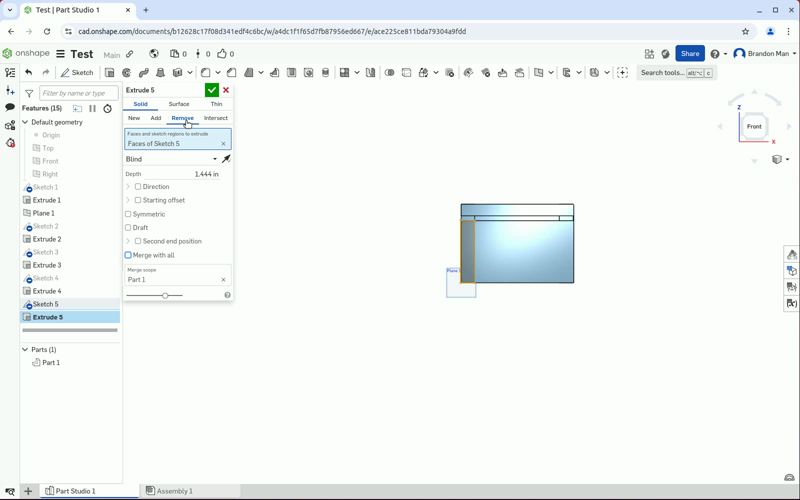
key(space)
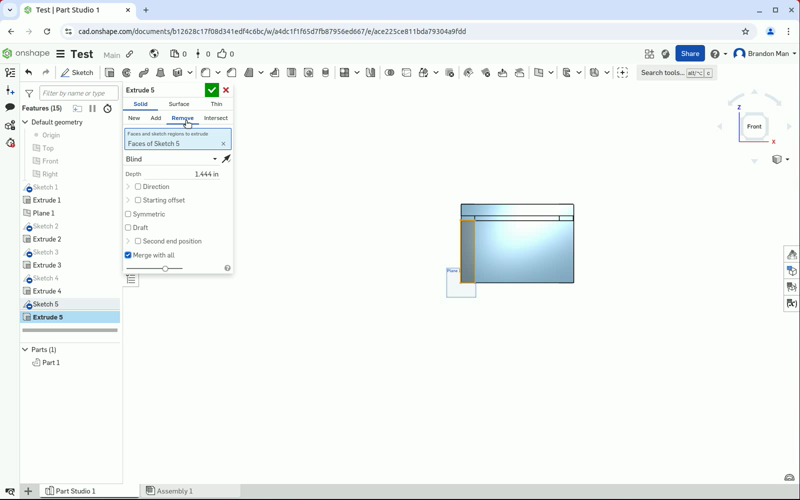
key(enter)
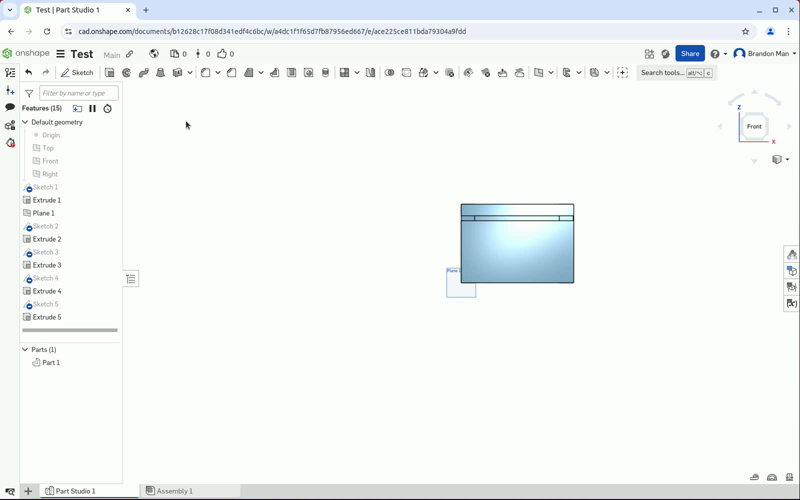
key(shift+h)
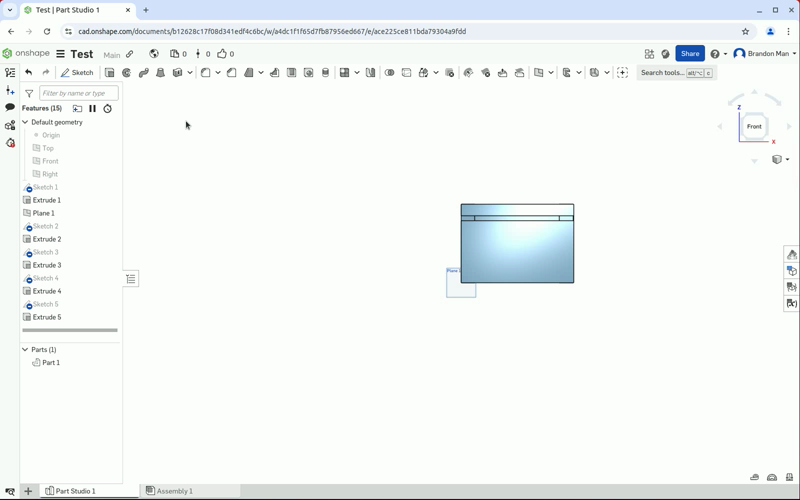
key(shift+h)
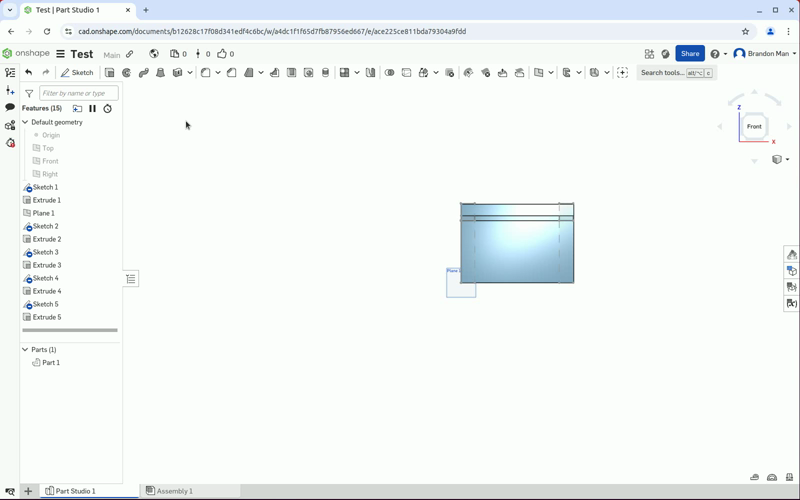
key(shift+7)
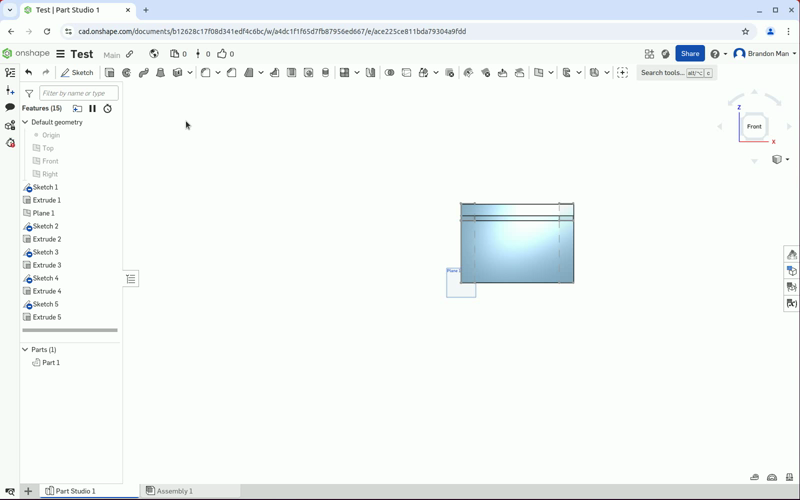
key(left, 2)
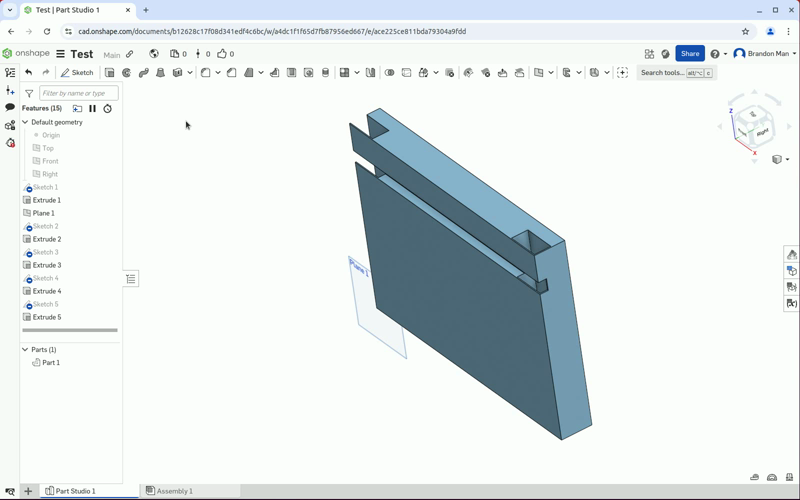
key(down, 2)
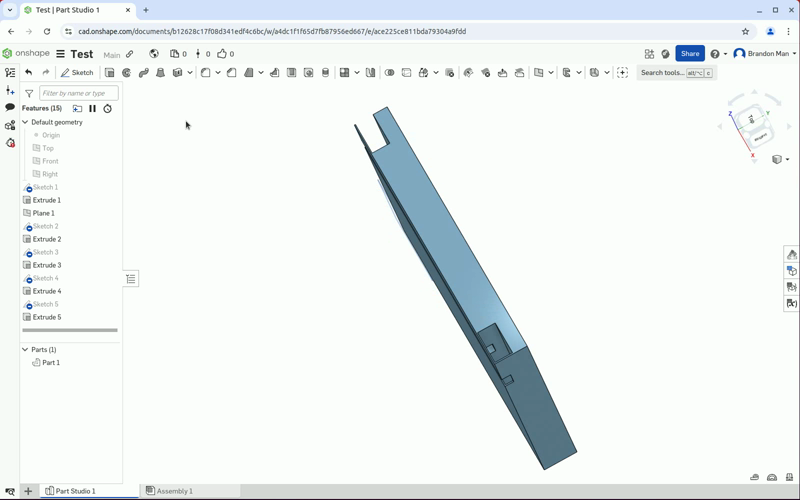
key(up, 2)
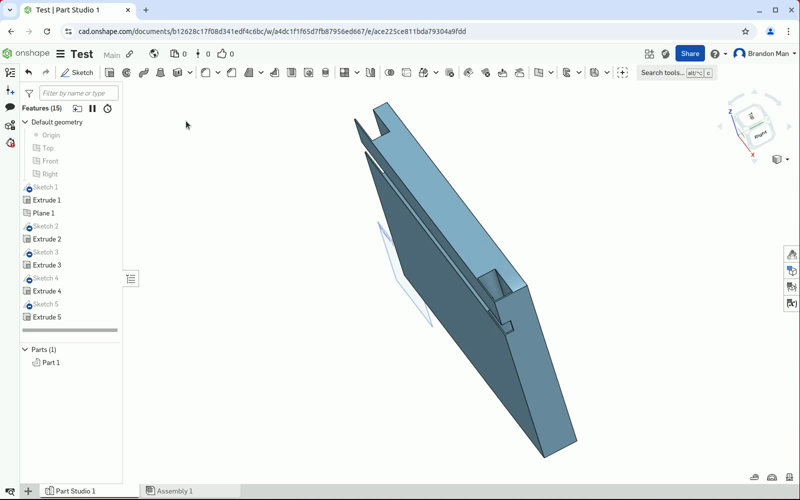
key(right, 2)
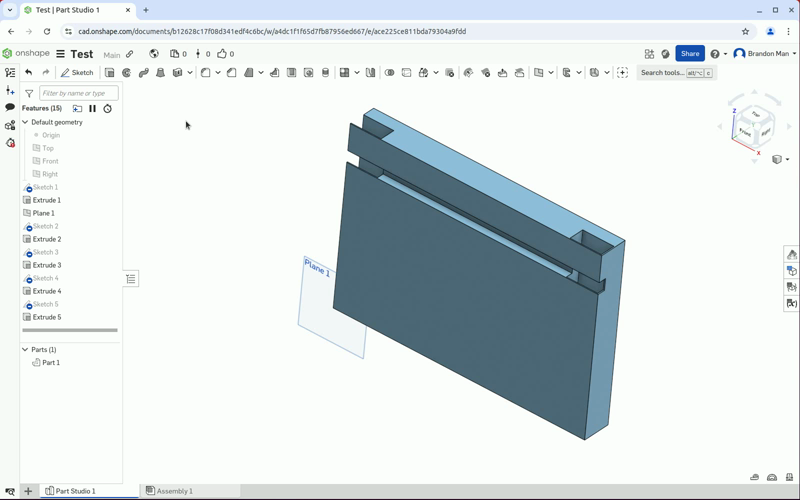
mouse_move(73, 189)
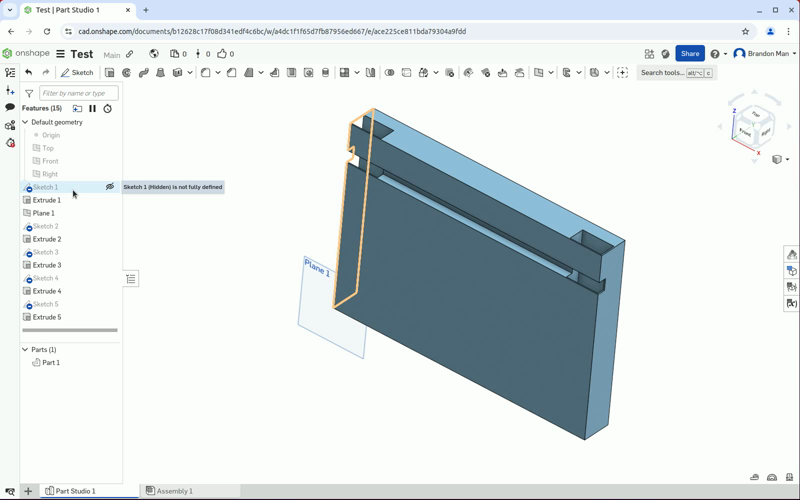
click(73, 189)